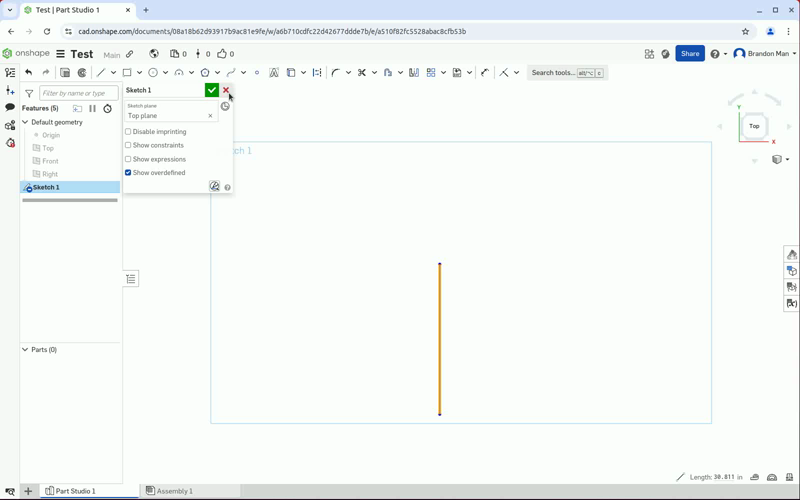
key(shift+h)
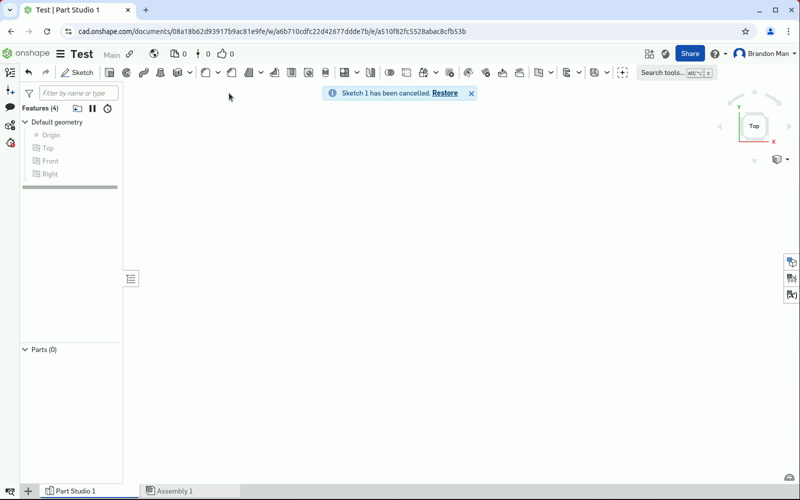
mouse_move(73, 352)
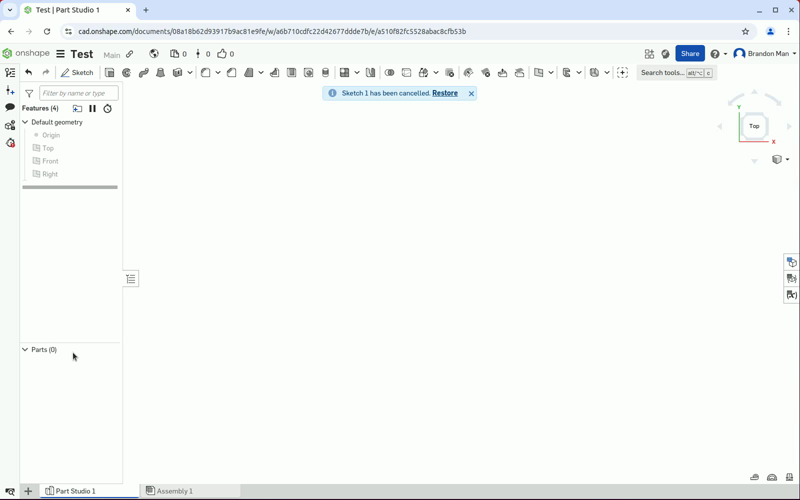
key(y)
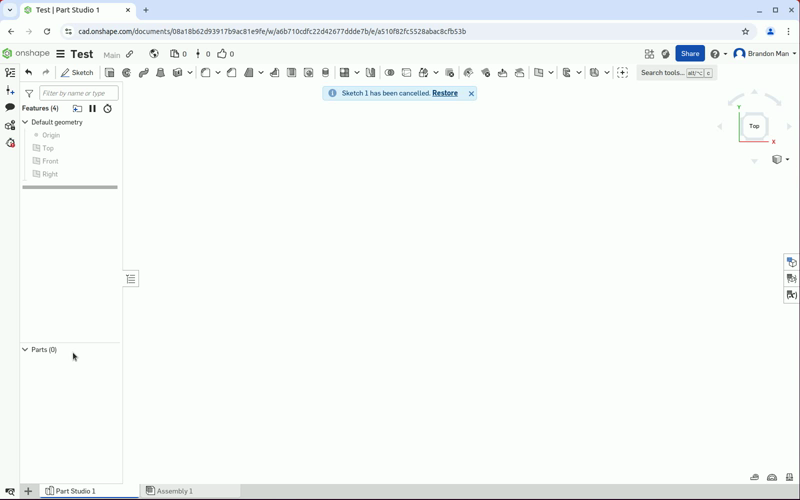
key(shift+p)
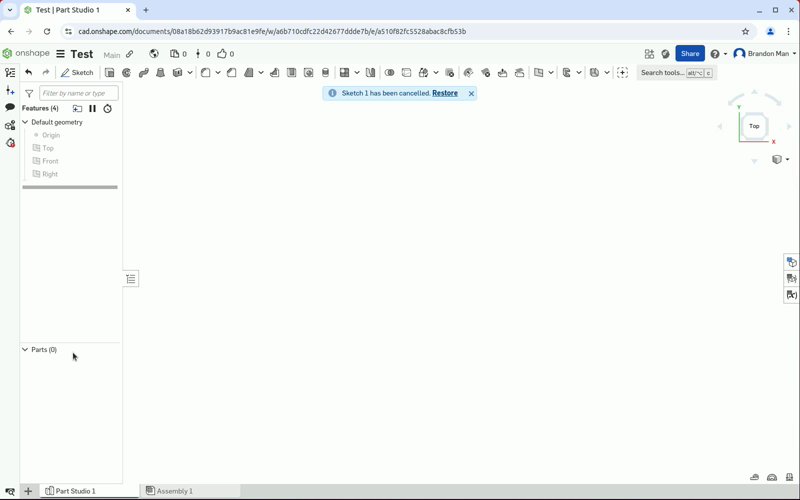
key(space)
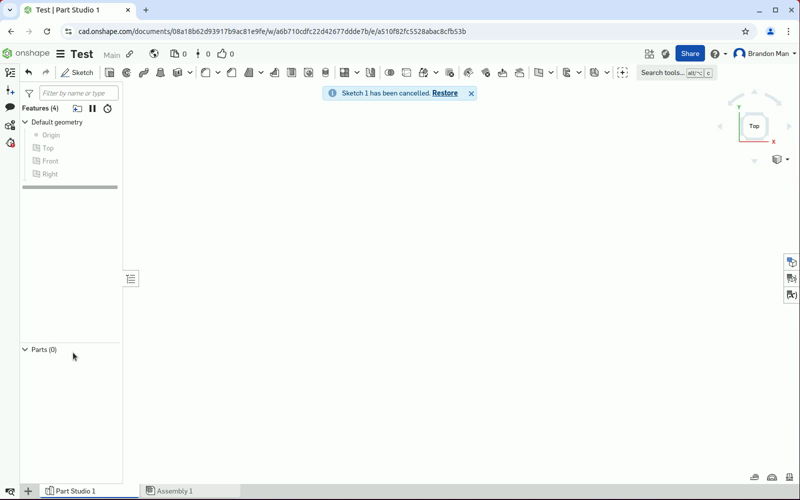
key_down(shift)
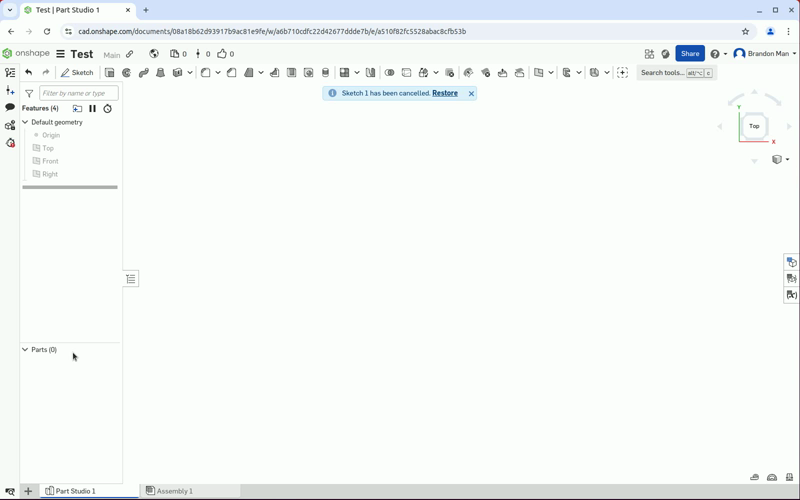
key(up)
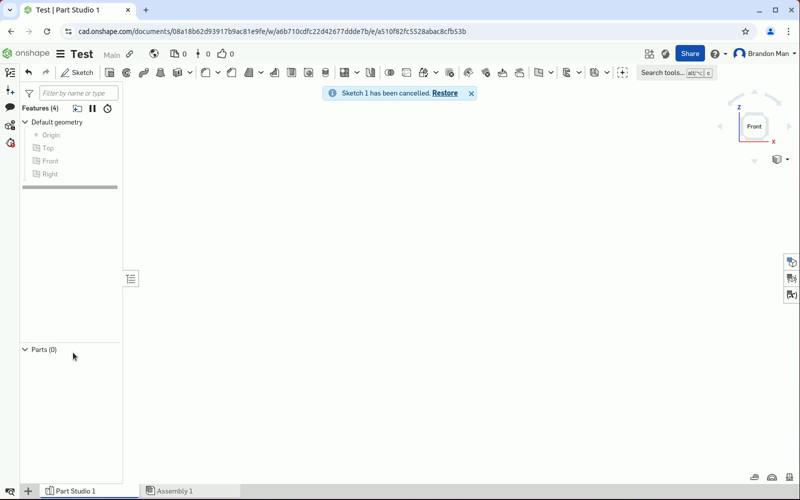
key_up(shift)
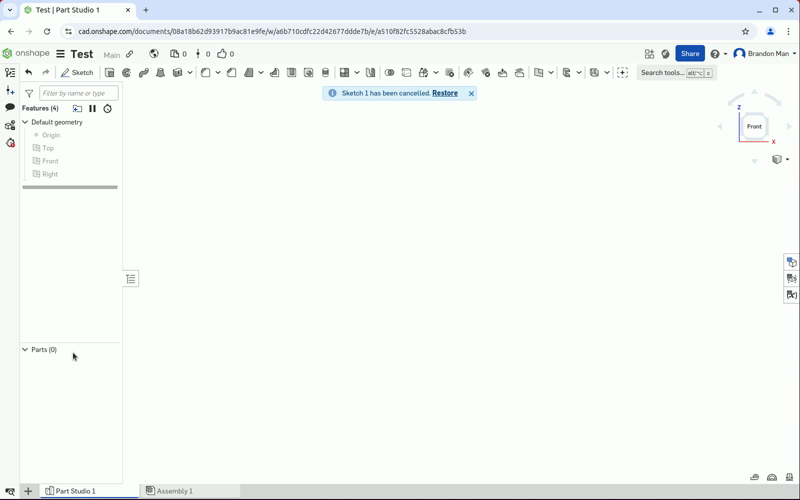
mouse_move(73, 352)
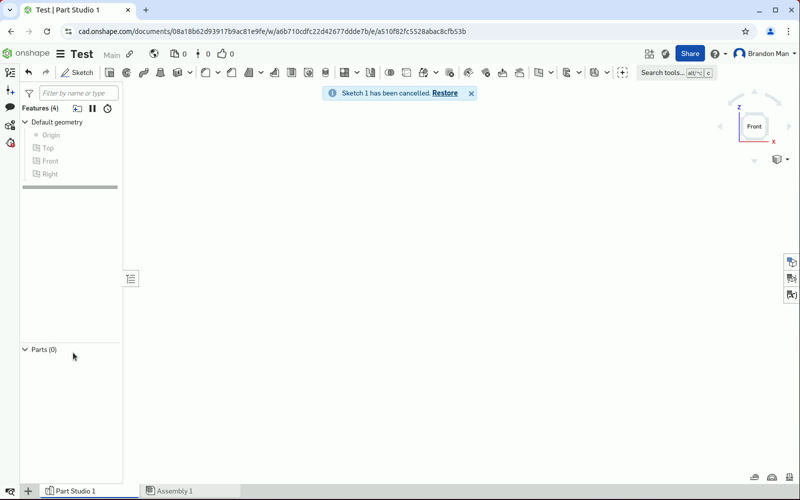
key(shift+y)
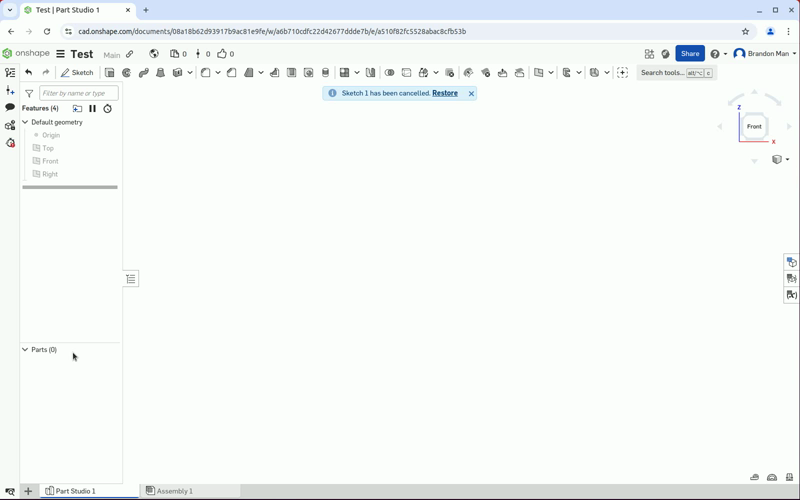
key(shift+s)
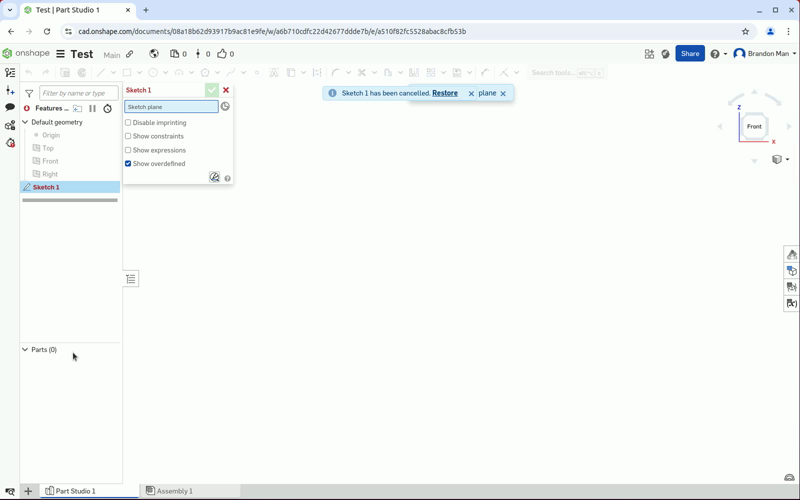
mouse_move(73, 163)
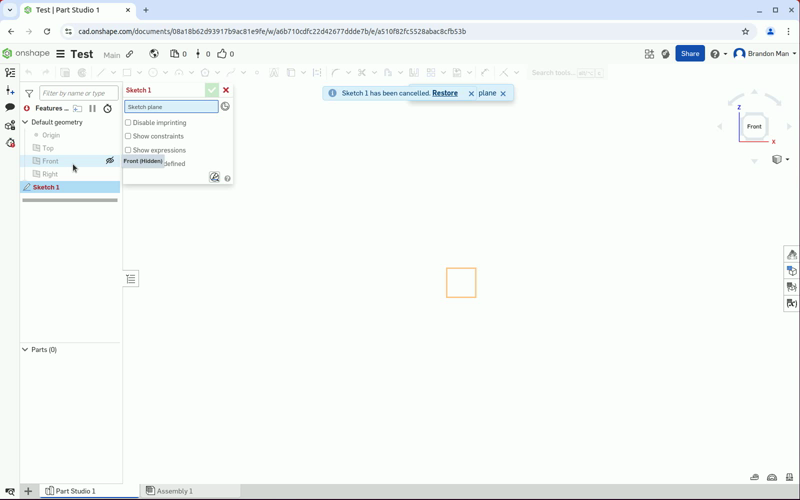
click(73, 163)
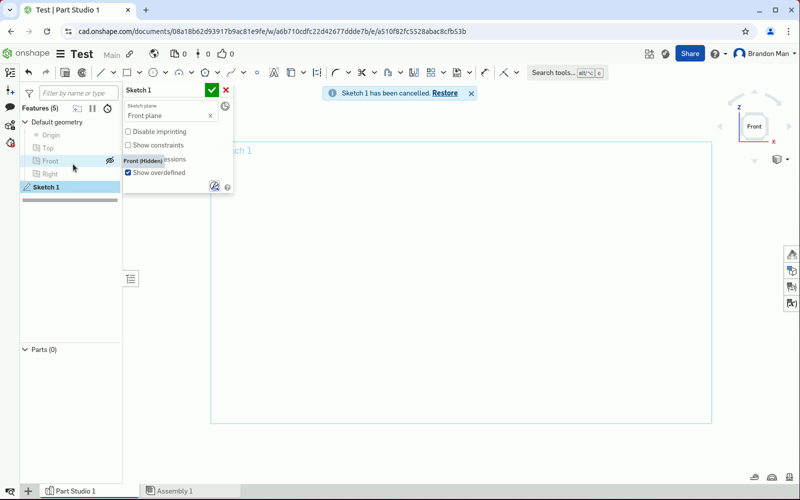
mouse_move(73, 352)
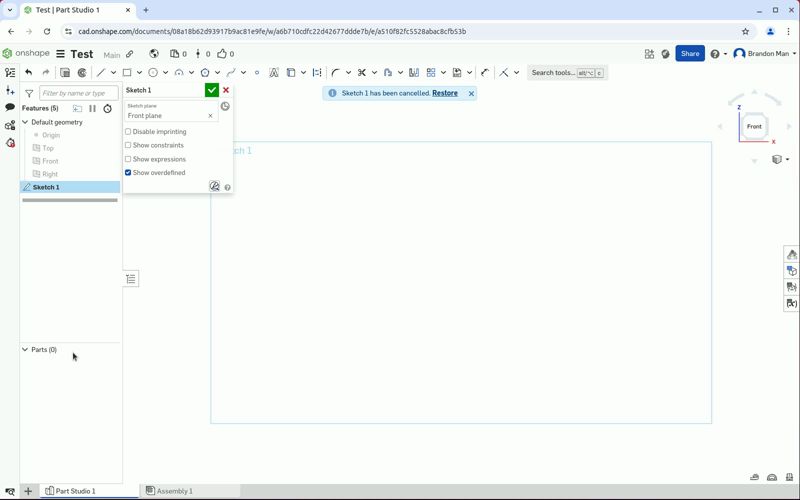
key(y)
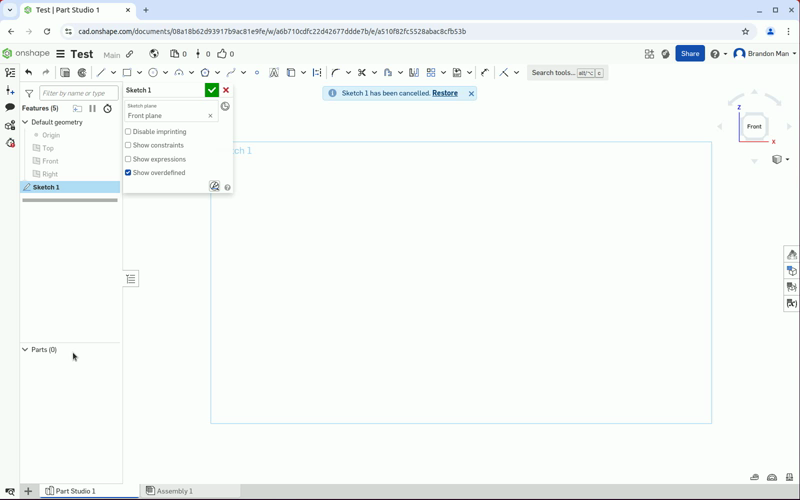
key(c)
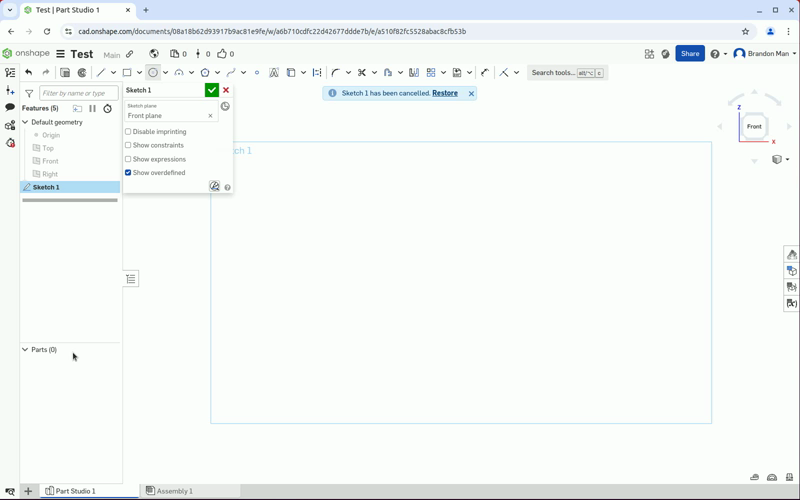
key_down(shift)
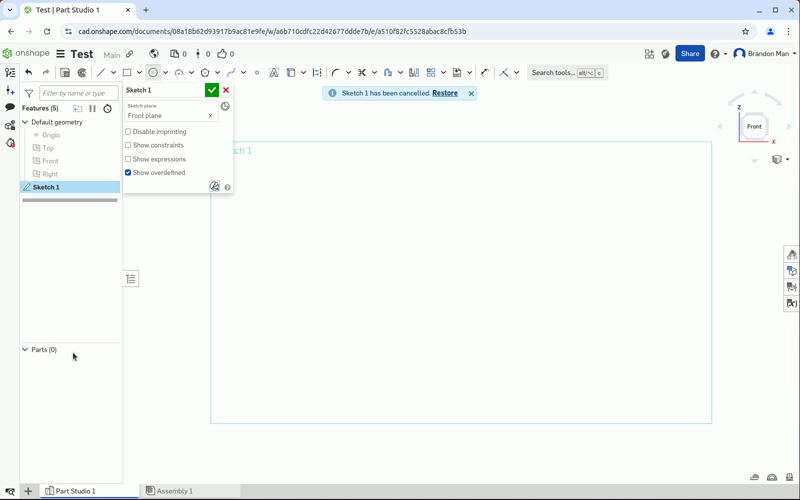
mouse_move(461, 178)
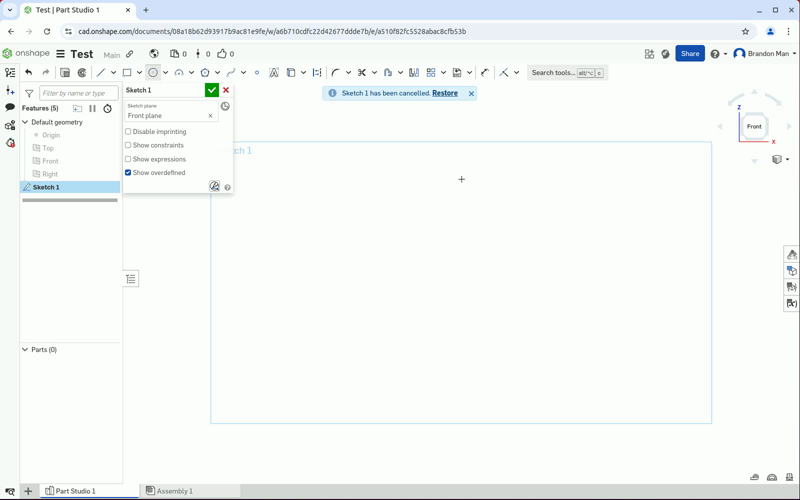
click(461, 178)
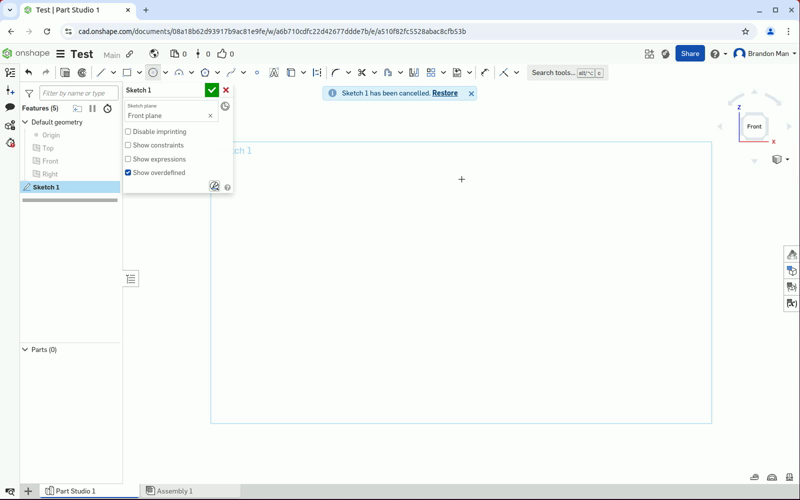
key_up(shift)
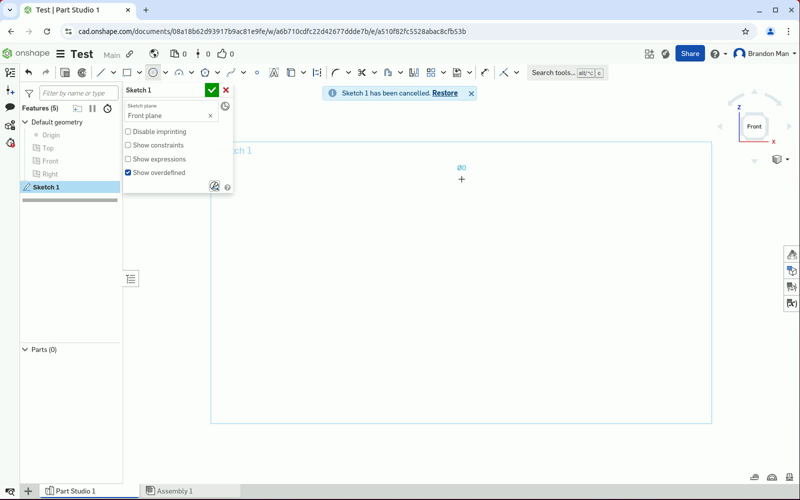
mouse_move(471, 178)
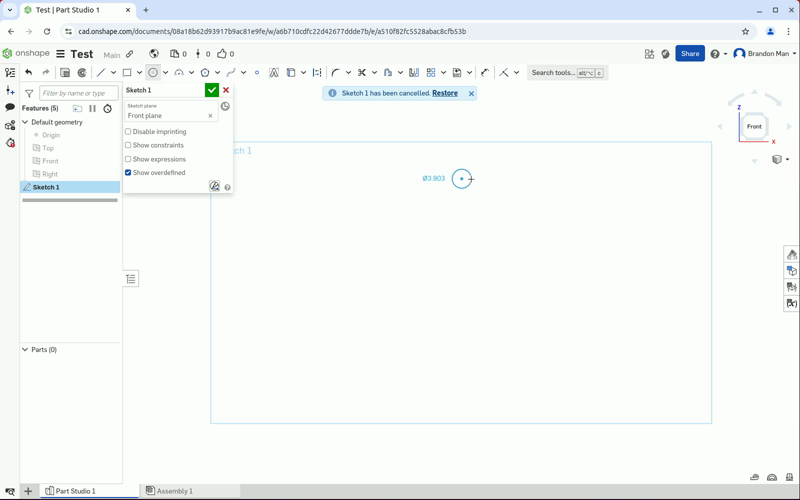
click(471, 178)
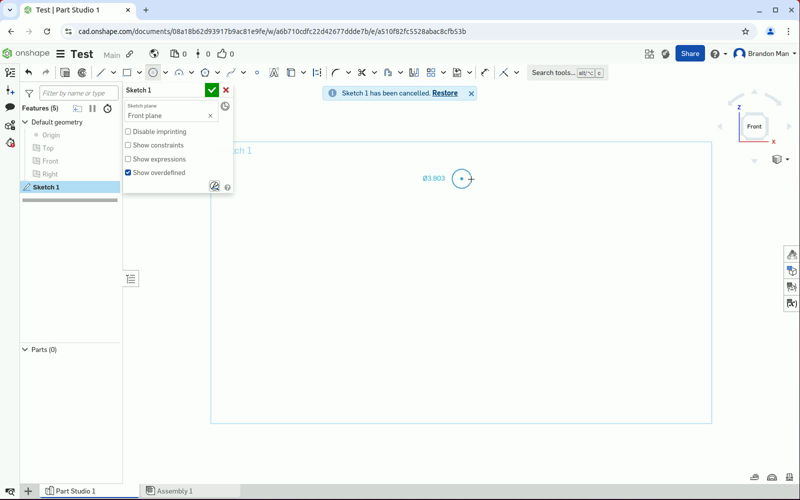
key(esc)
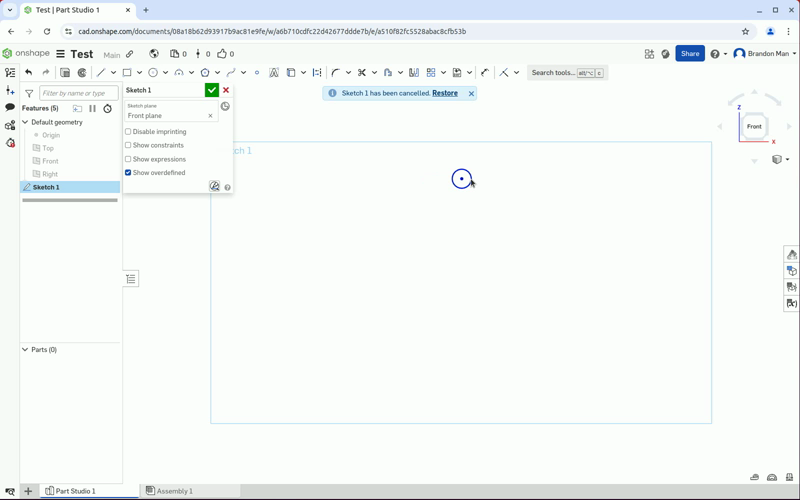
key(c)
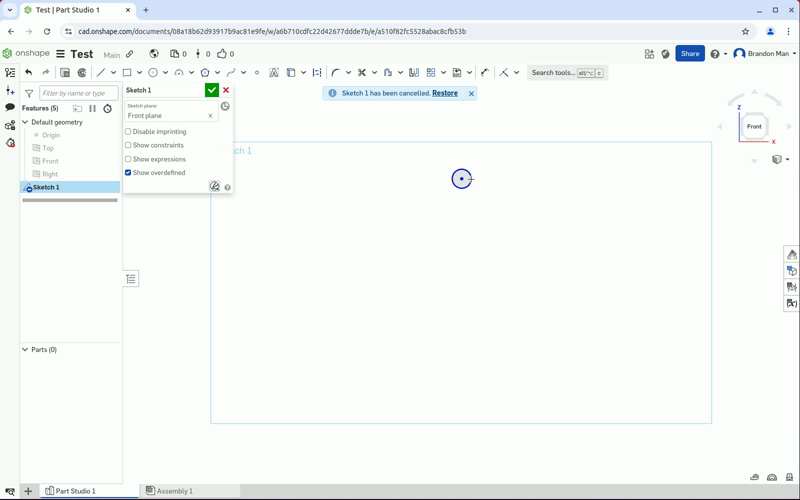
key_down(shift)
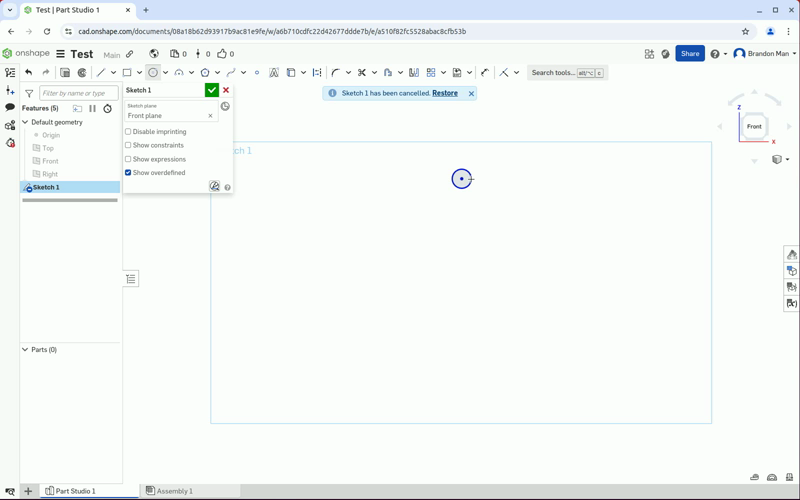
mouse_move(461, 178)
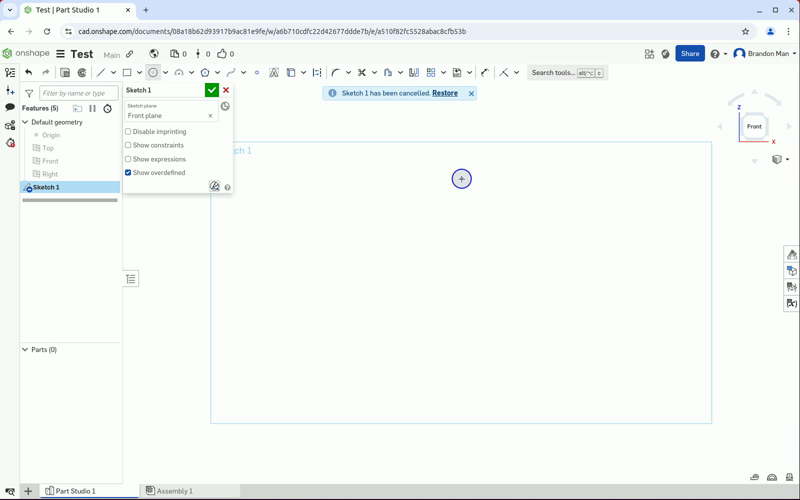
click(461, 178)
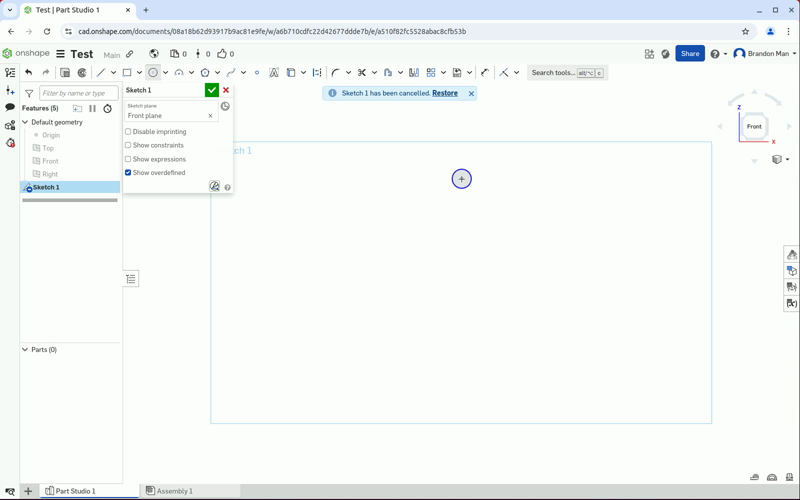
key_up(shift)
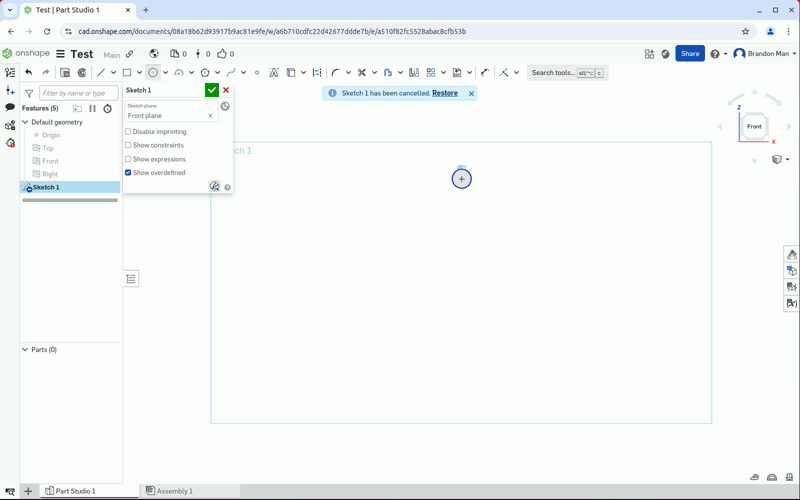
mouse_move(464, 178)
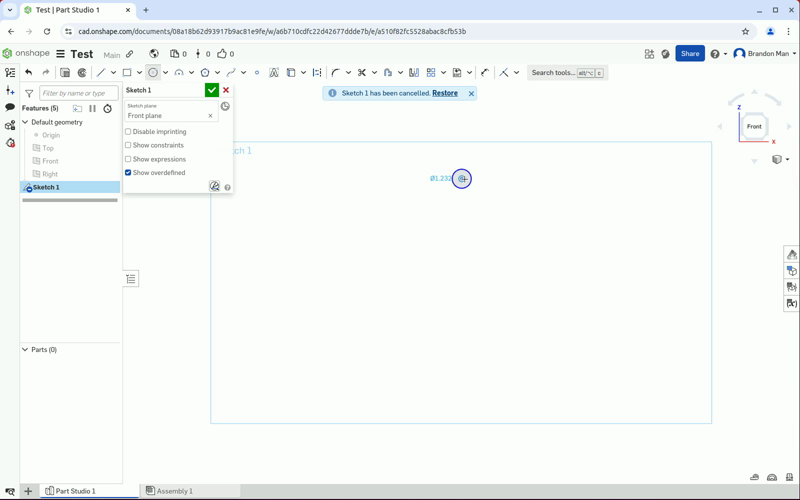
scroll(6)
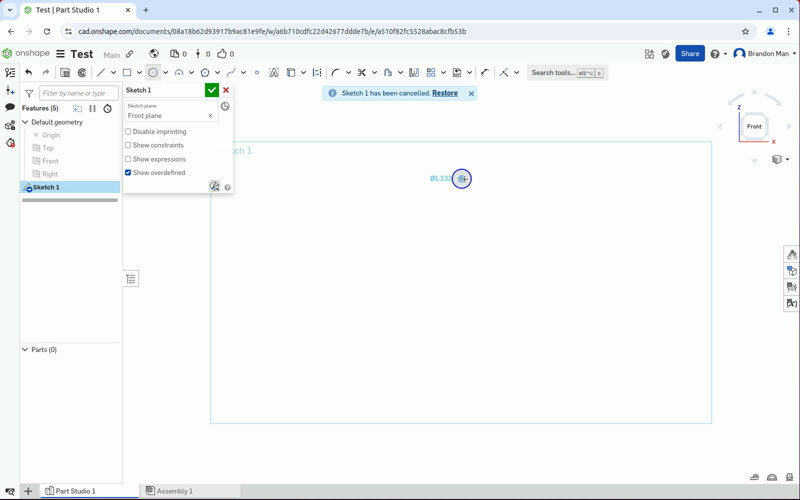
scroll(6)
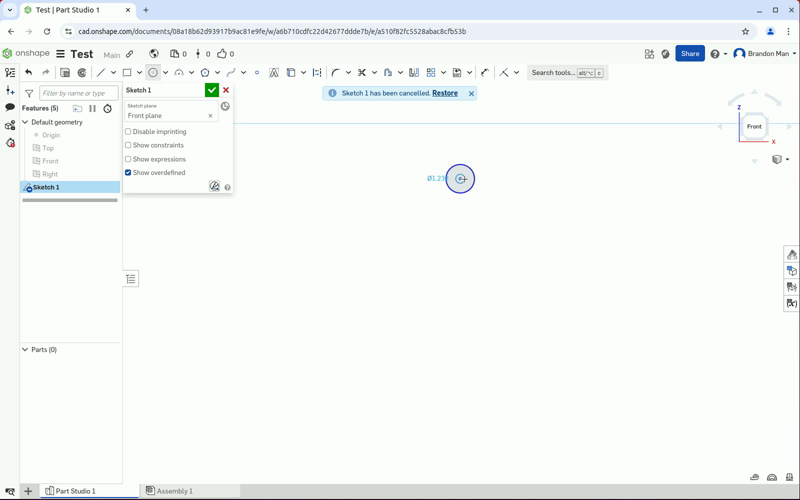
scroll(6)
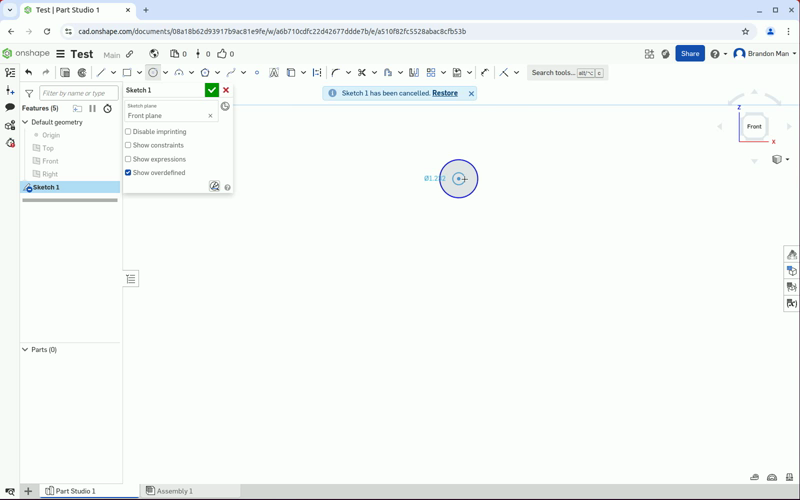
scroll(6)
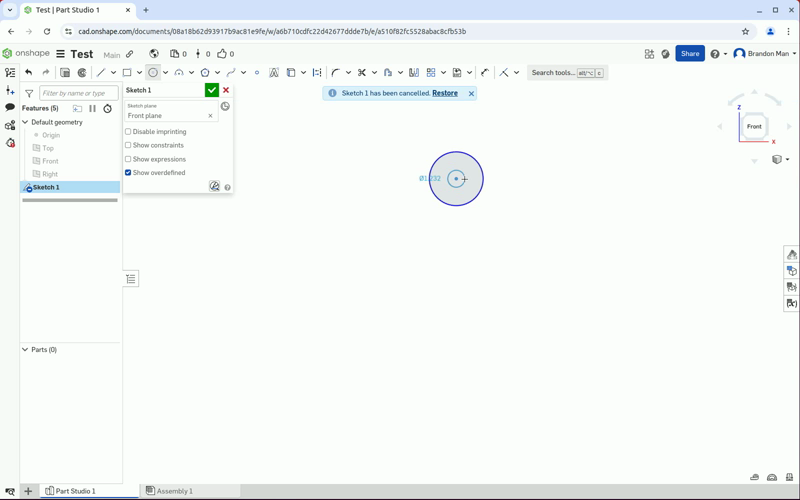
scroll(6)
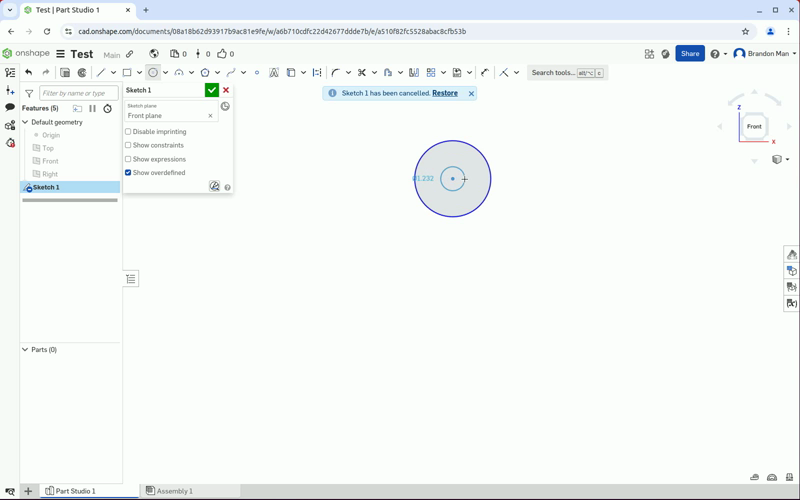
scroll(6)
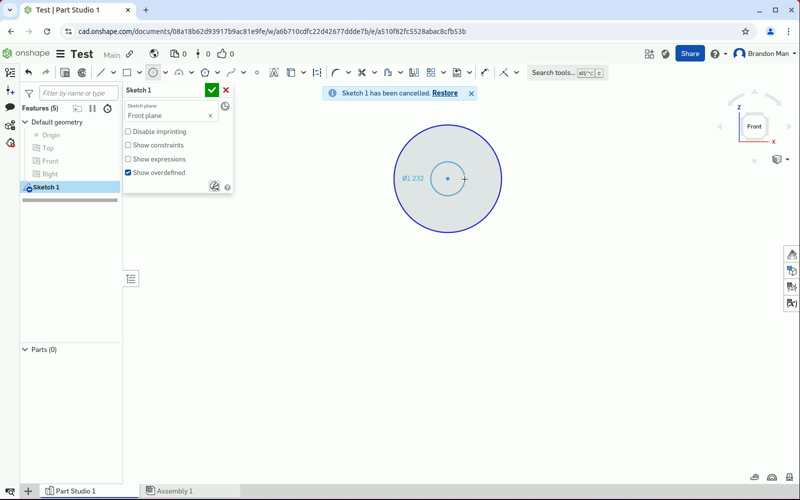
scroll(6)
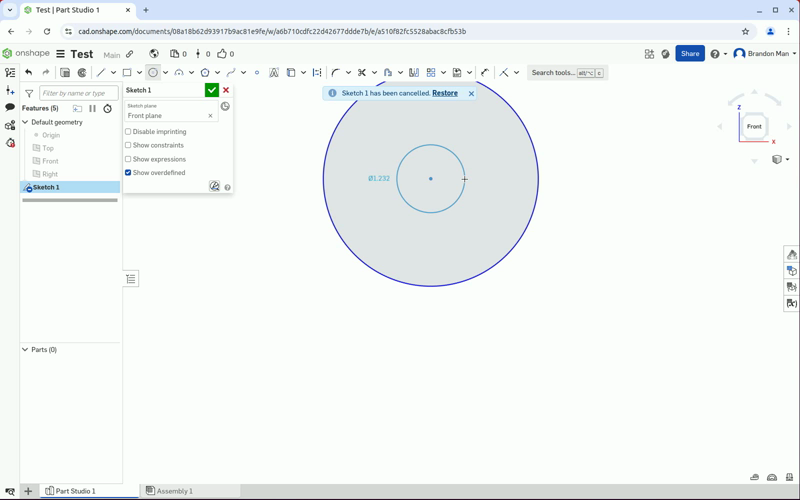
click(464, 178)
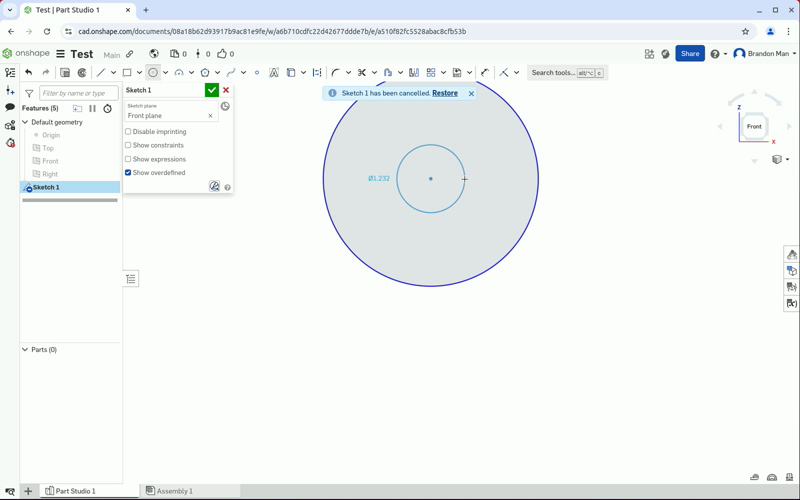
scroll(-6)
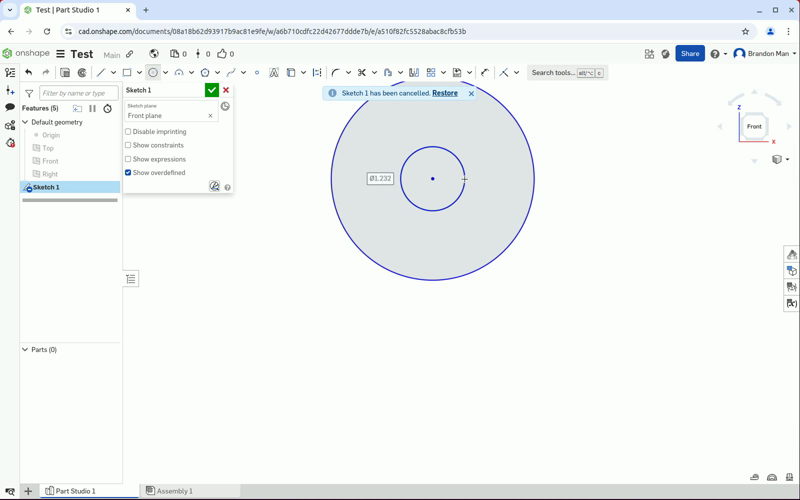
scroll(-6)
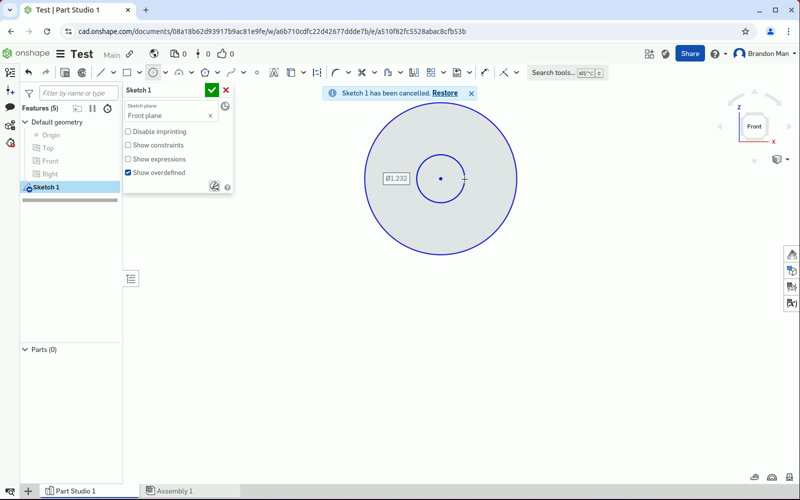
scroll(-6)
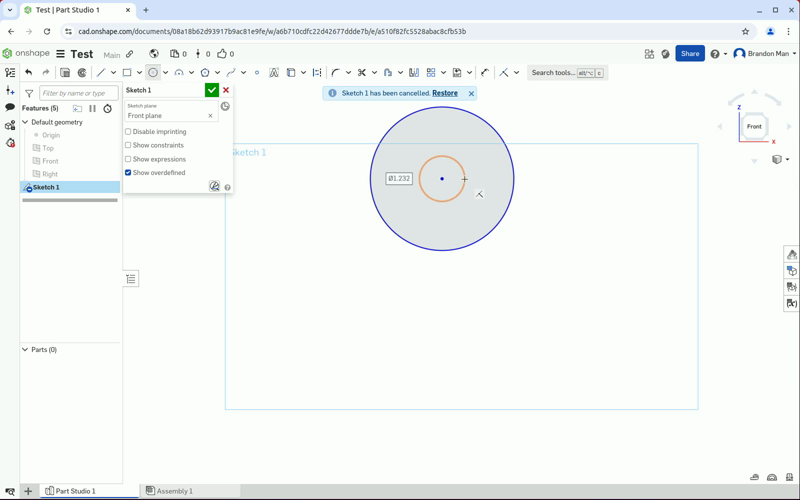
scroll(-6)
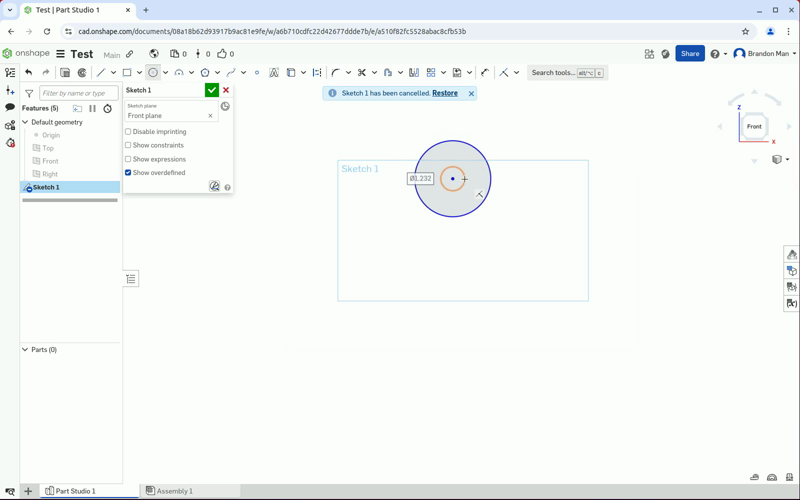
scroll(-6)
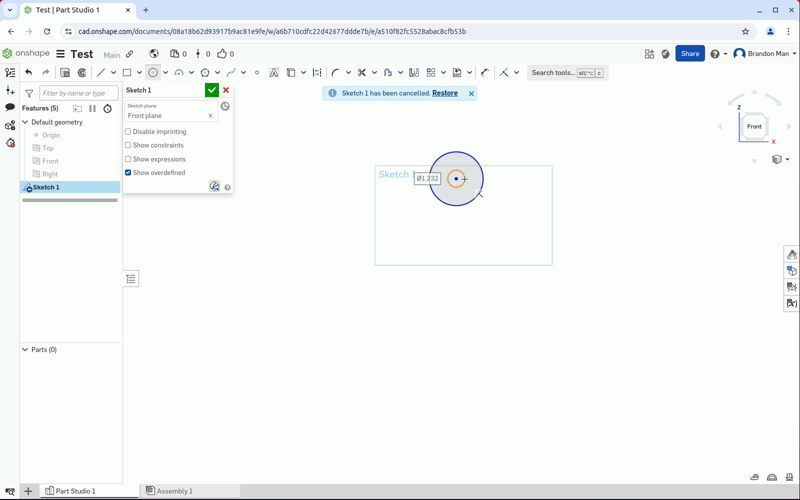
scroll(-6)
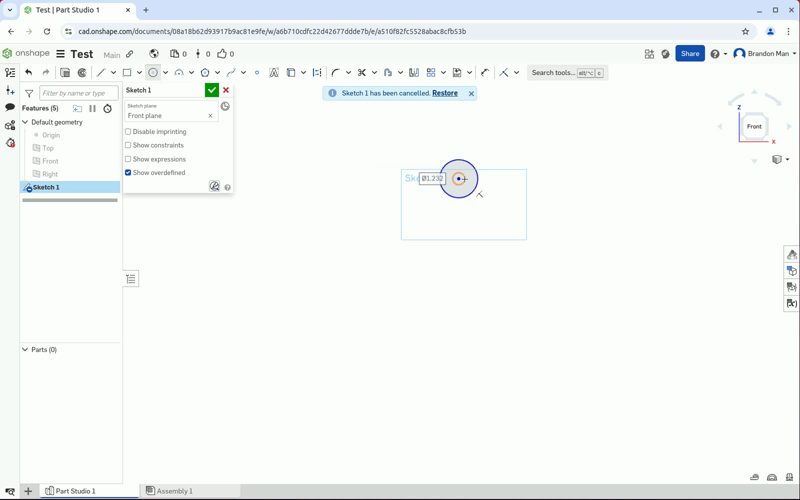
scroll(-6)
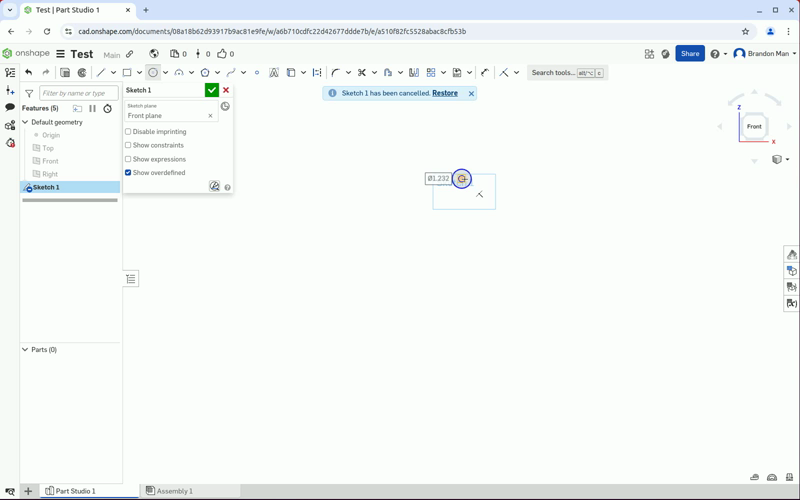
key(esc)
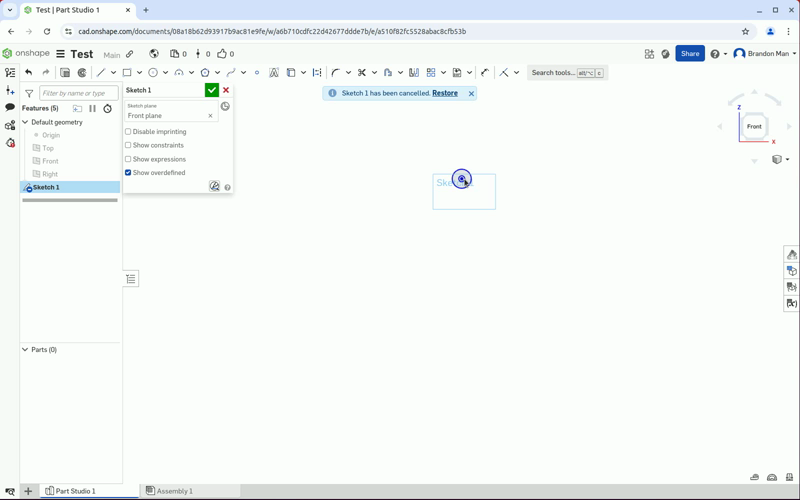
mouse_move(458, 178)
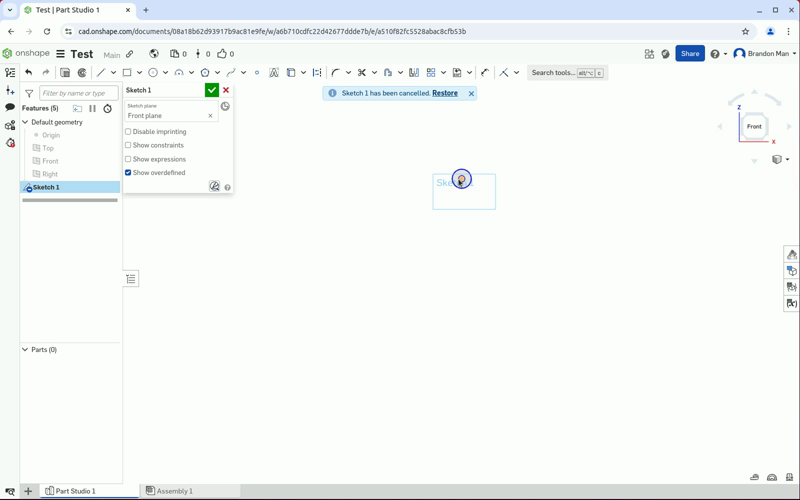
scroll(6)
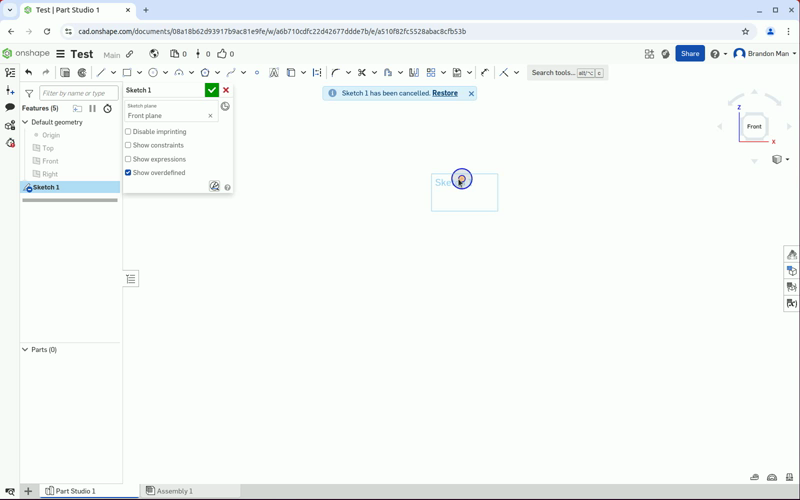
scroll(6)
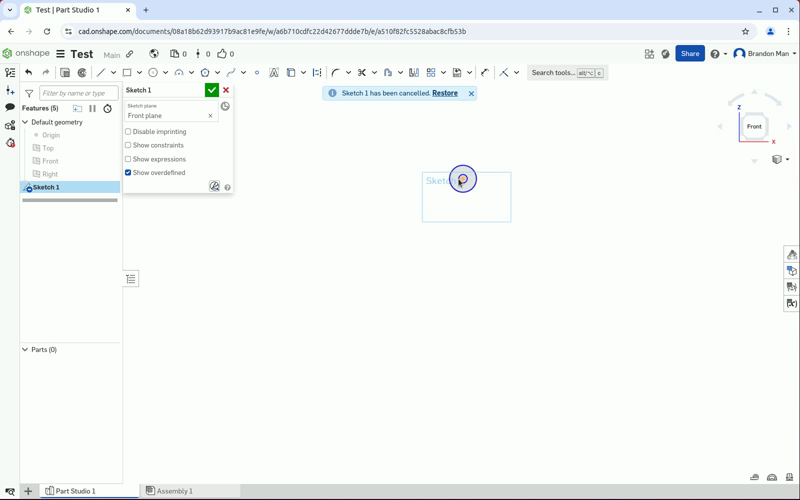
scroll(6)
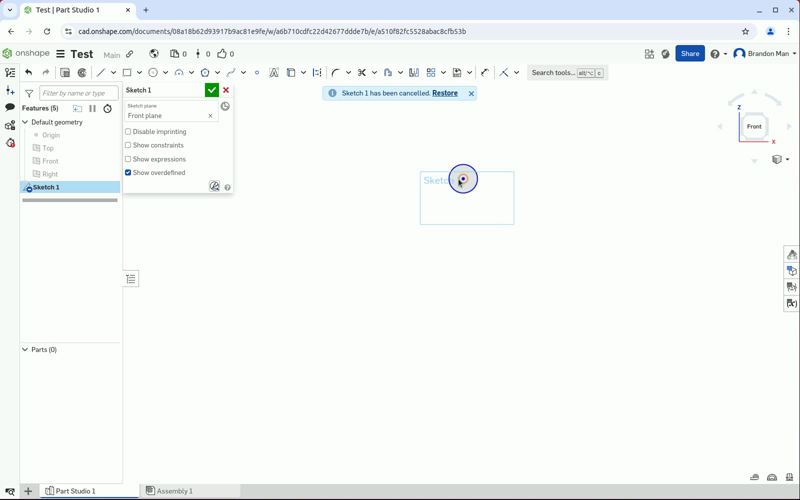
scroll(6)
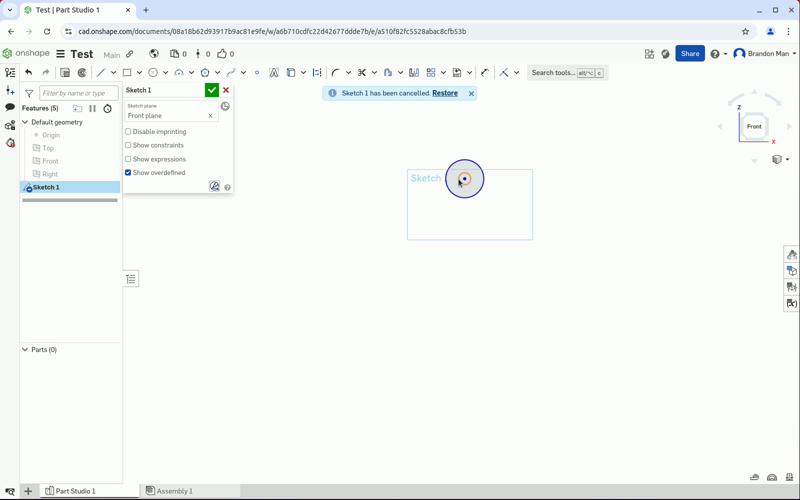
scroll(6)
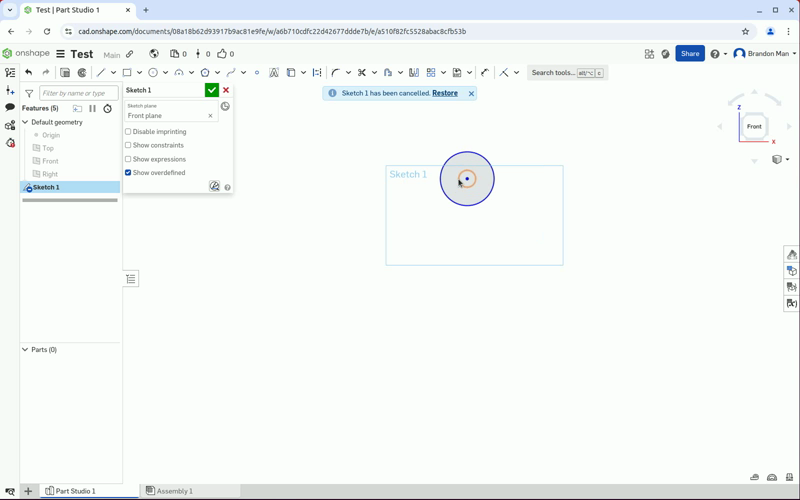
scroll(6)
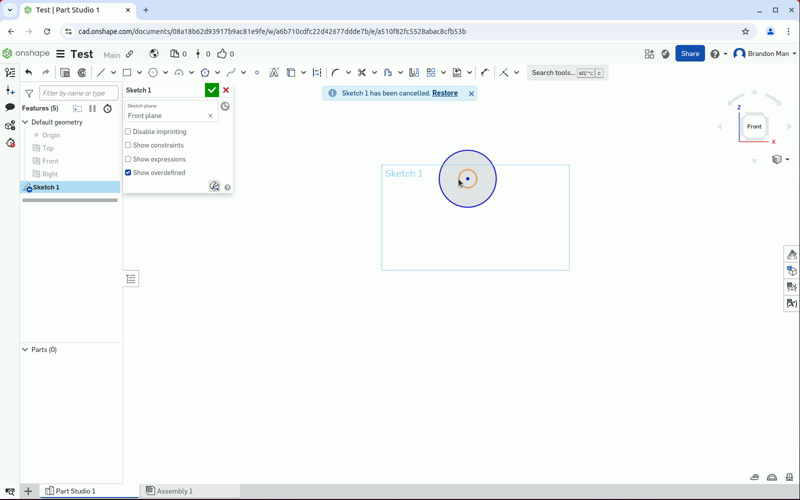
scroll(6)
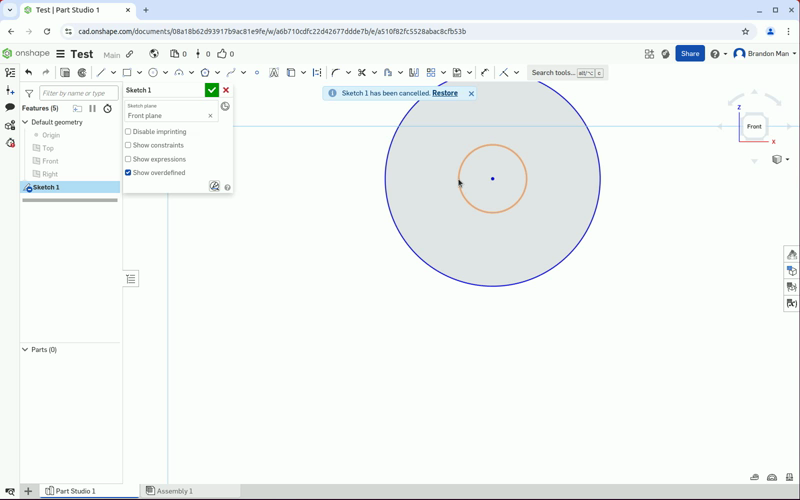
click(458, 178)
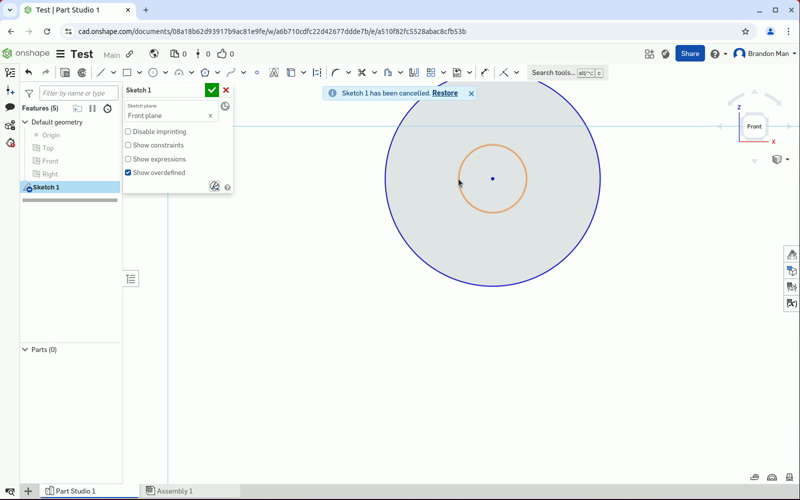
scroll(-6)
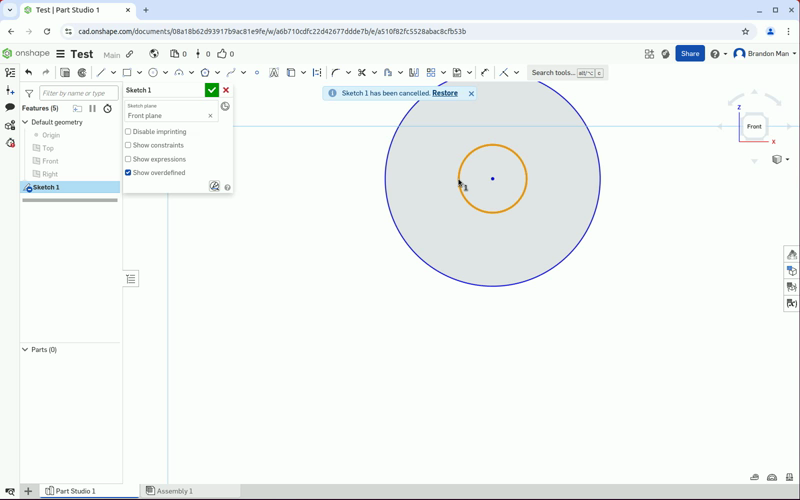
scroll(-6)
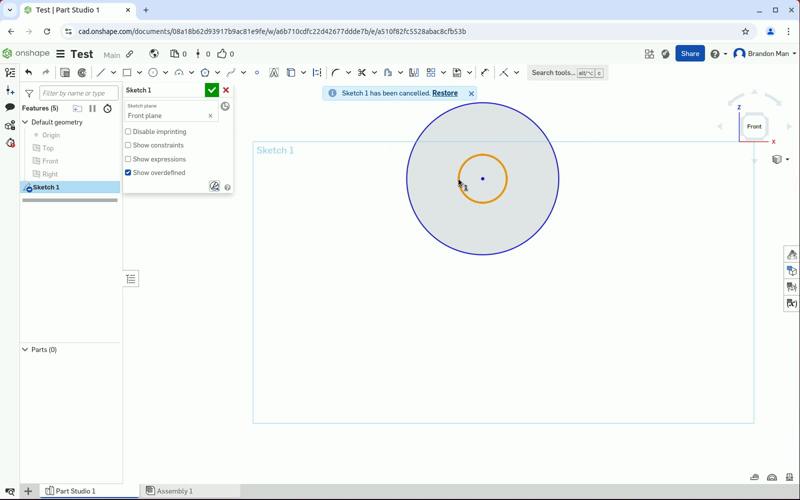
scroll(-6)
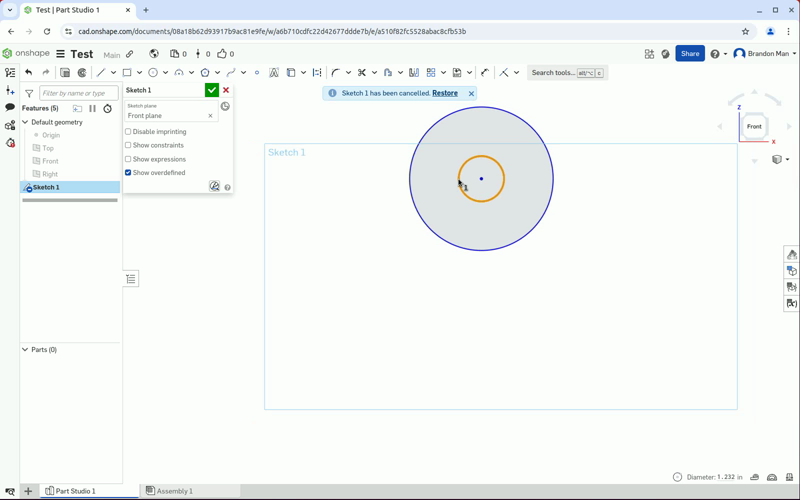
scroll(-6)
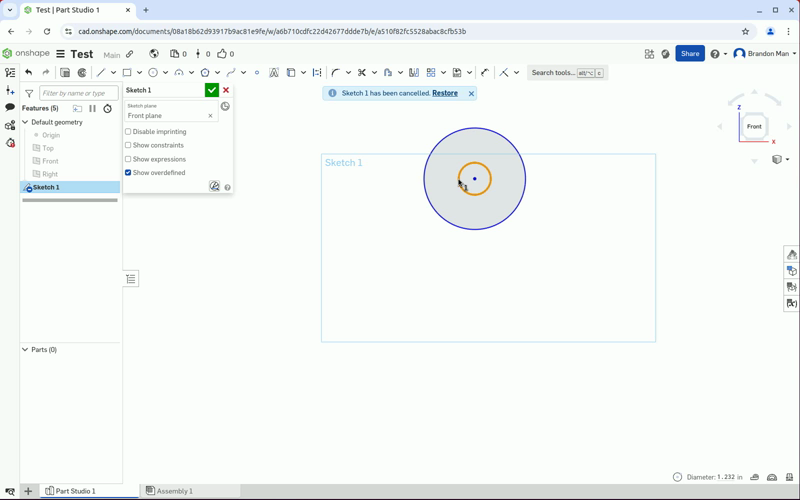
scroll(-6)
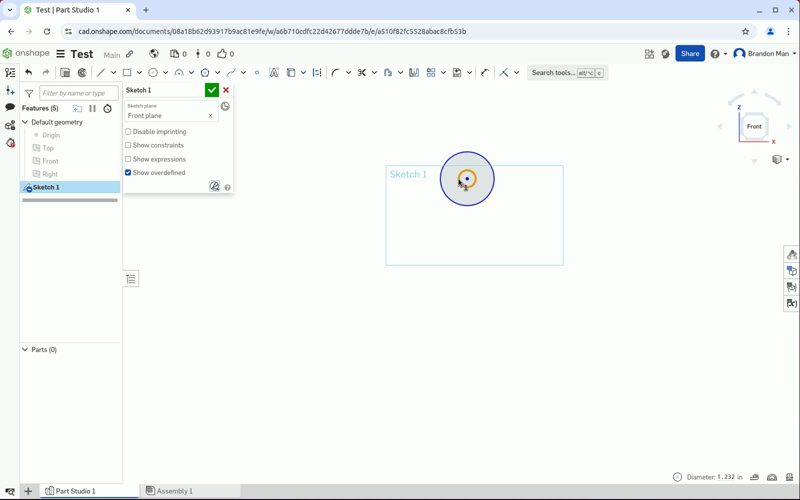
scroll(-6)
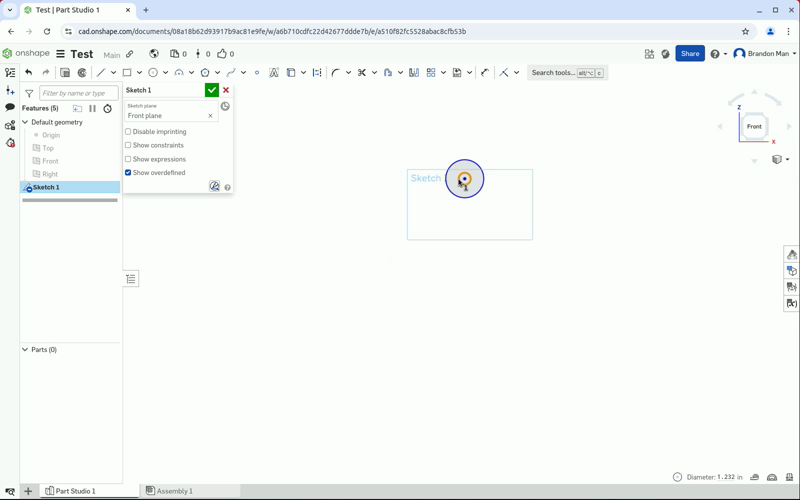
scroll(-6)
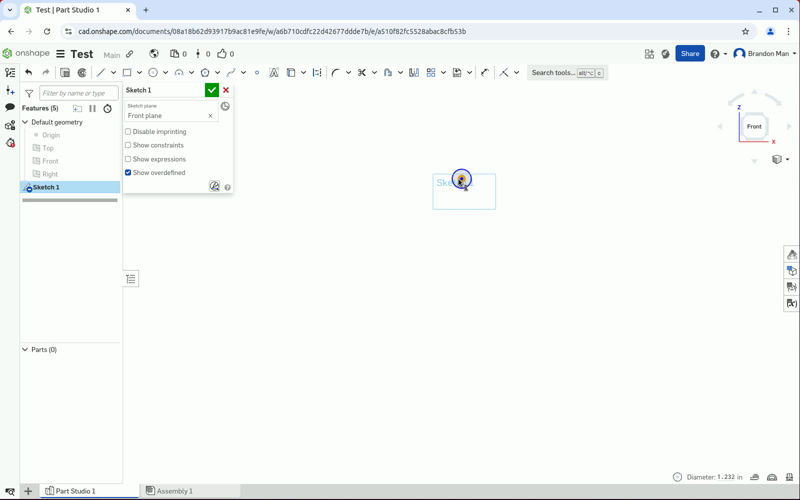
mouse_move(73, 352)
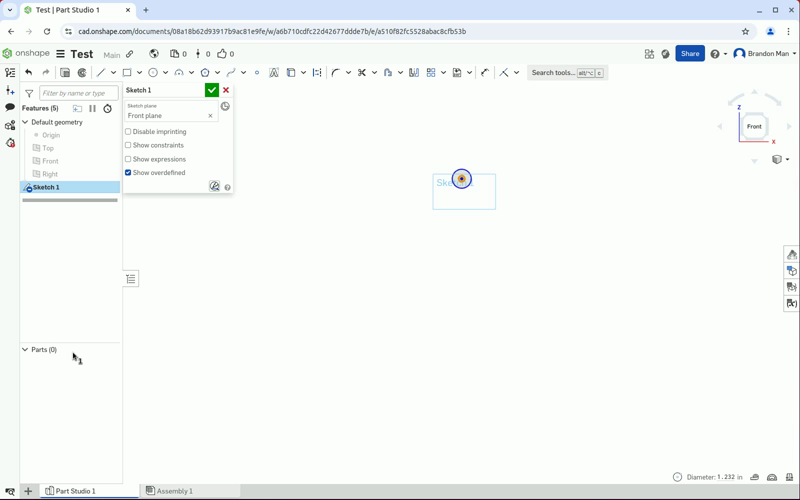
key(shift+y)
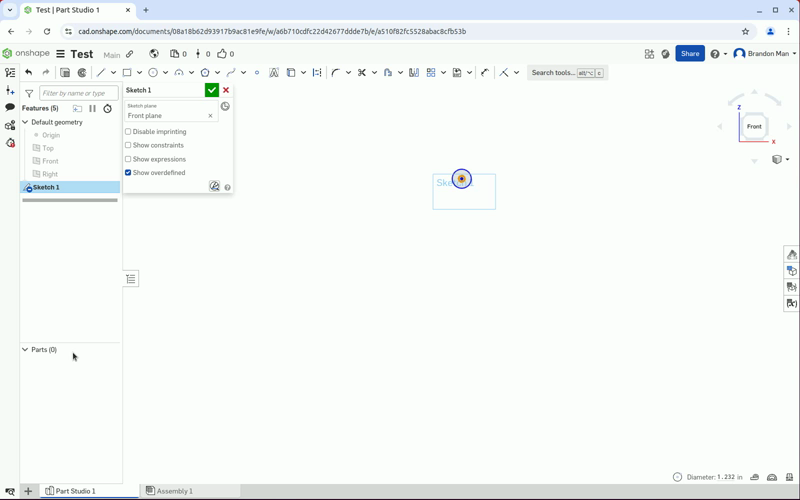
key(shift+e)
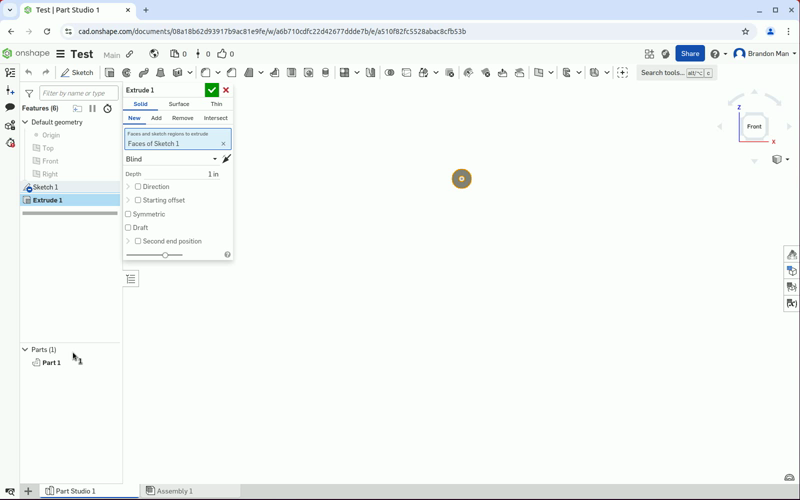
mouse_move(143, 106)
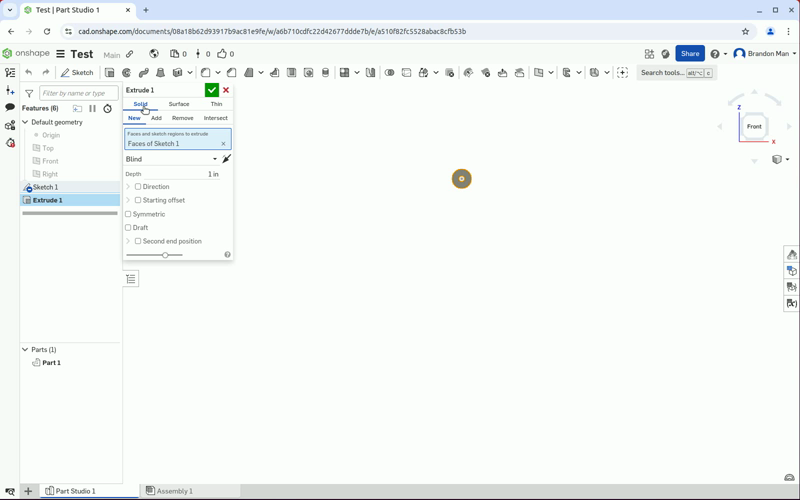
click(143, 106)
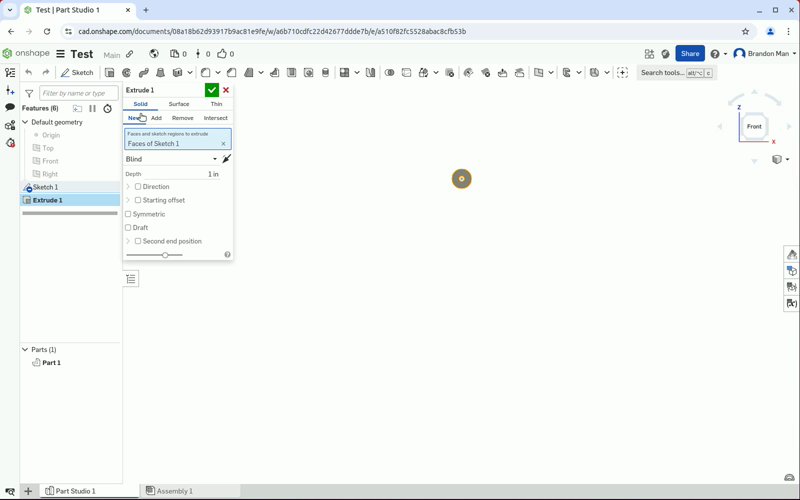
mouse_move(137, 120)
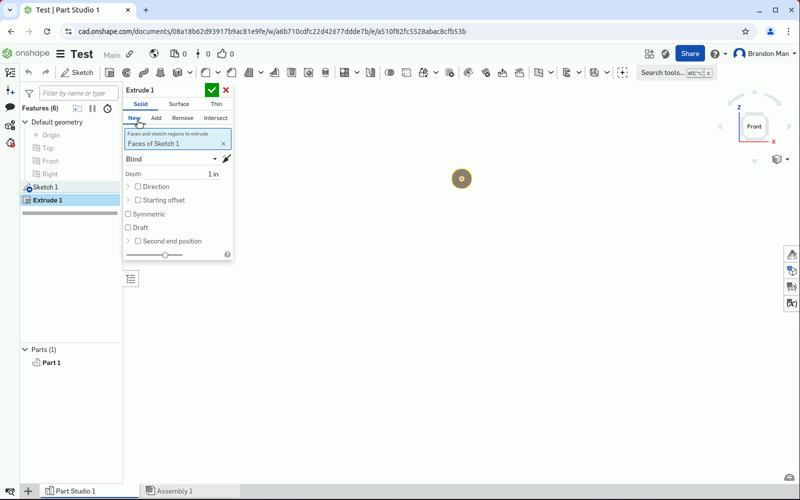
click(137, 120)
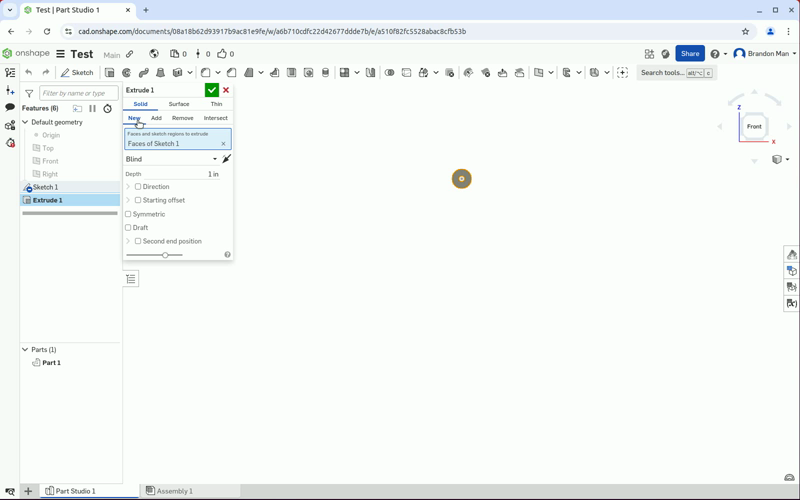
key(tab, 4)
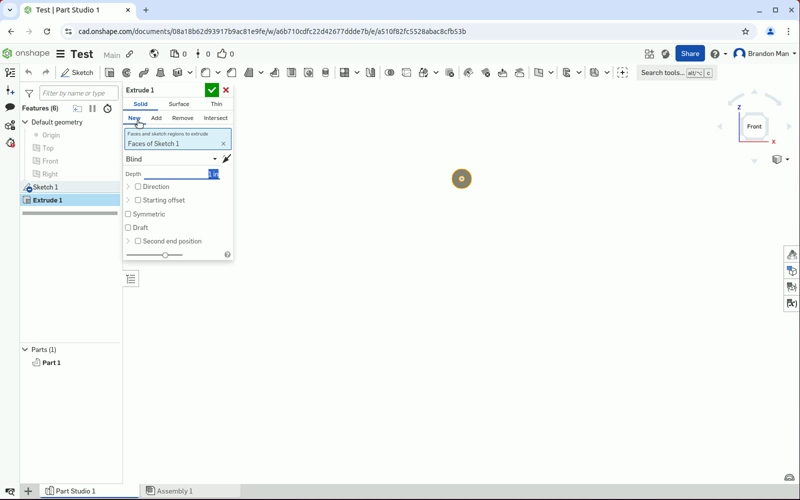
text(0.481)
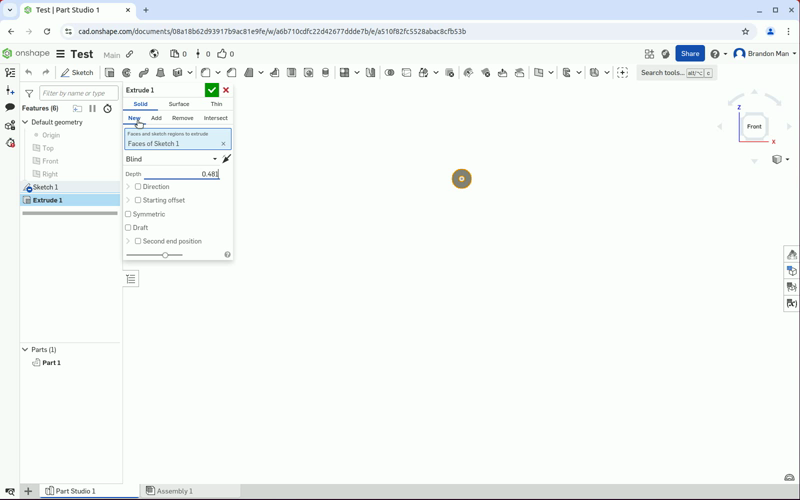
key(enter)
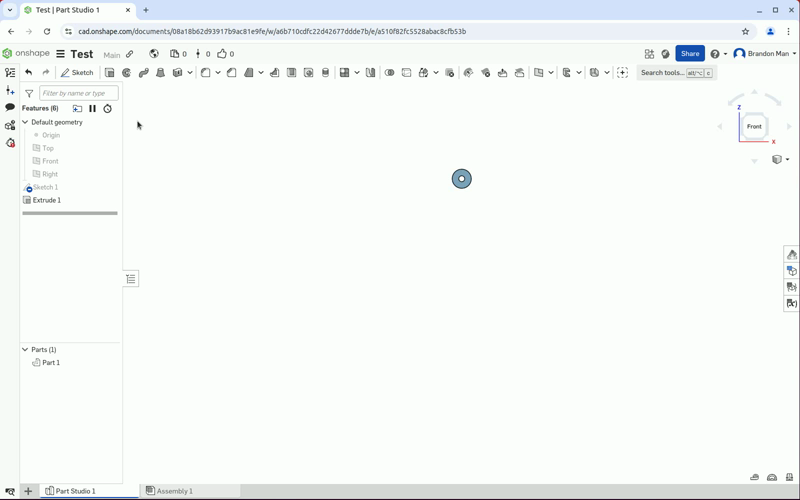
key(shift+h)
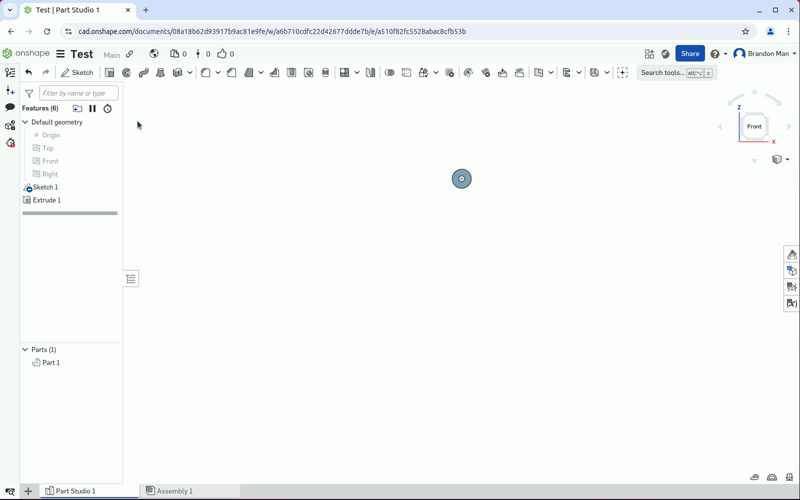
key(shift+h)
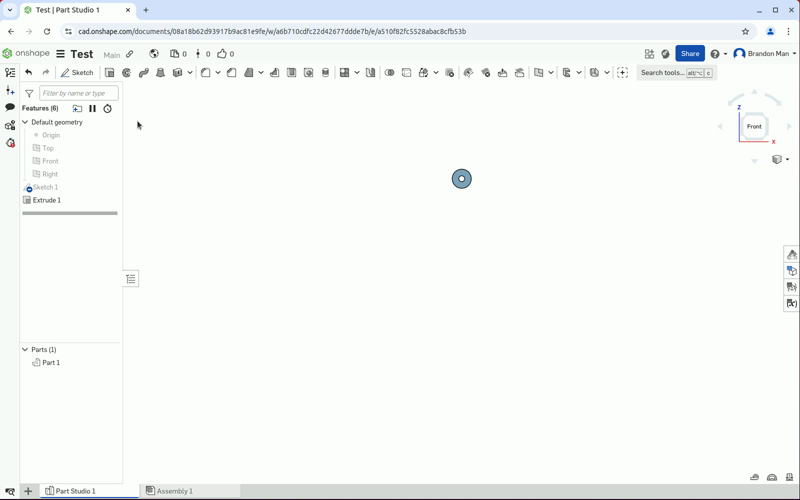
mouse_move(73, 189)
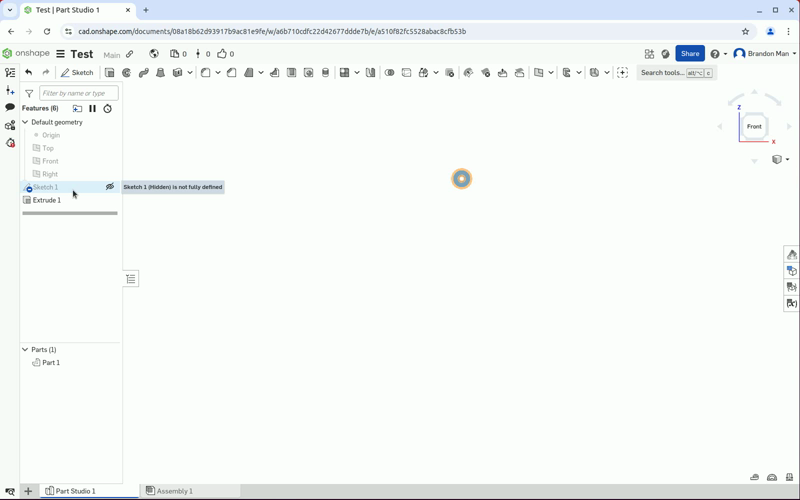
click(73, 189)
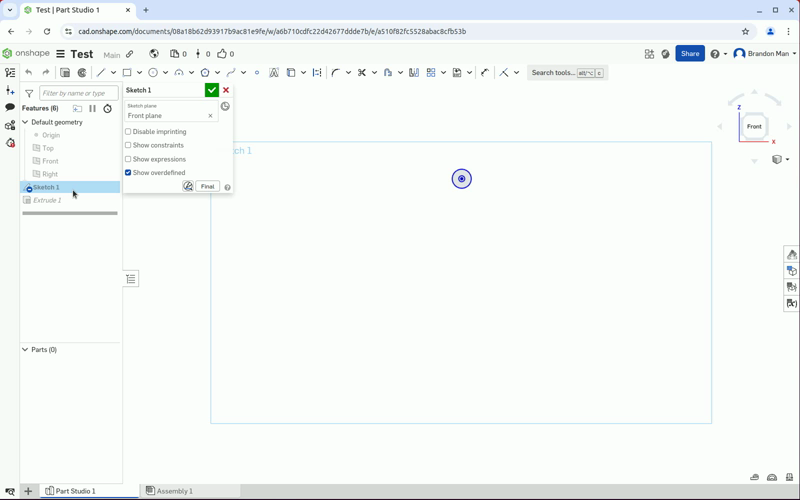
mouse_move(229, 92)
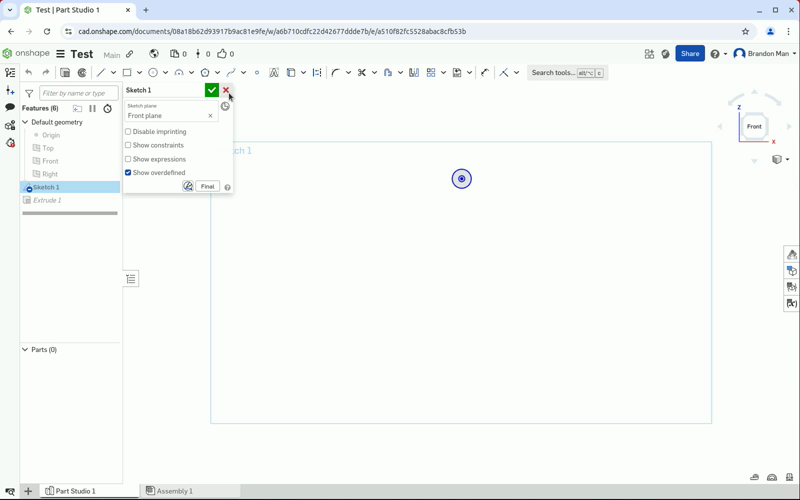
click(229, 92)
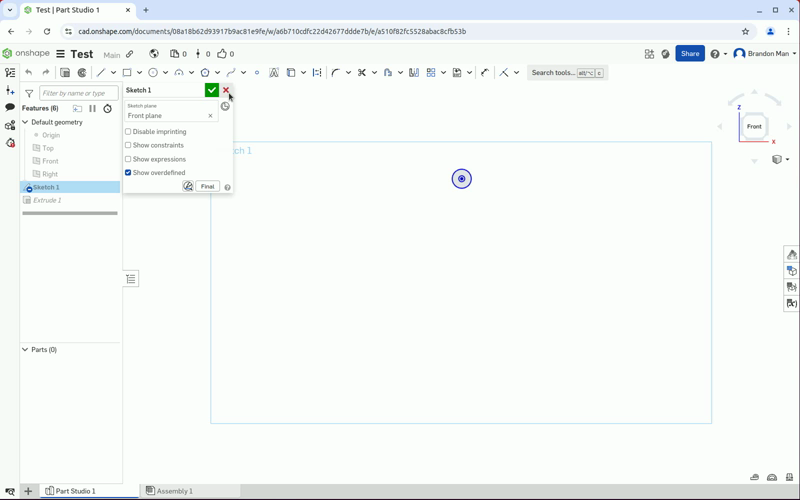
key(shift+s)
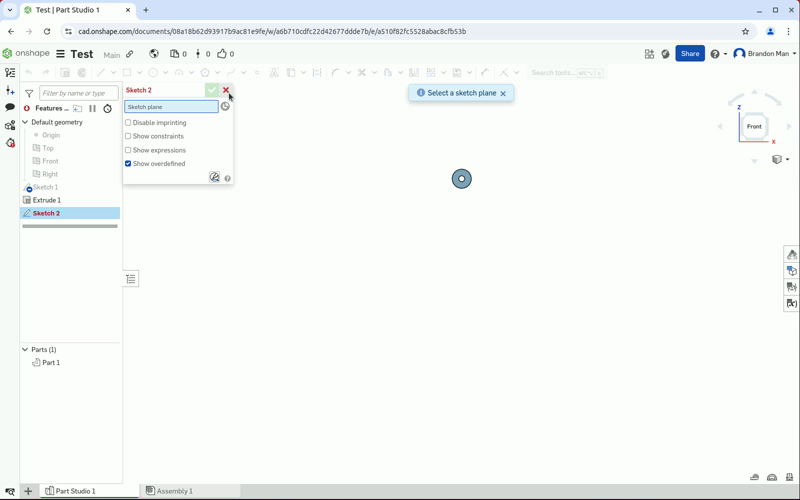
mouse_move(73, 163)
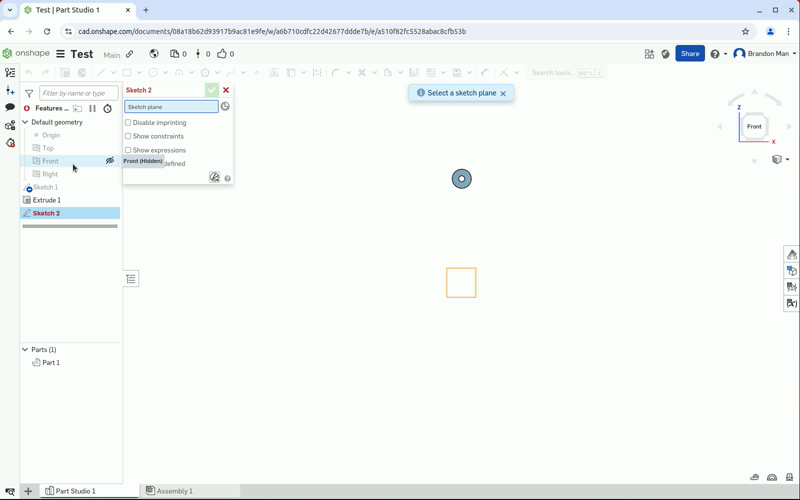
click(73, 163)
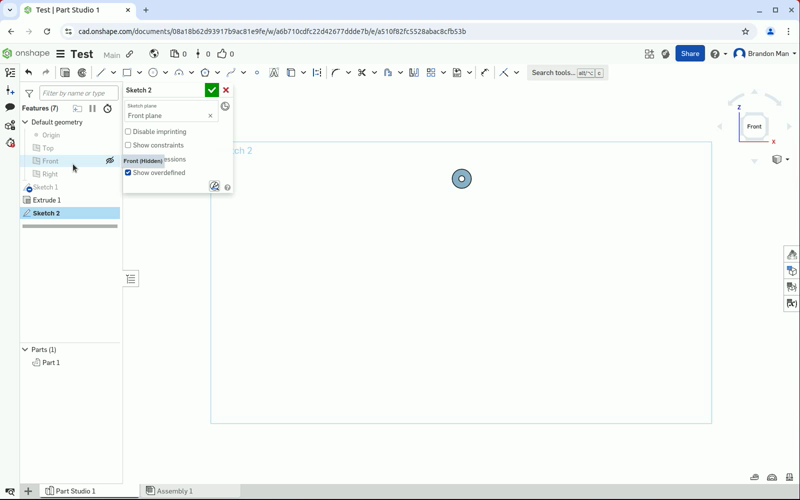
mouse_move(73, 352)
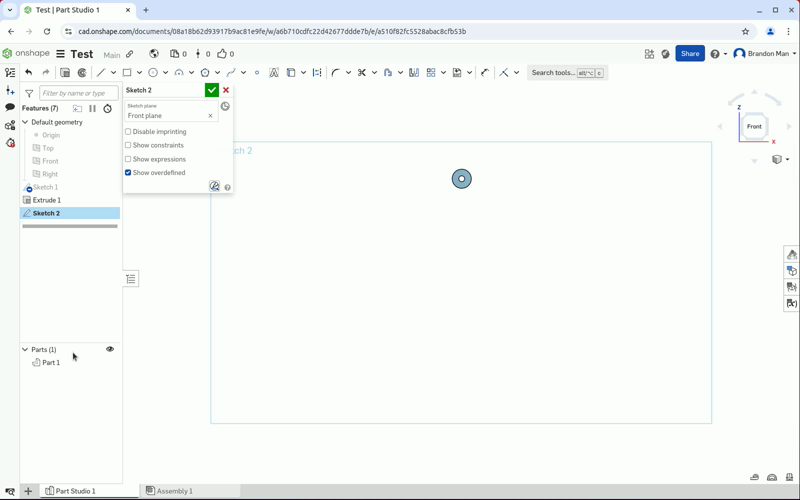
key(y)
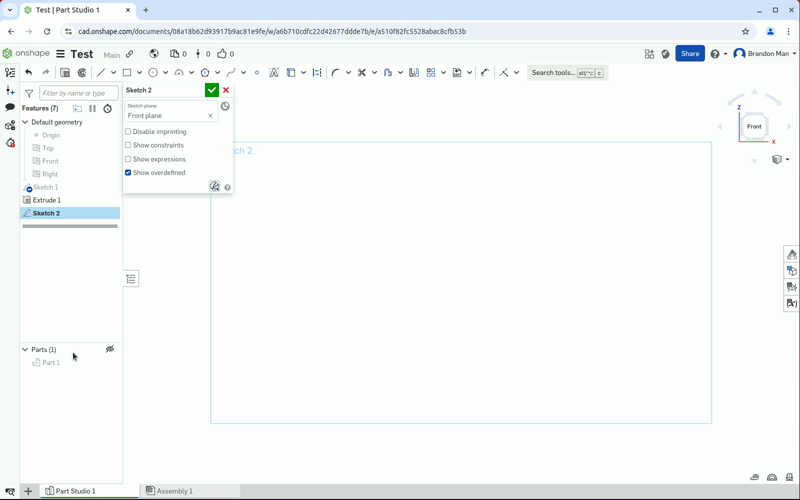
key(c)
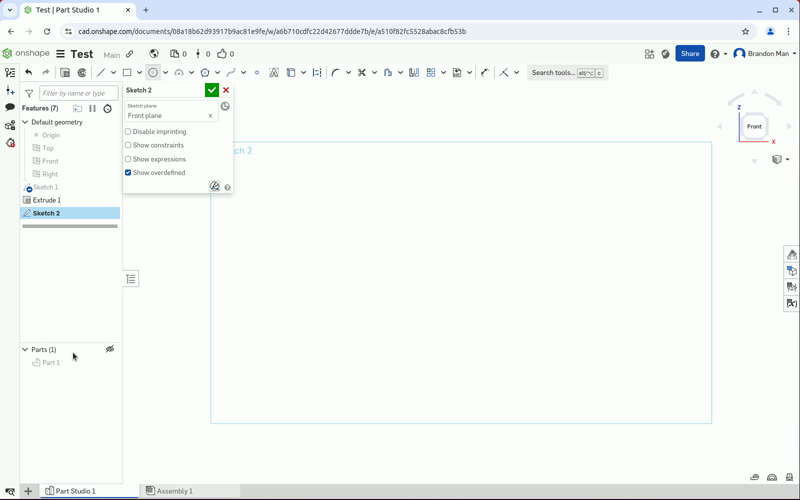
key_down(shift)
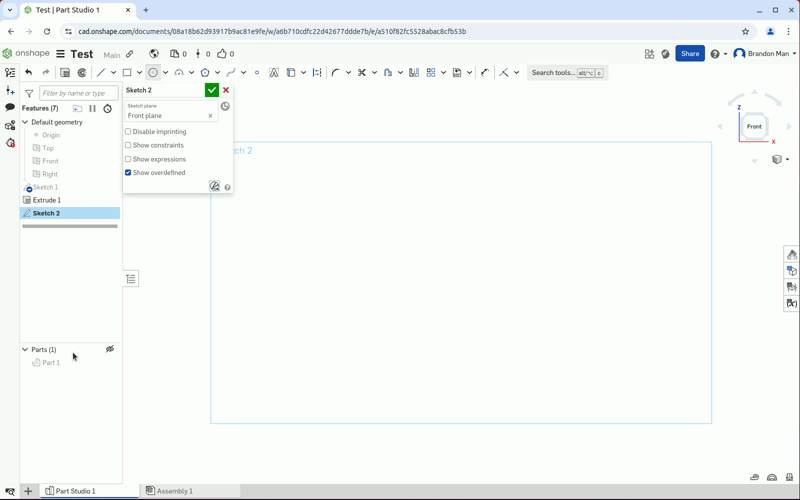
mouse_move(489, 282)
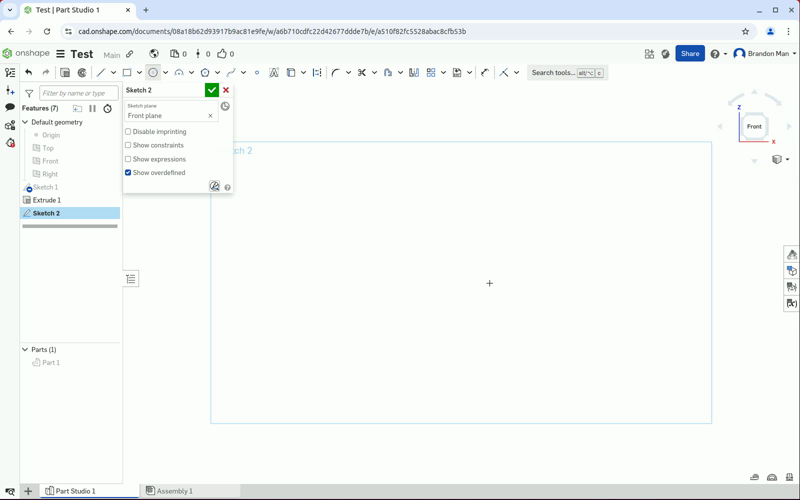
click(489, 282)
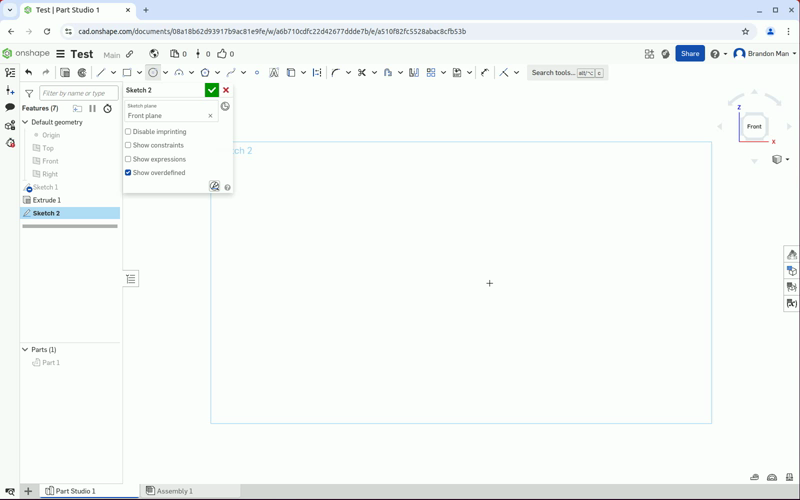
key_up(shift)
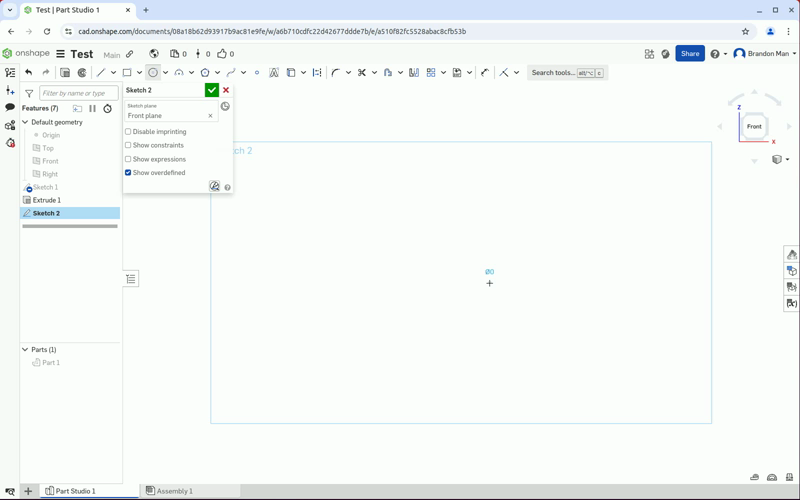
mouse_move(497, 282)
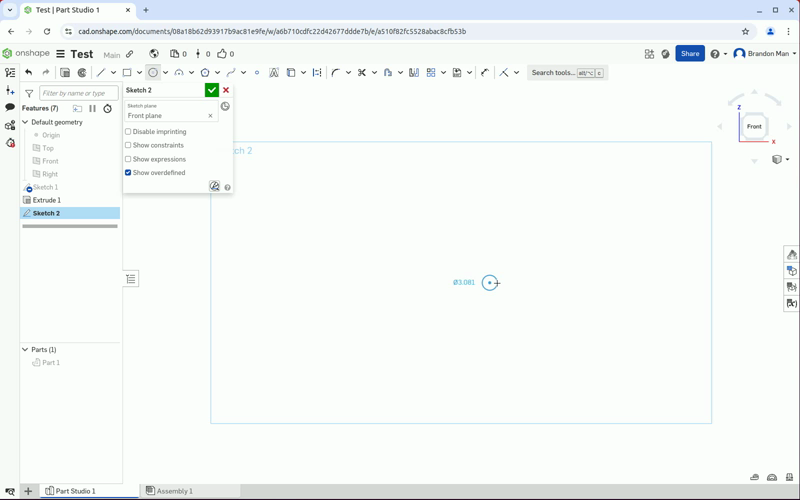
click(497, 282)
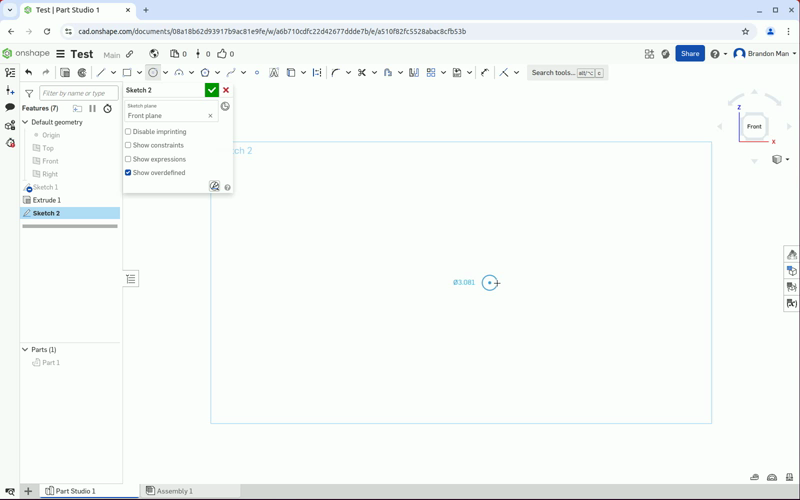
key(esc)
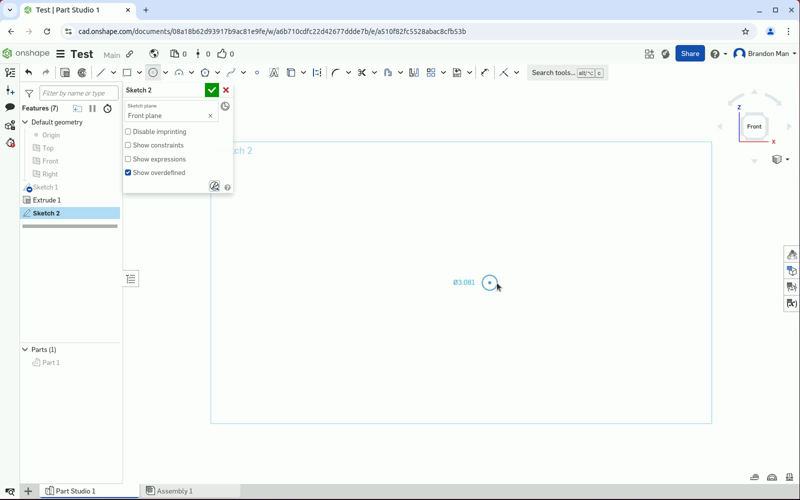
key(c)
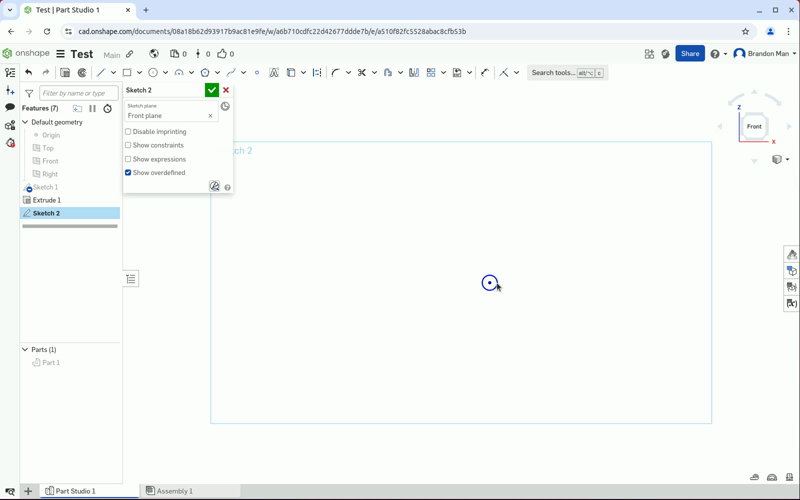
key_down(shift)
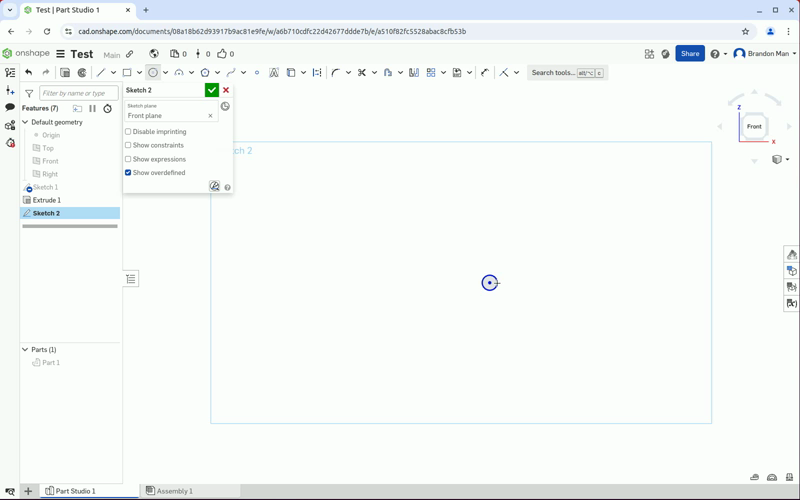
mouse_move(489, 282)
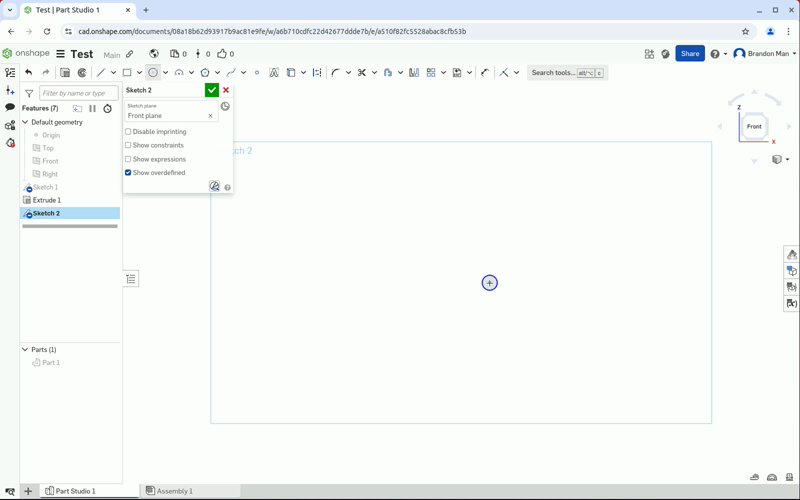
click(489, 282)
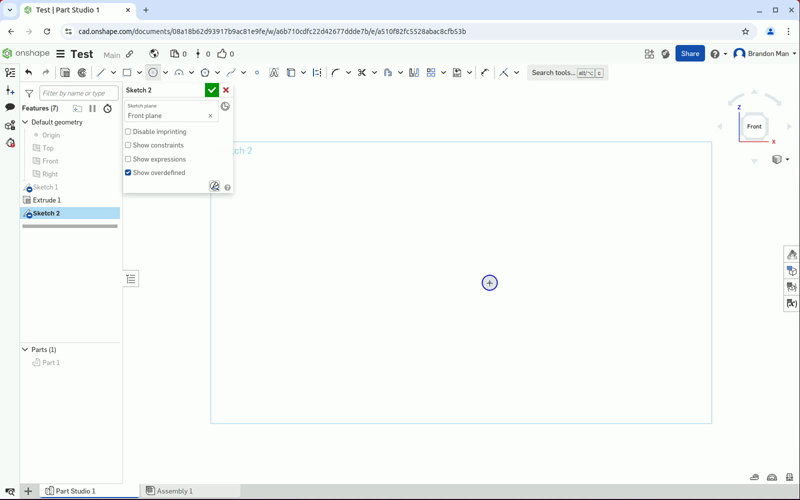
key_up(shift)
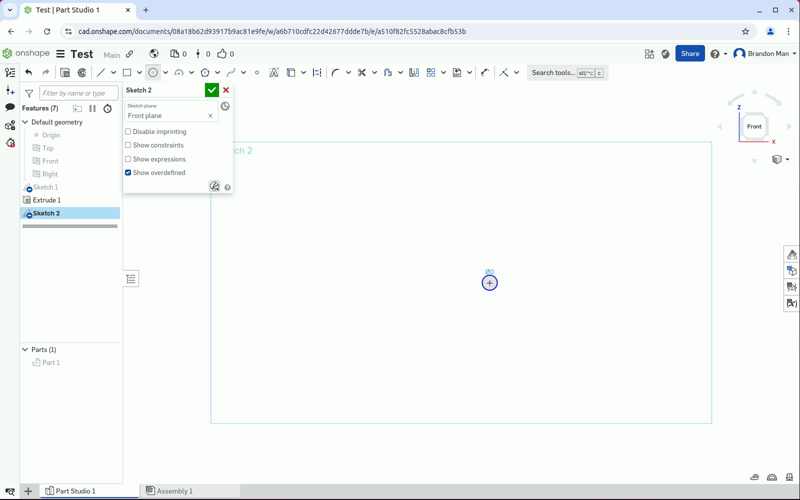
mouse_move(492, 282)
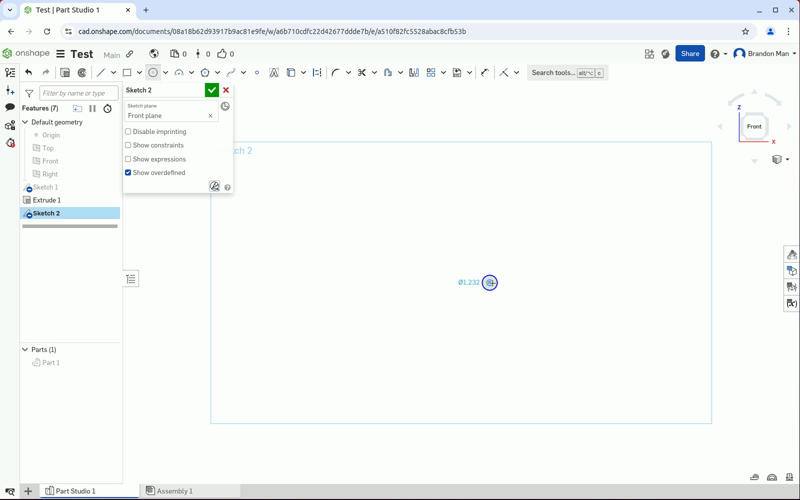
scroll(6)
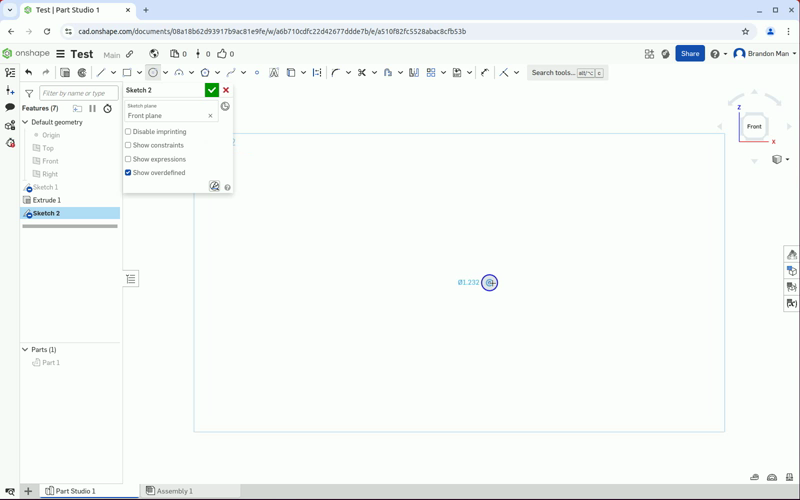
scroll(6)
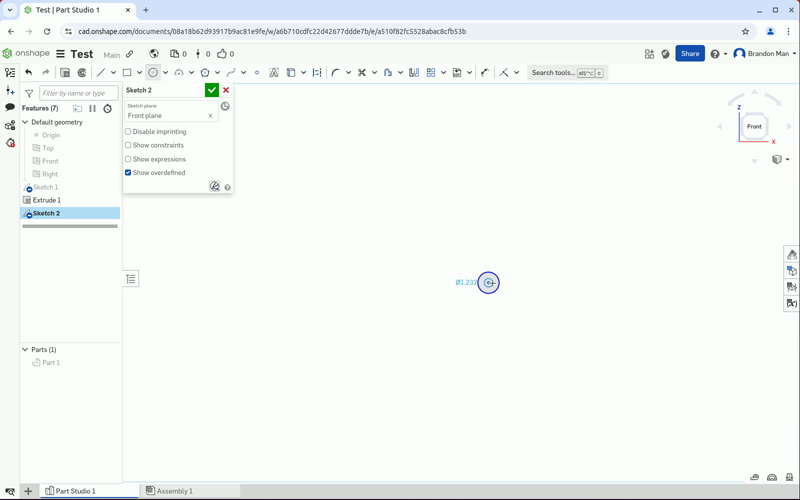
scroll(6)
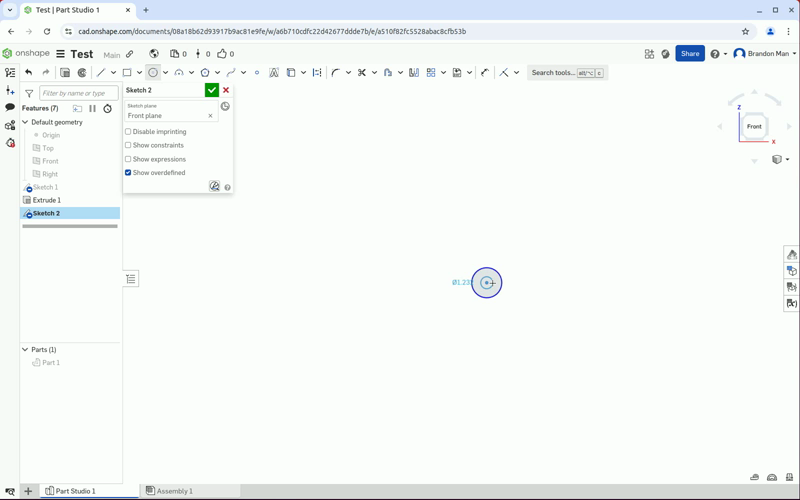
scroll(6)
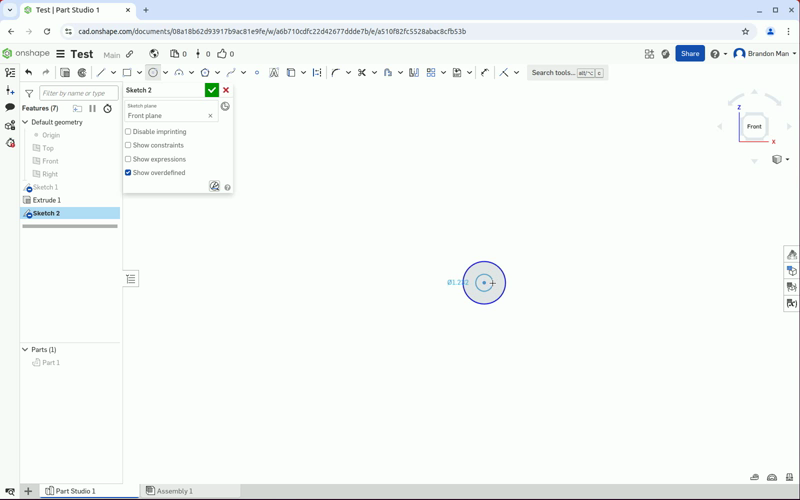
scroll(6)
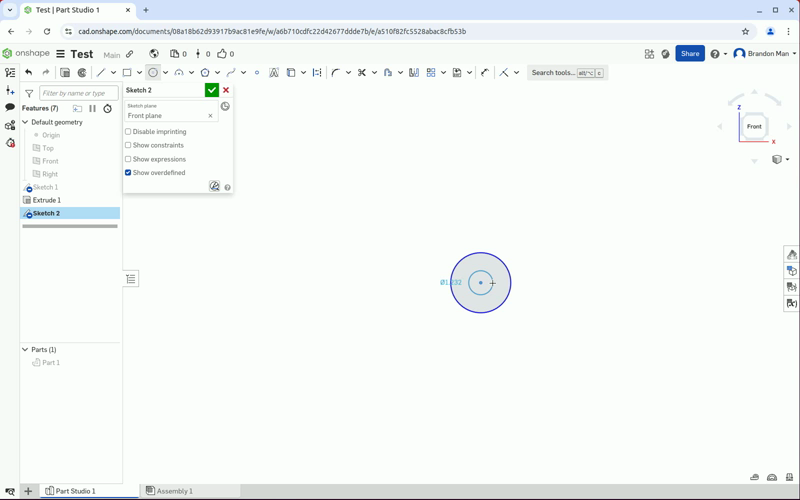
scroll(6)
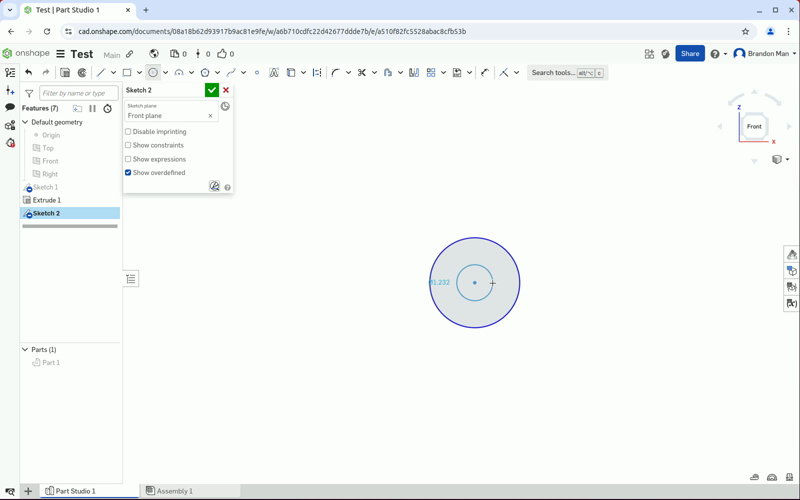
scroll(6)
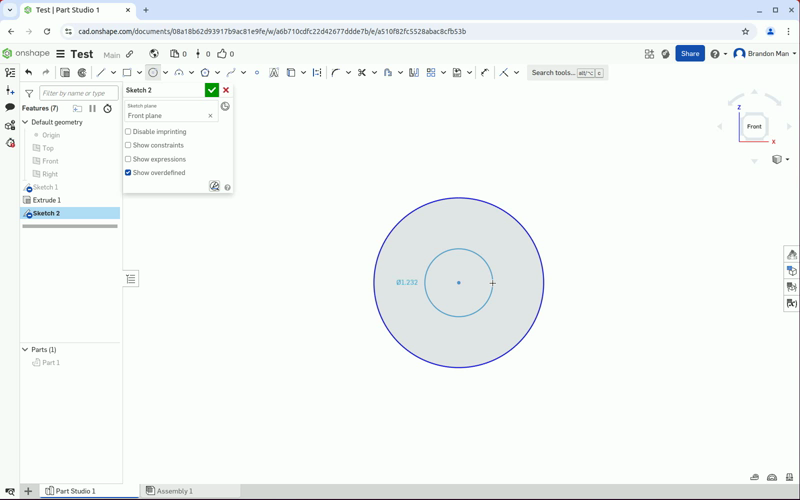
click(492, 282)
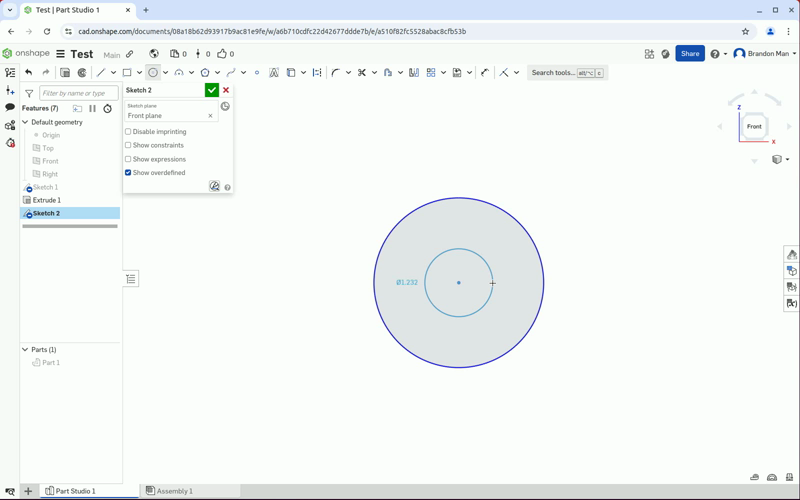
scroll(-6)
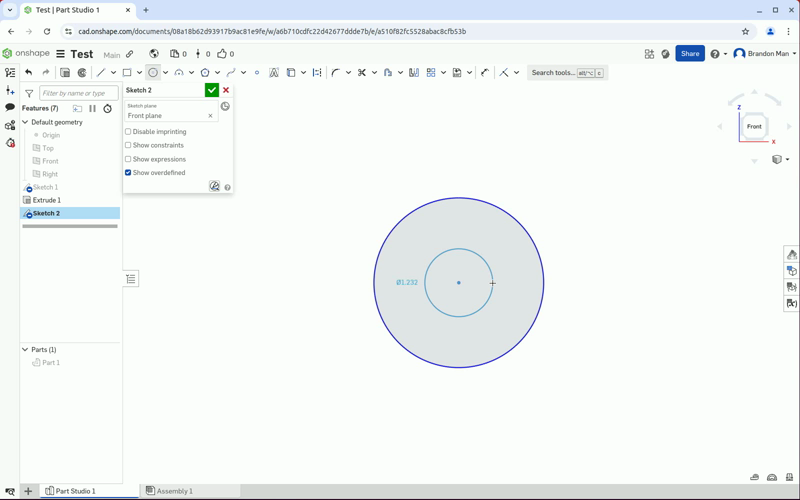
scroll(-6)
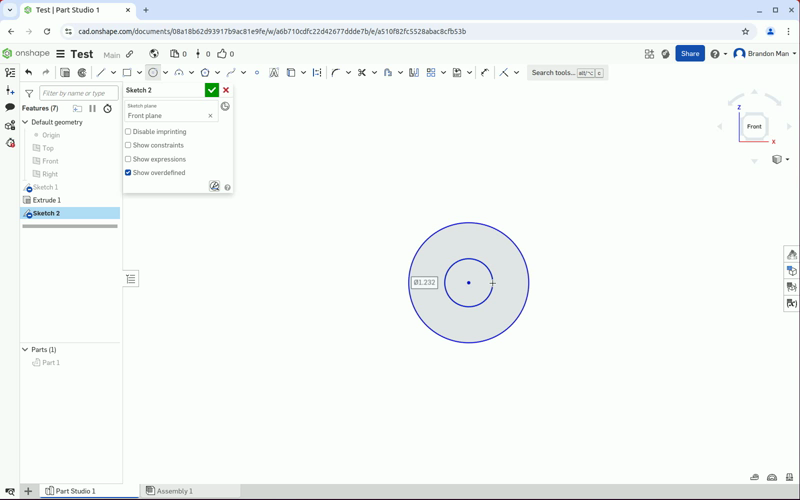
scroll(-6)
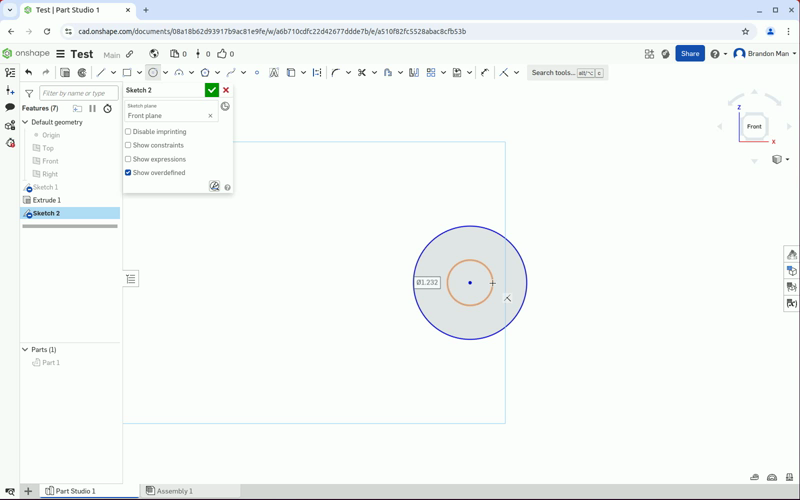
scroll(-6)
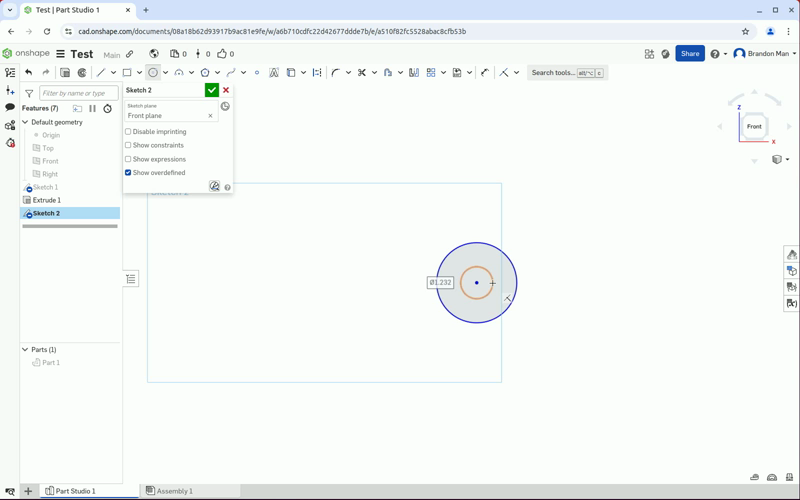
scroll(-6)
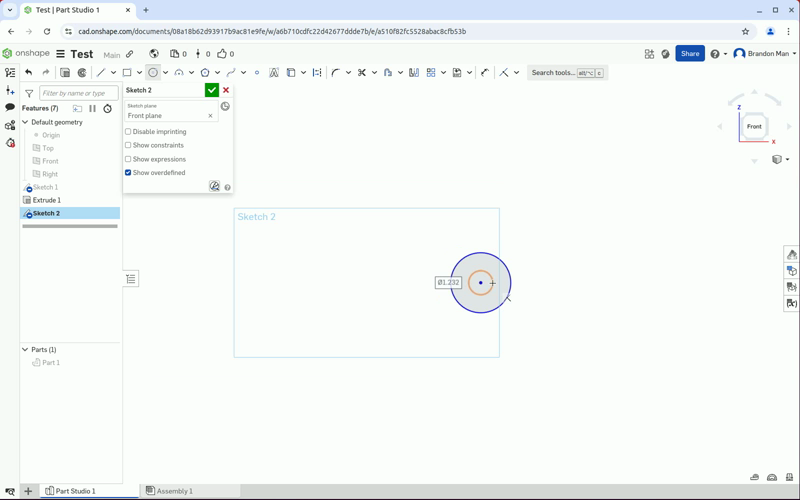
scroll(-6)
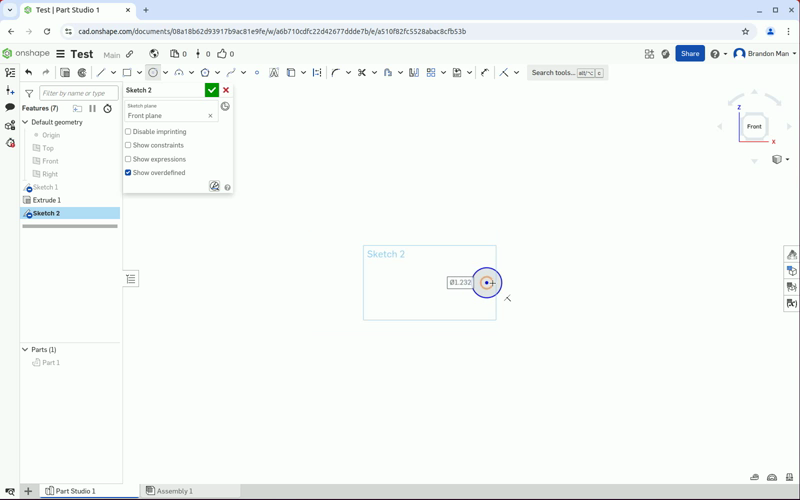
scroll(-6)
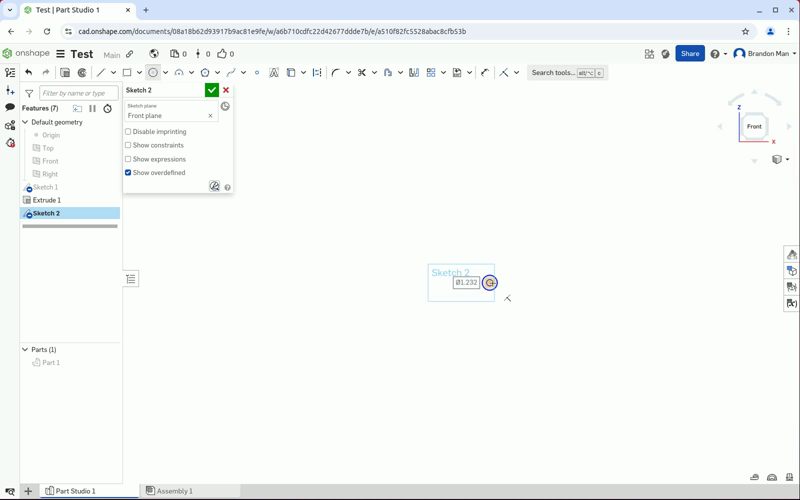
key(esc)
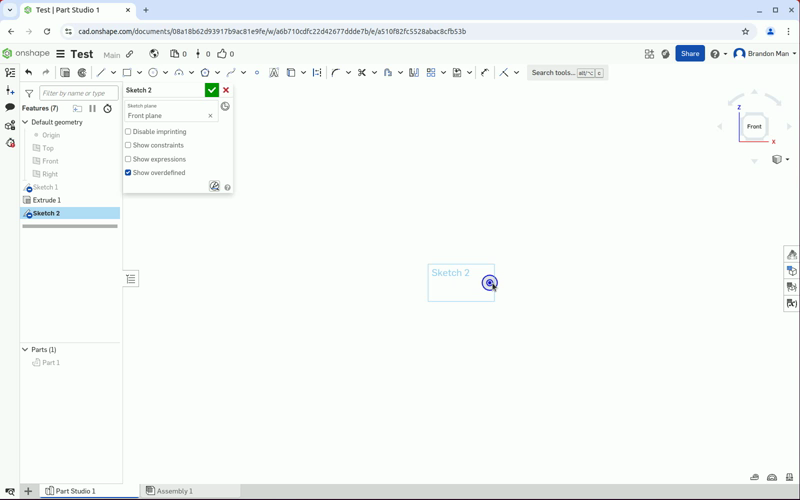
mouse_move(489, 288)
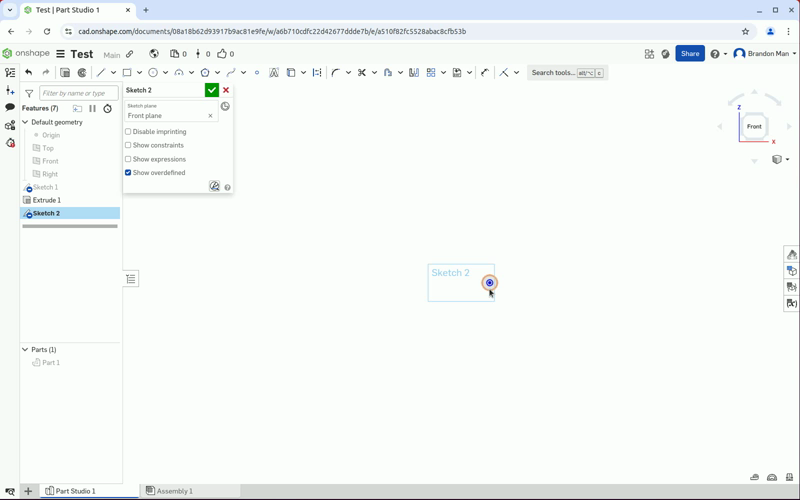
scroll(6)
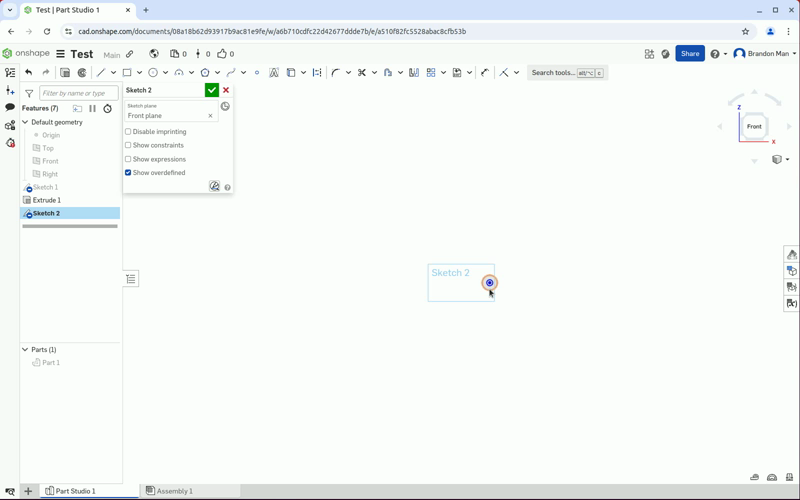
scroll(6)
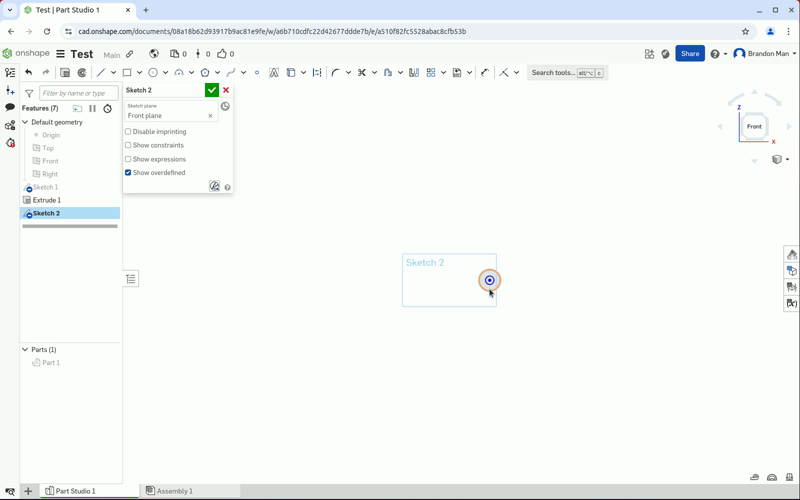
scroll(6)
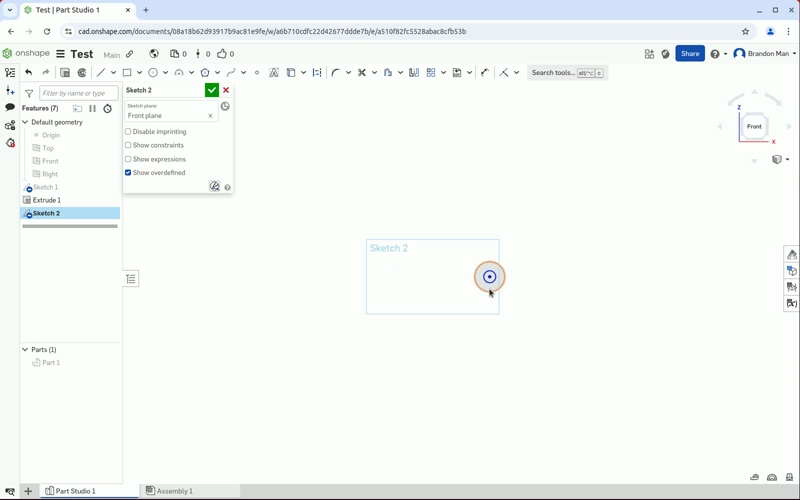
scroll(6)
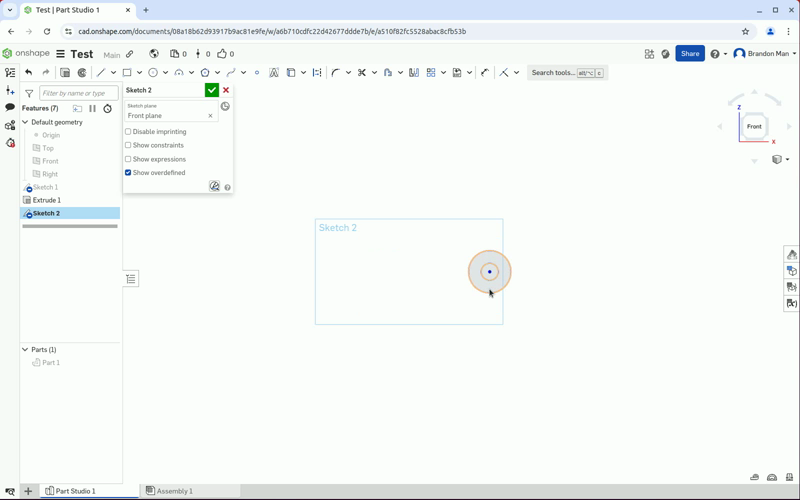
scroll(6)
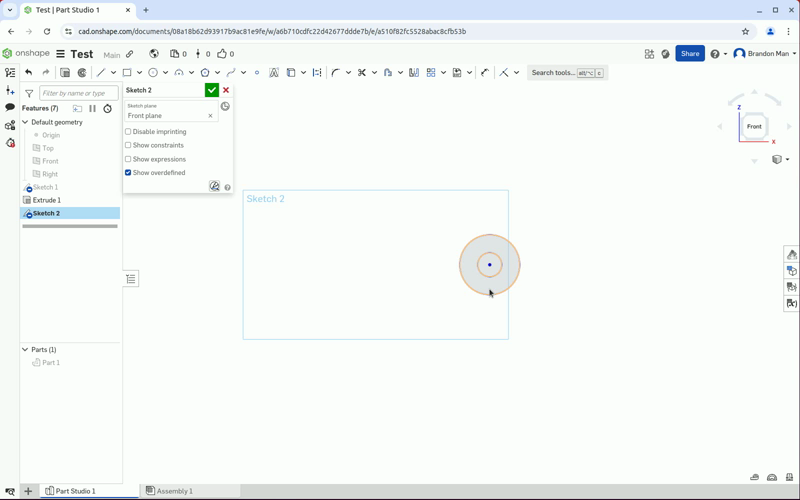
scroll(6)
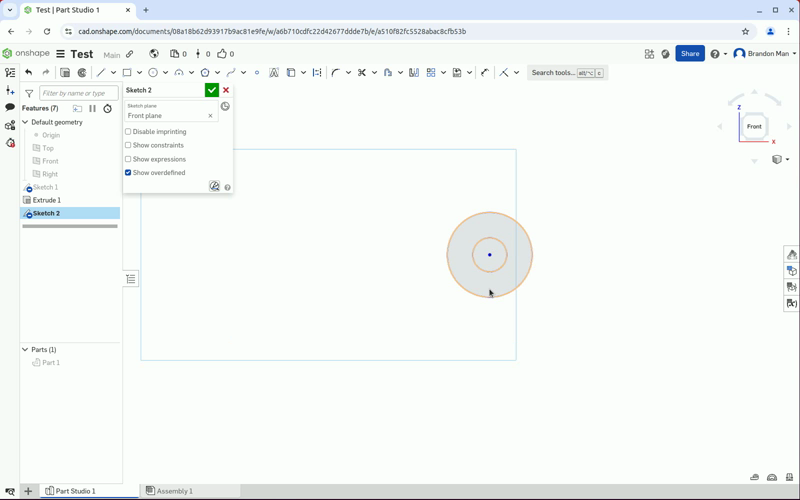
scroll(6)
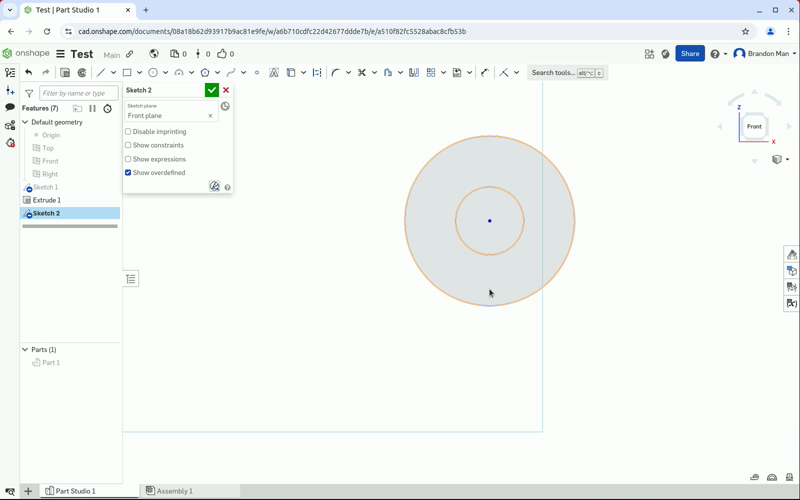
click(489, 288)
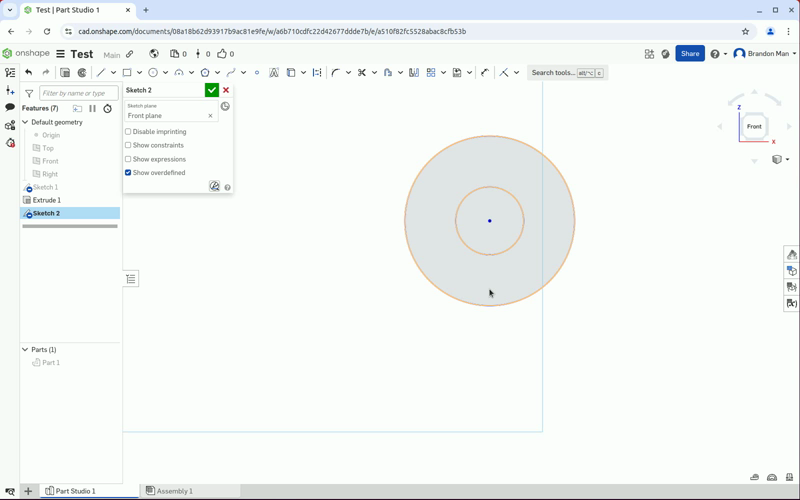
scroll(-6)
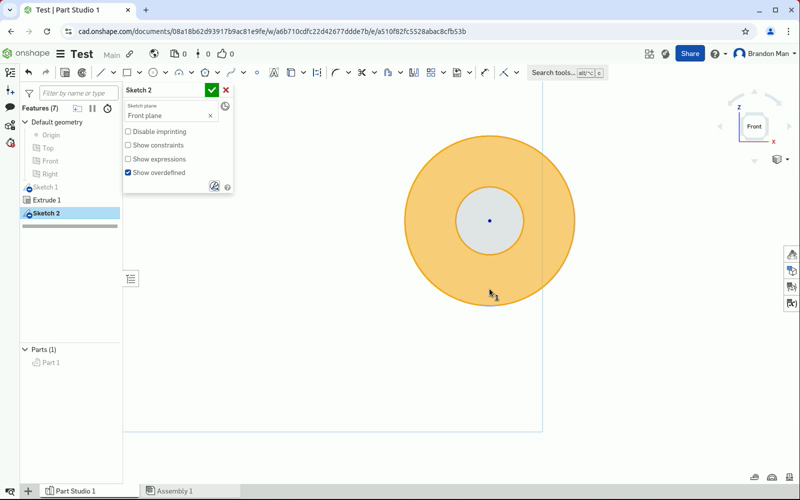
scroll(-6)
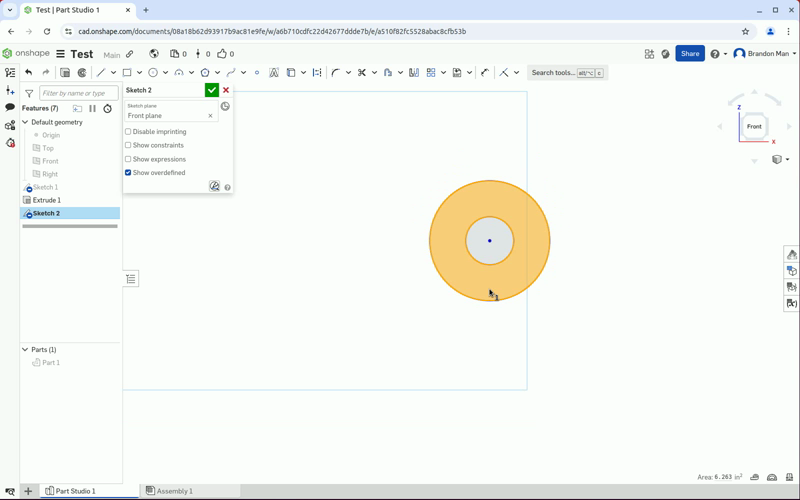
scroll(-6)
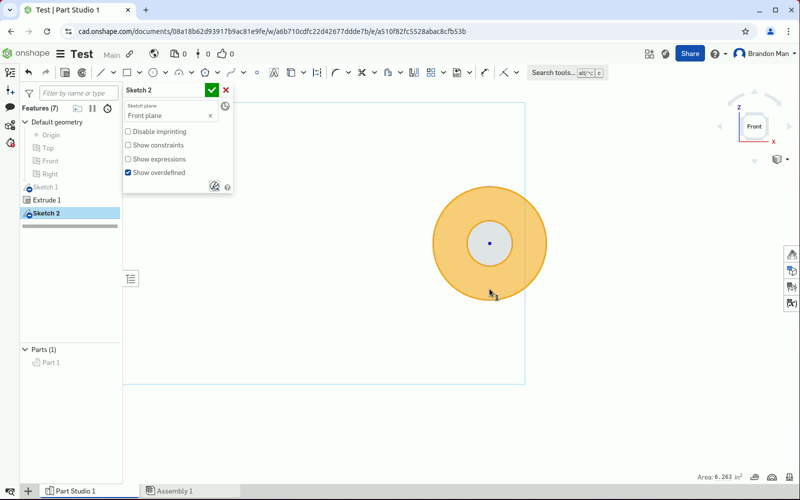
scroll(-6)
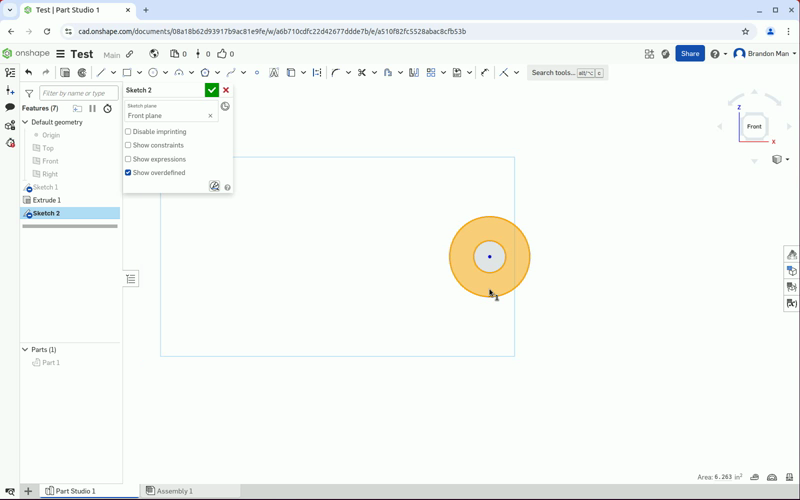
scroll(-6)
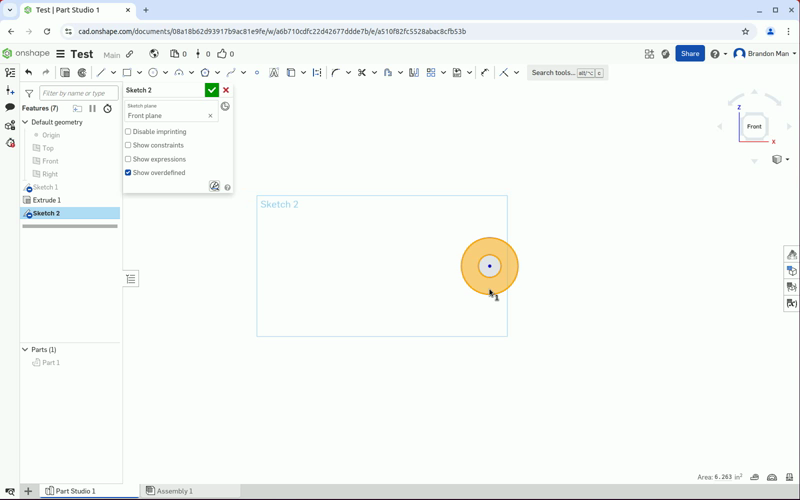
scroll(-6)
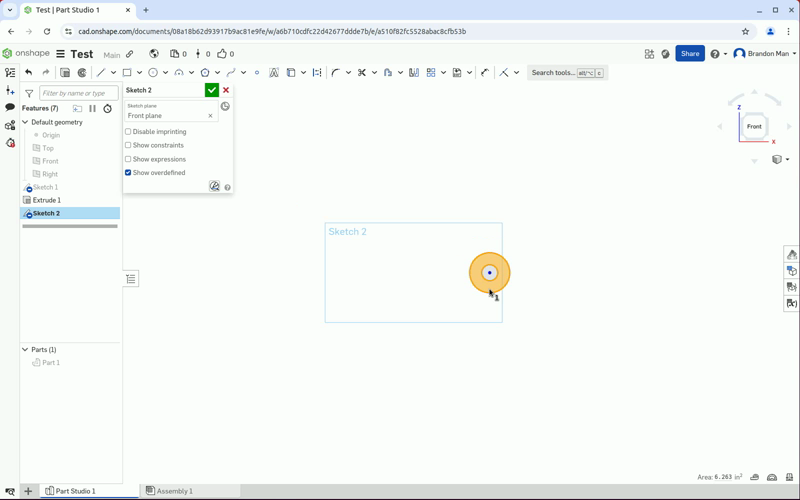
scroll(-6)
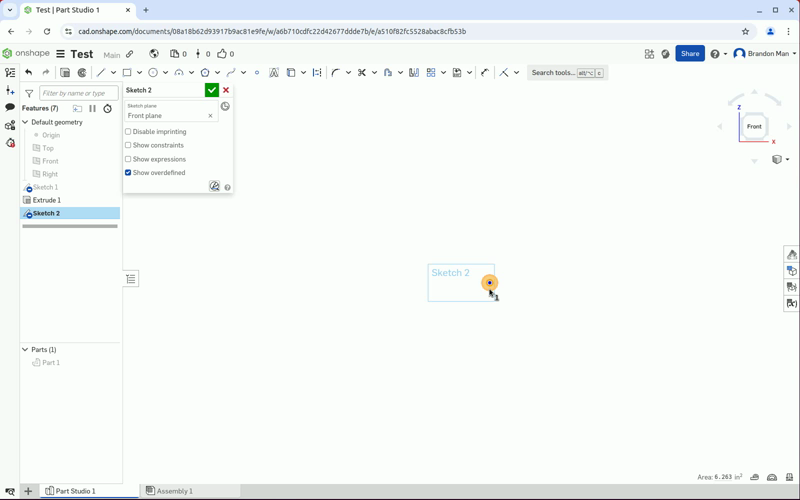
mouse_move(73, 352)
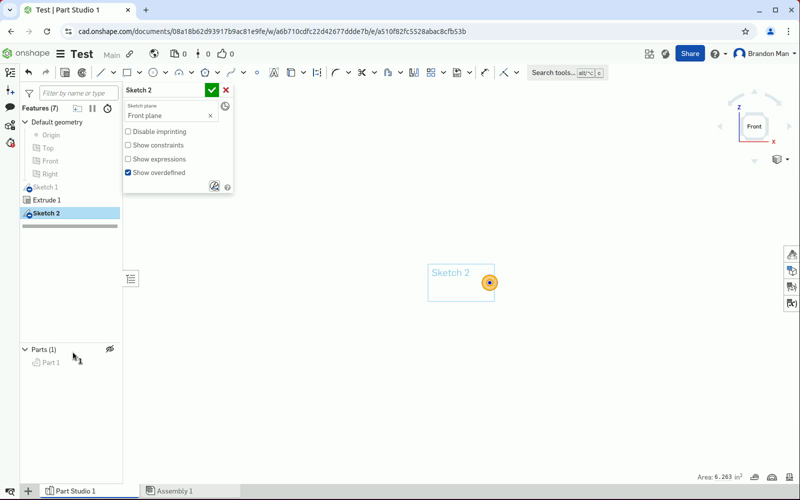
key(shift+y)
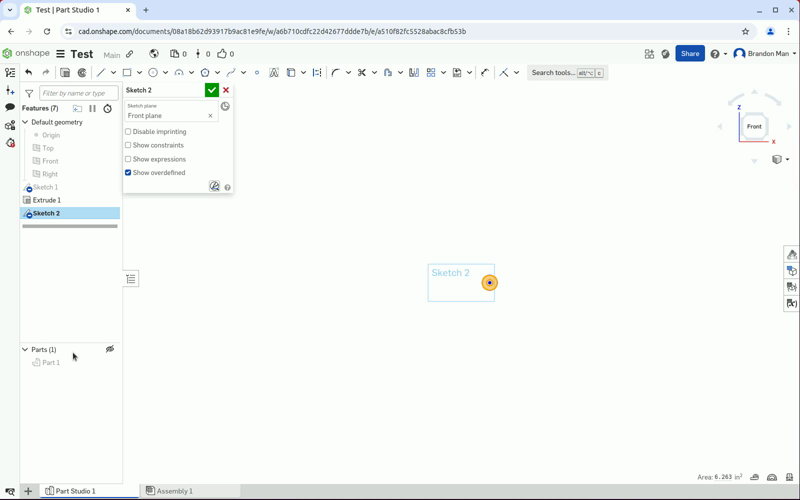
key(shift+e)
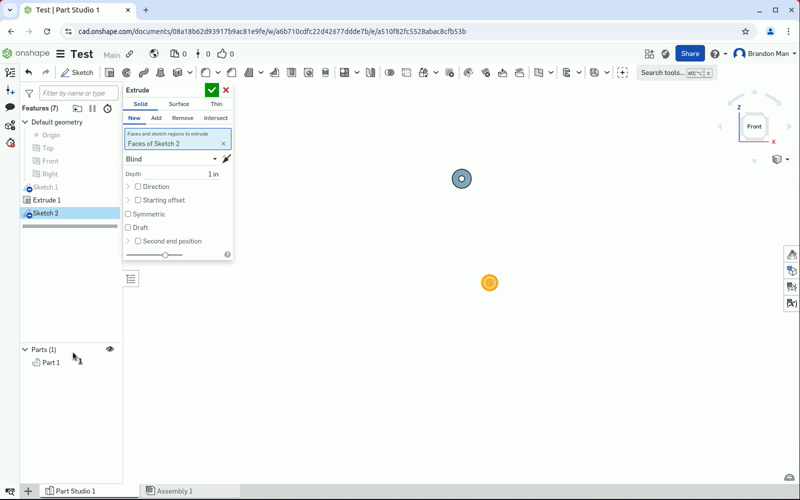
mouse_move(143, 106)
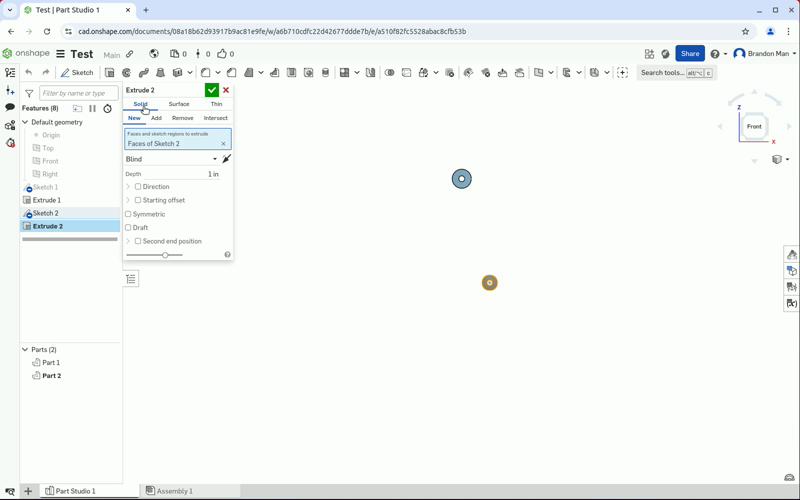
click(143, 106)
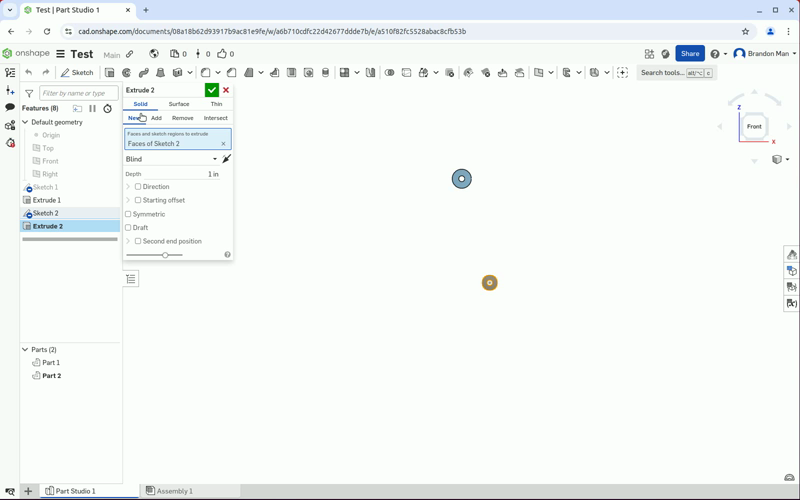
mouse_move(137, 120)
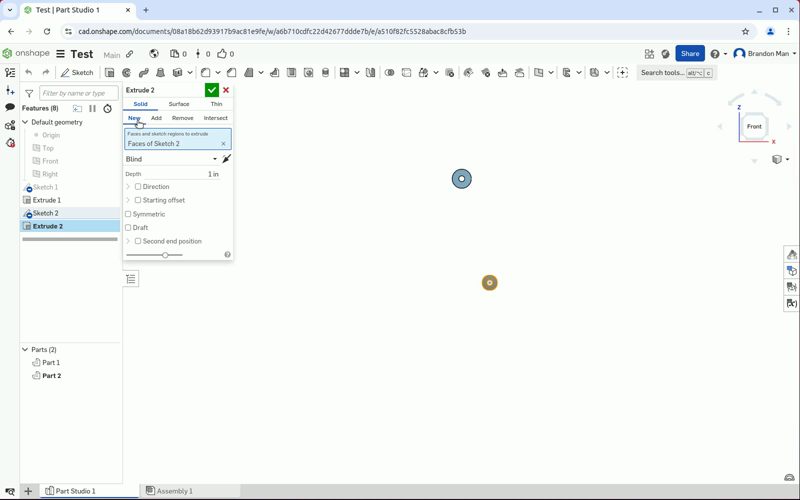
click(137, 120)
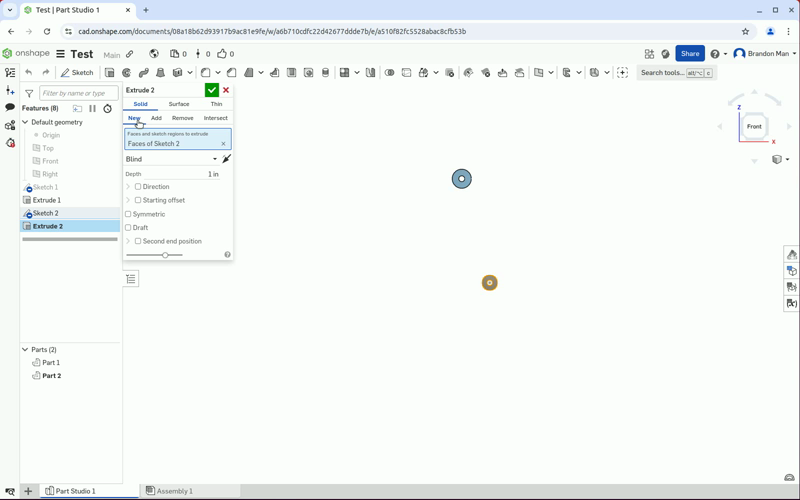
key(tab, 4)
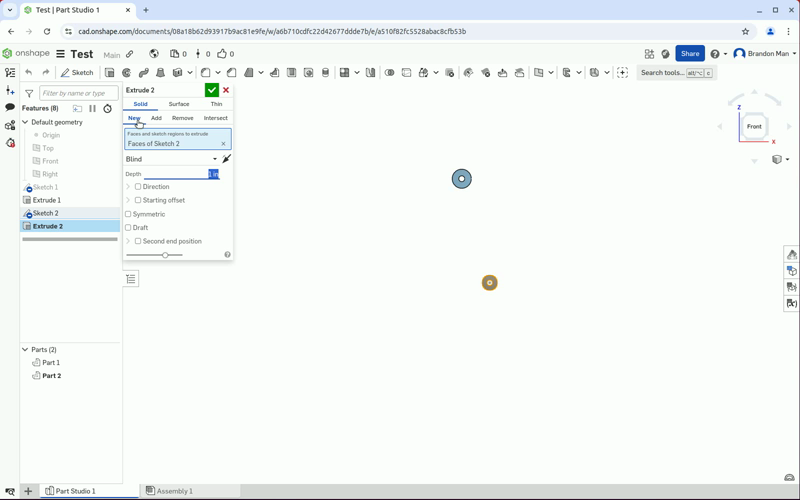
text(0.481)
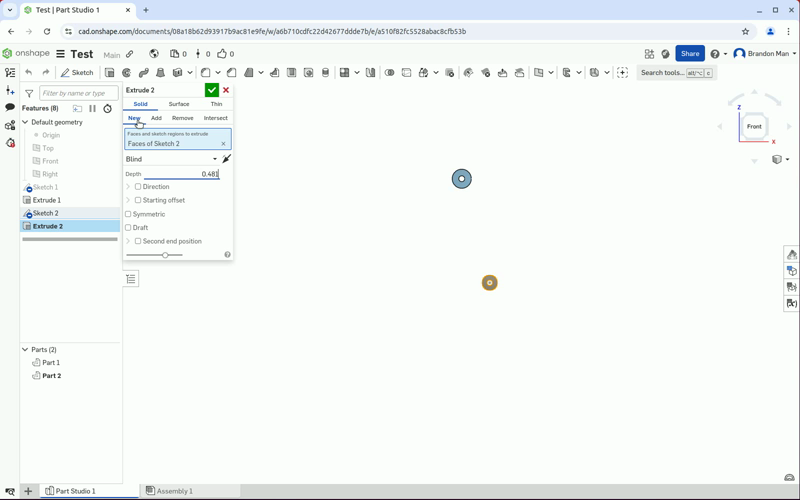
key(enter)
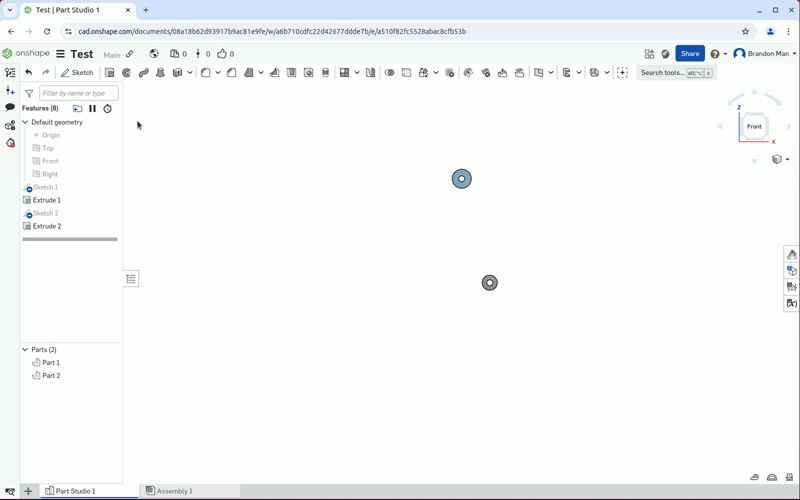
key(shift+h)
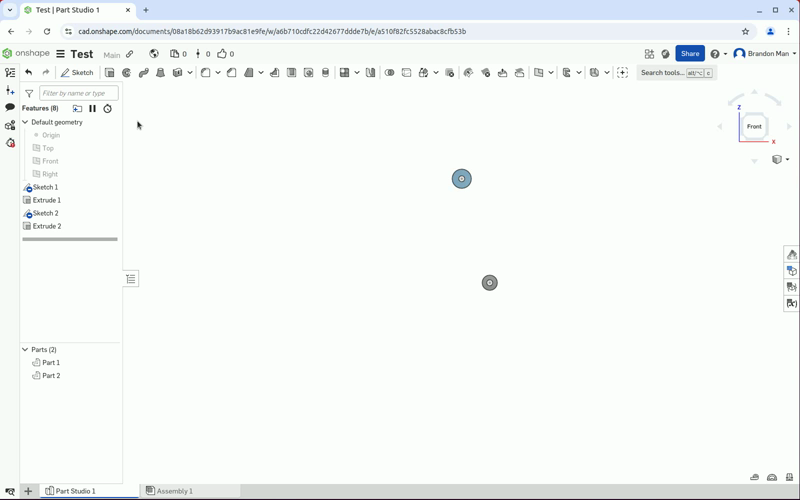
key(shift+h)
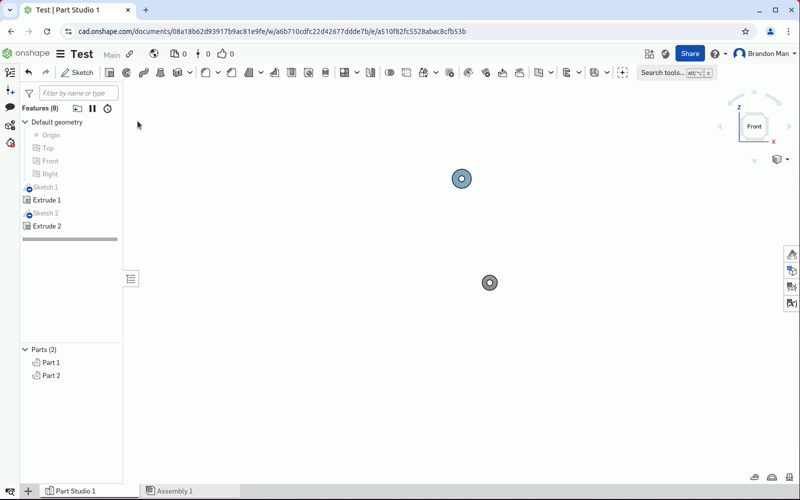
mouse_move(73, 189)
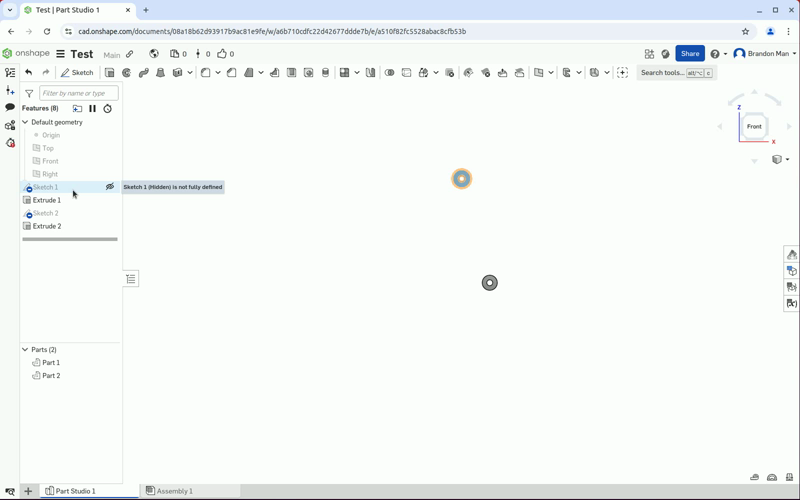
click(73, 189)
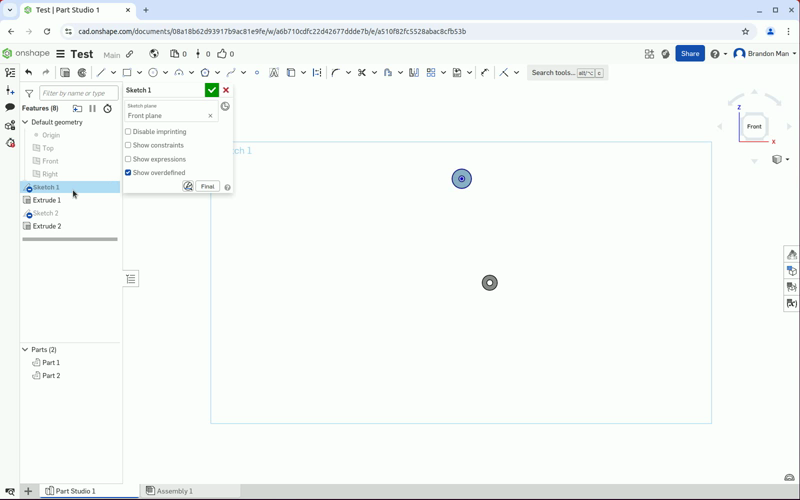
mouse_move(229, 92)
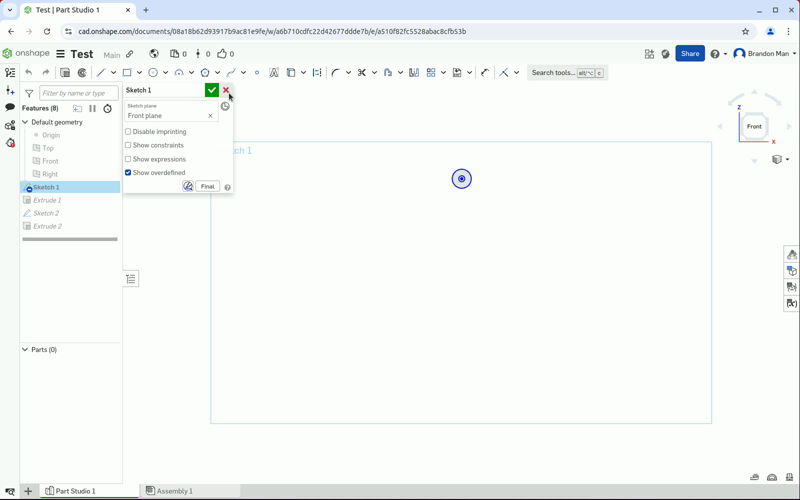
click(229, 92)
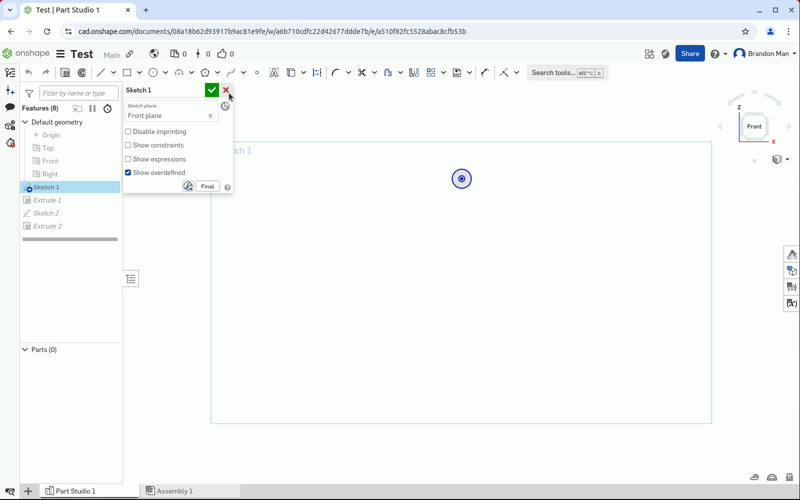
key(shift+s)
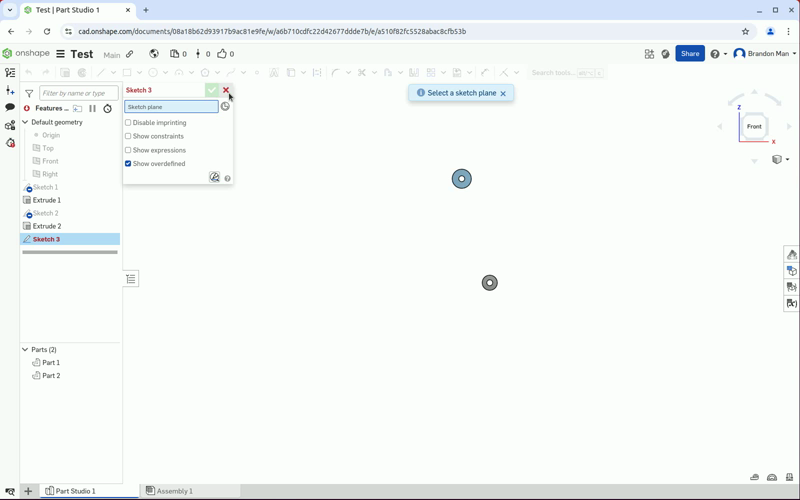
mouse_move(73, 163)
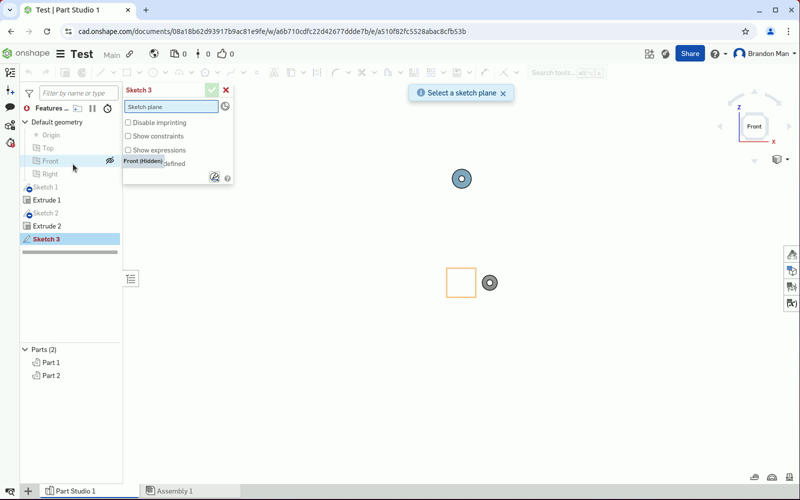
click(73, 163)
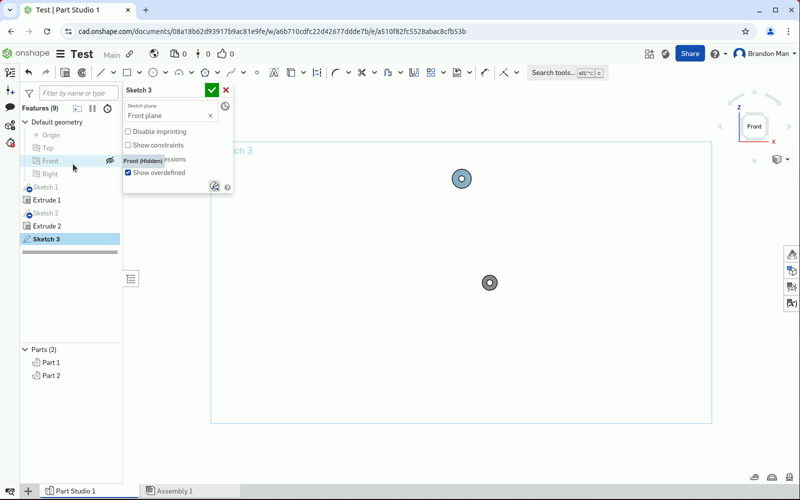
mouse_move(73, 352)
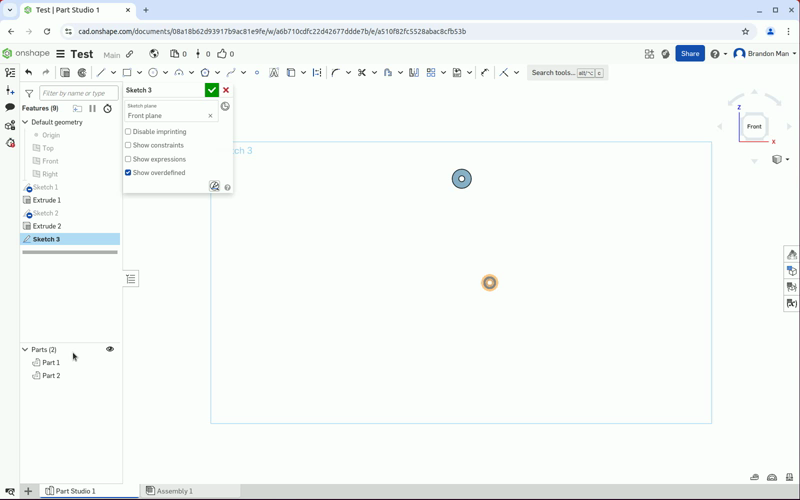
key(y)
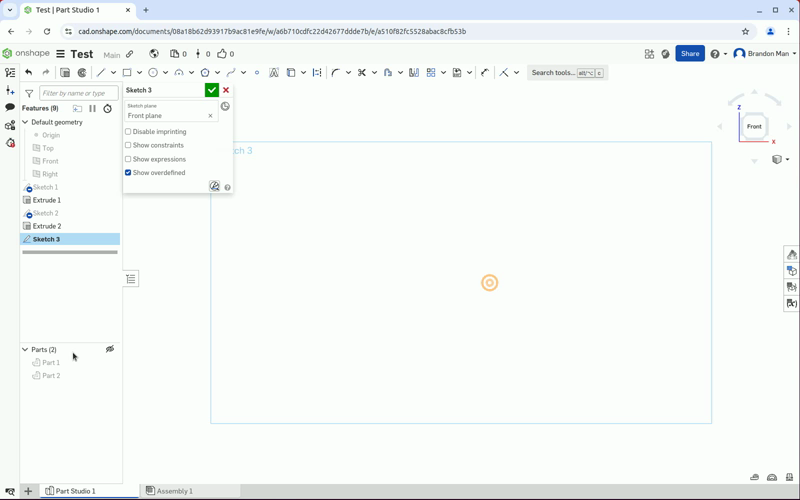
key(c)
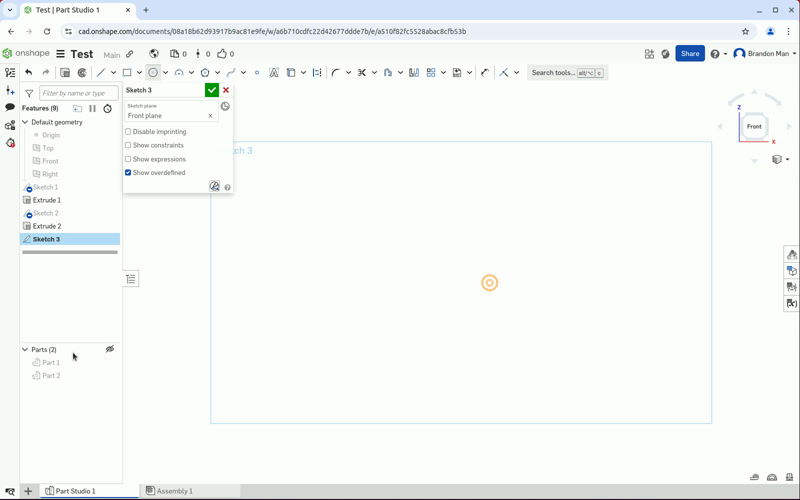
key_down(shift)
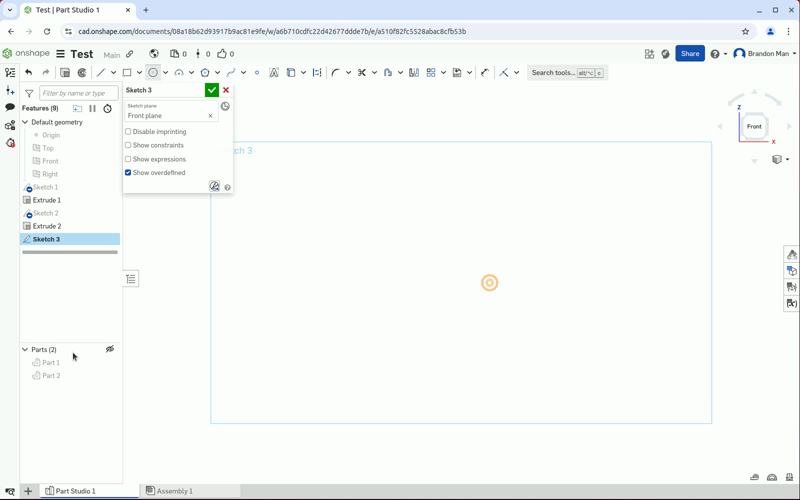
mouse_move(461, 282)
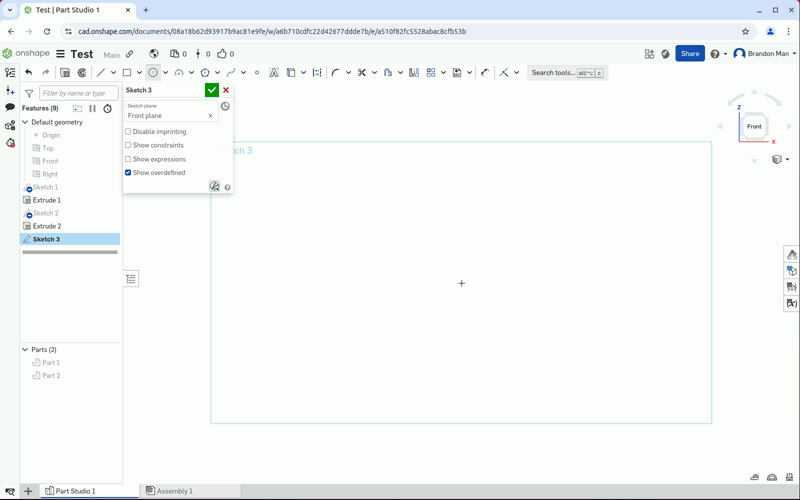
click(461, 282)
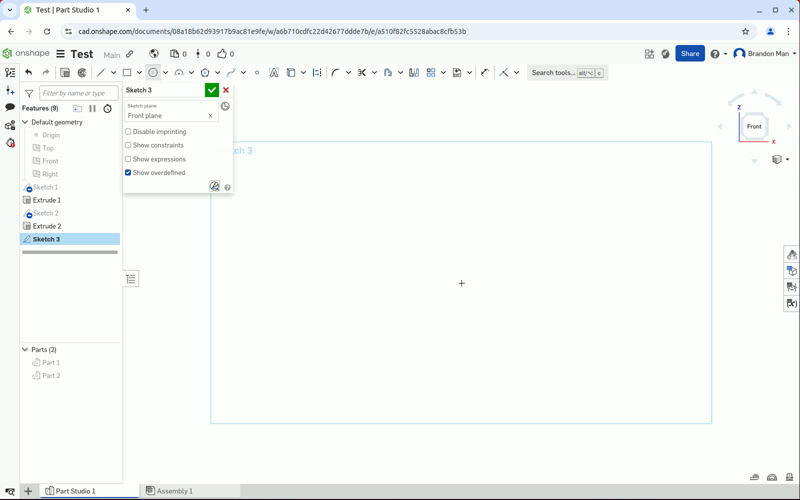
key_up(shift)
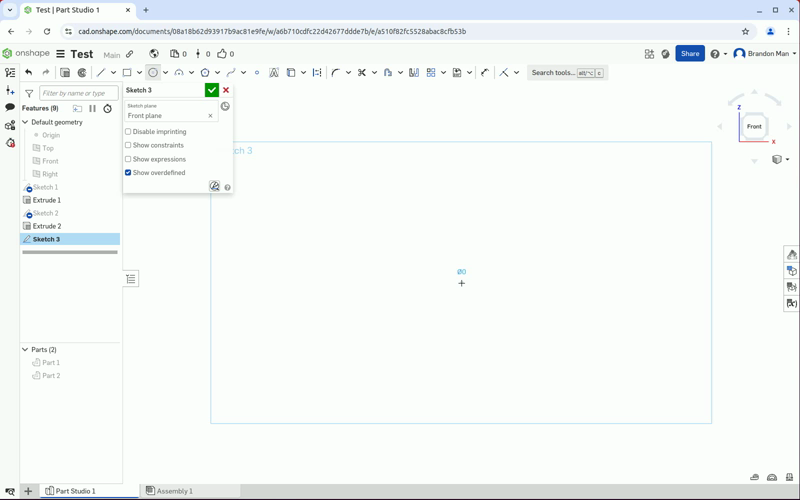
mouse_move(471, 282)
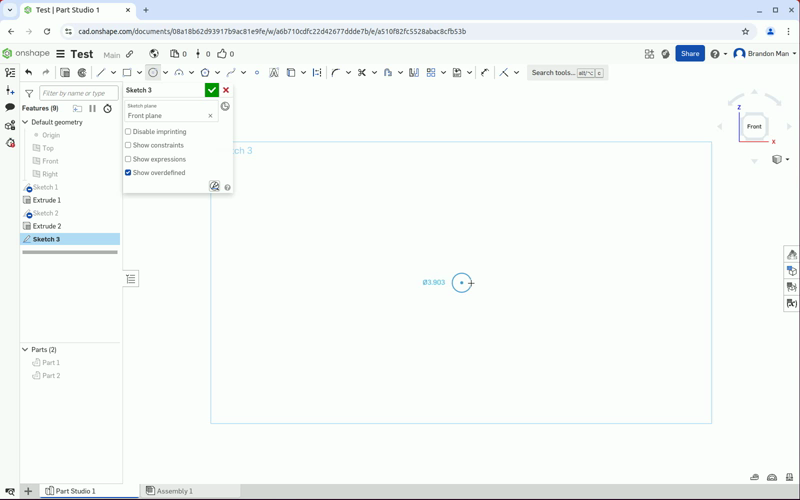
click(471, 282)
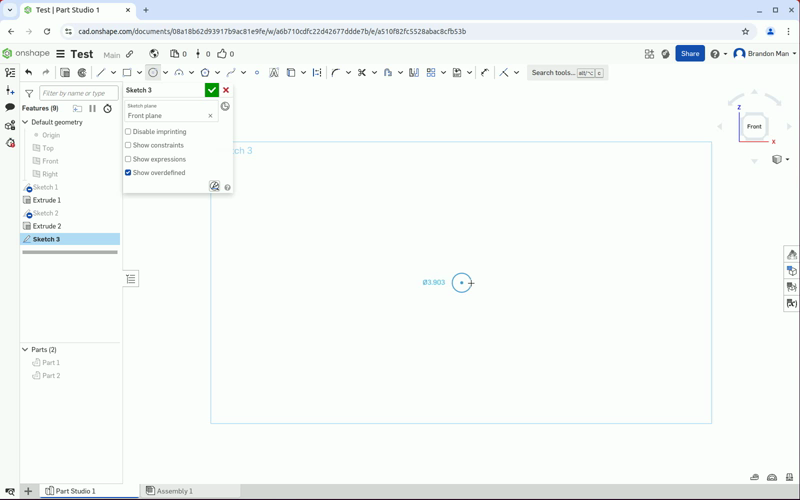
key(esc)
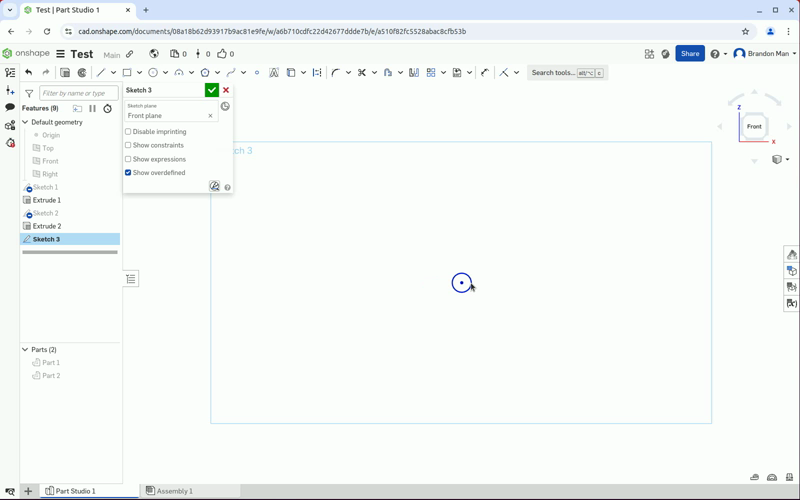
key(c)
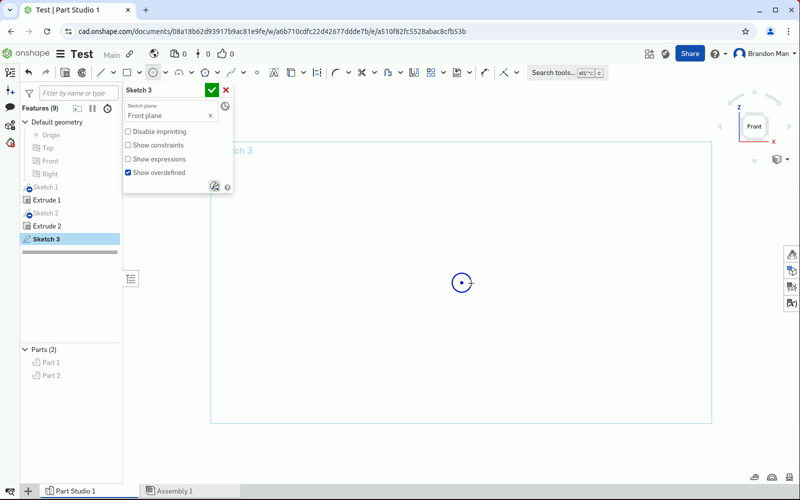
key_down(shift)
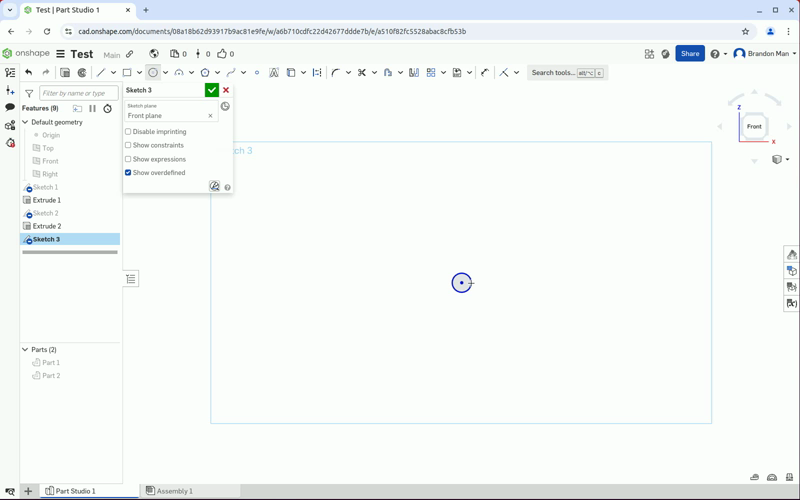
mouse_move(461, 282)
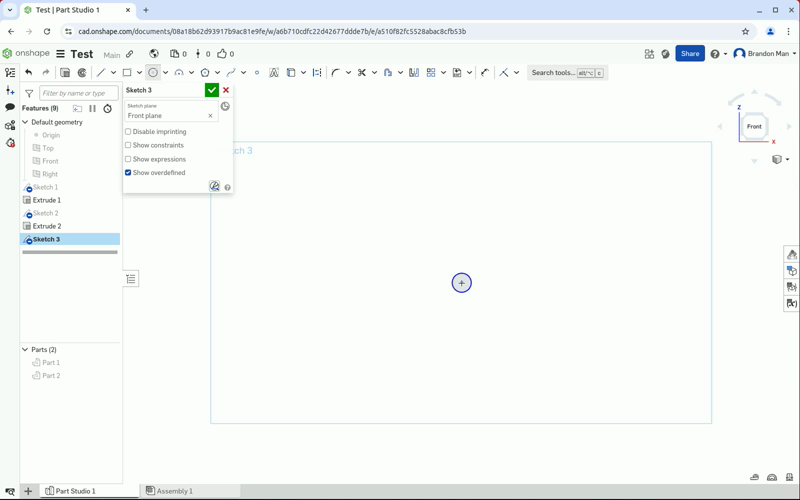
click(461, 282)
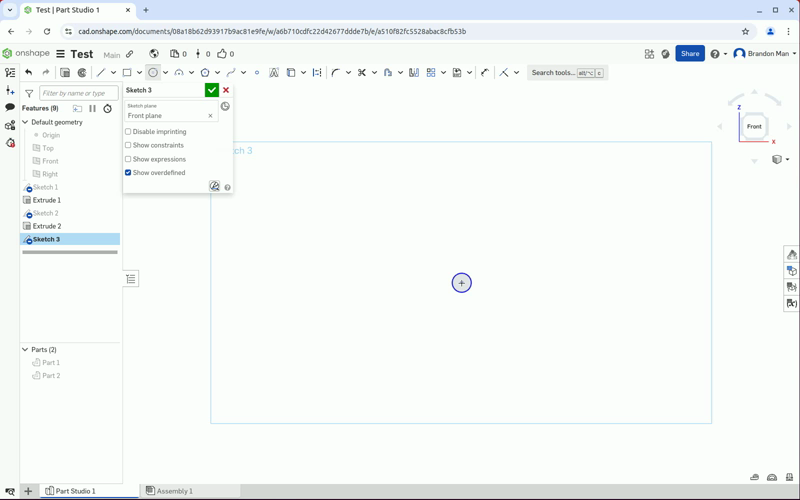
key_up(shift)
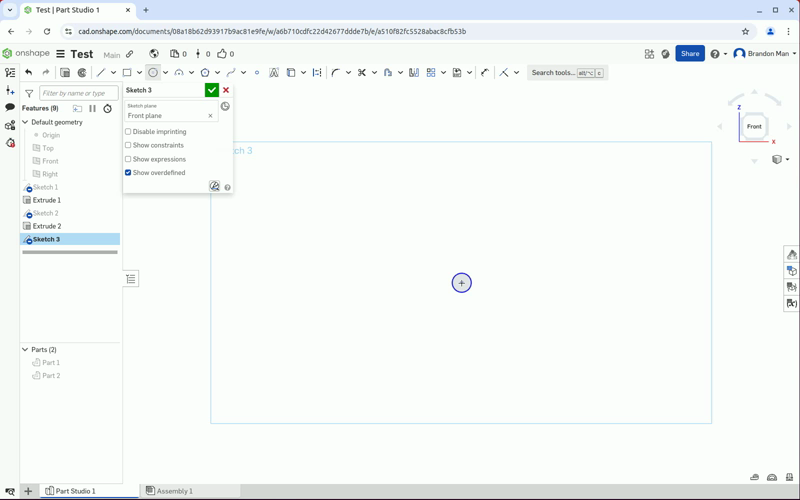
mouse_move(464, 282)
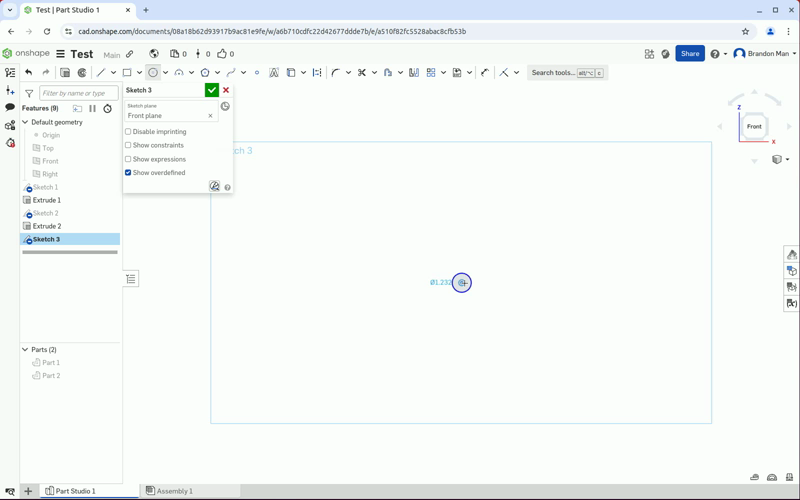
scroll(6)
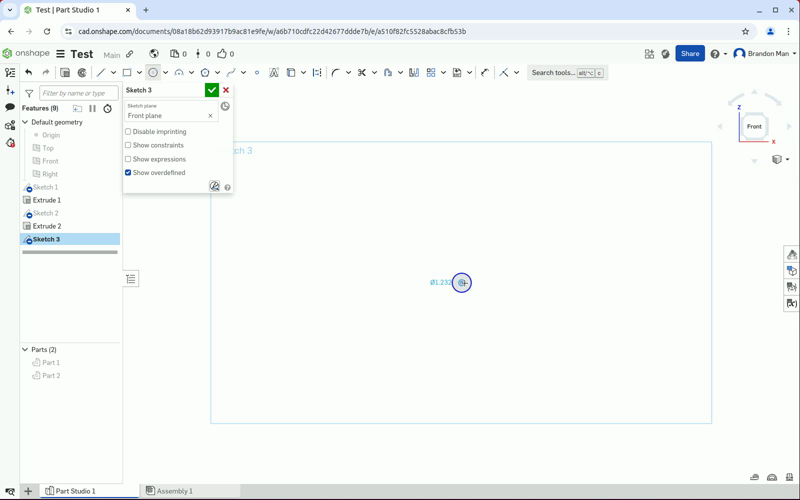
scroll(6)
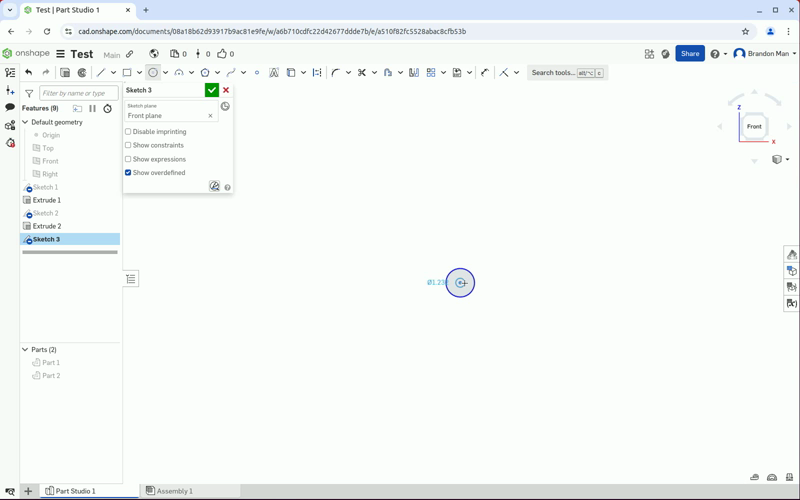
scroll(6)
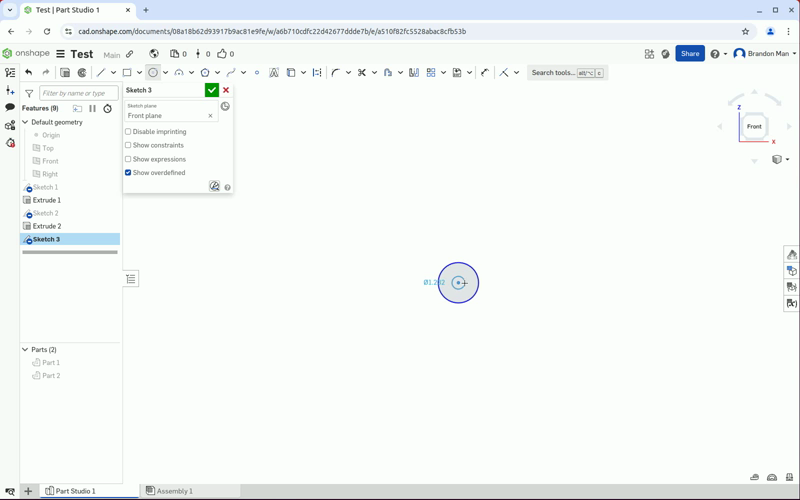
scroll(6)
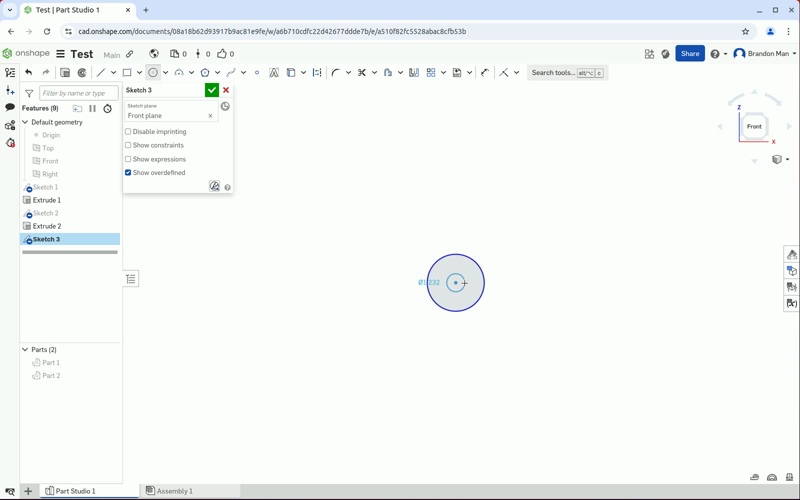
scroll(6)
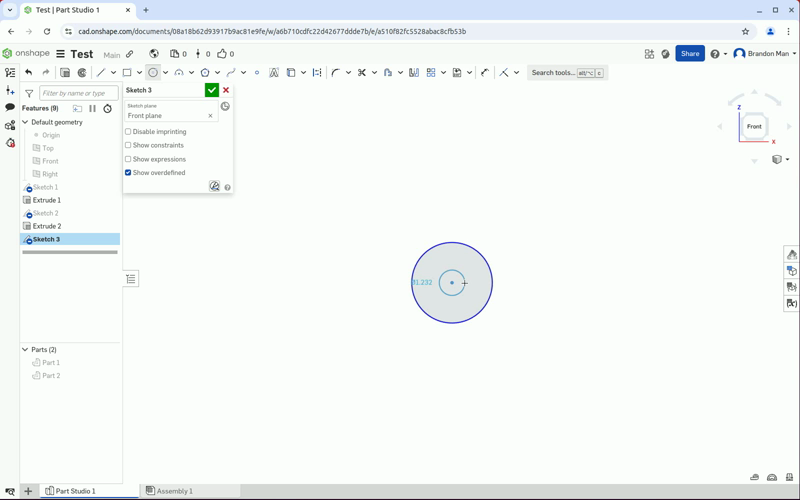
scroll(6)
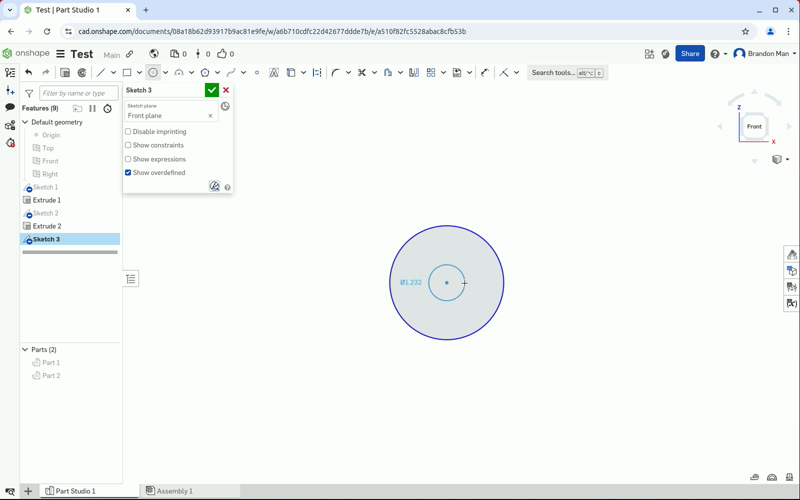
scroll(6)
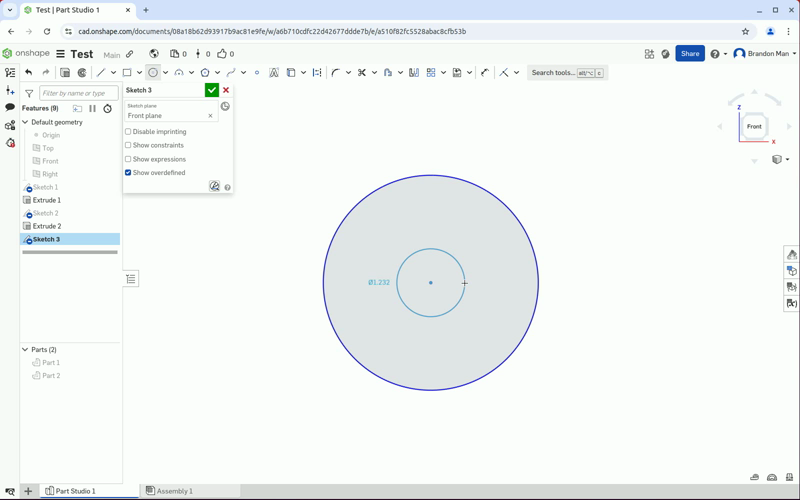
click(464, 282)
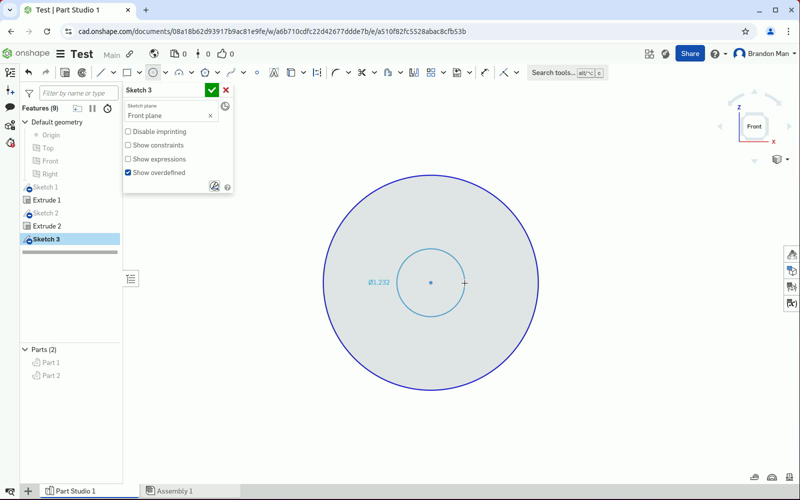
scroll(-6)
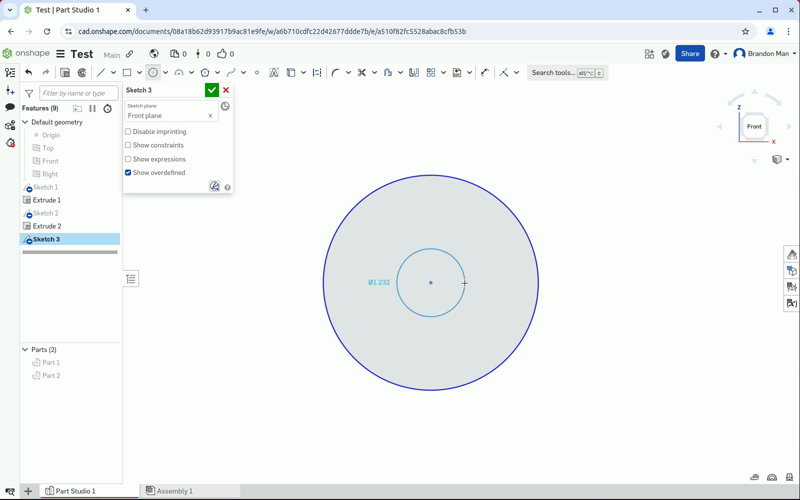
scroll(-6)
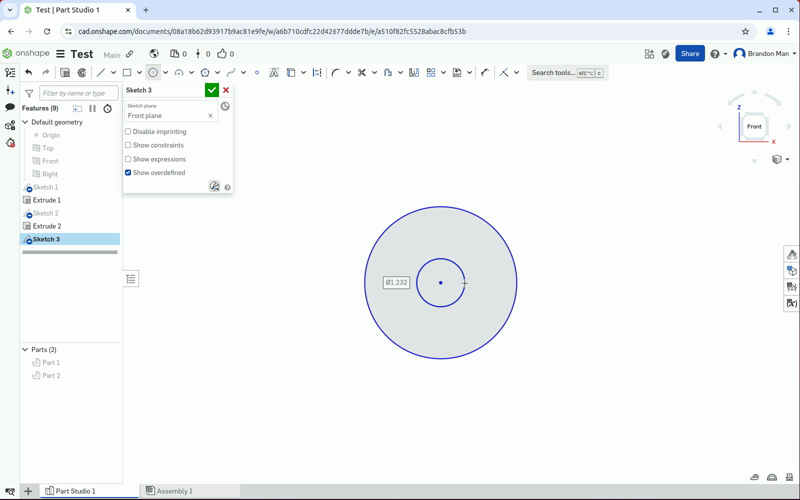
scroll(-6)
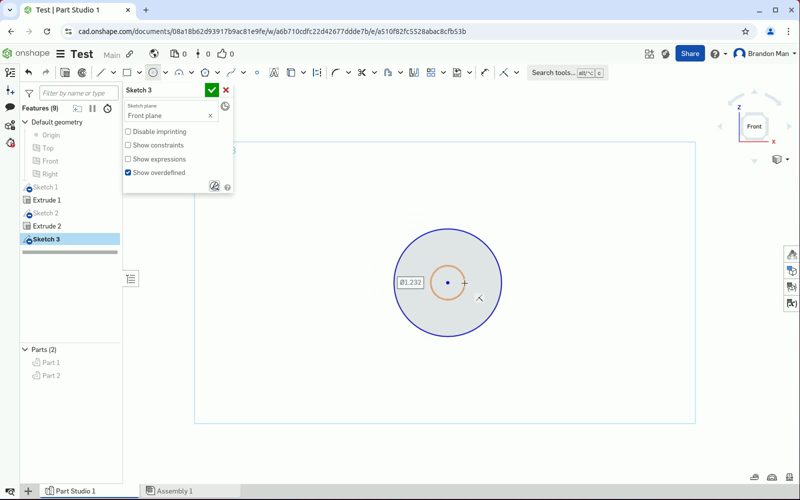
scroll(-6)
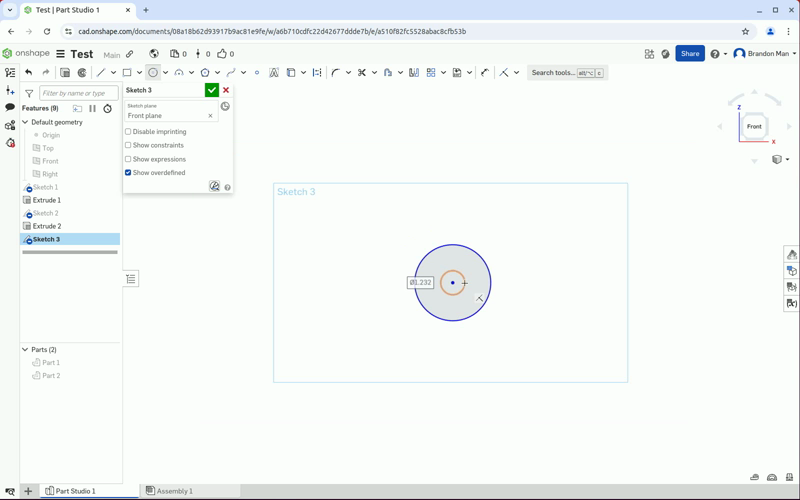
scroll(-6)
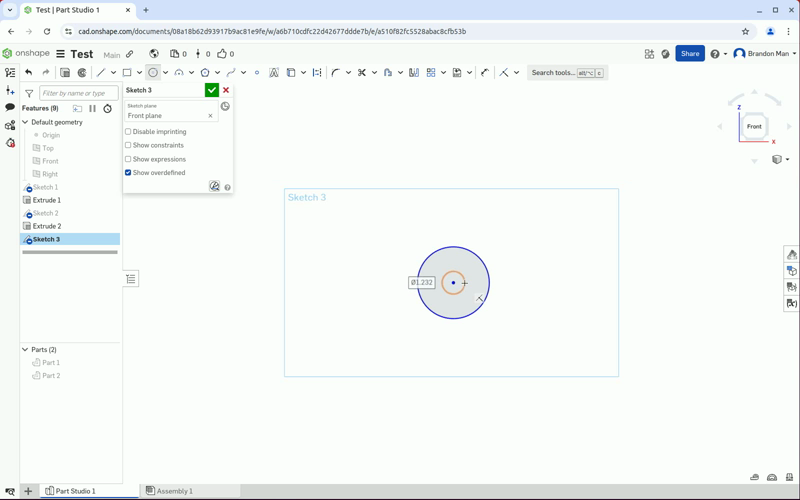
scroll(-6)
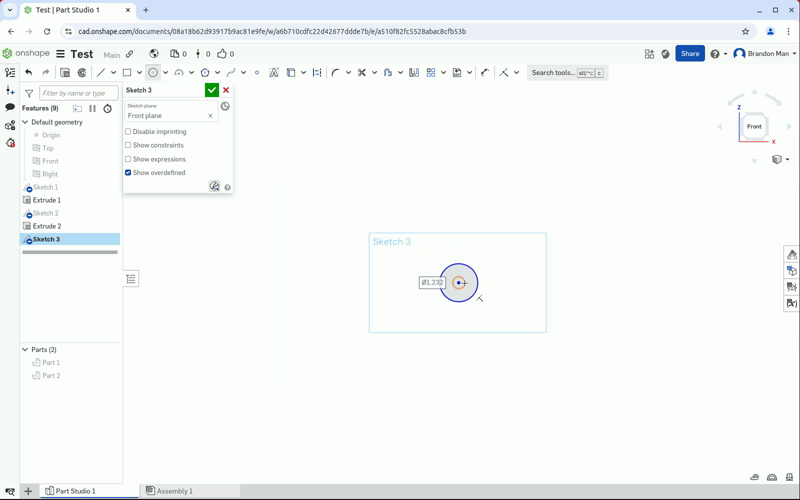
scroll(-6)
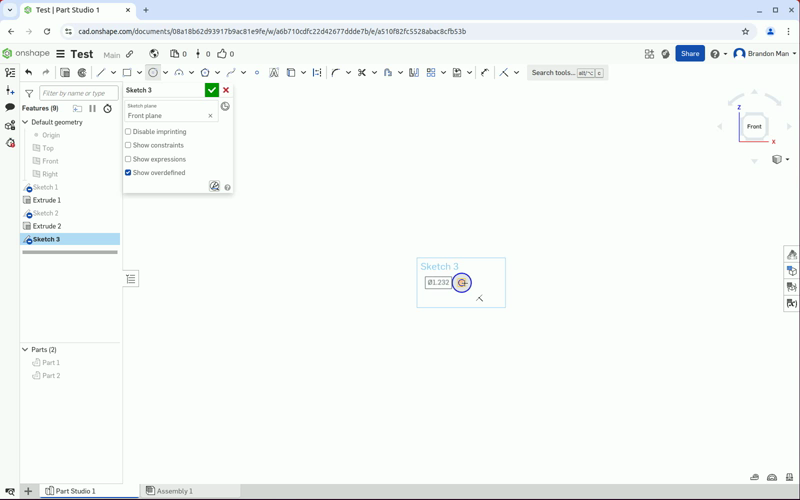
key(esc)
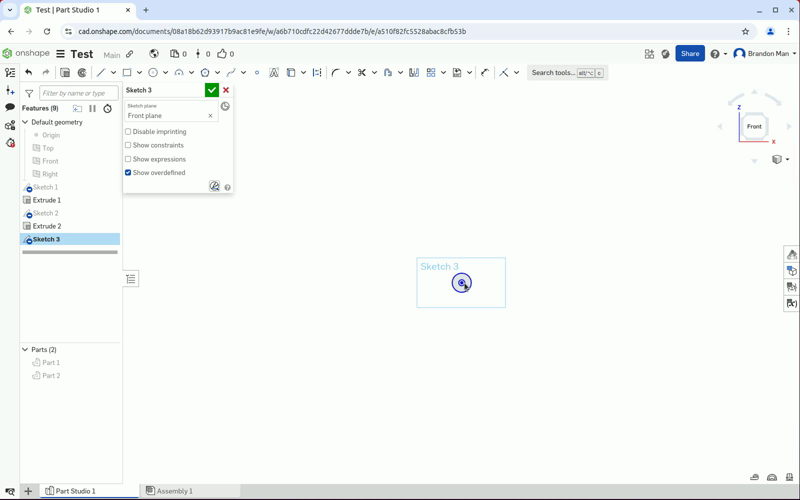
mouse_move(467, 281)
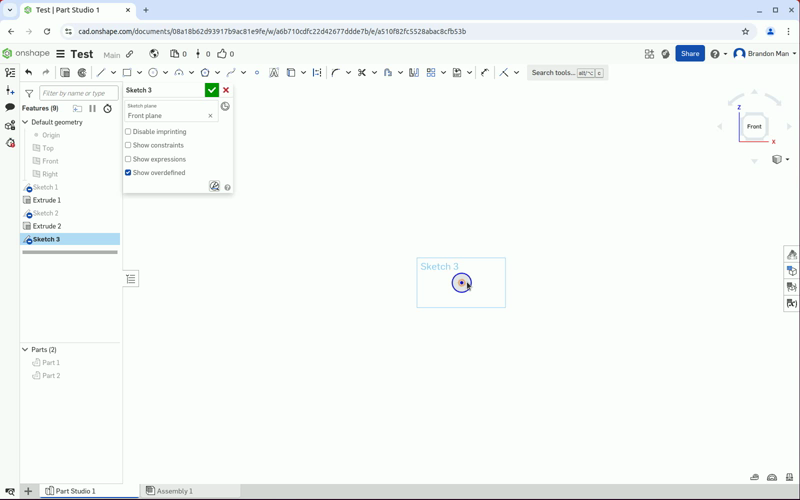
scroll(6)
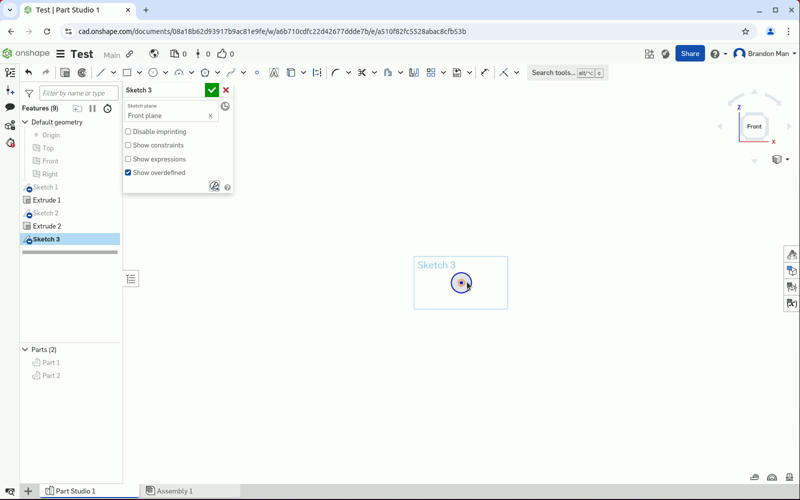
scroll(6)
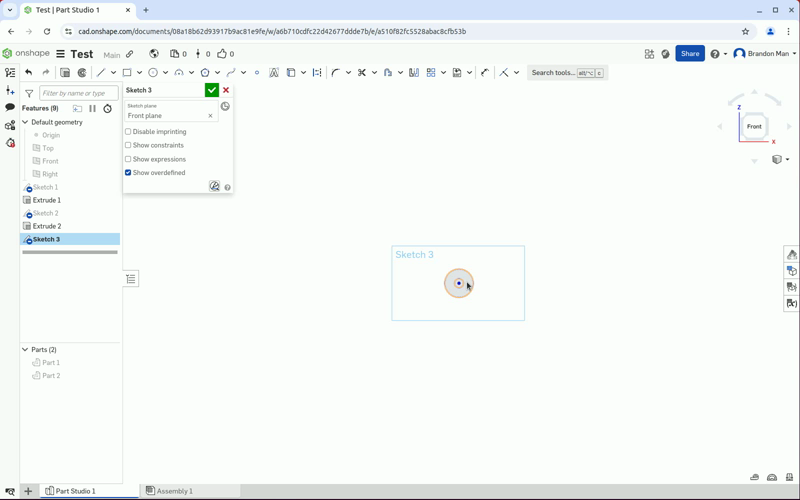
scroll(6)
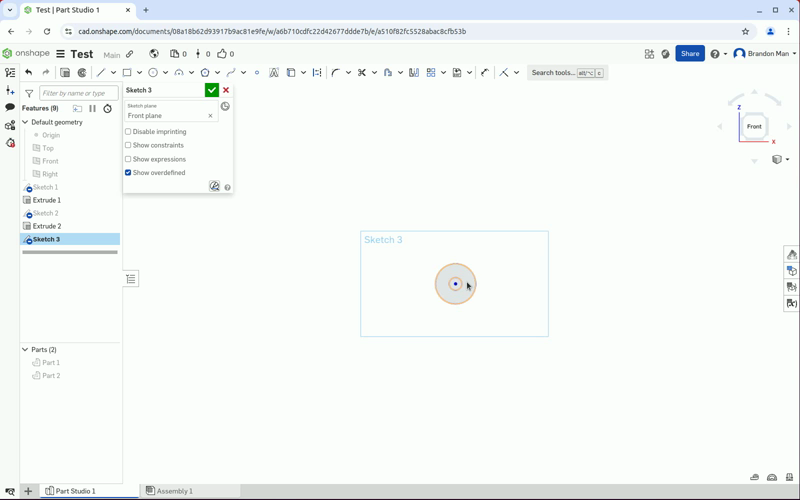
scroll(6)
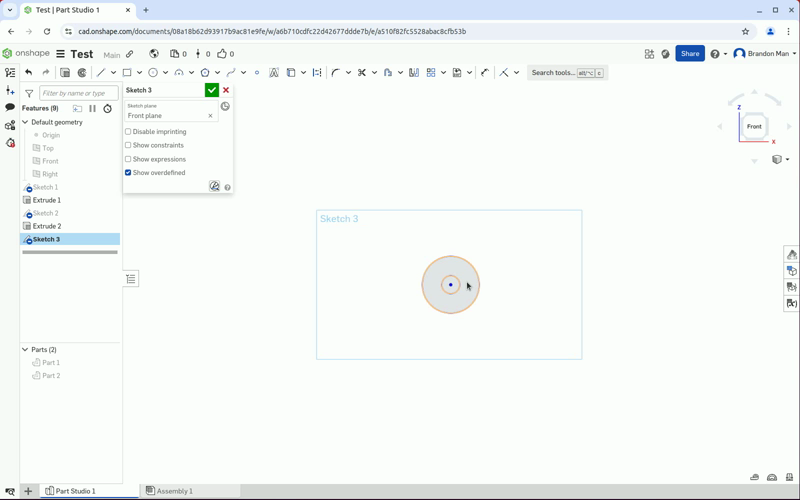
scroll(6)
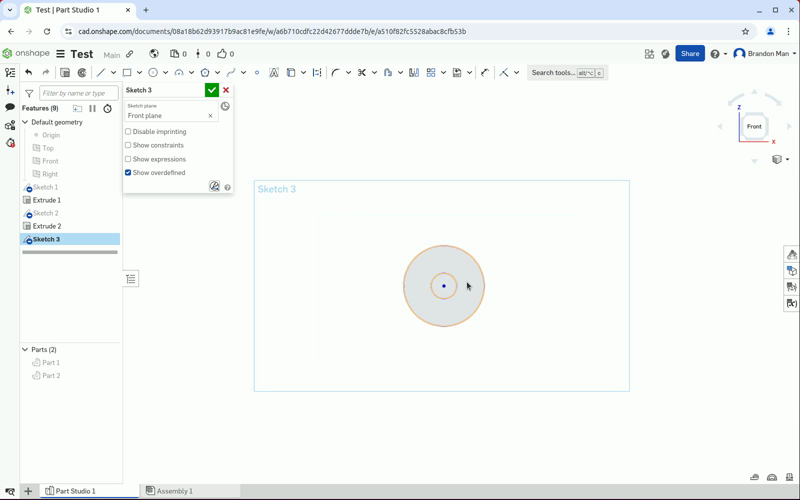
scroll(6)
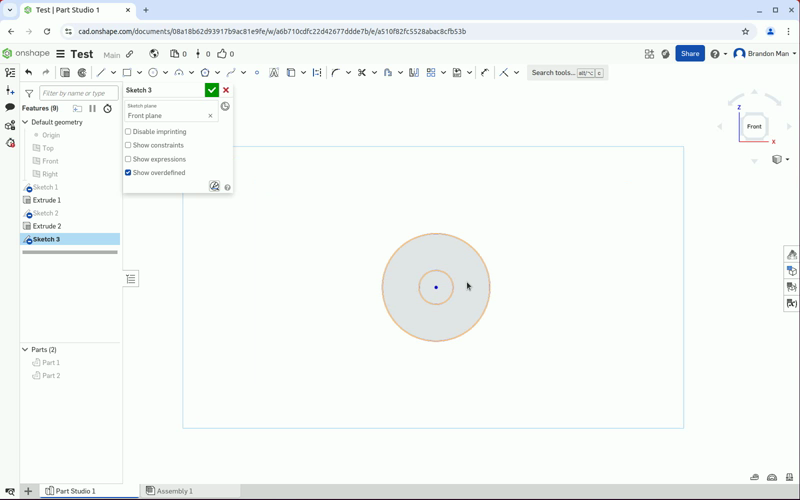
scroll(6)
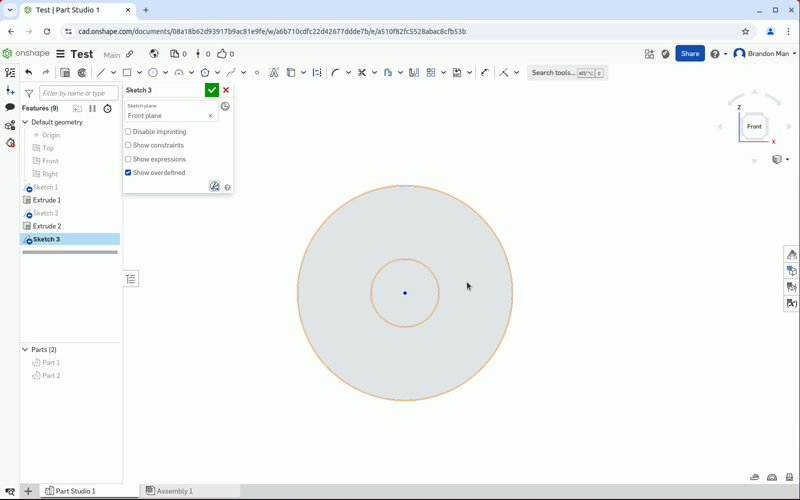
click(467, 281)
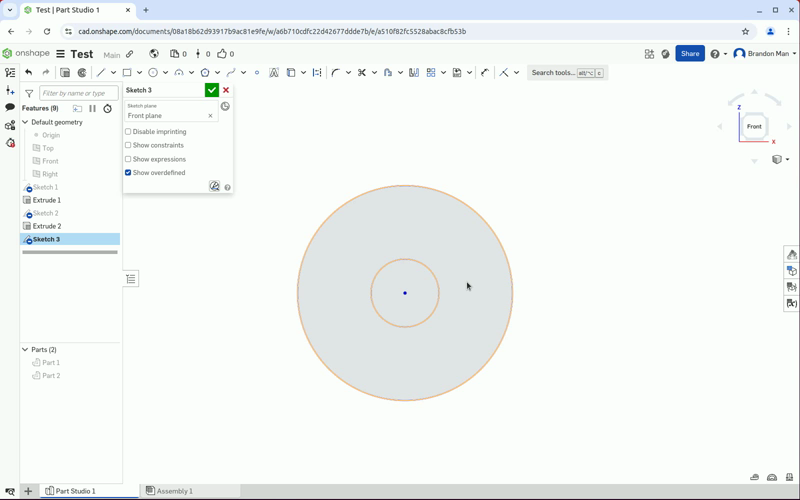
scroll(-6)
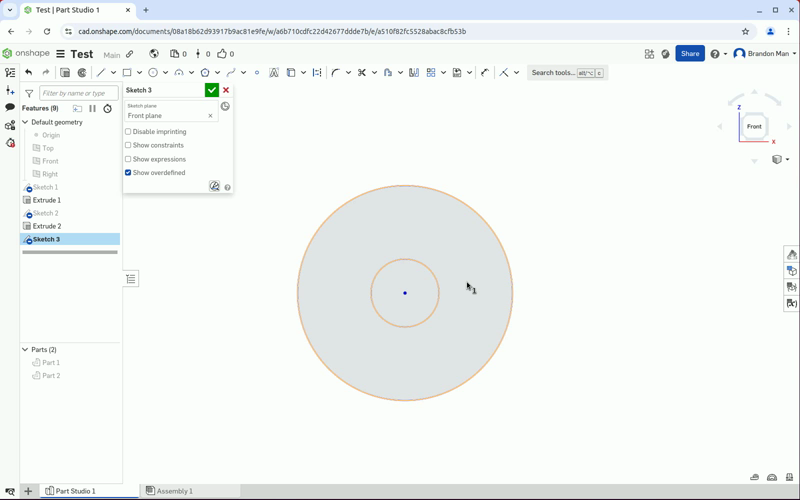
scroll(-6)
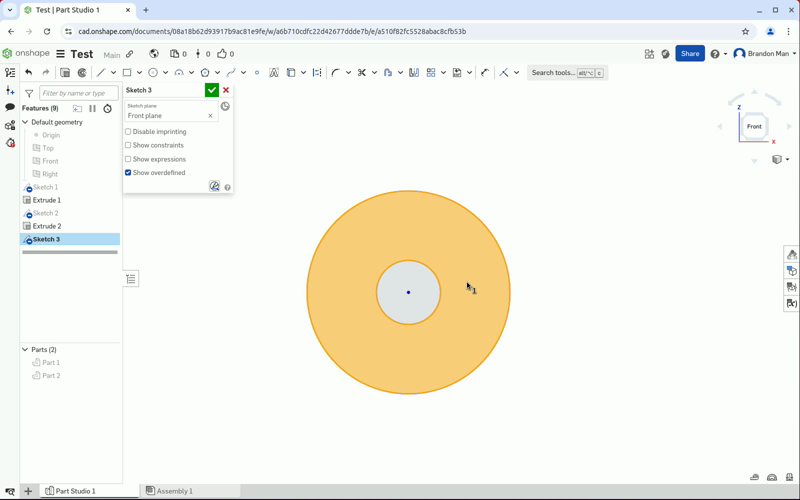
scroll(-6)
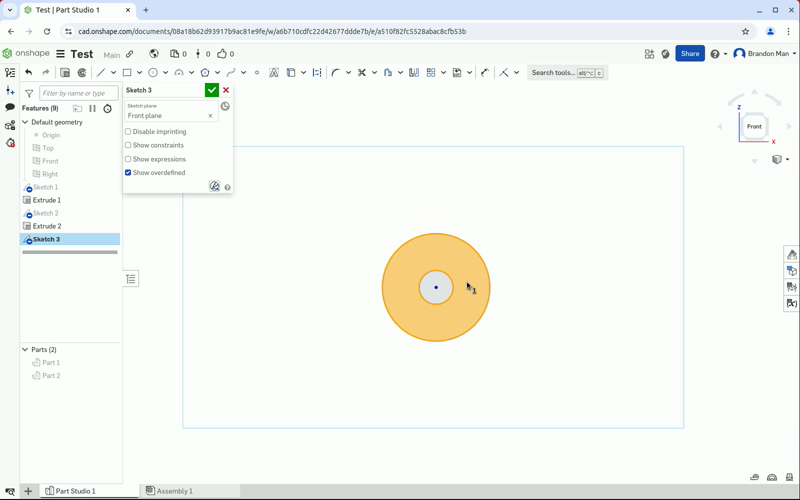
scroll(-6)
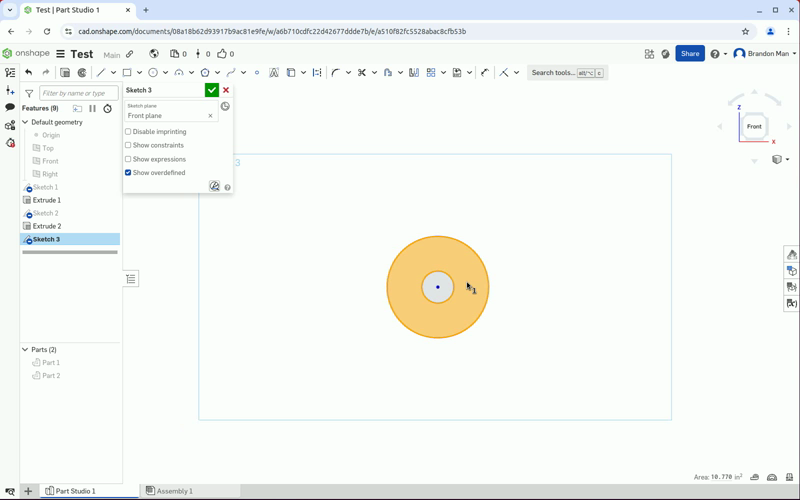
scroll(-6)
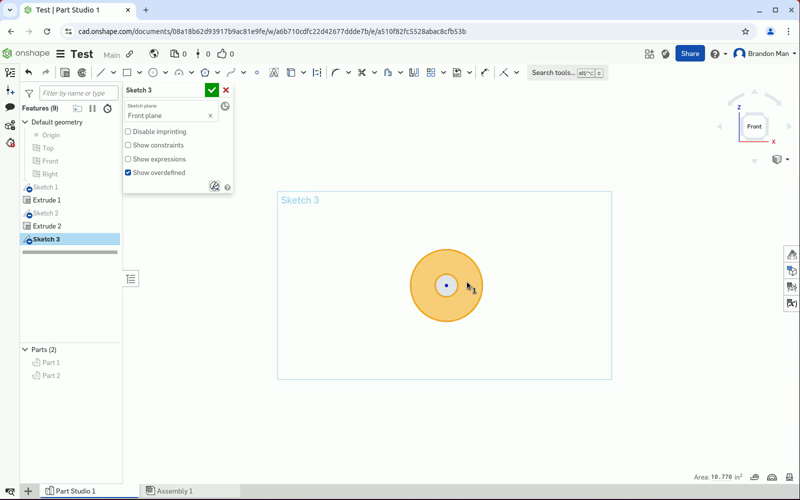
scroll(-6)
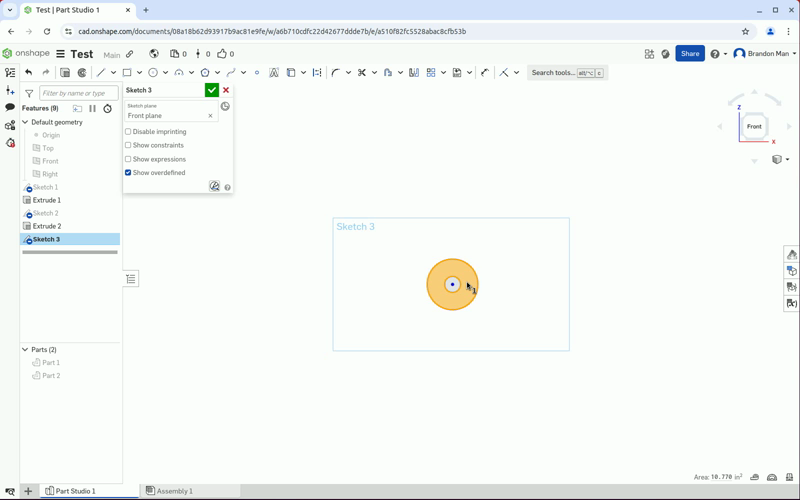
scroll(-6)
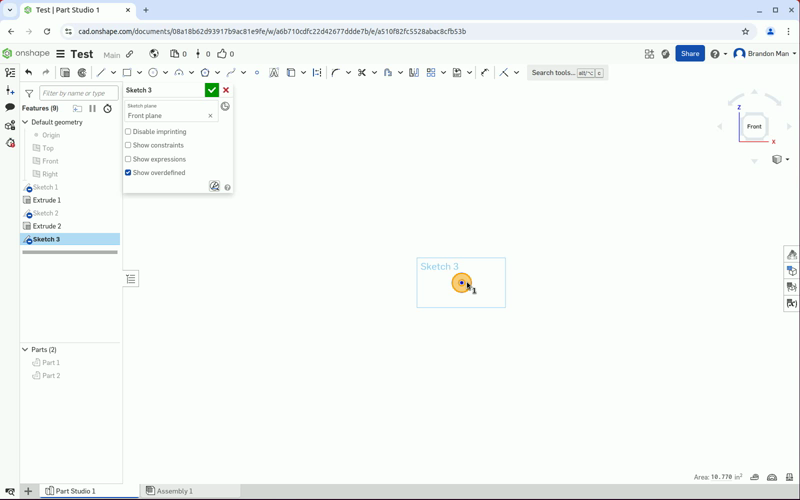
mouse_move(73, 352)
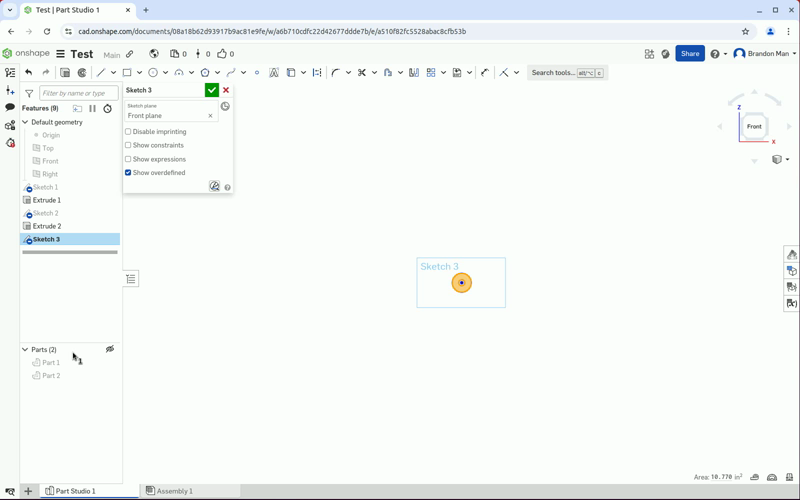
key(shift+y)
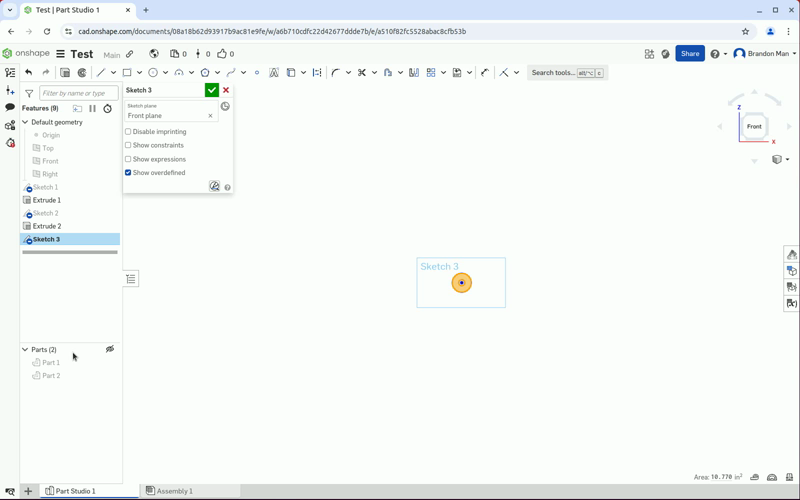
key(shift+e)
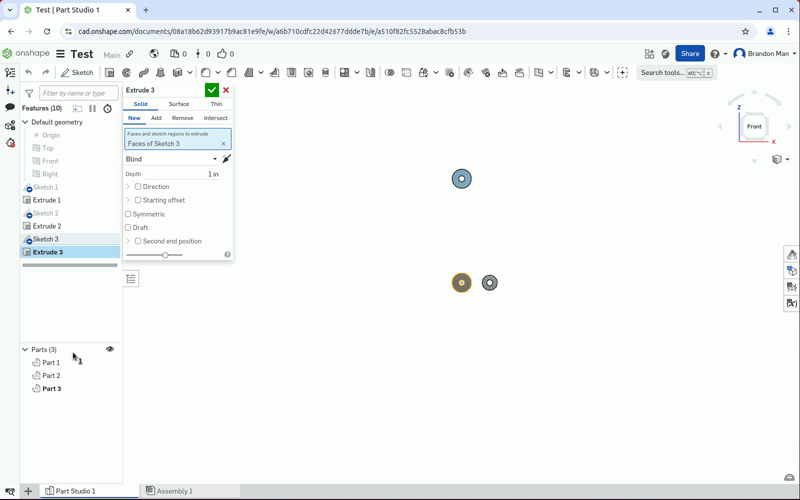
mouse_move(143, 106)
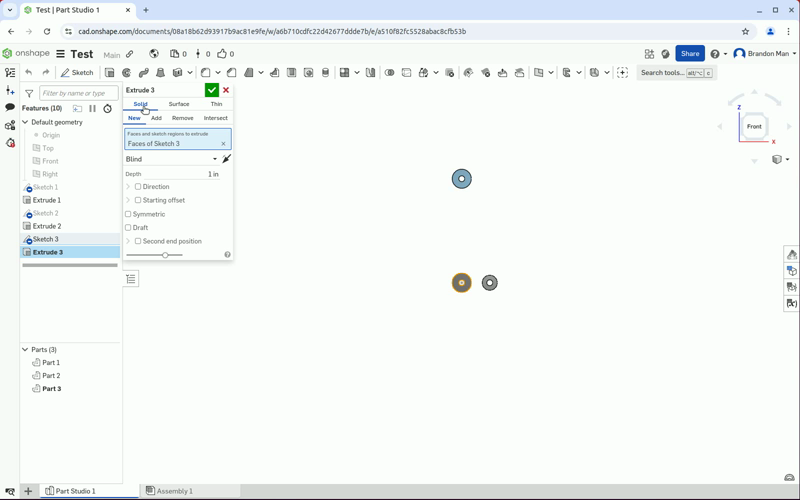
click(143, 106)
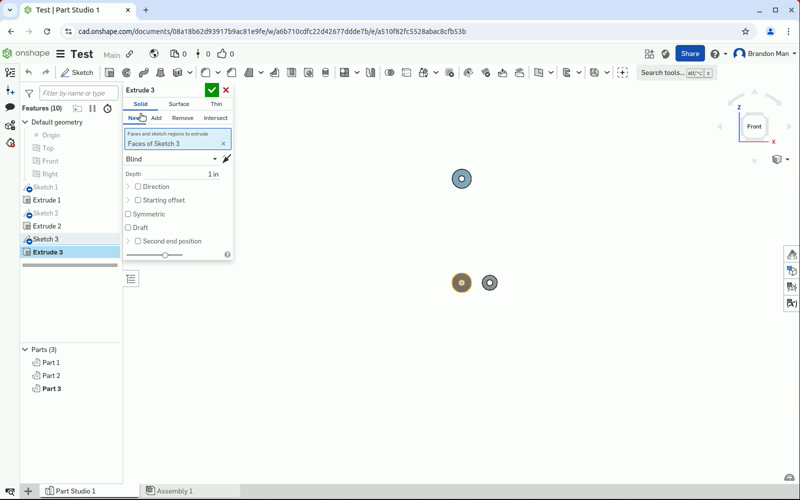
mouse_move(137, 120)
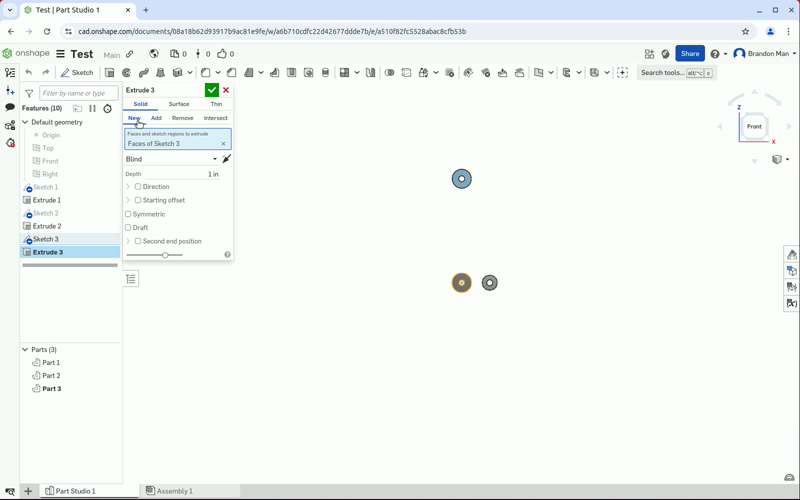
click(137, 120)
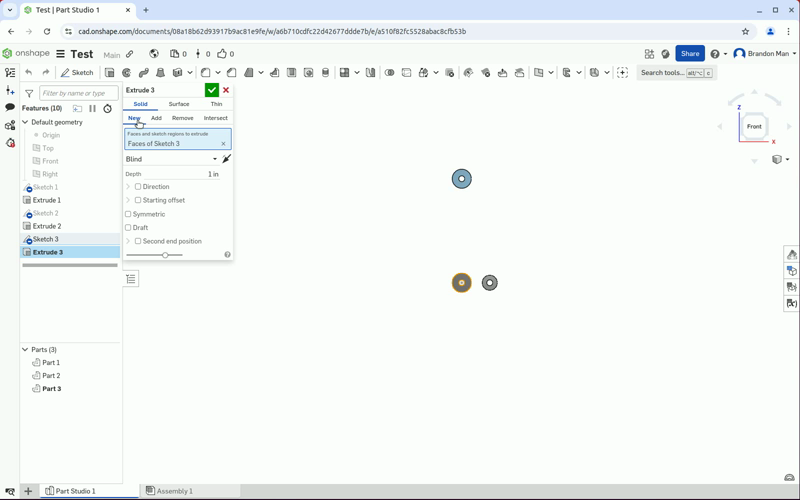
key(tab, 4)
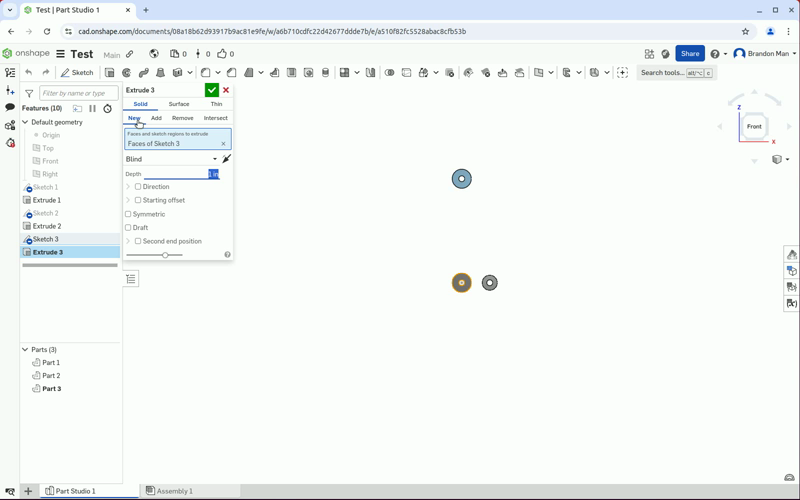
text(0.481)
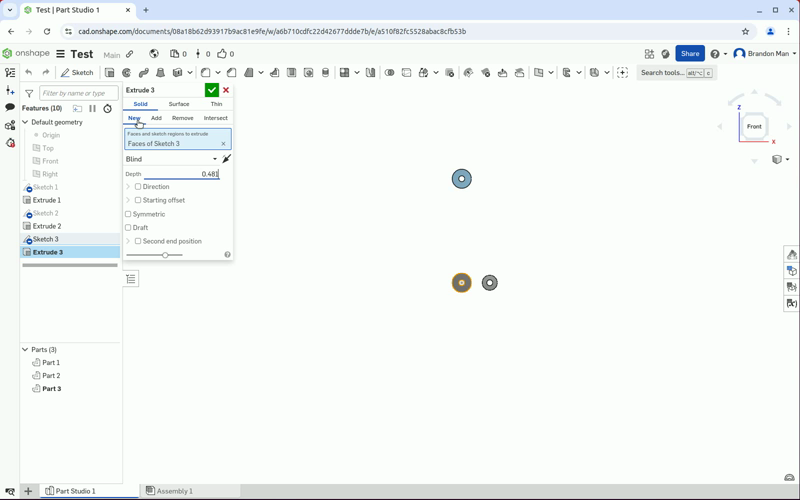
key(enter)
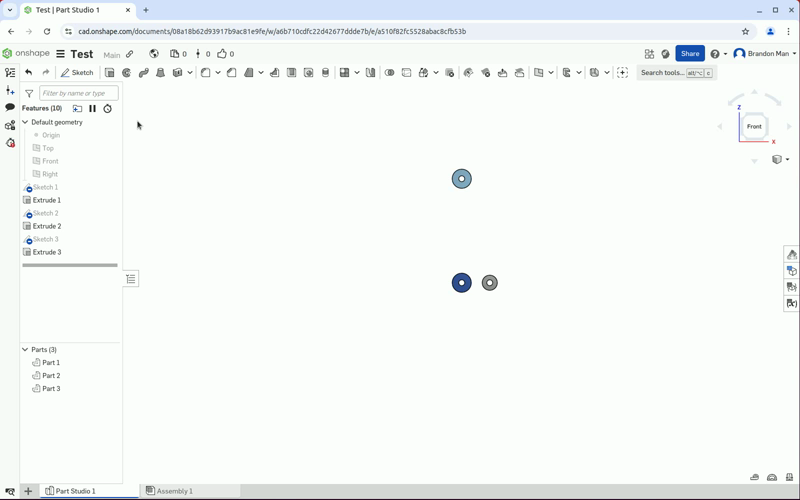
key(shift+h)
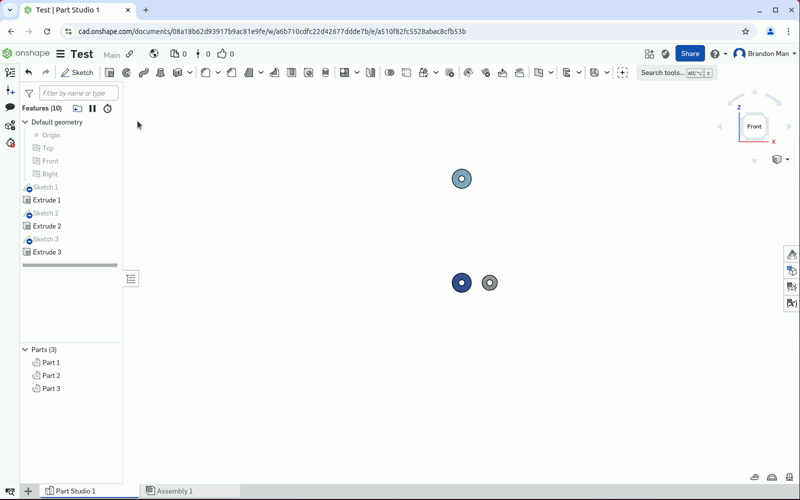
key(shift+h)
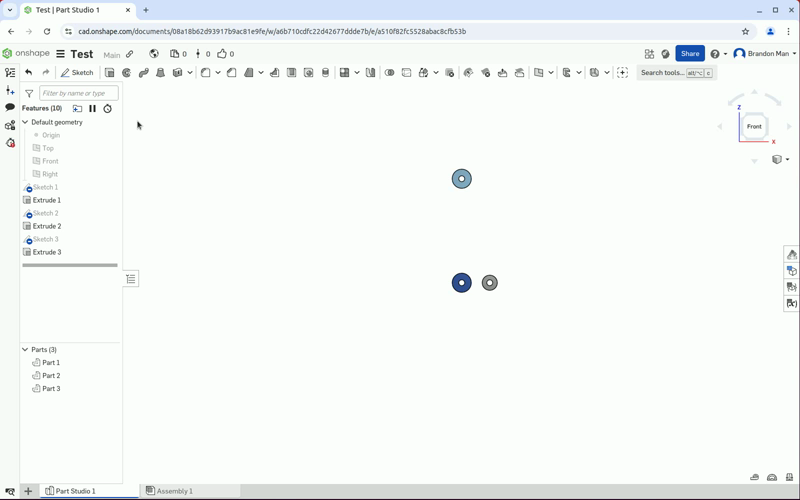
mouse_move(73, 189)
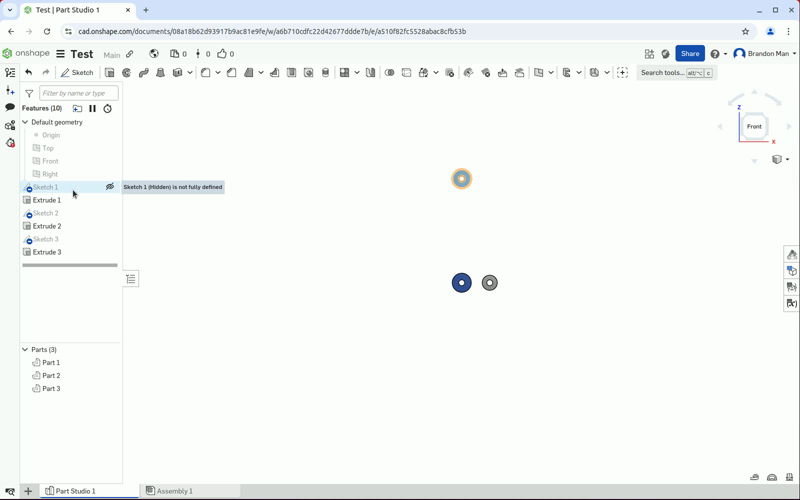
click(73, 189)
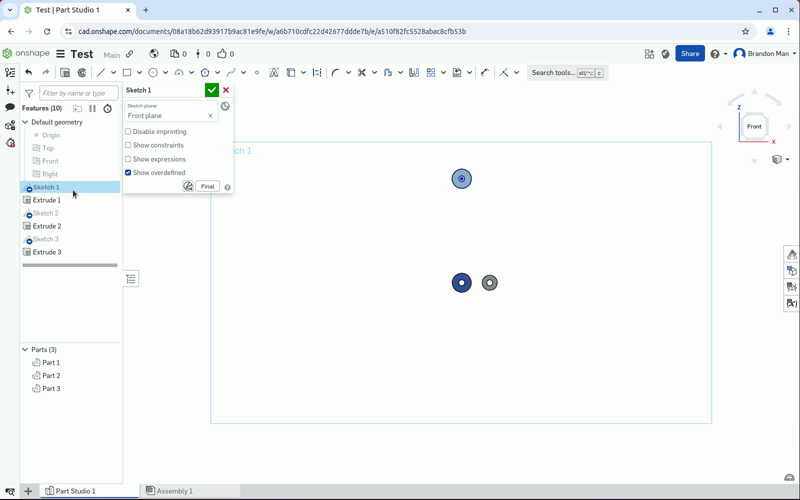
mouse_move(229, 92)
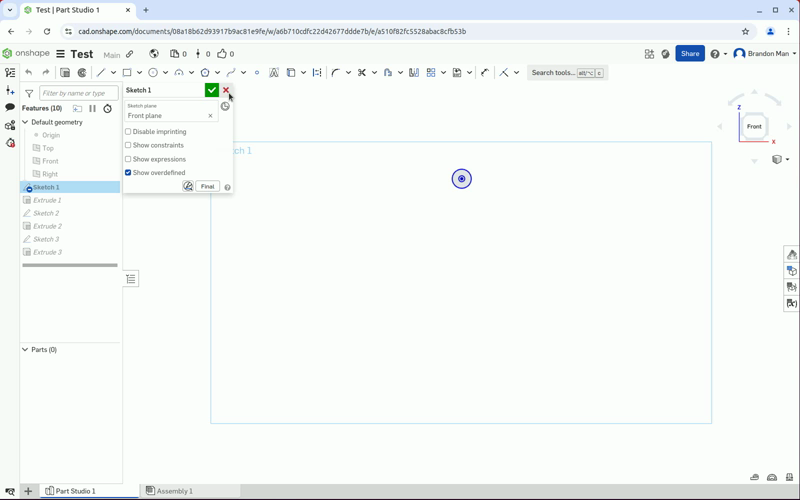
click(229, 92)
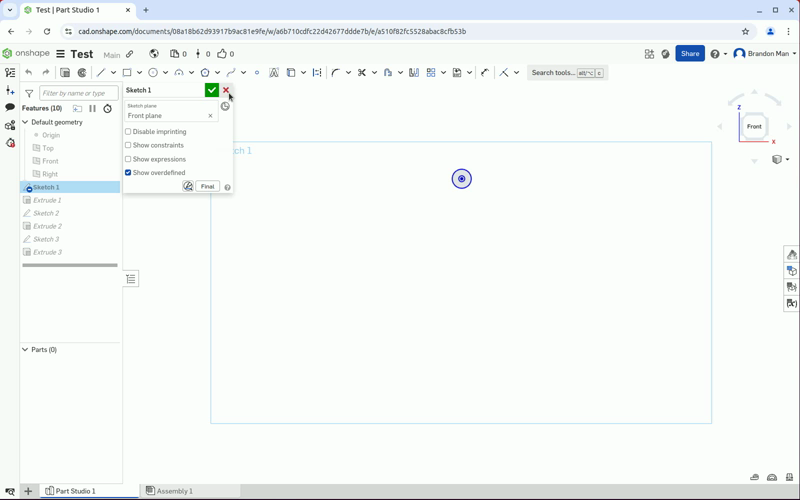
key(shift+s)
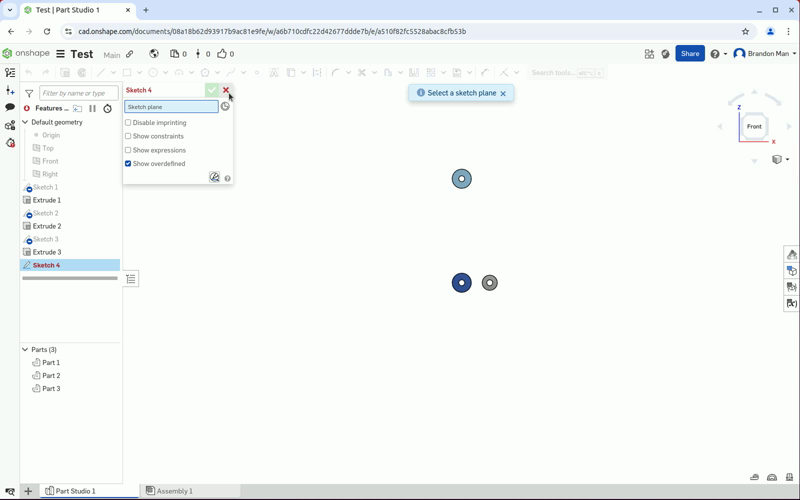
mouse_move(73, 163)
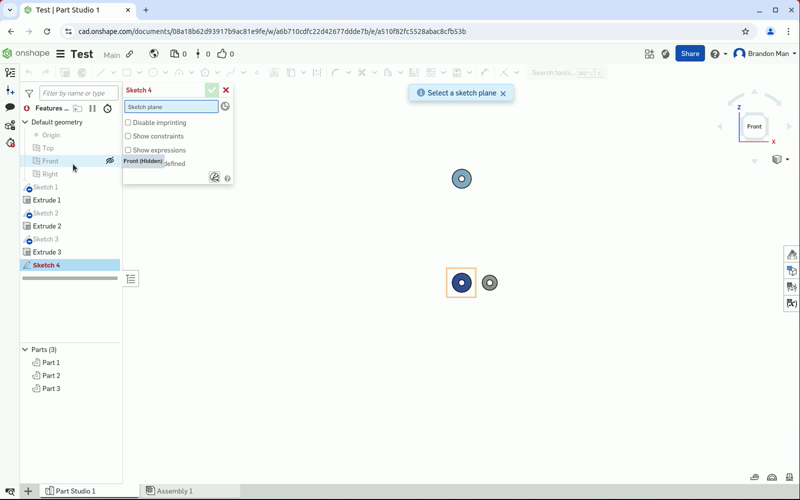
click(73, 163)
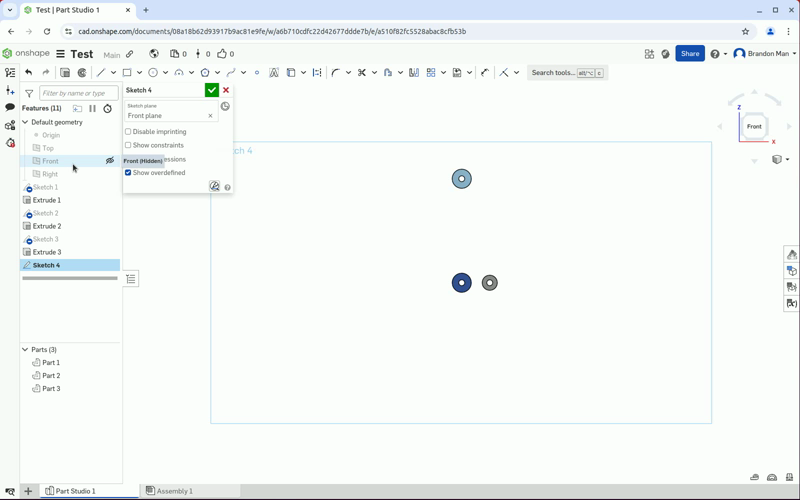
mouse_move(73, 352)
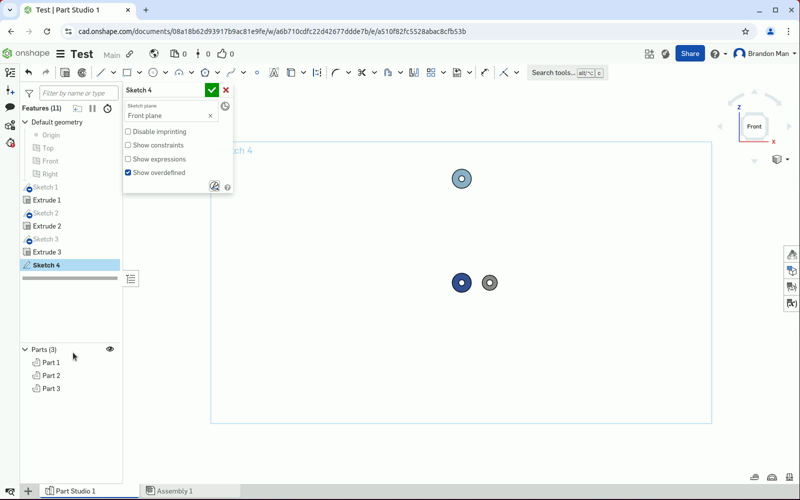
key(y)
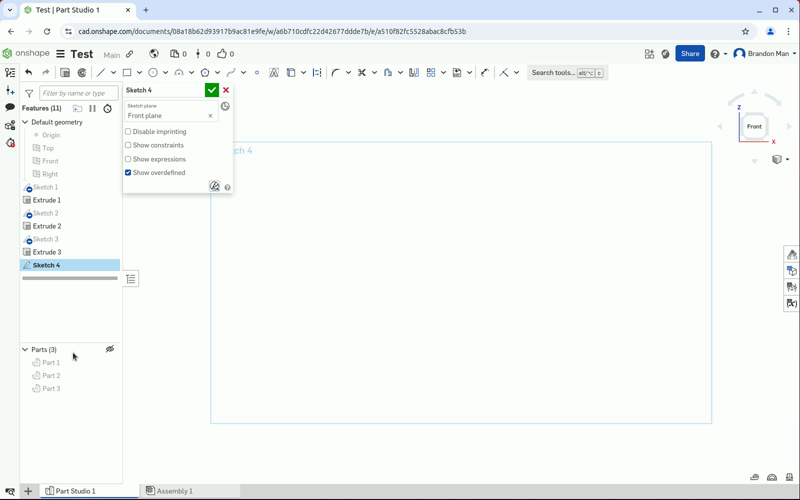
key(a)
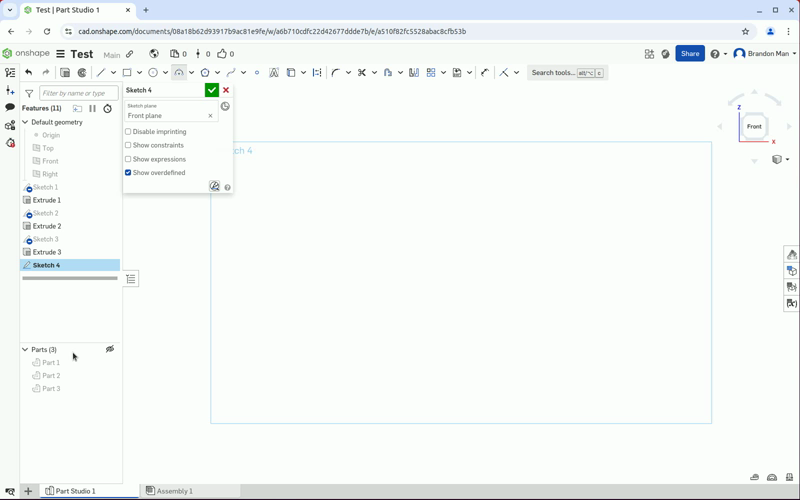
key_down(shift)
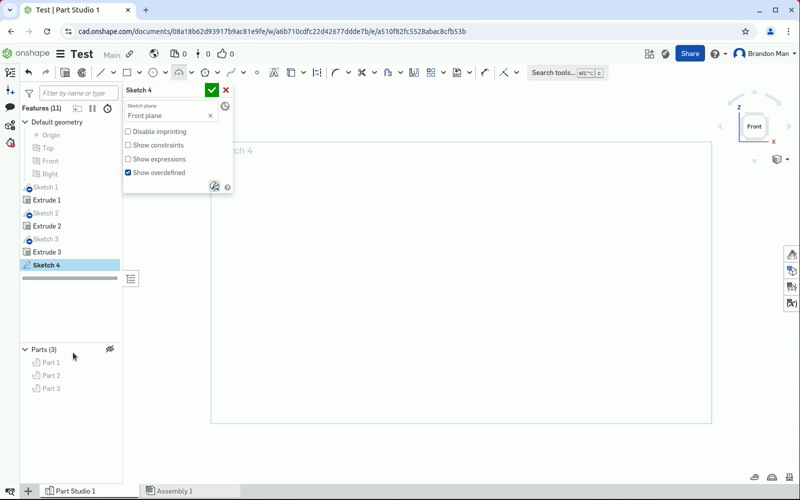
mouse_move(446, 223)
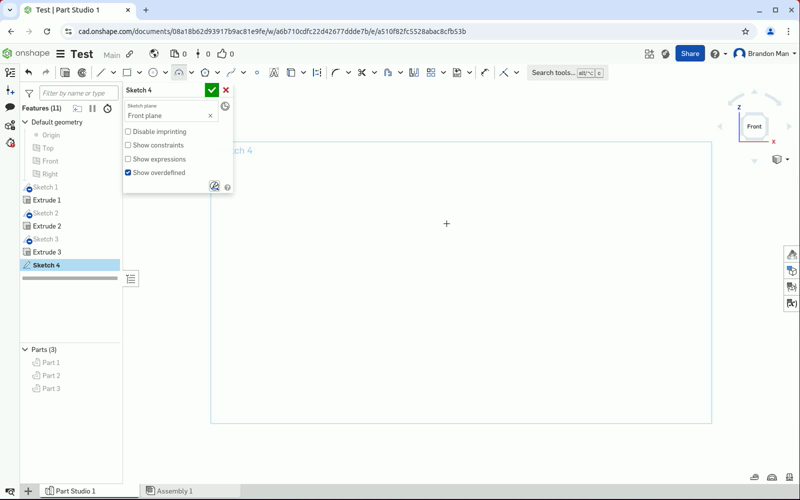
click(446, 223)
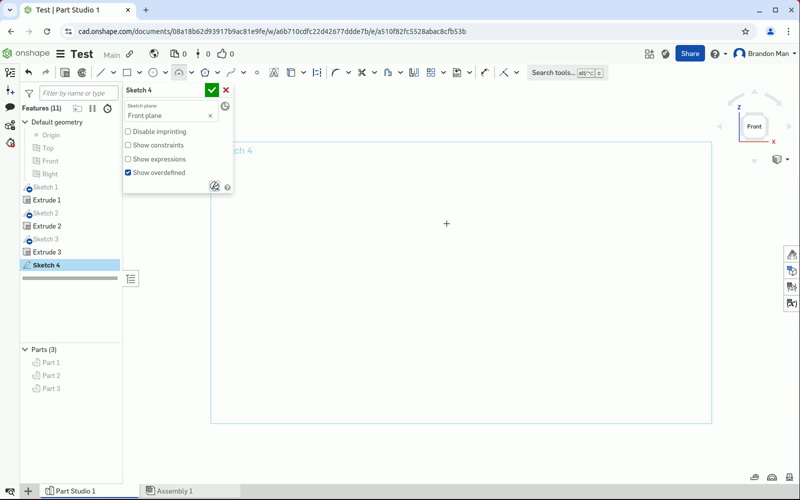
key_up(shift)
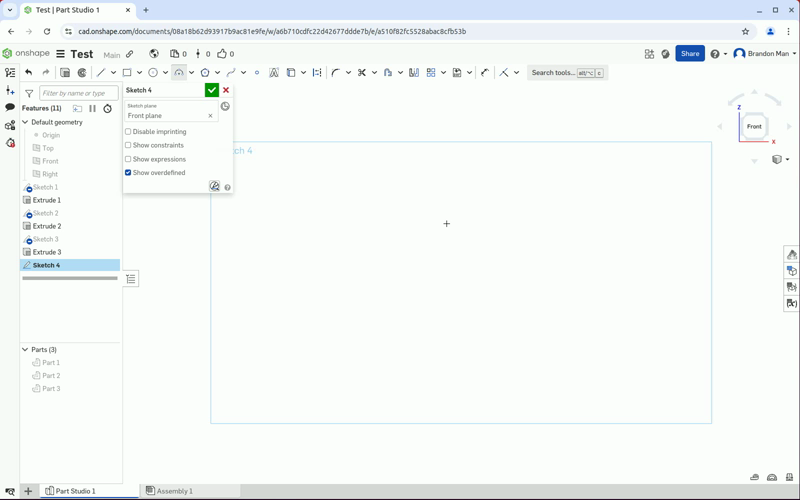
key_down(shift)
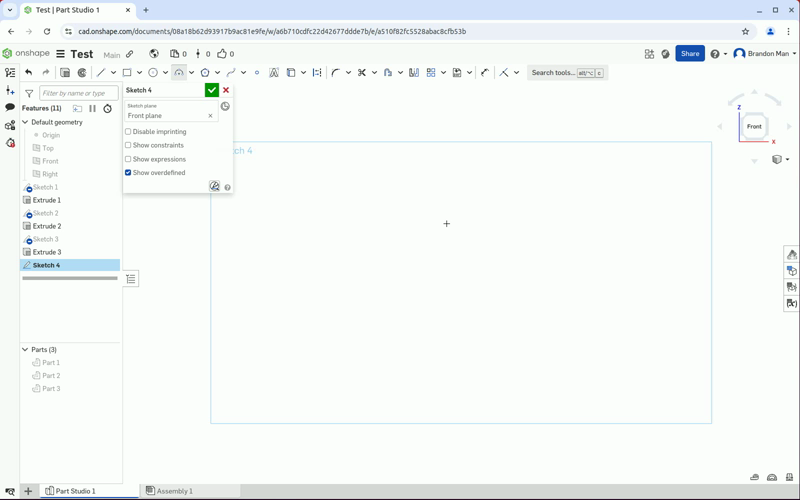
mouse_move(476, 223)
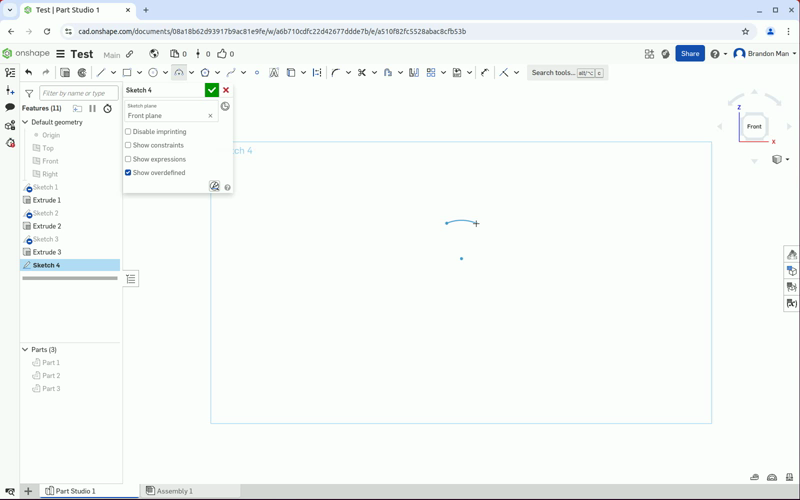
click(476, 223)
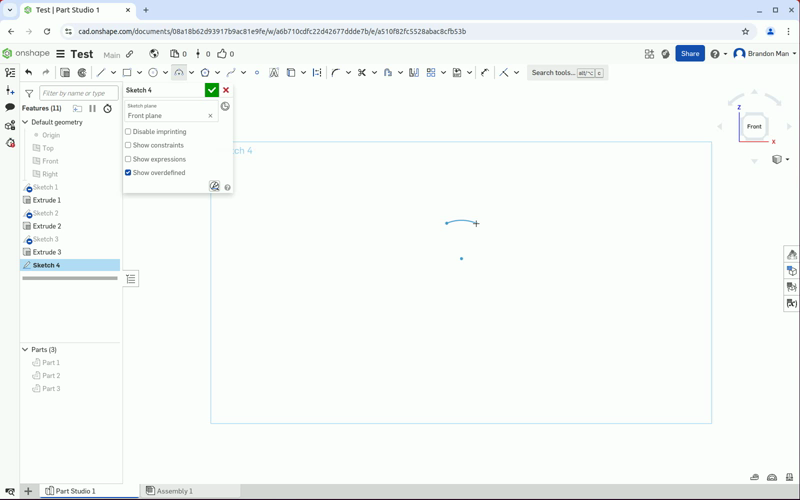
mouse_move(461, 210)
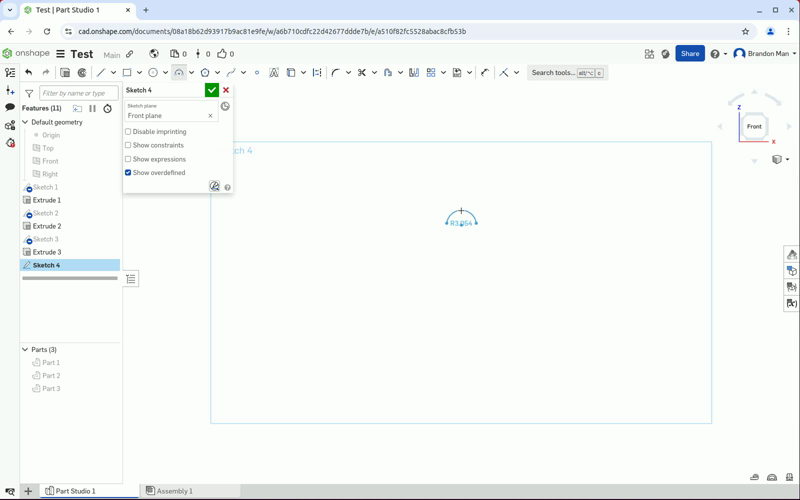
click(461, 210)
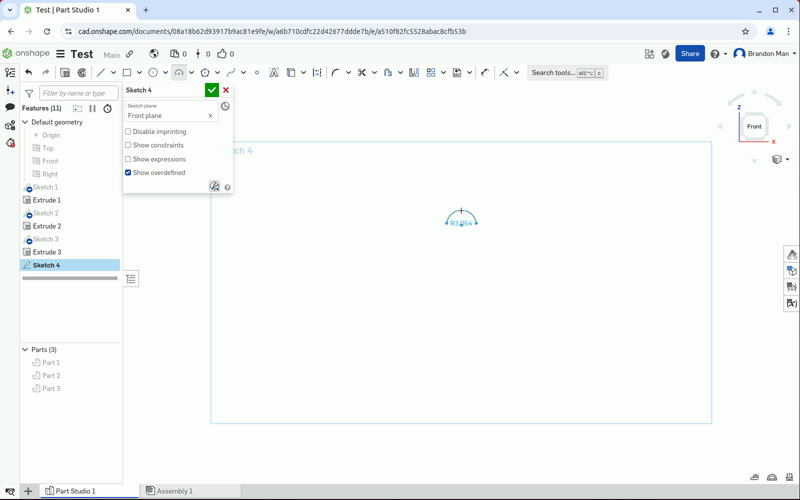
key_up(shift)
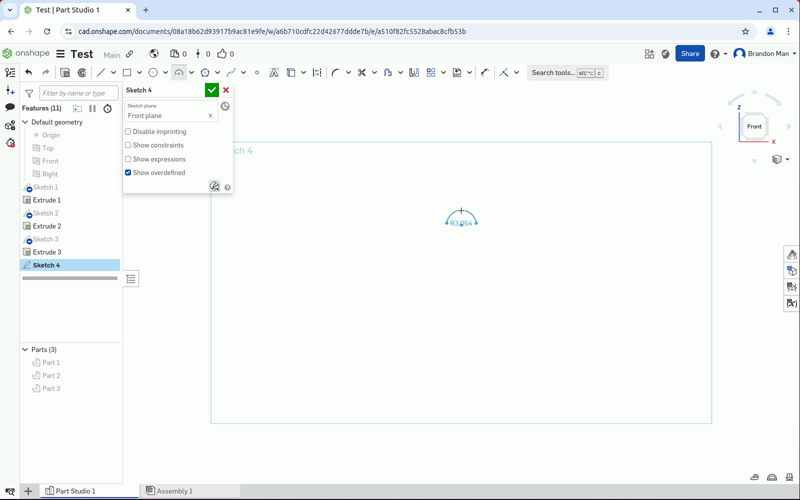
key(esc)
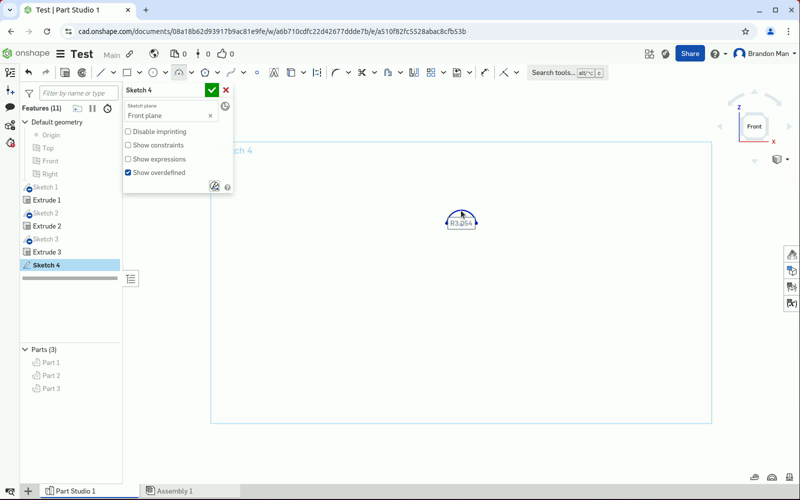
key(l)
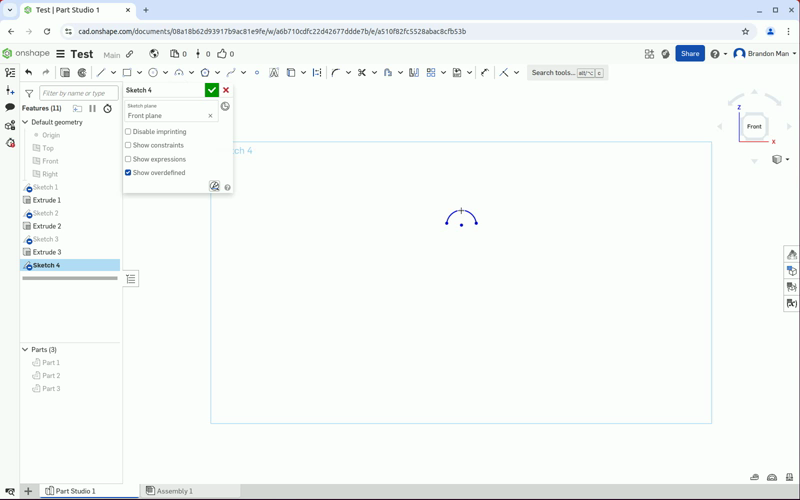
mouse_move(476, 223)
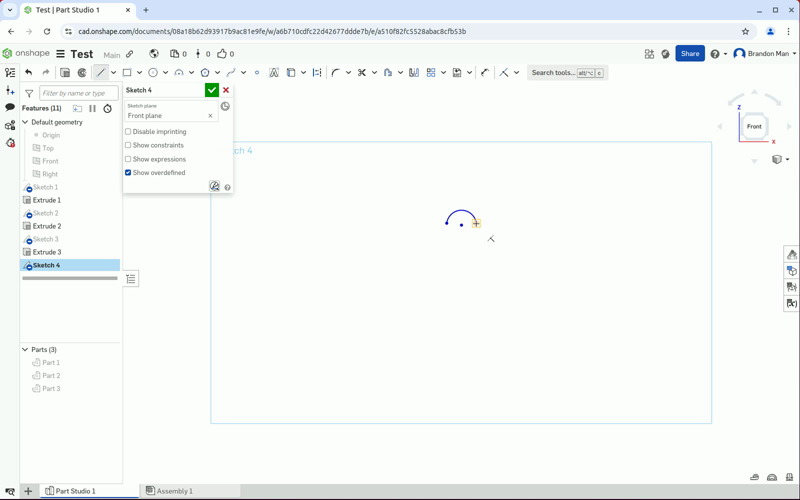
click(476, 223)
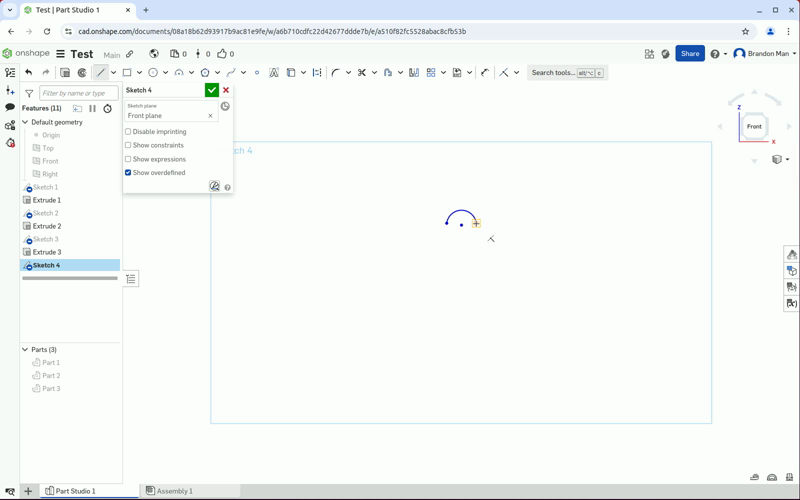
key_down(shift)
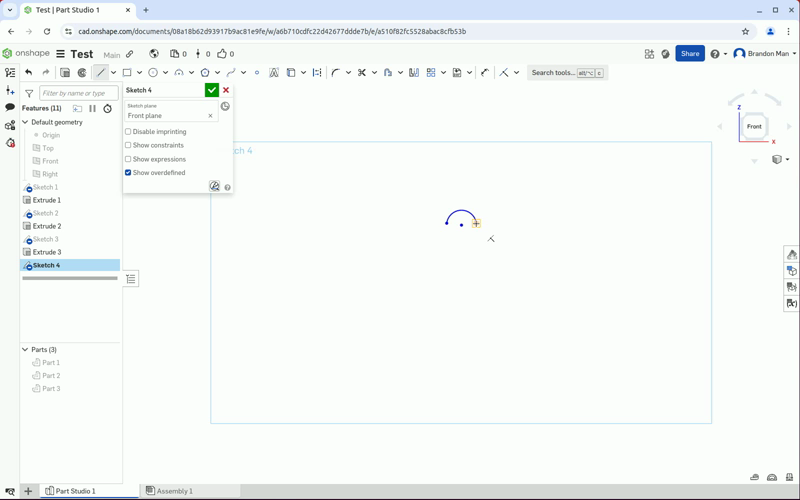
mouse_move(506, 223)
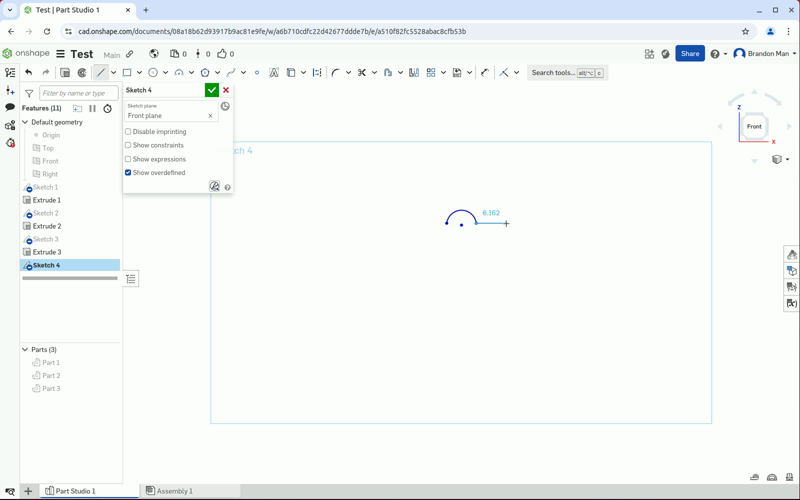
mouse_move(470, 176)
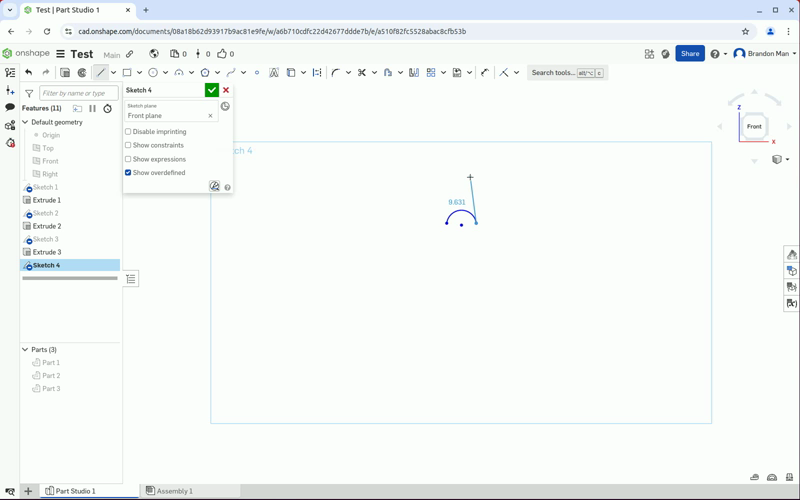
click(470, 176)
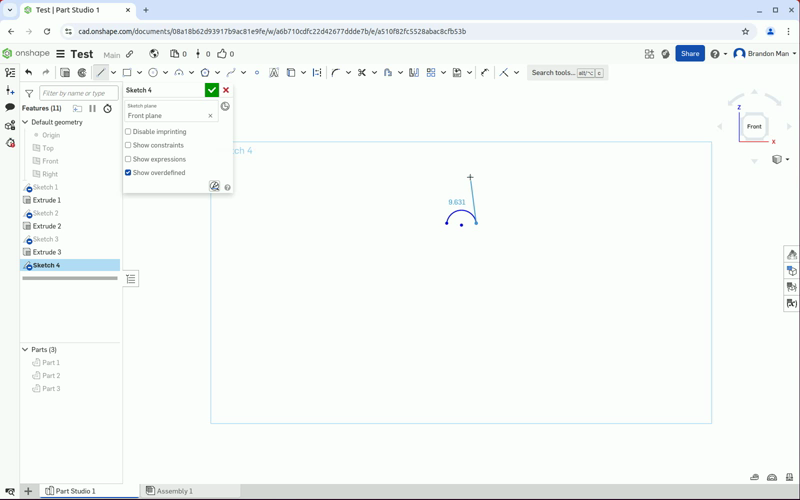
key_up(shift)
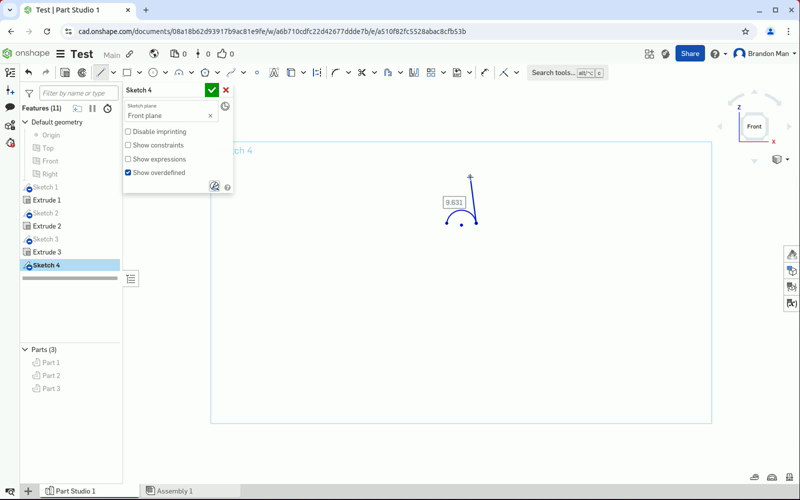
key(esc)
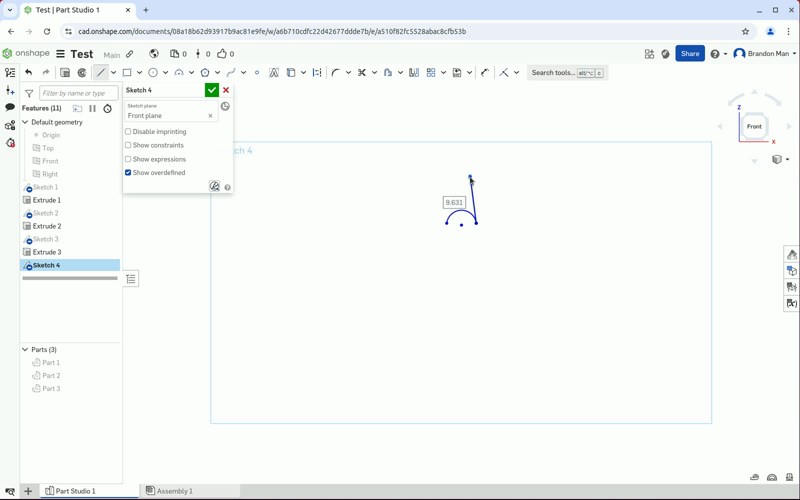
key(a)
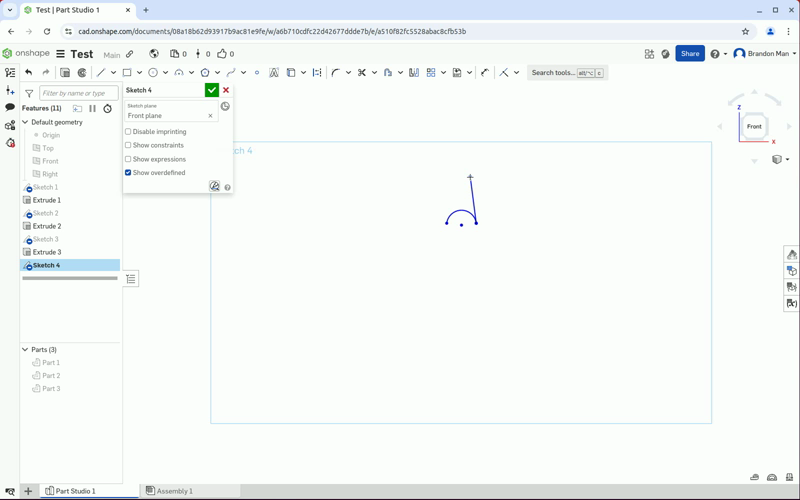
mouse_move(470, 176)
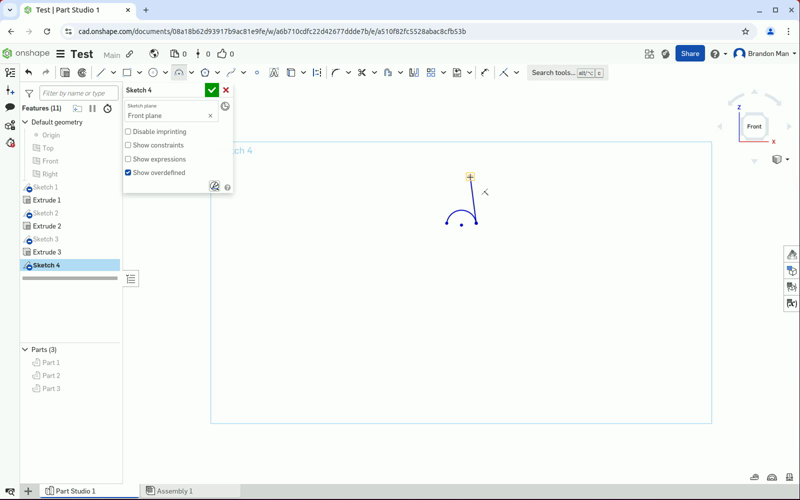
click(470, 176)
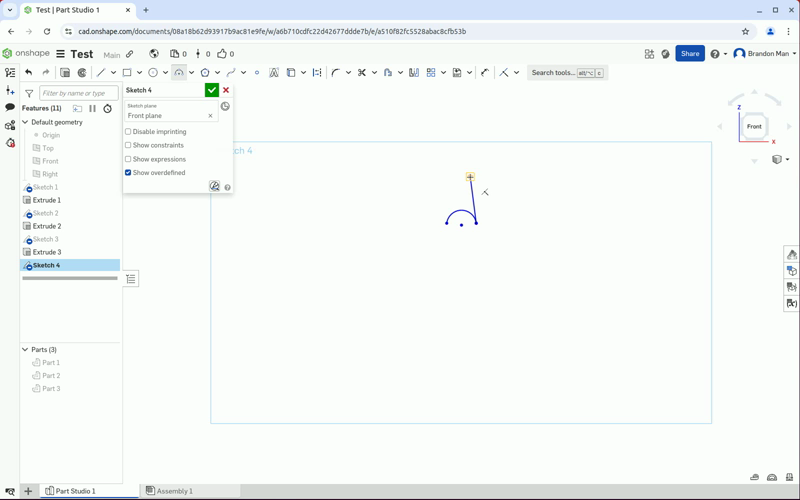
key_down(shift)
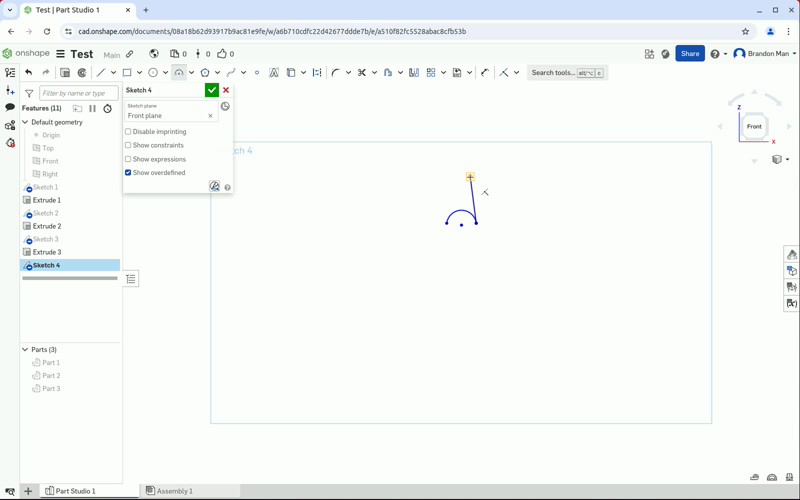
mouse_move(452, 177)
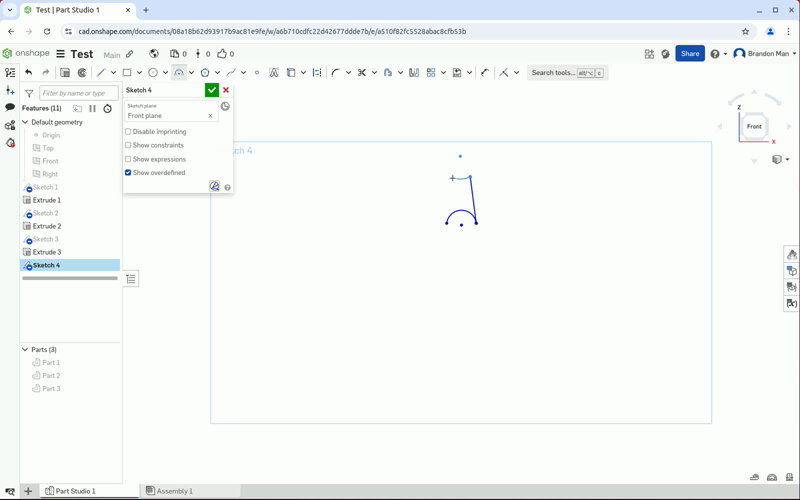
click(452, 177)
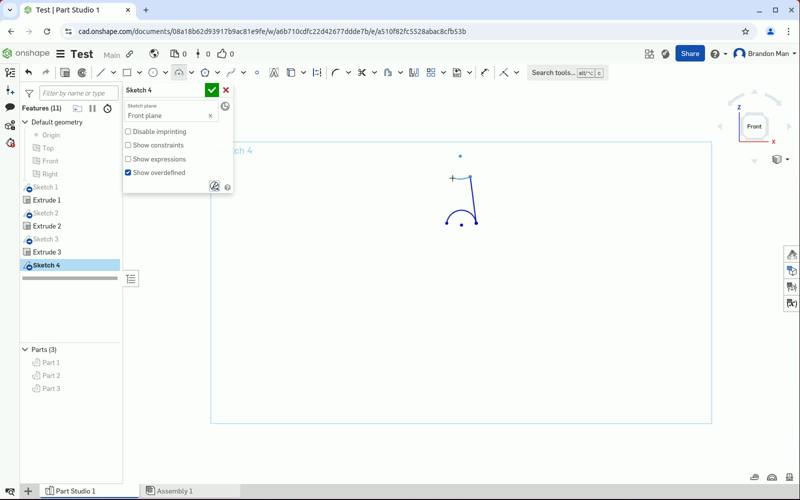
mouse_move(461, 186)
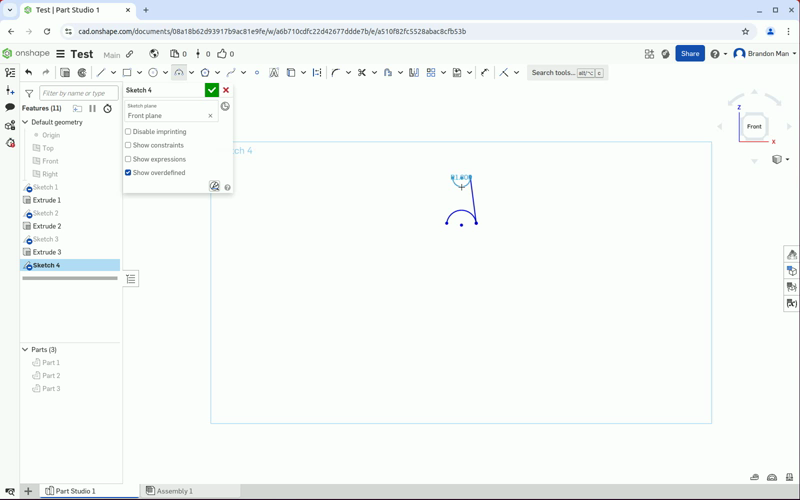
click(461, 186)
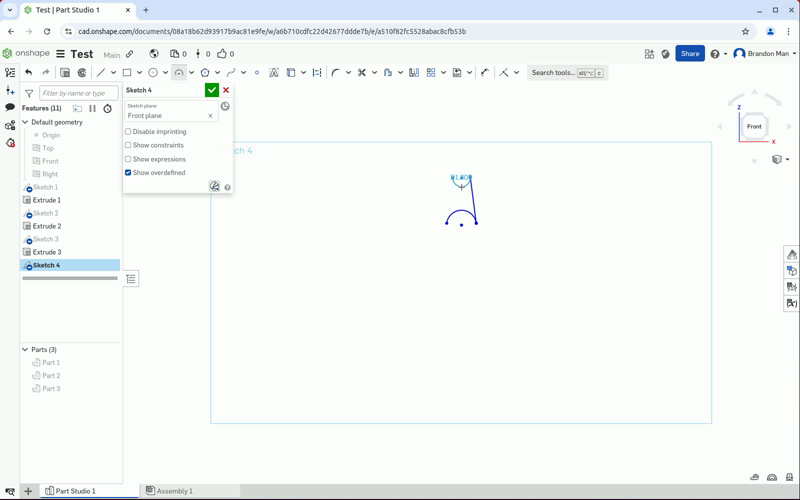
key_up(shift)
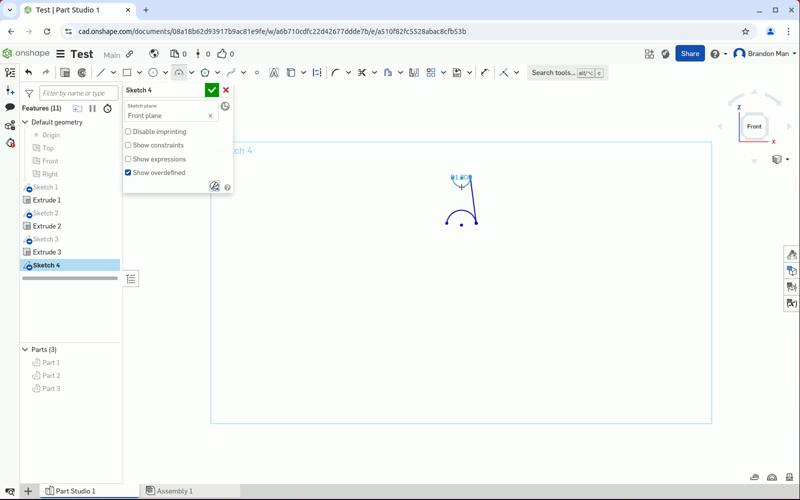
key(esc)
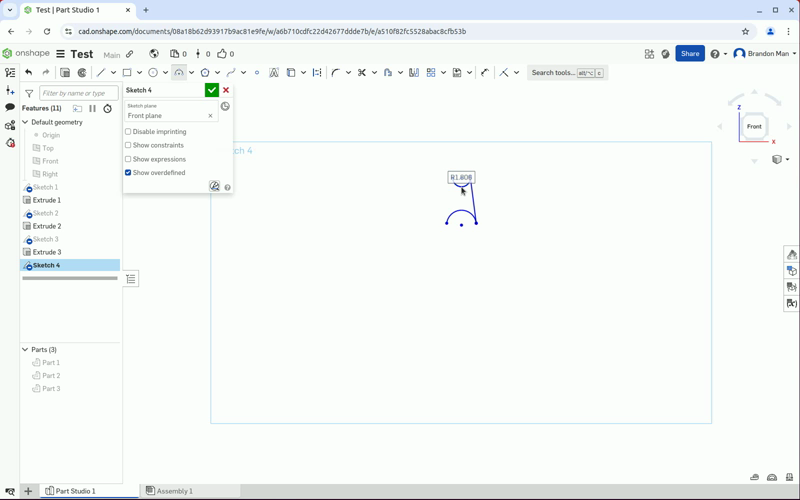
key(l)
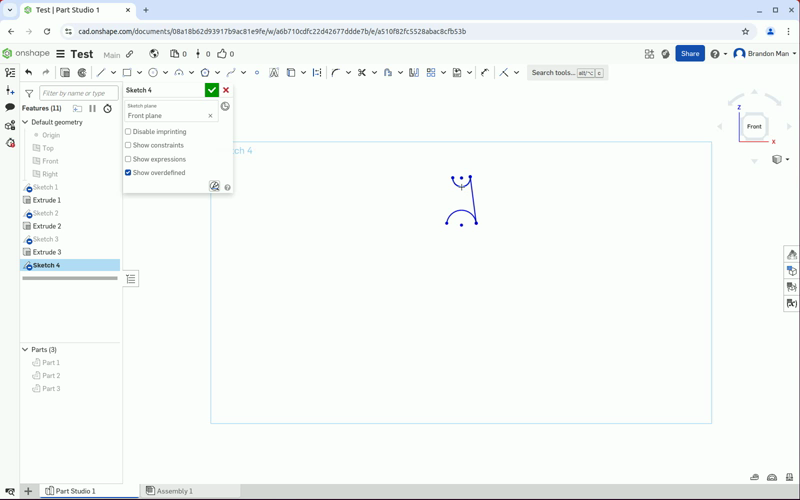
mouse_move(452, 177)
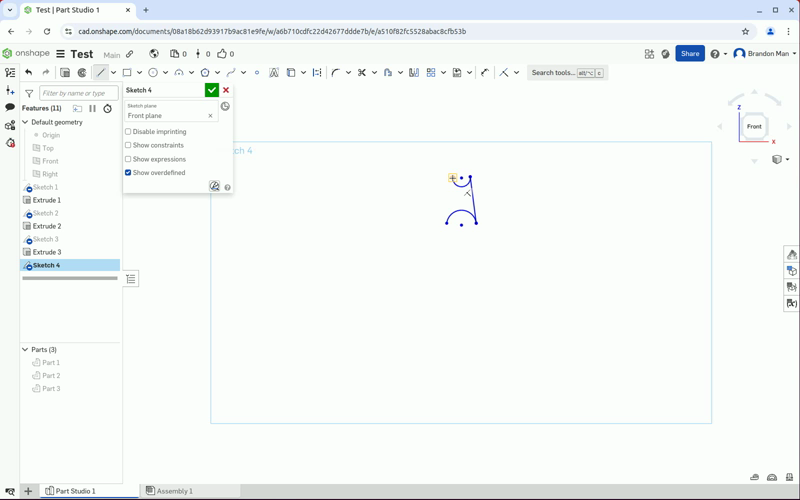
click(452, 177)
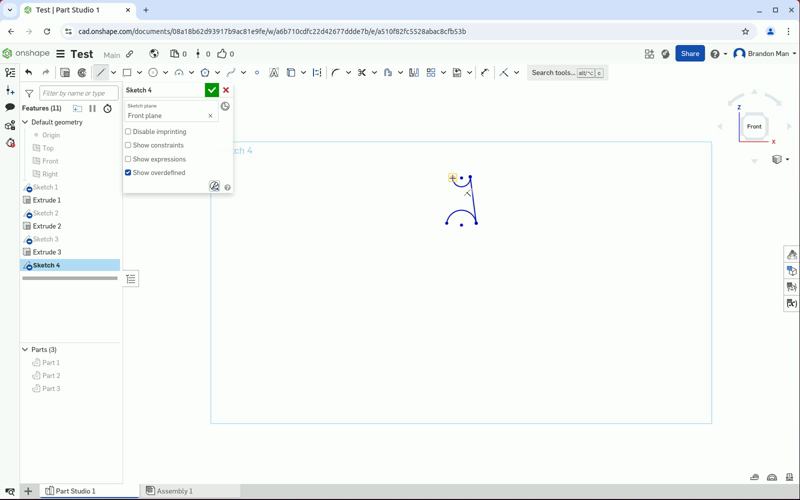
mouse_move(482, 177)
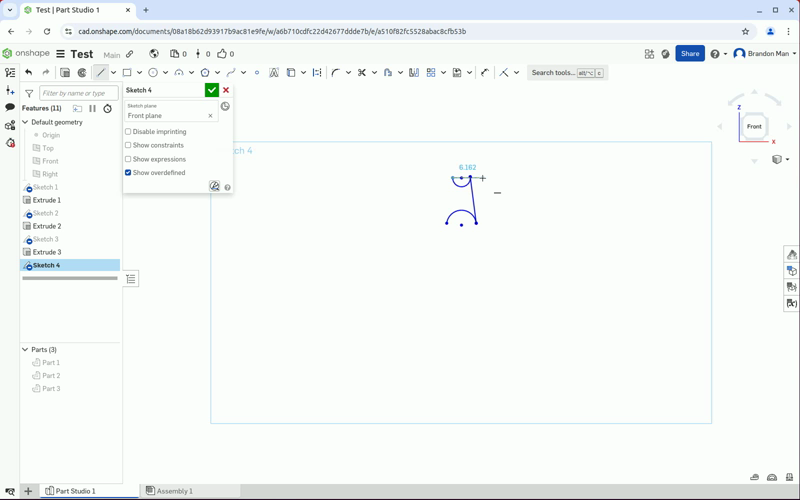
key_down(shift)
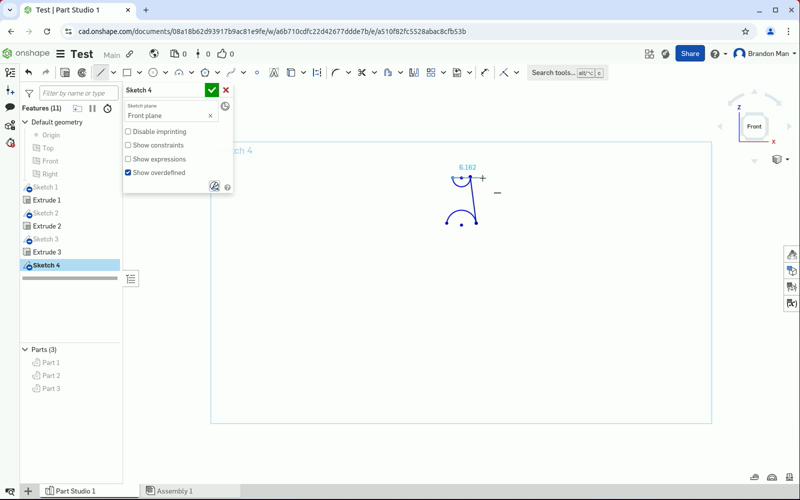
mouse_move(446, 223)
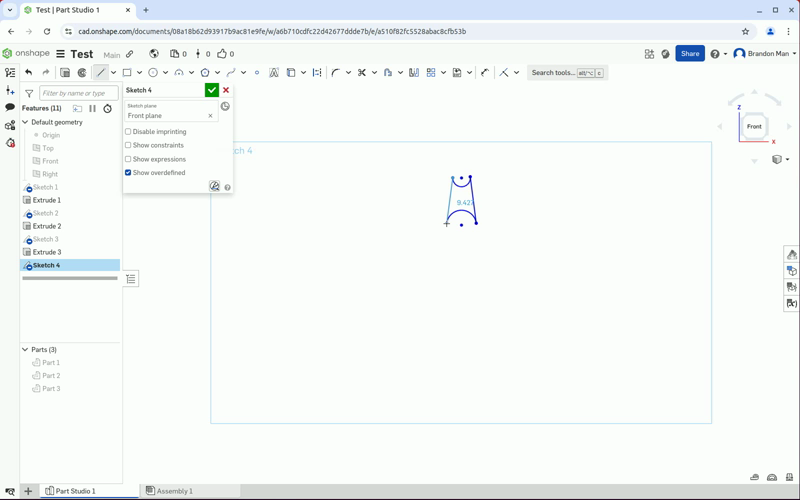
key_up(shift)
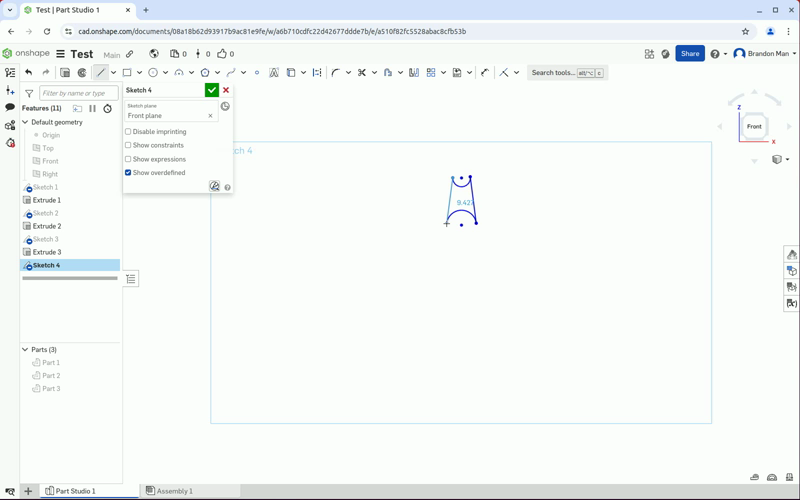
click(446, 223)
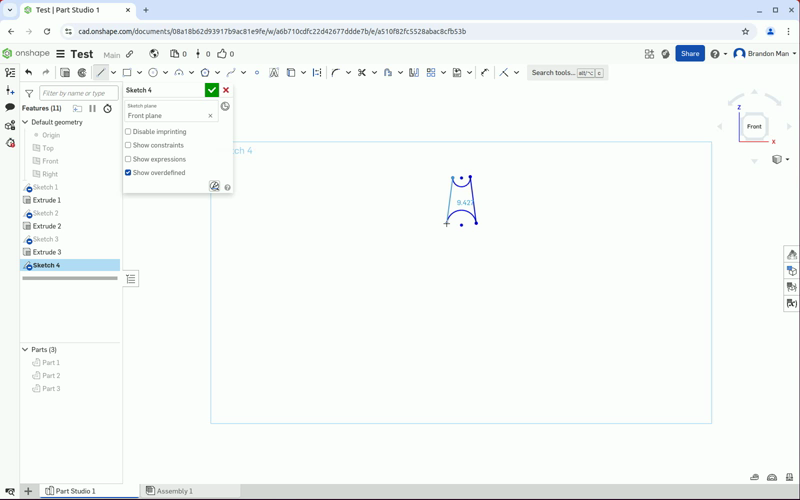
key(esc)
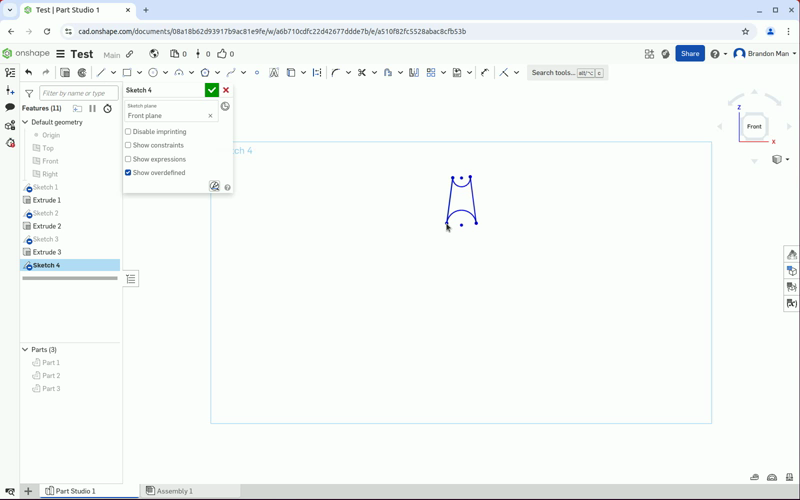
key(c)
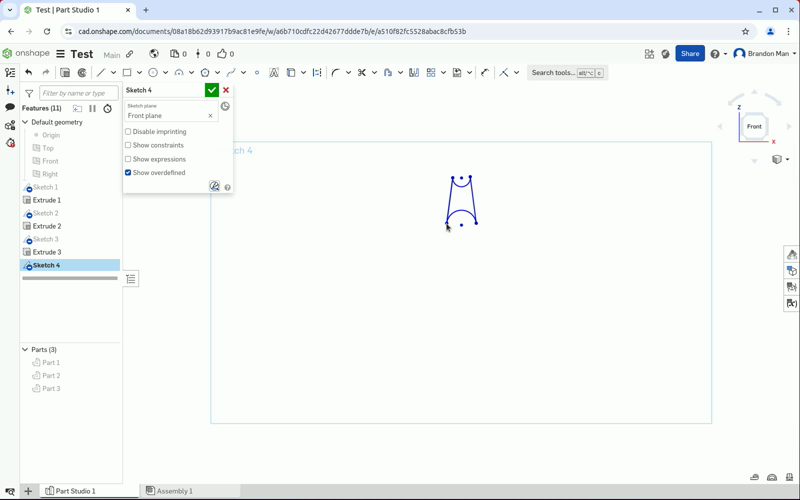
key_down(shift)
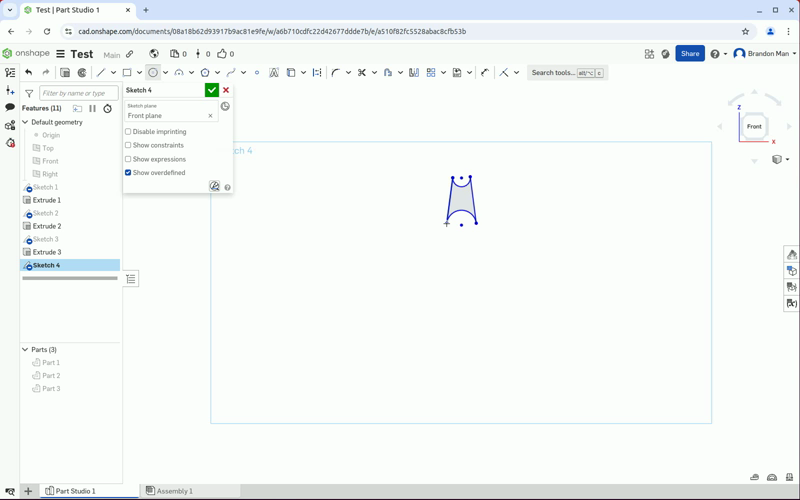
mouse_move(458, 189)
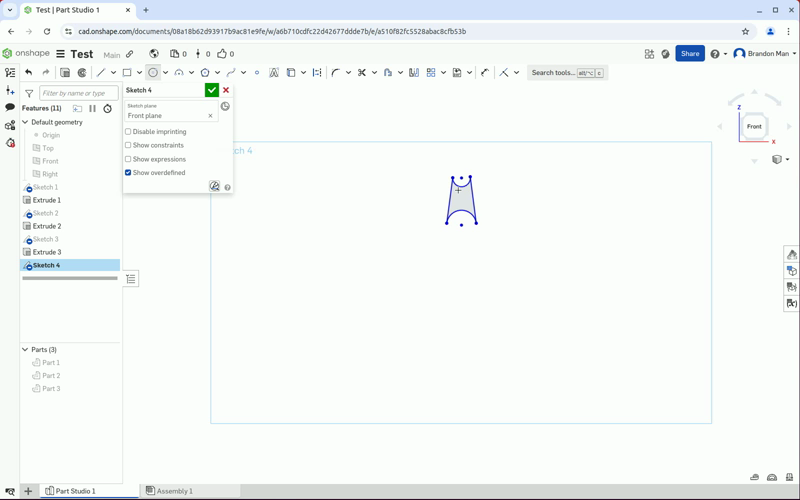
click(458, 189)
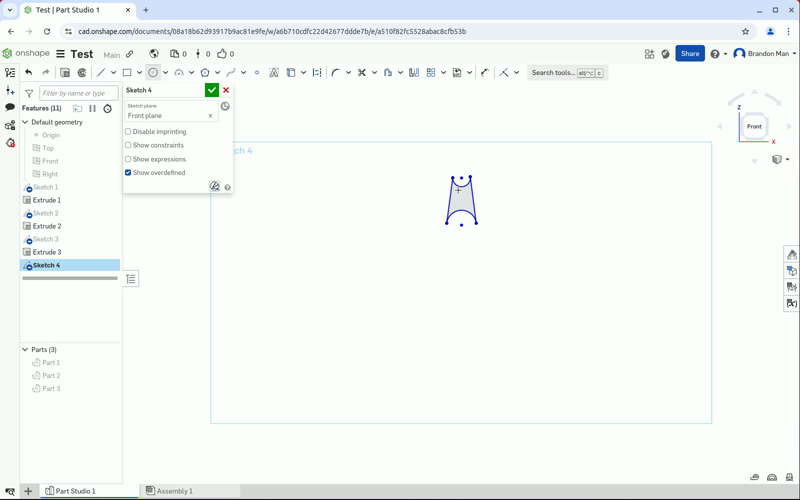
key_up(shift)
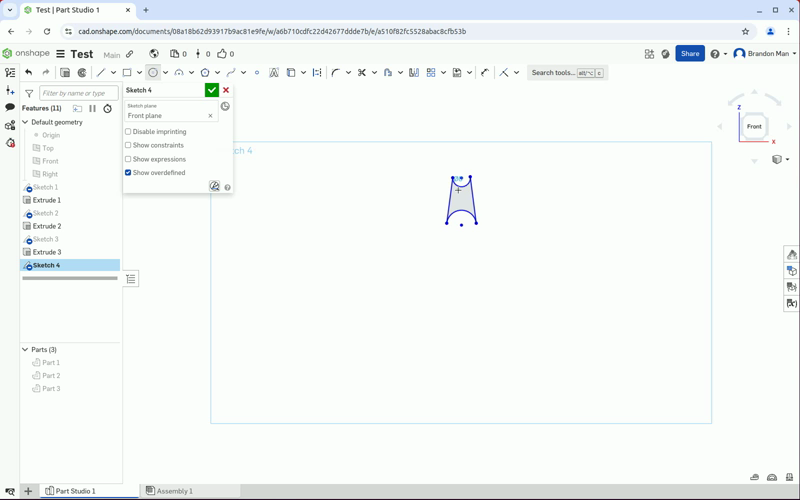
mouse_move(461, 189)
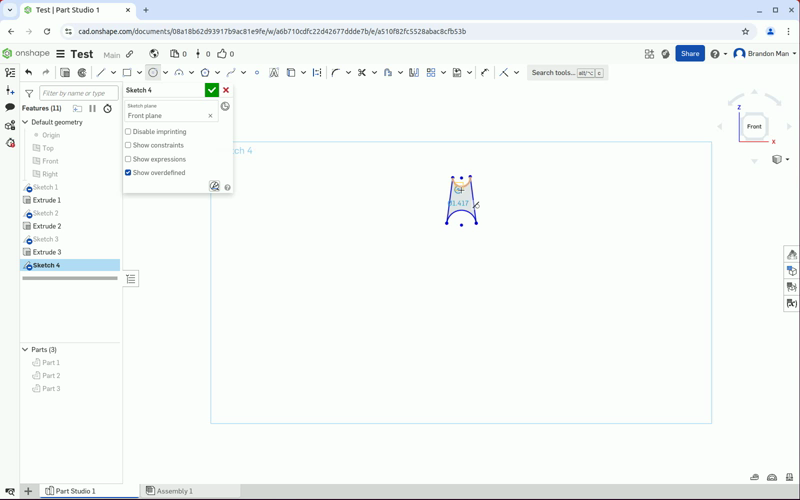
scroll(6)
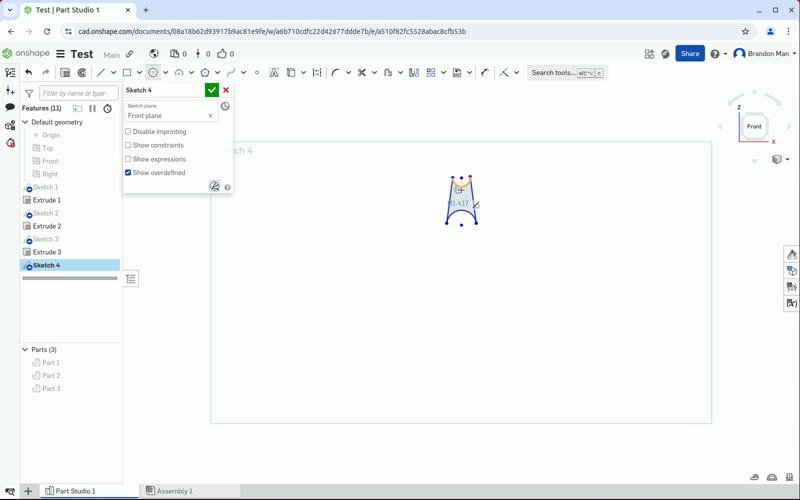
scroll(6)
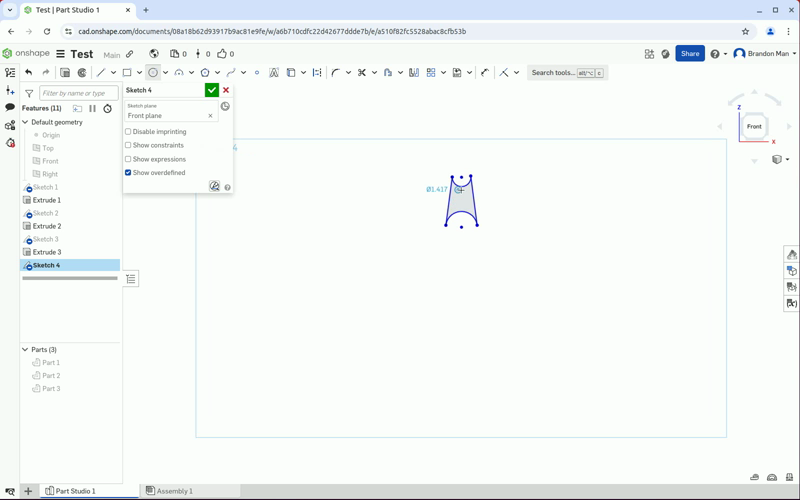
scroll(6)
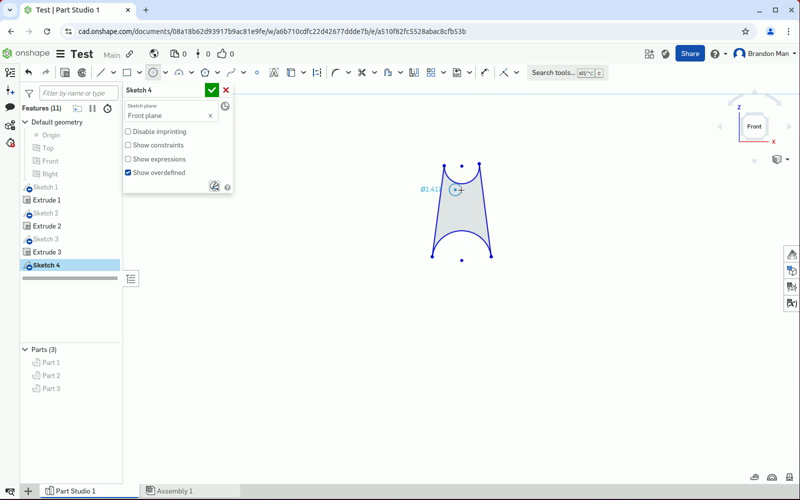
scroll(6)
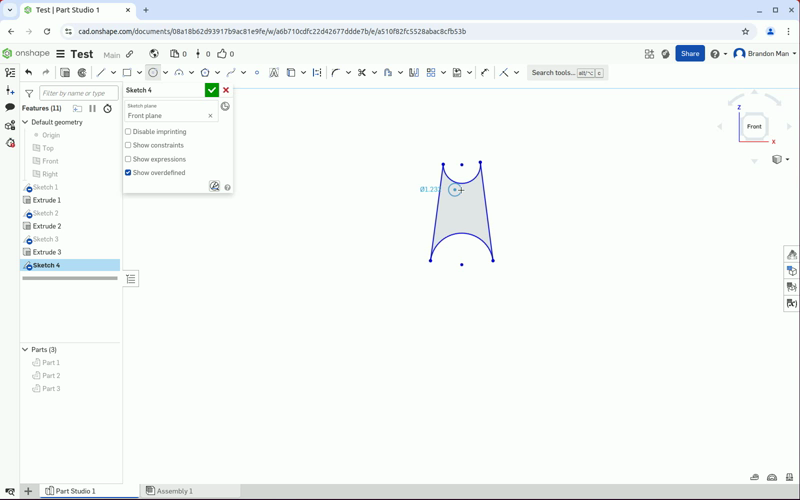
scroll(6)
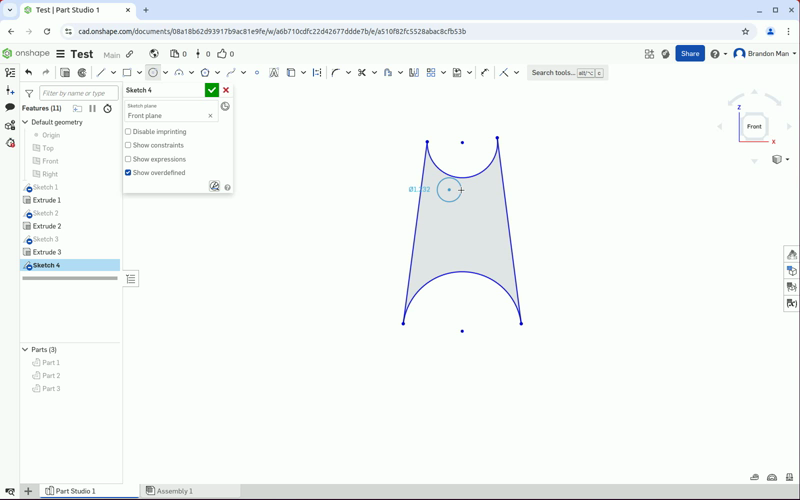
scroll(6)
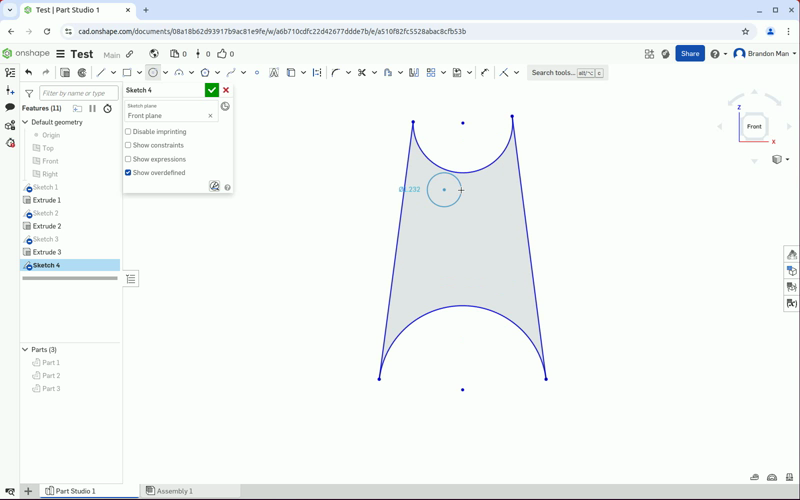
scroll(6)
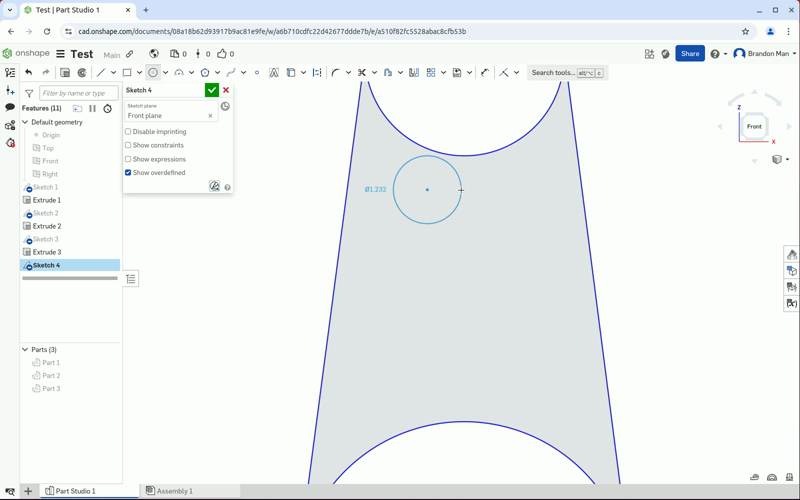
click(461, 189)
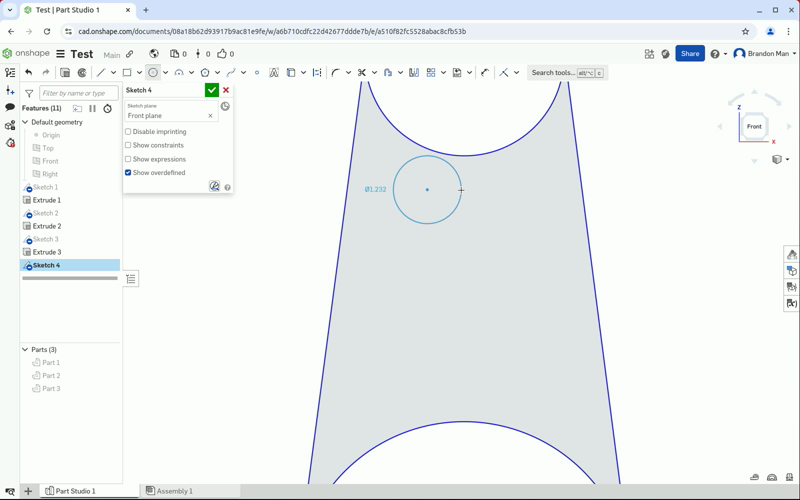
scroll(-6)
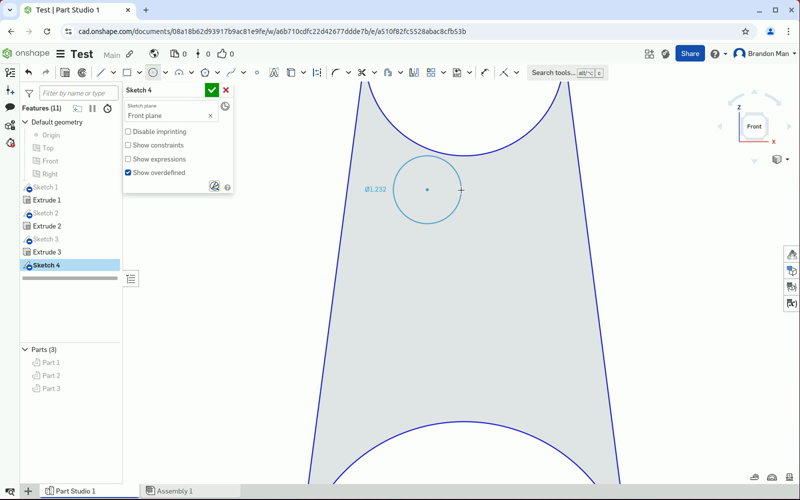
scroll(-6)
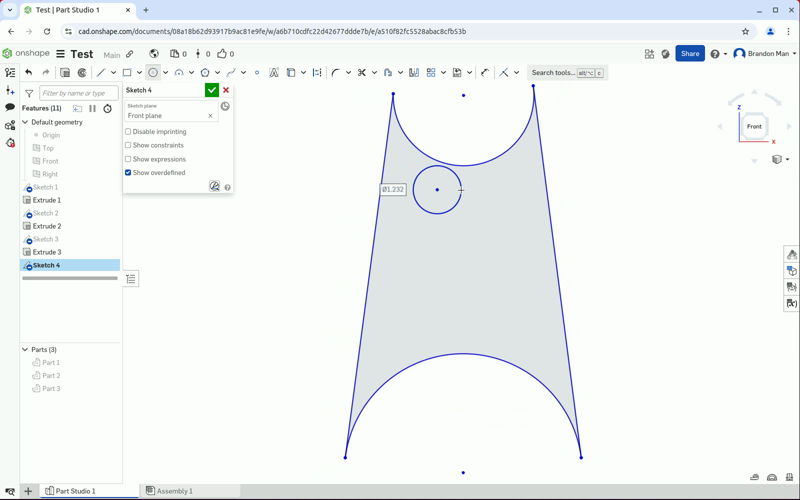
scroll(-6)
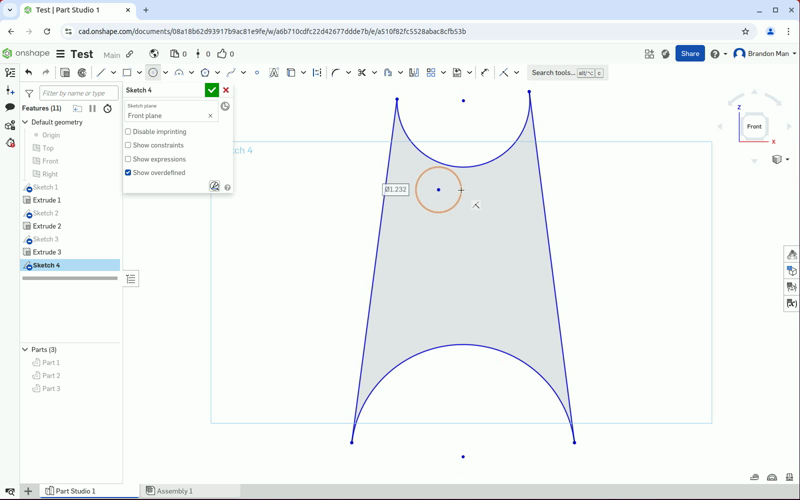
scroll(-6)
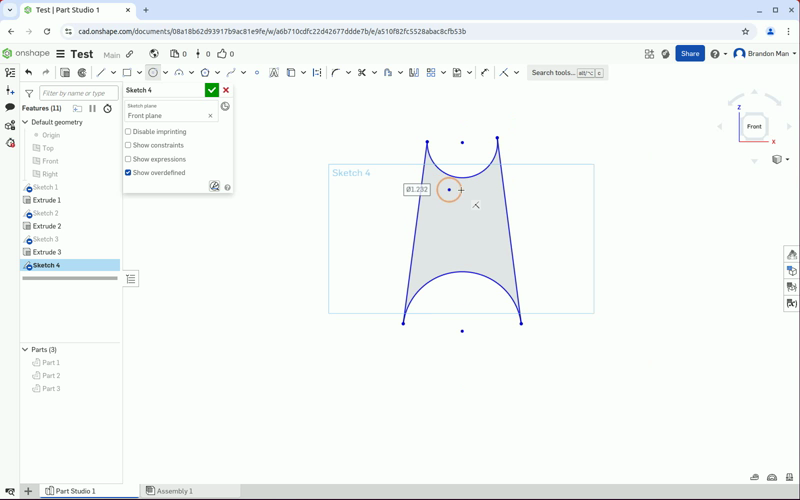
scroll(-6)
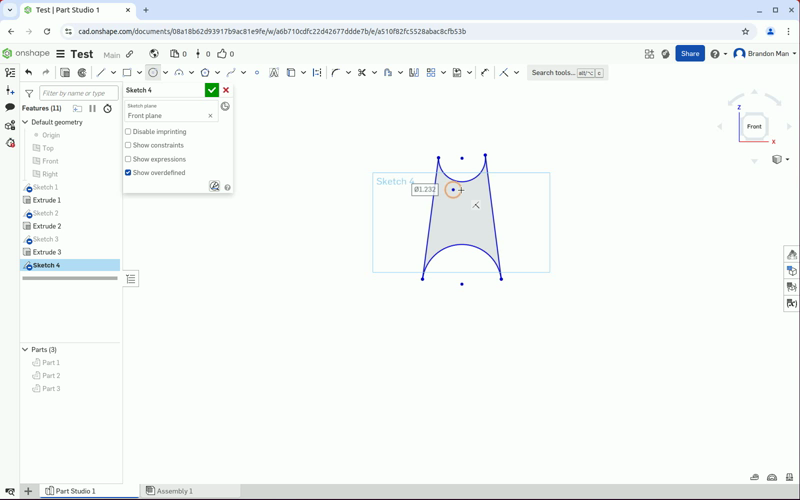
scroll(-6)
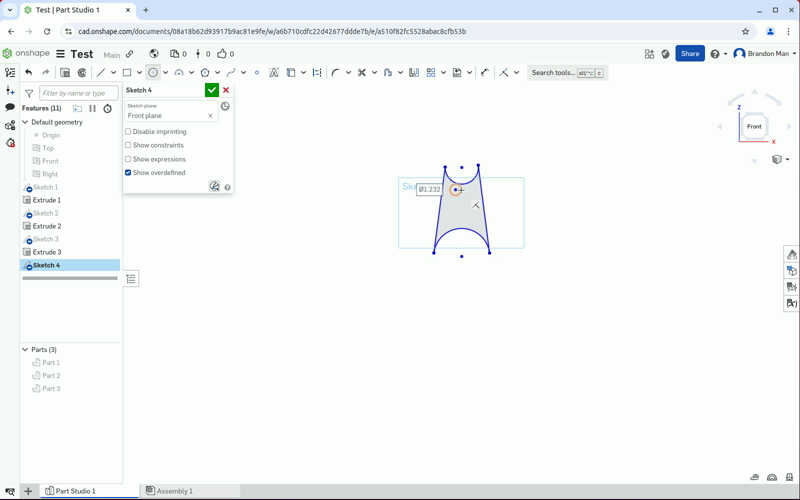
scroll(-6)
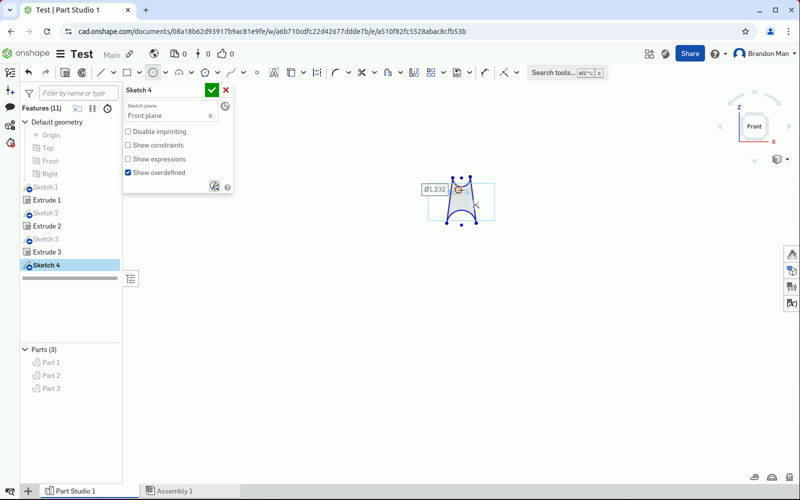
key(esc)
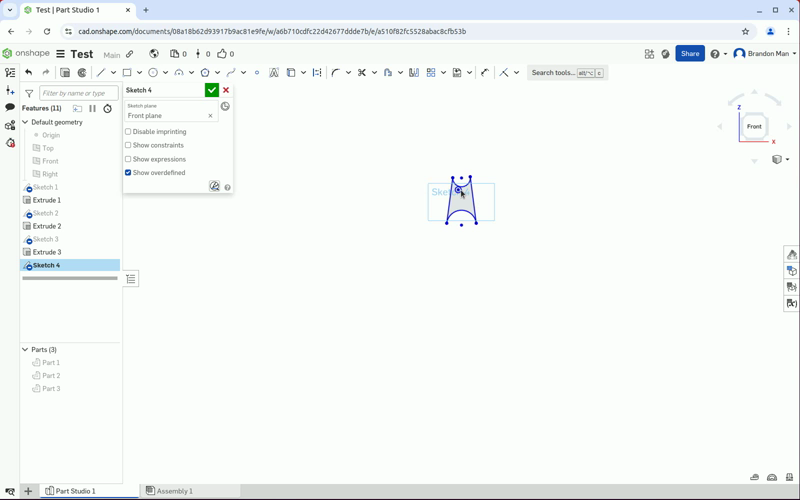
mouse_move(463, 208)
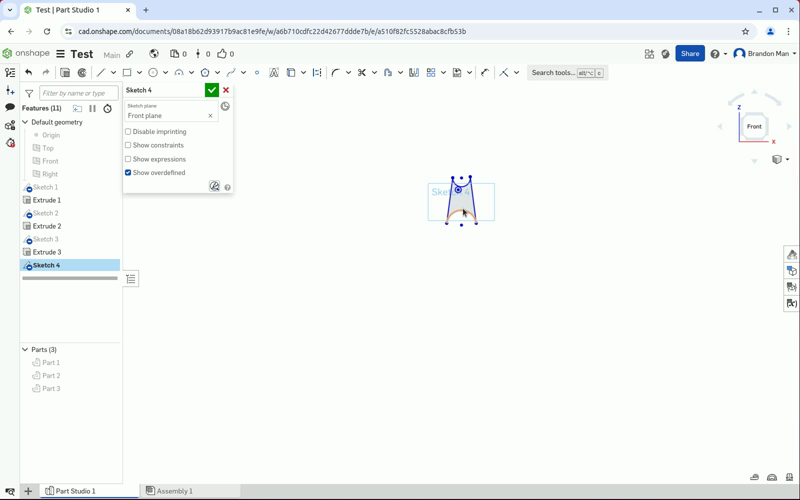
scroll(6)
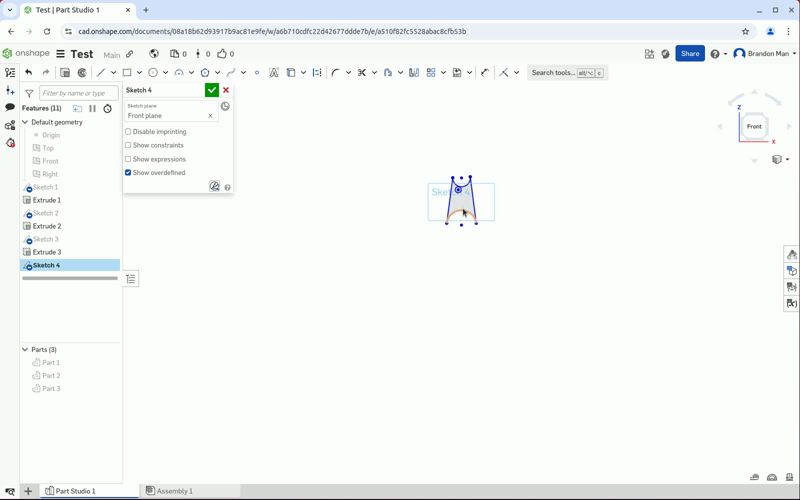
scroll(6)
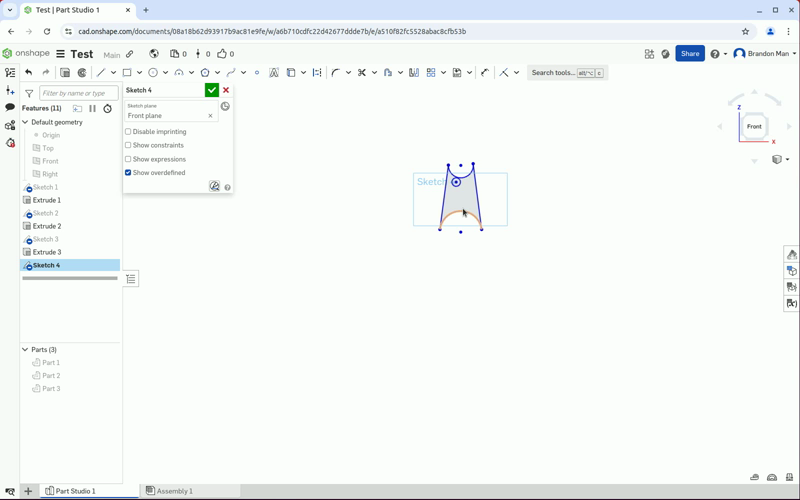
scroll(6)
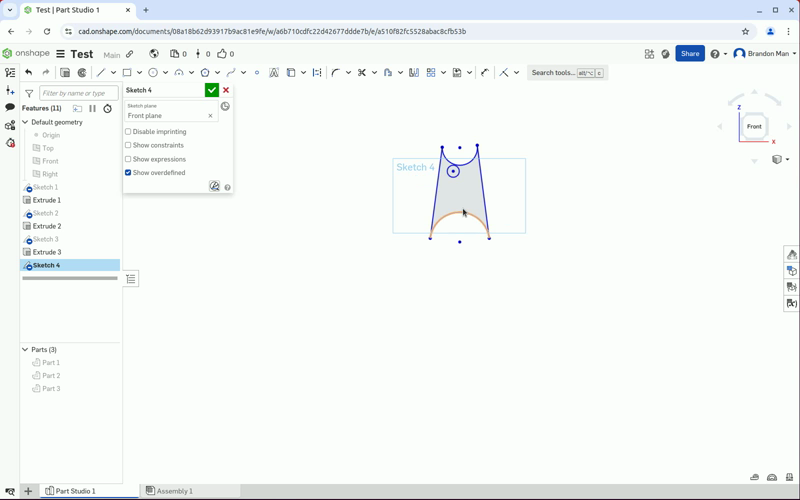
scroll(6)
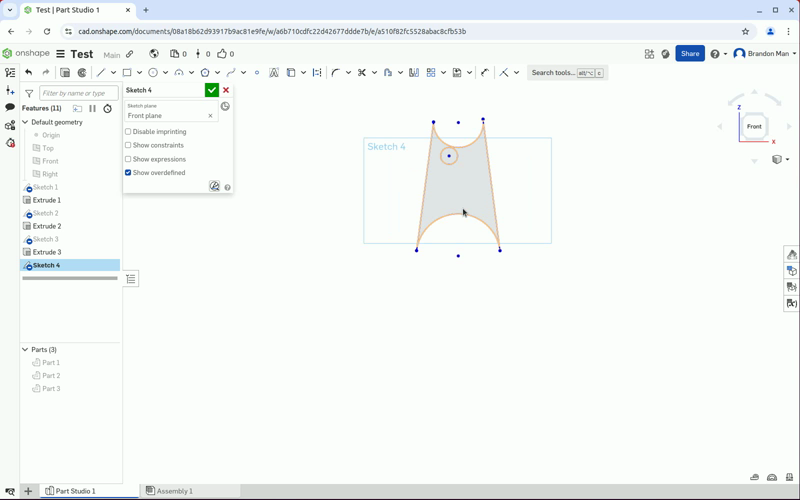
scroll(6)
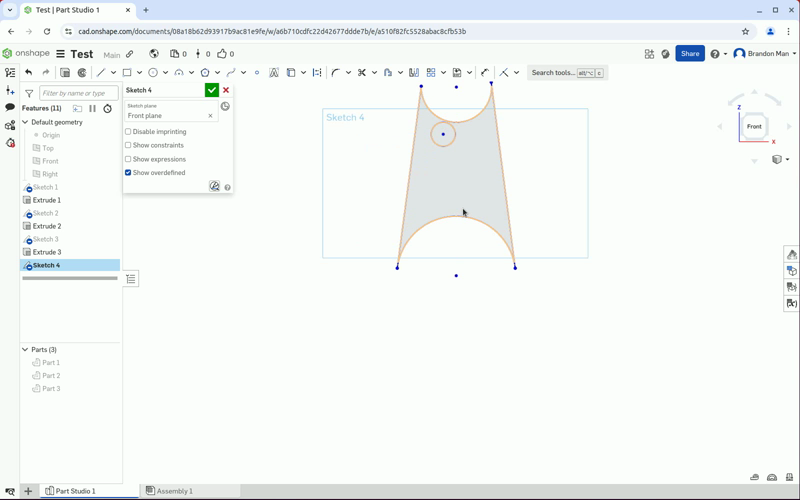
scroll(6)
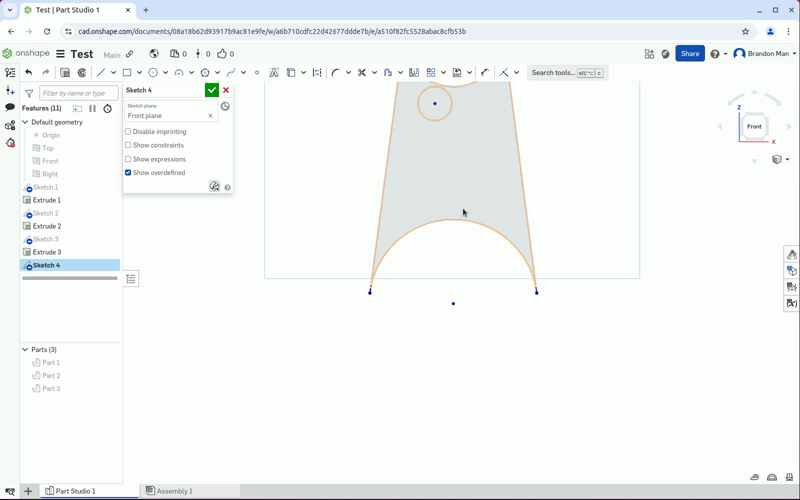
scroll(6)
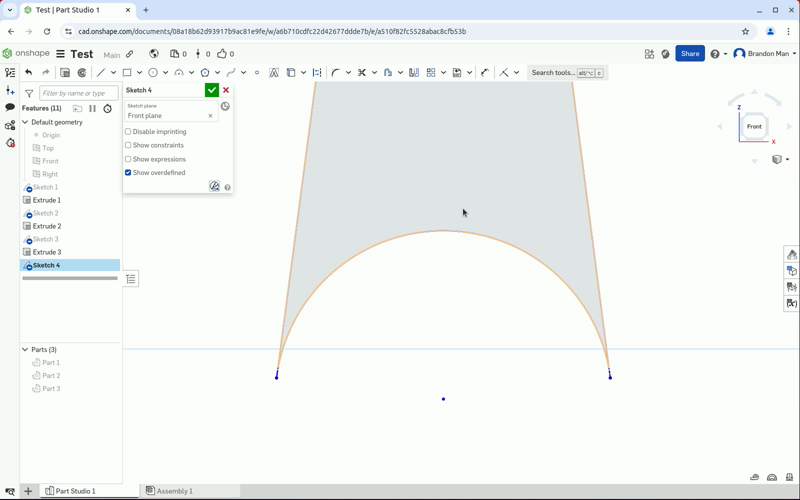
click(463, 208)
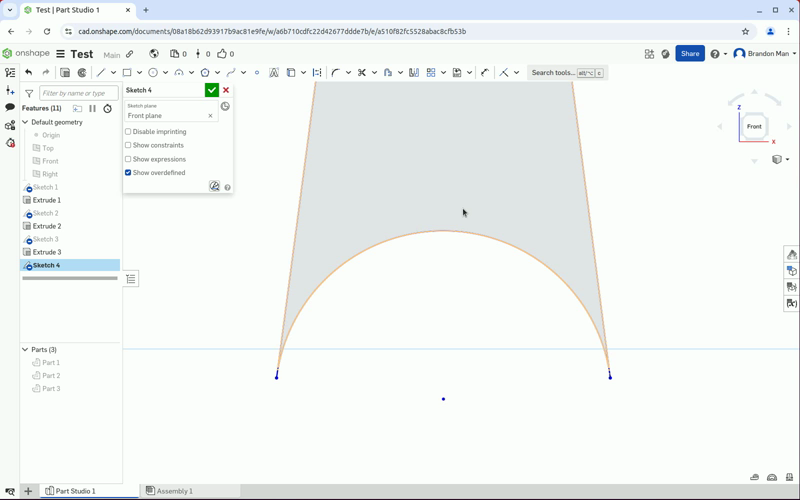
scroll(-6)
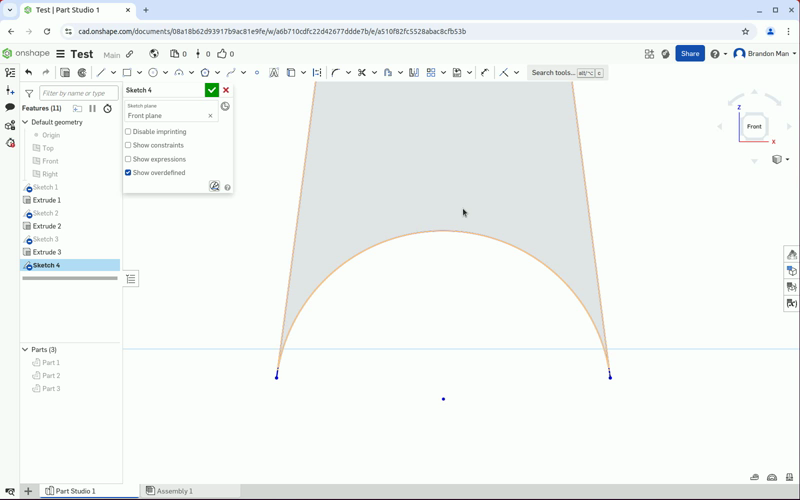
scroll(-6)
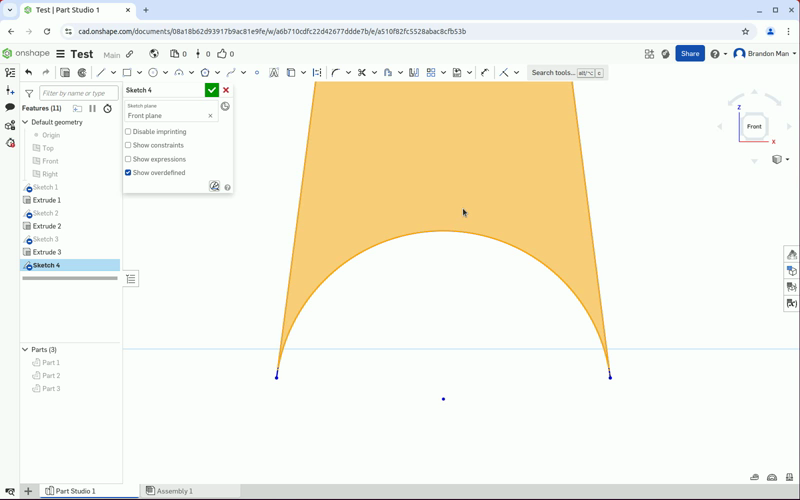
scroll(-6)
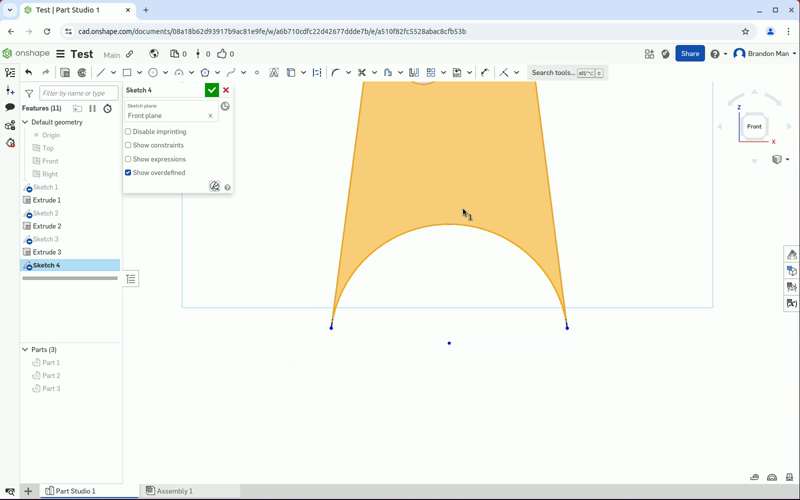
scroll(-6)
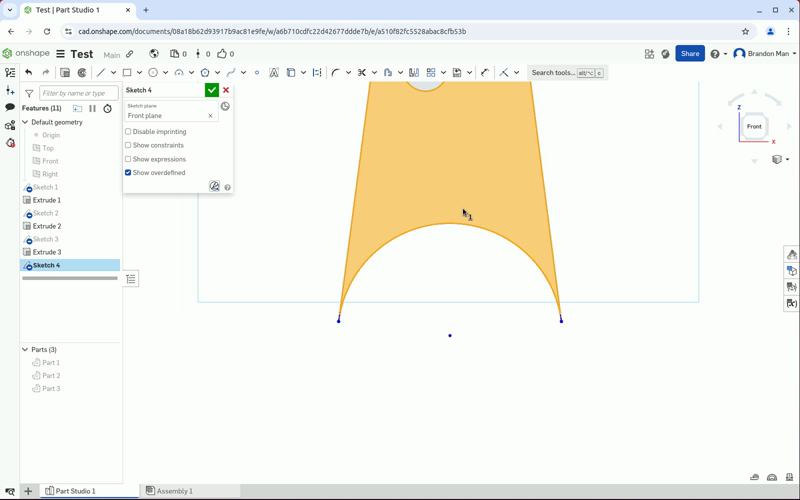
scroll(-6)
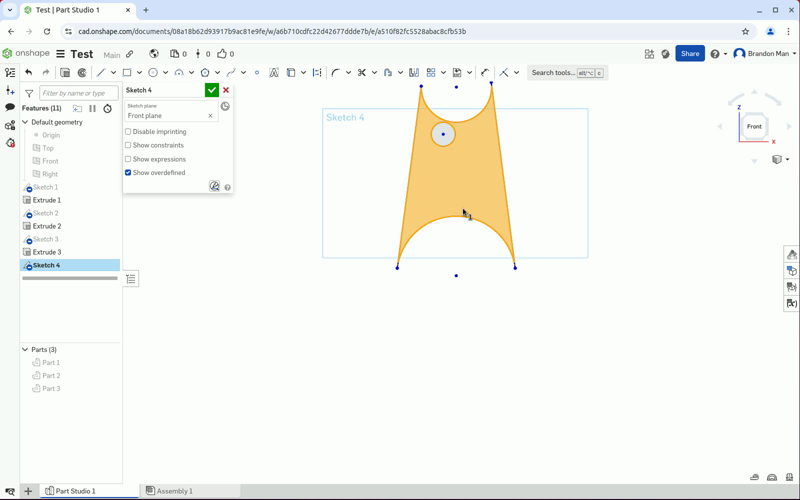
scroll(-6)
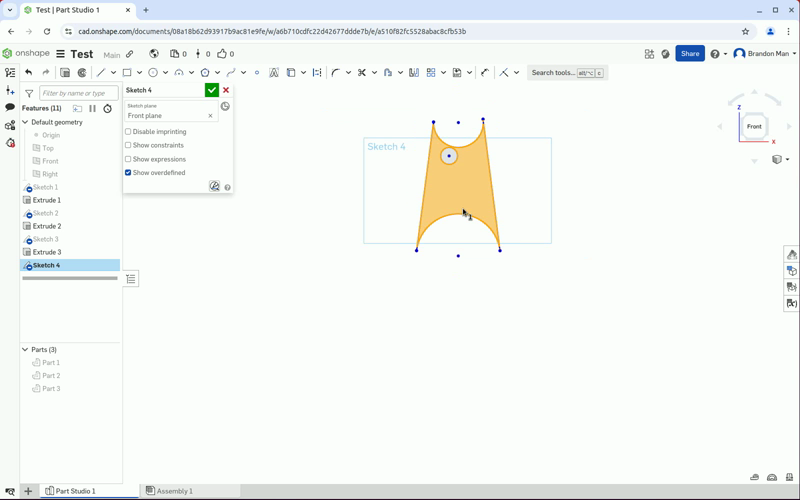
scroll(-6)
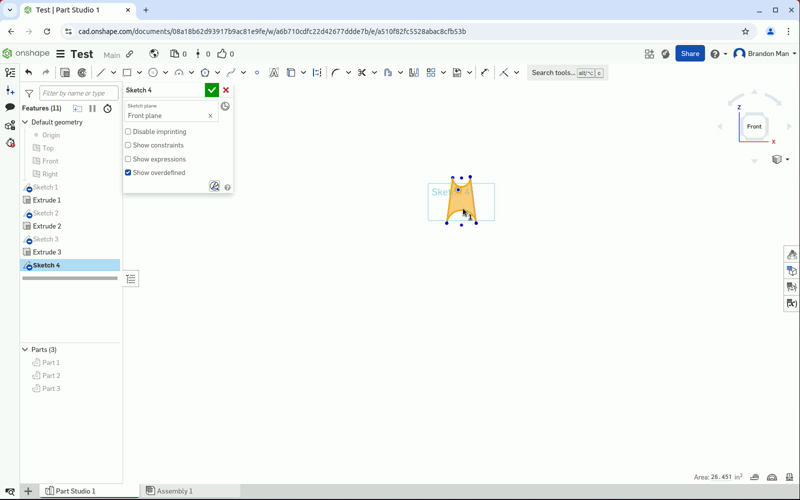
mouse_move(73, 352)
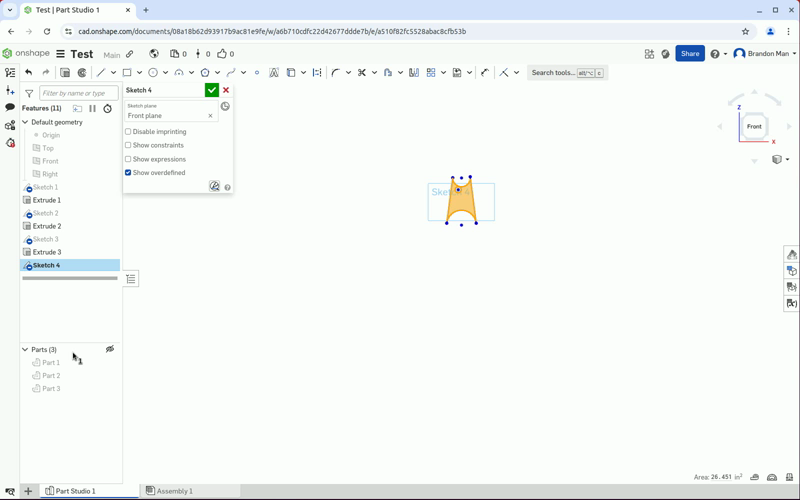
key(shift+y)
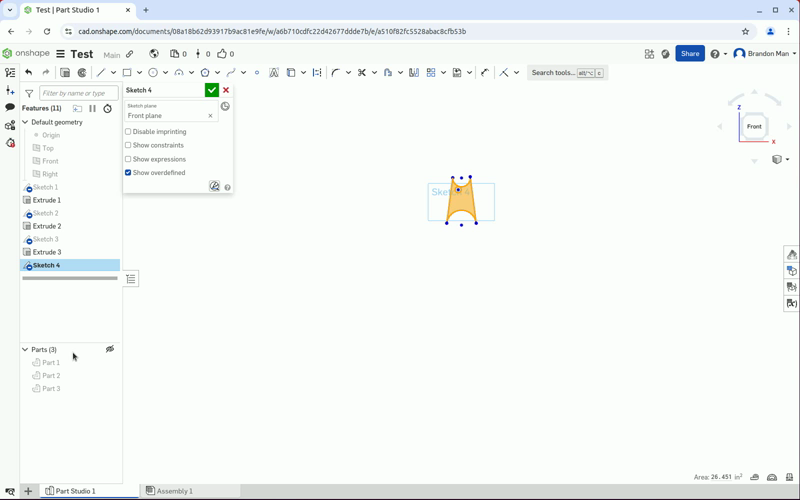
key(shift+e)
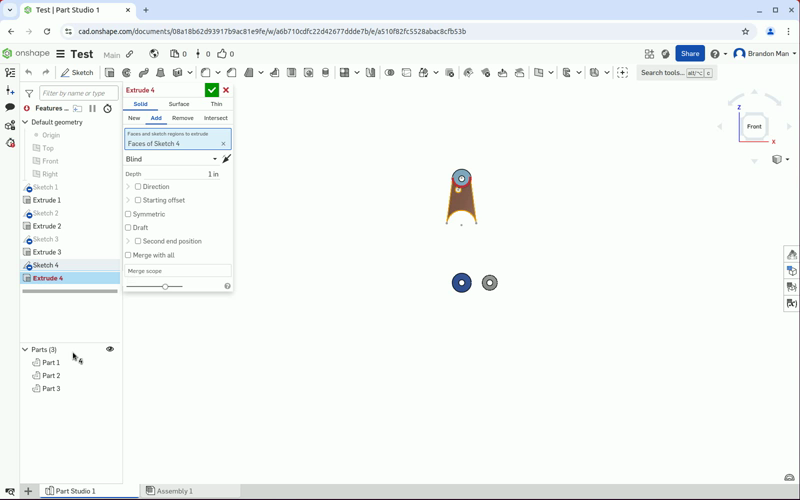
mouse_move(143, 106)
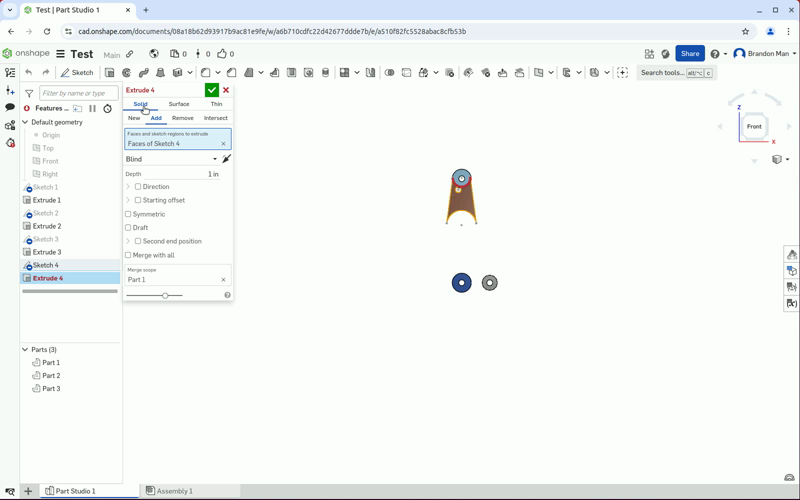
click(143, 106)
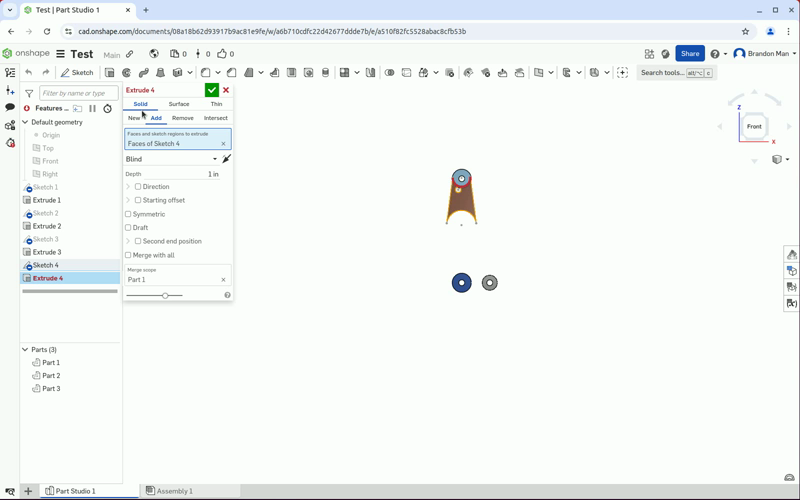
mouse_move(137, 120)
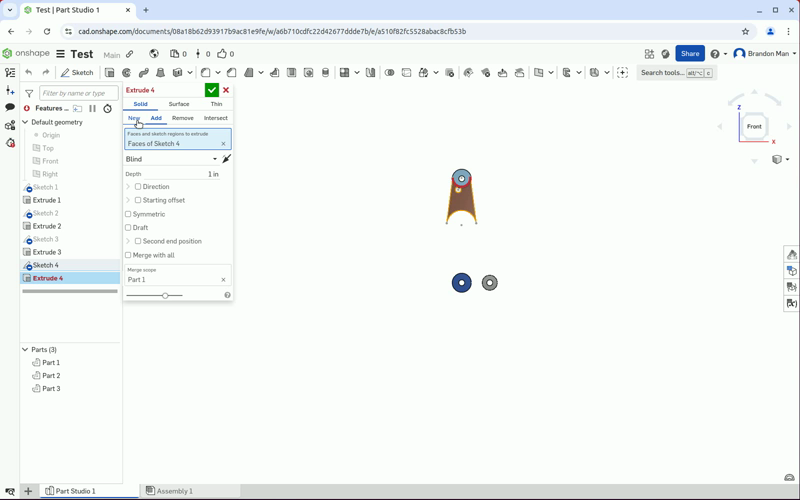
click(137, 120)
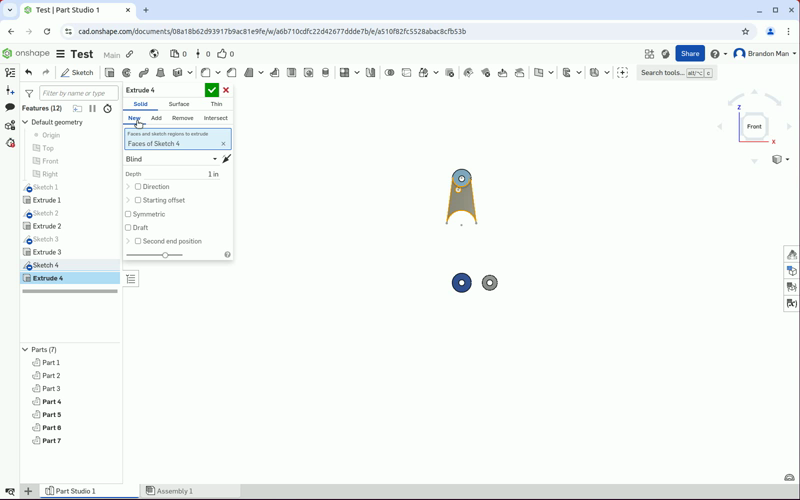
key(tab, 4)
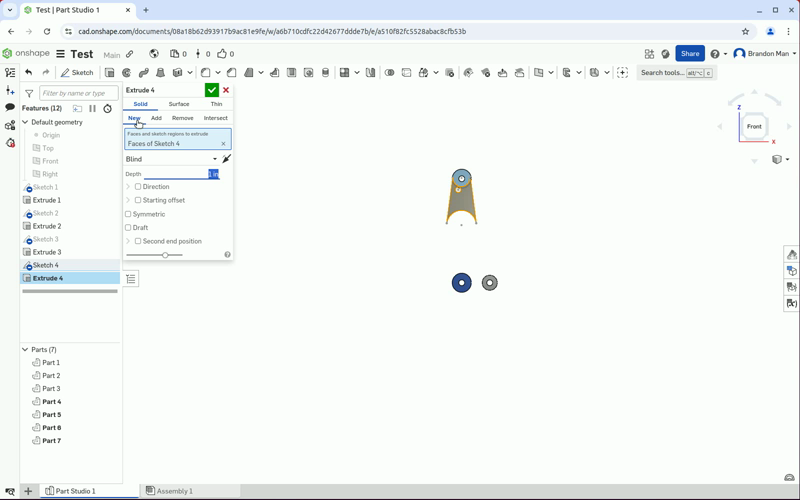
text(0.481)
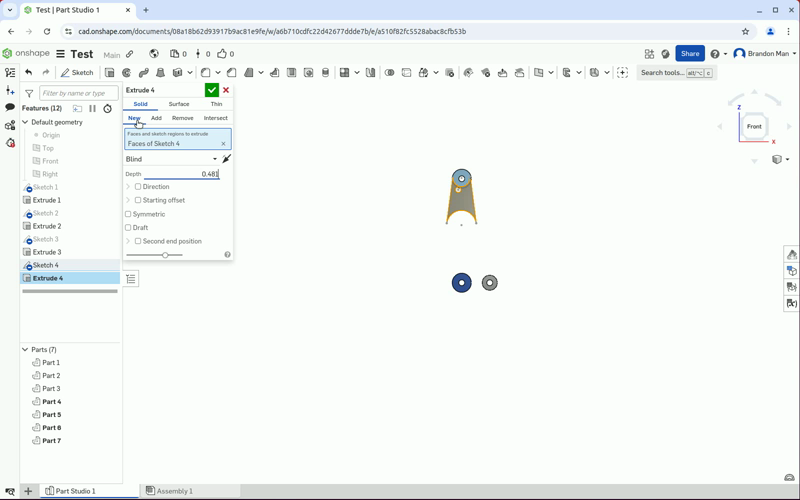
key(enter)
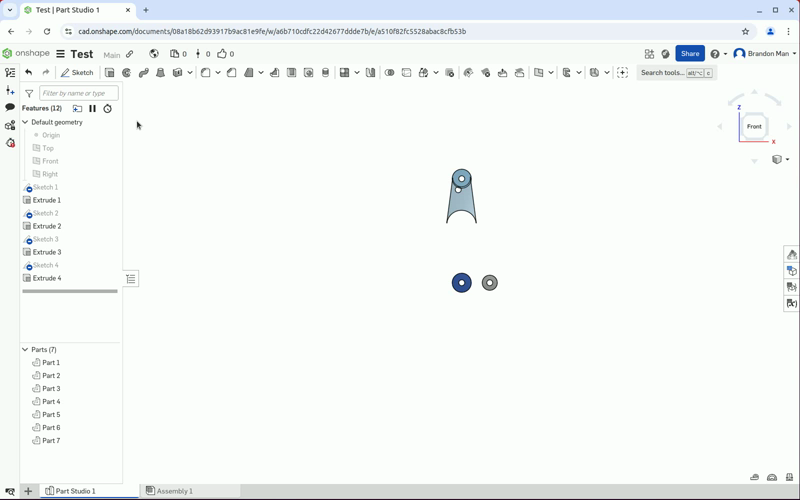
key(shift+h)
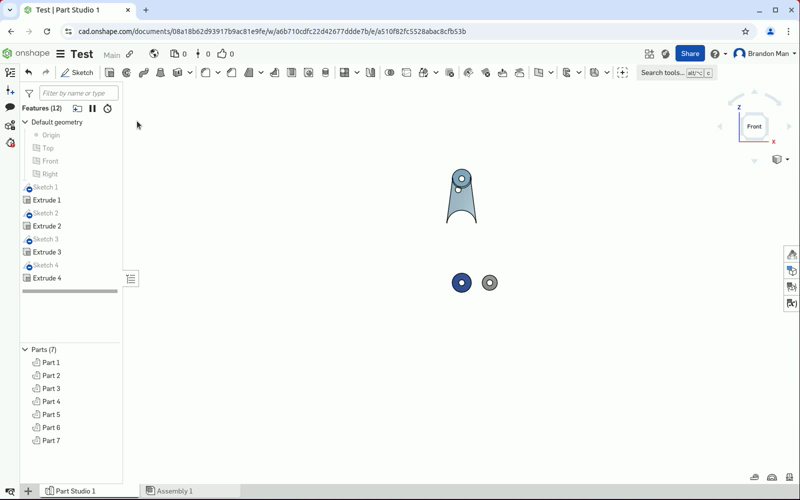
key(shift+h)
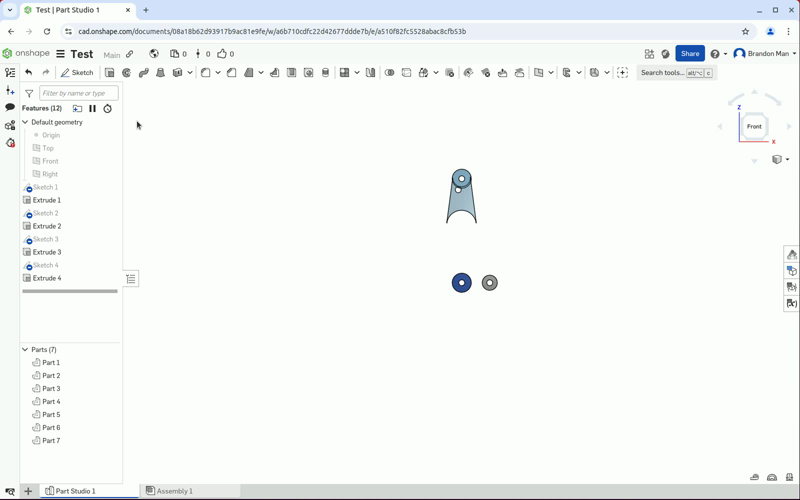
mouse_move(73, 189)
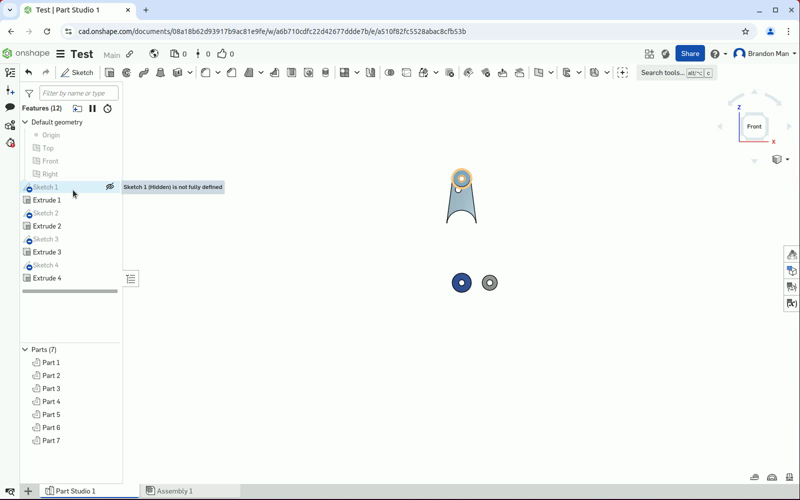
click(73, 189)
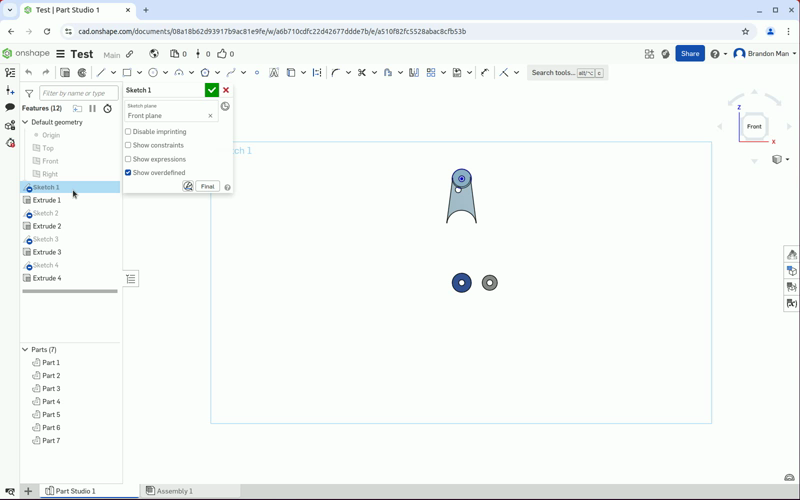
mouse_move(229, 92)
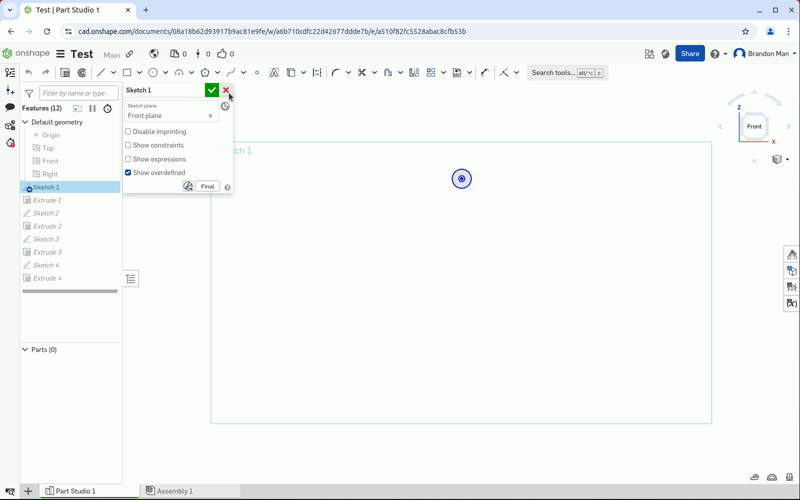
click(229, 92)
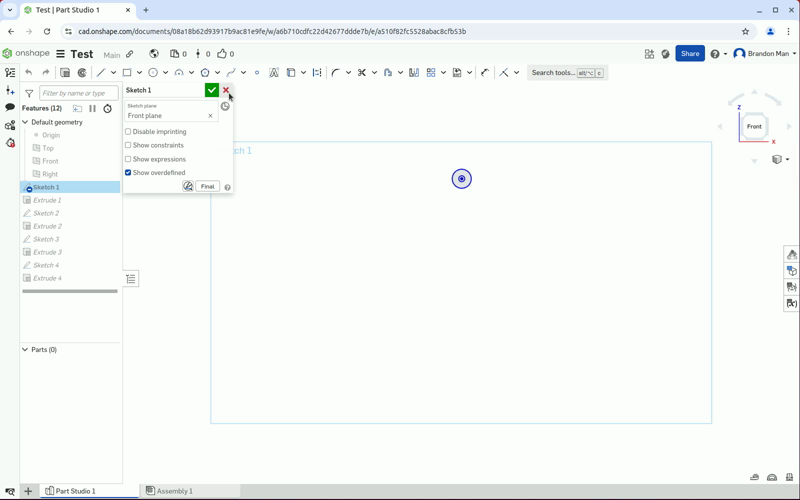
key(shift+s)
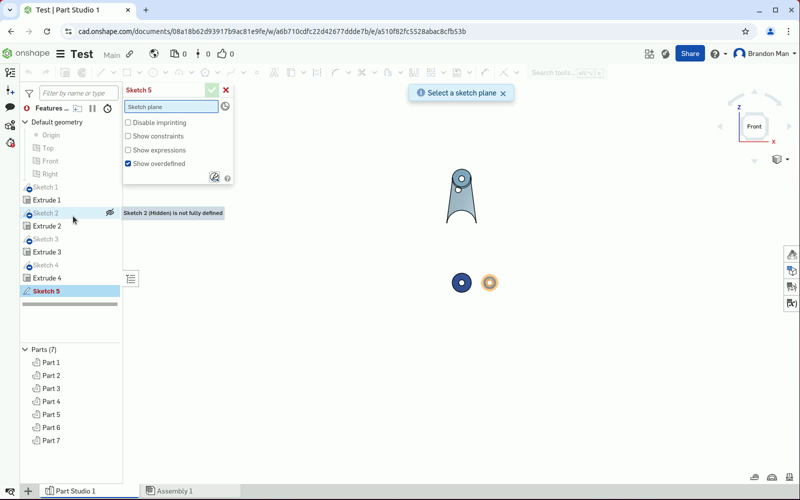
scroll(3)
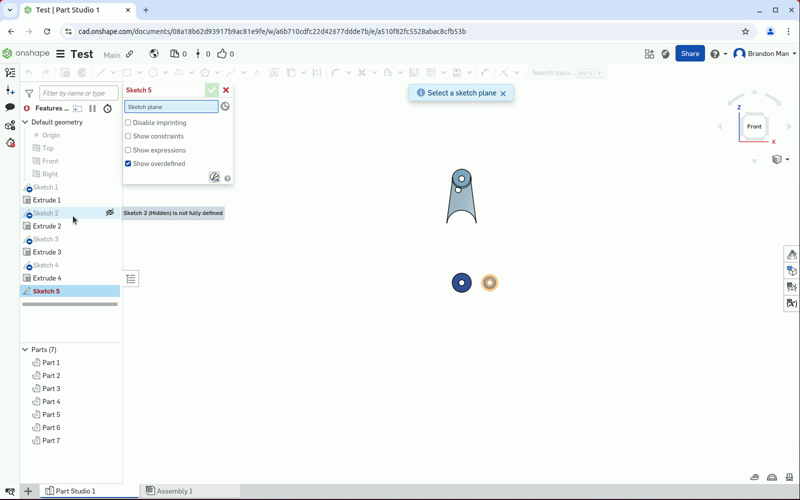
mouse_move(73, 163)
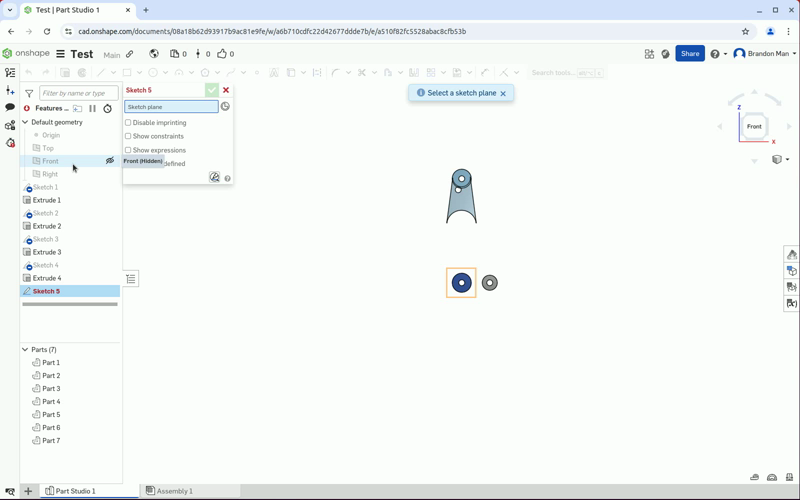
click(73, 163)
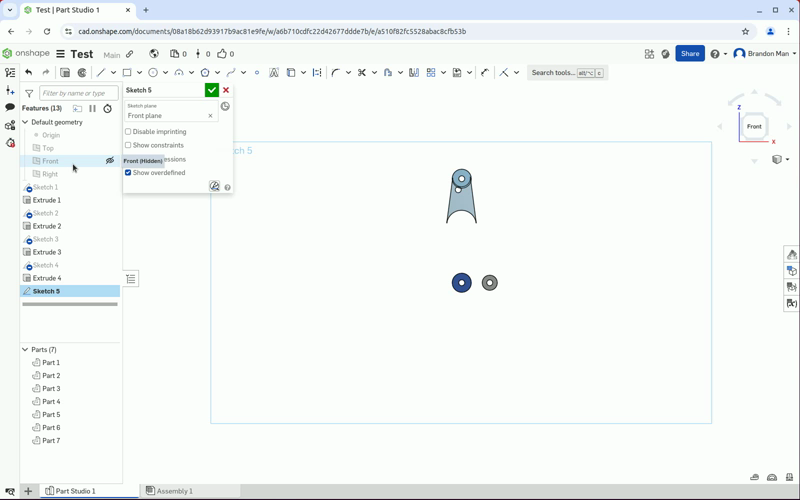
mouse_move(73, 352)
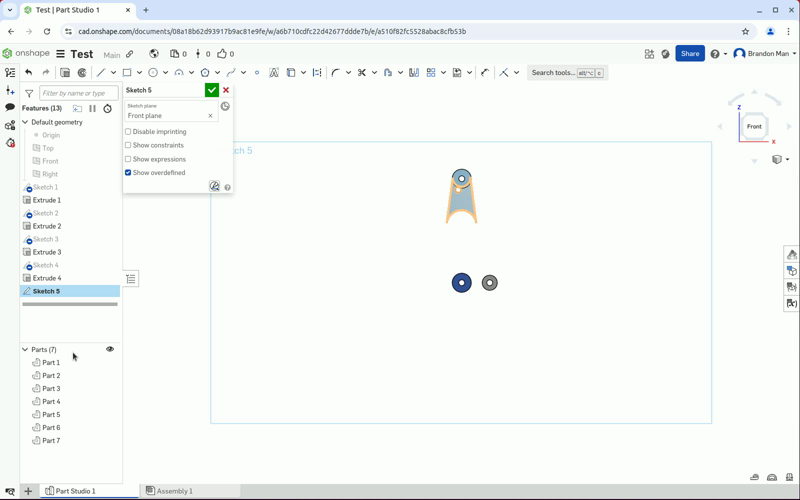
key(y)
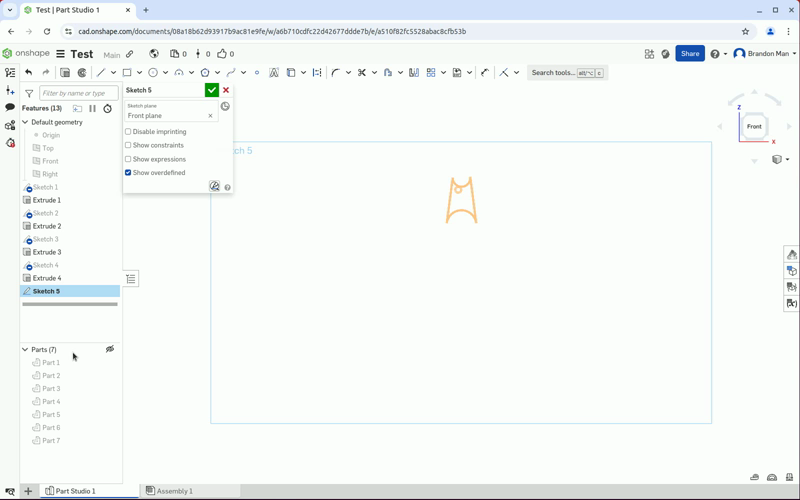
key(c)
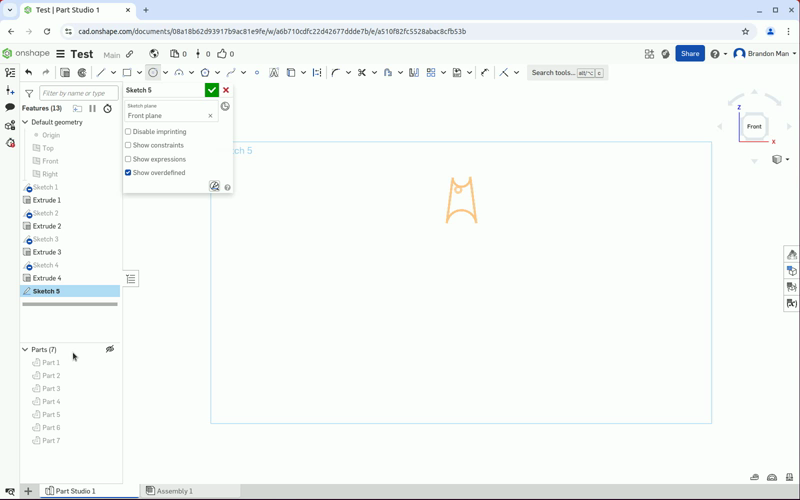
key_down(shift)
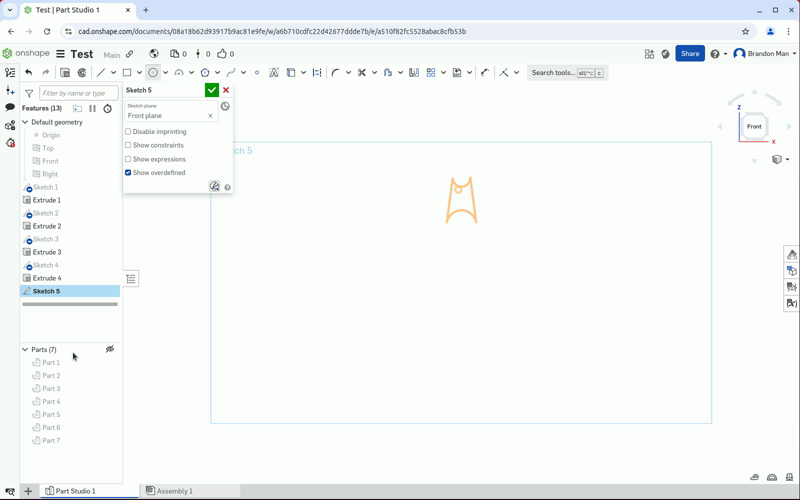
mouse_move(461, 225)
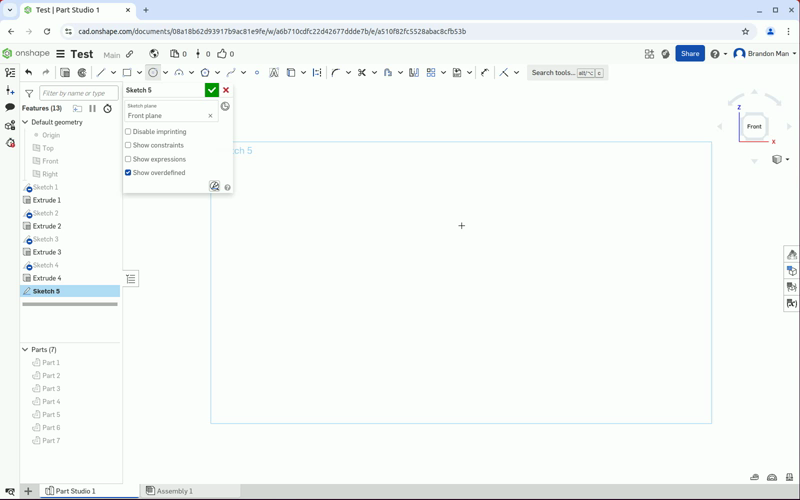
click(461, 225)
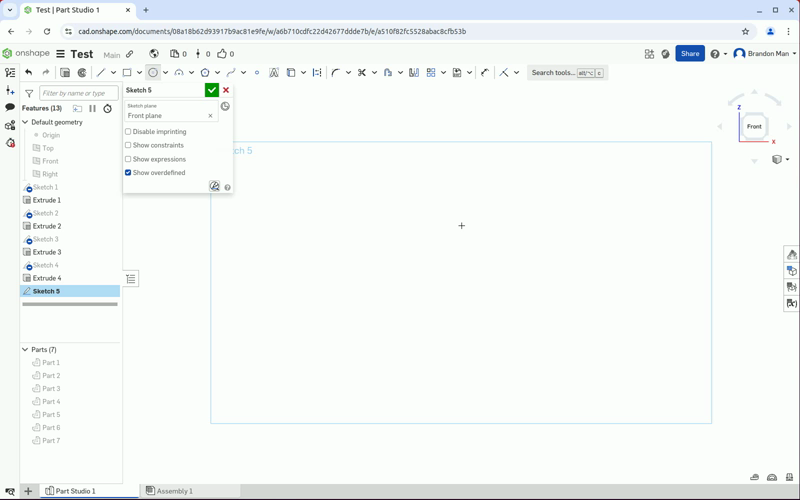
key_up(shift)
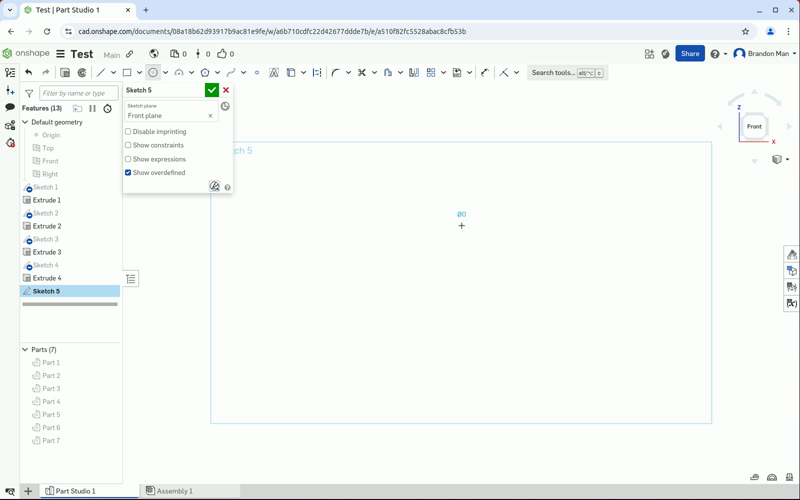
mouse_move(477, 225)
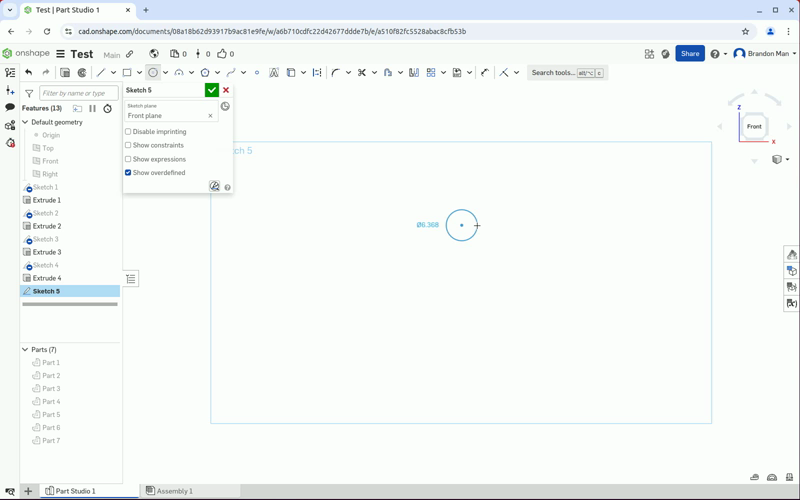
click(477, 225)
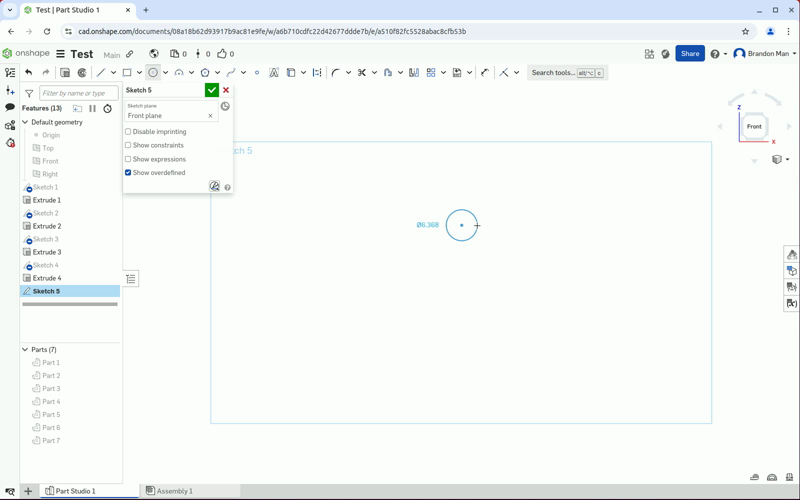
key(esc)
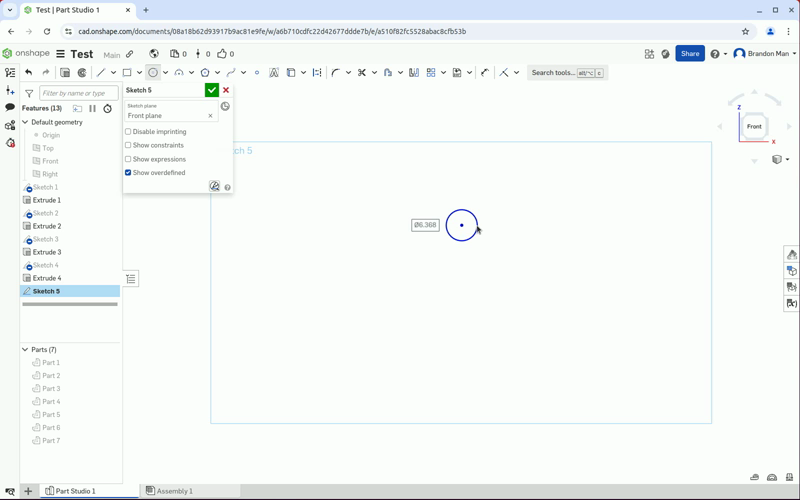
key(c)
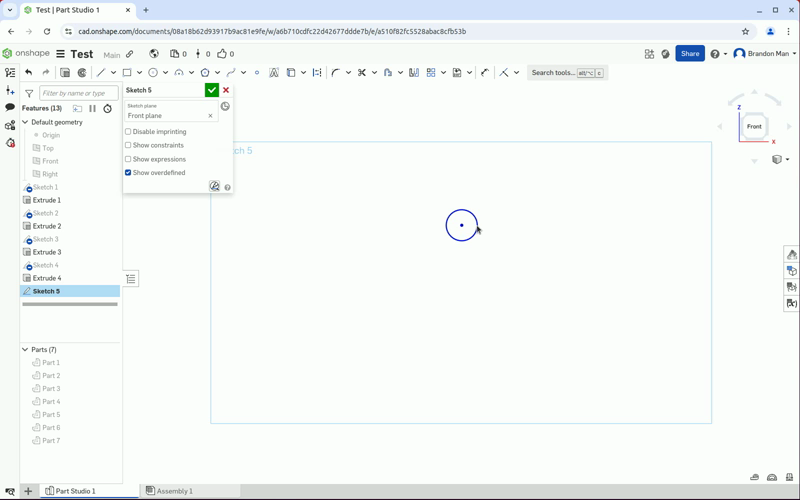
key_down(shift)
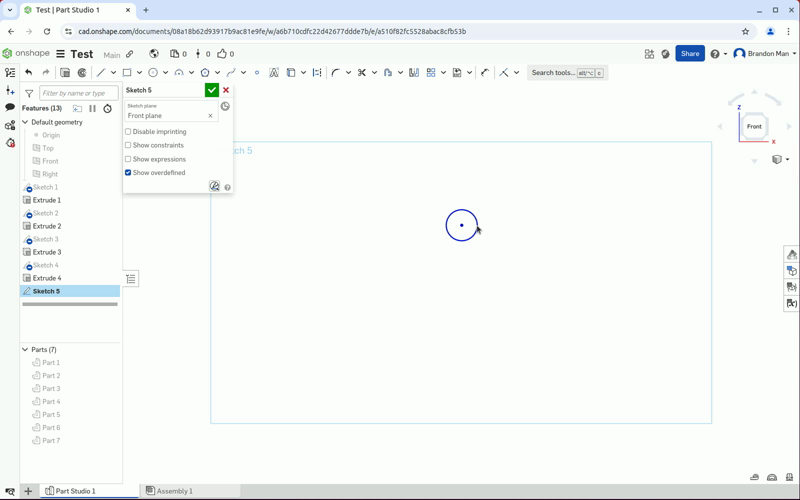
mouse_move(461, 225)
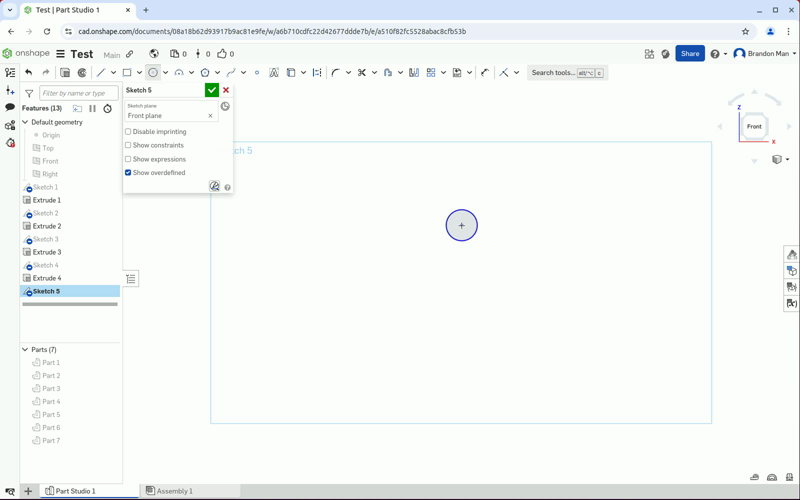
click(461, 225)
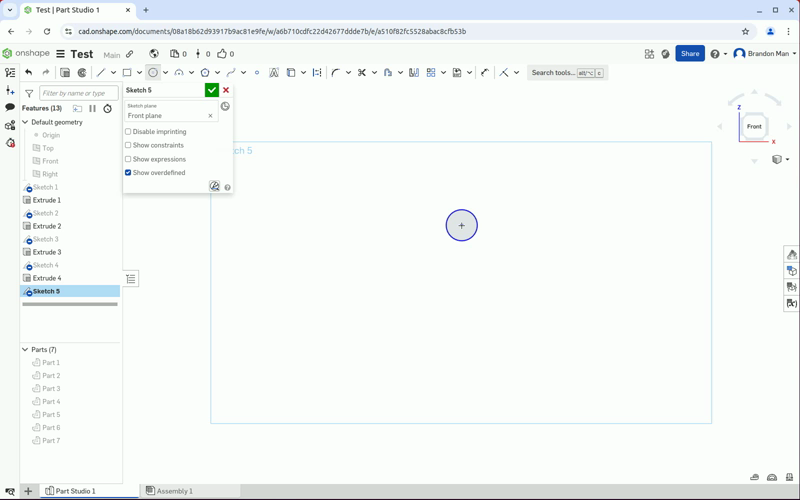
key_up(shift)
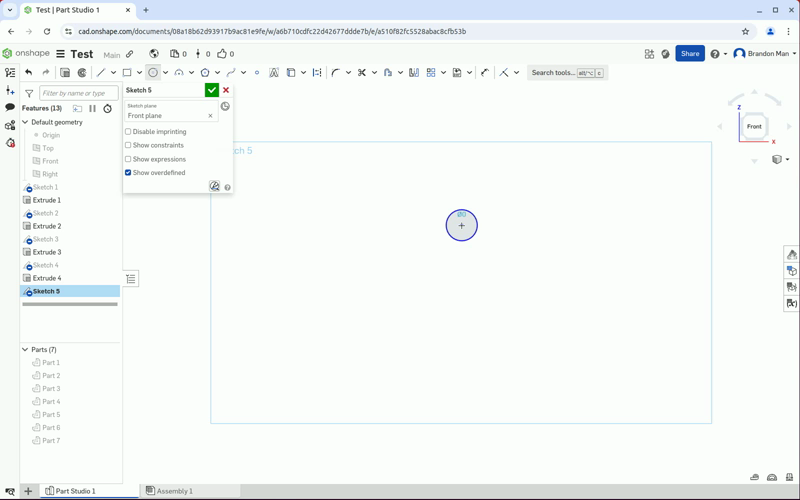
mouse_move(465, 225)
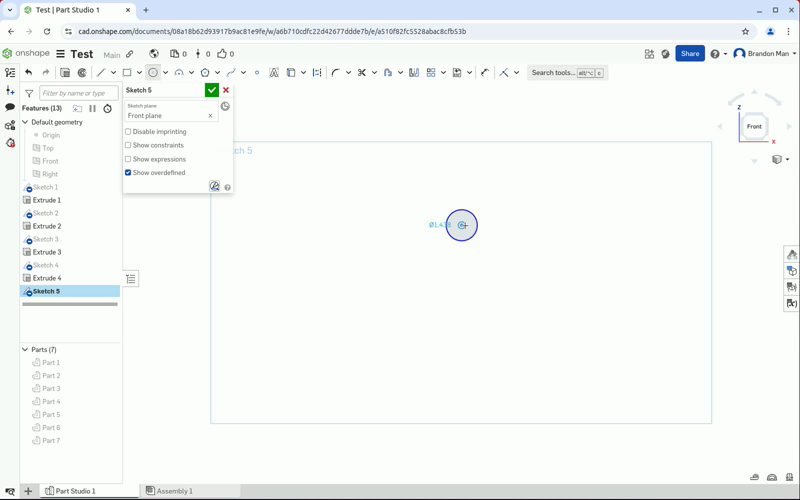
scroll(6)
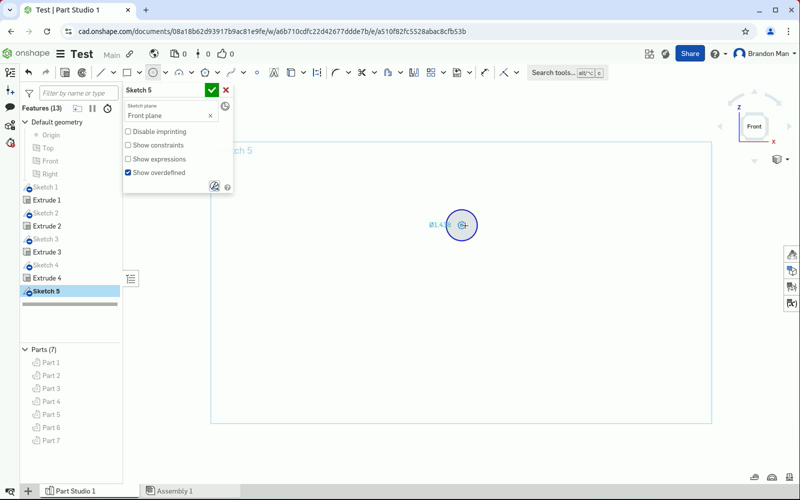
scroll(6)
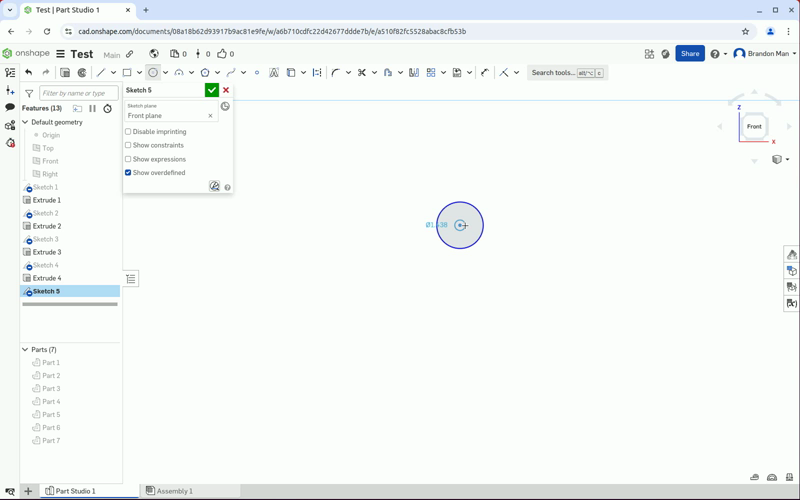
scroll(6)
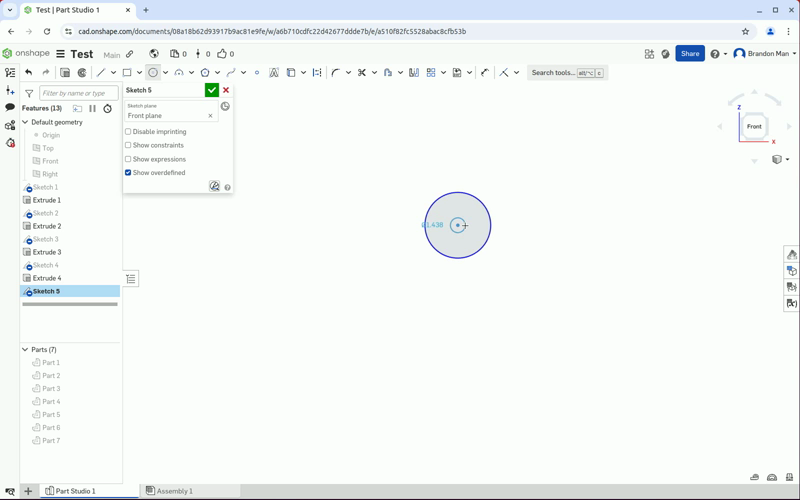
scroll(6)
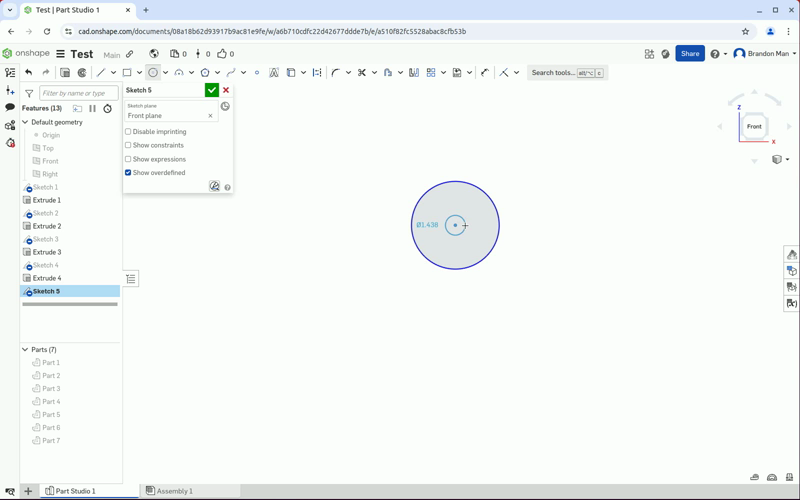
scroll(6)
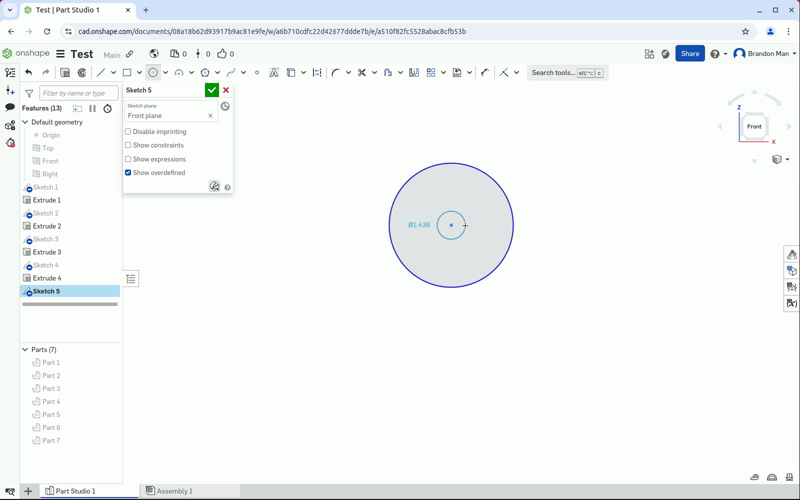
scroll(6)
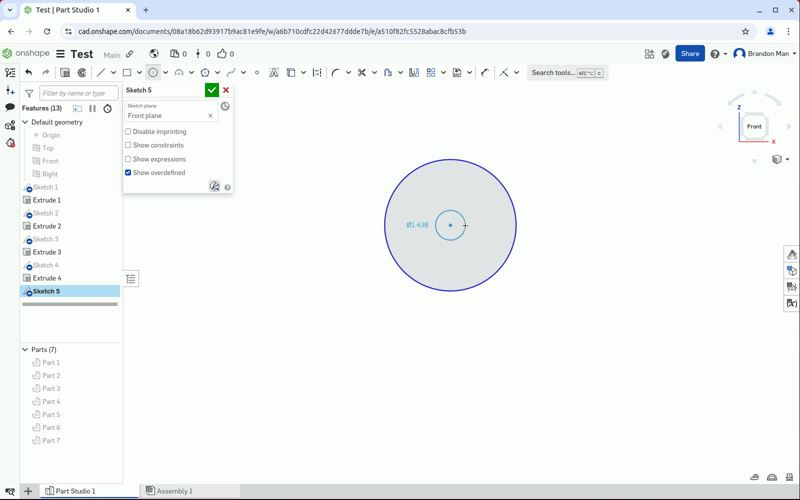
scroll(6)
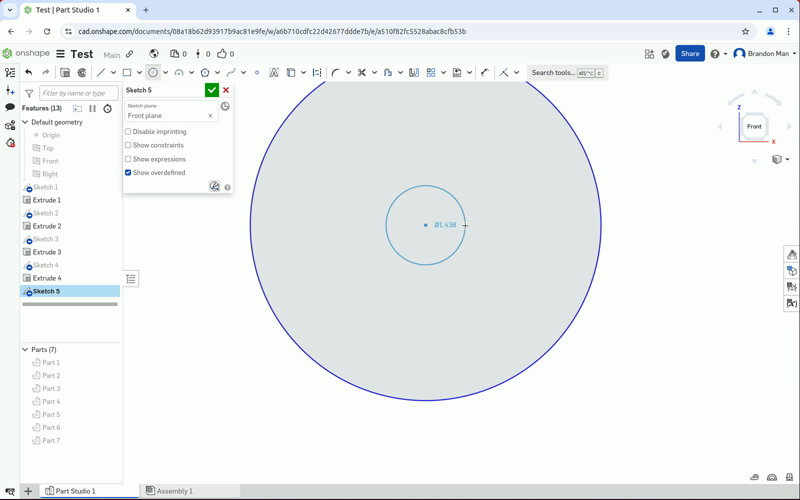
click(465, 225)
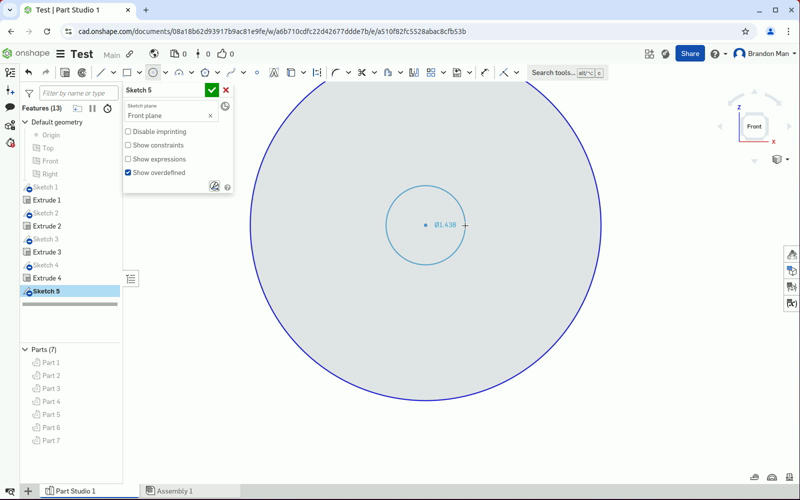
scroll(-6)
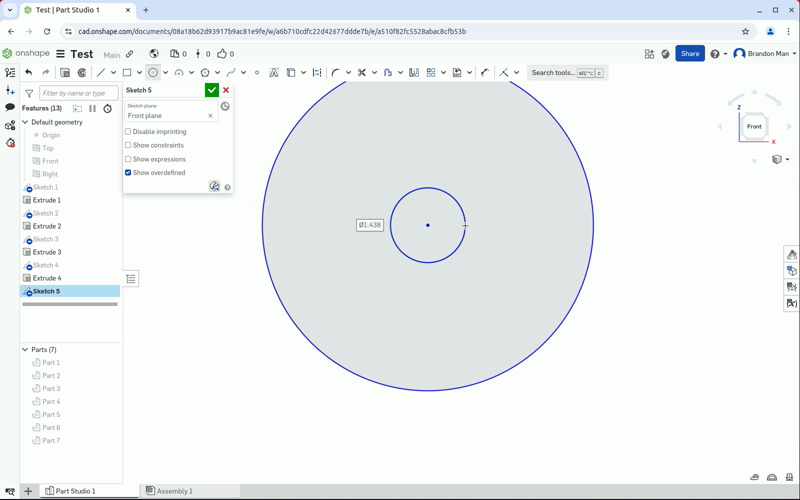
scroll(-6)
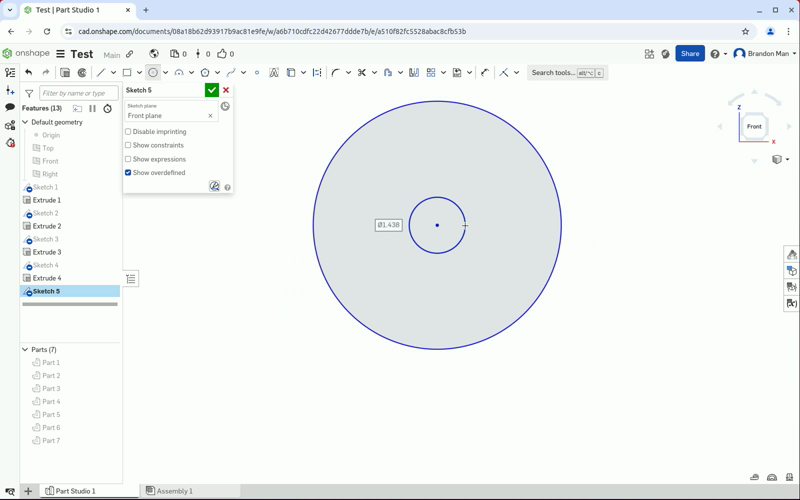
scroll(-6)
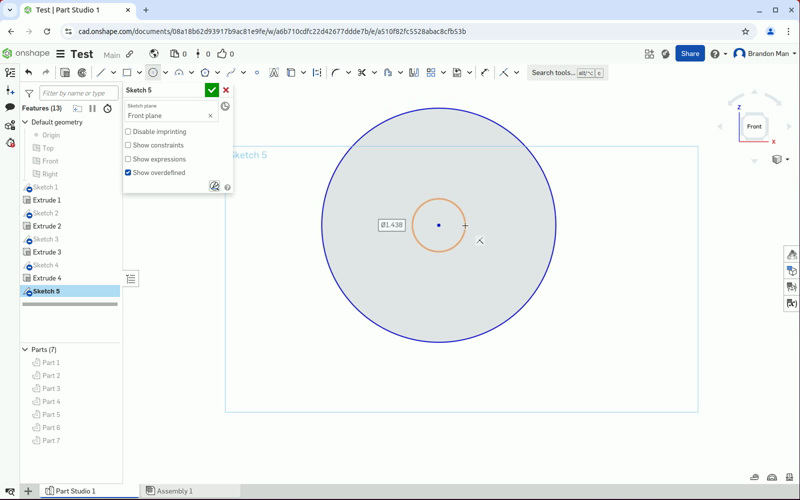
scroll(-6)
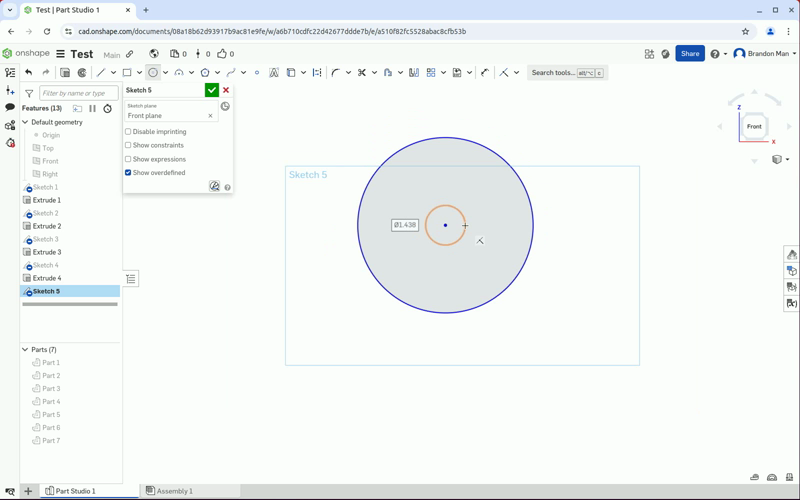
scroll(-6)
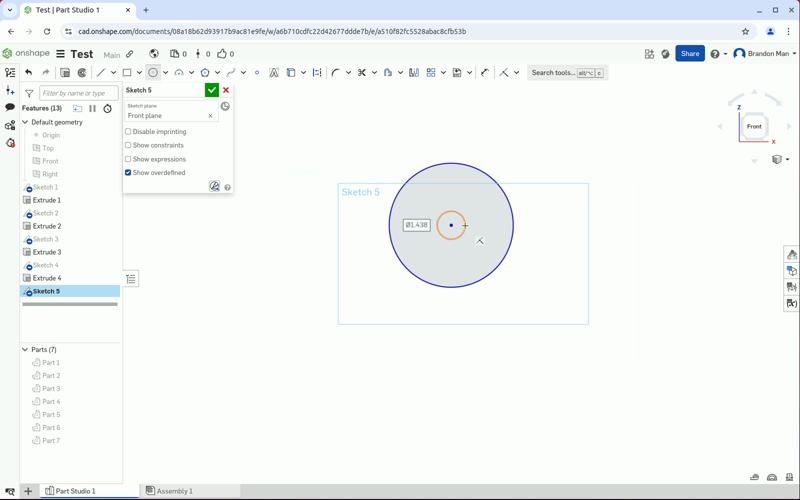
scroll(-6)
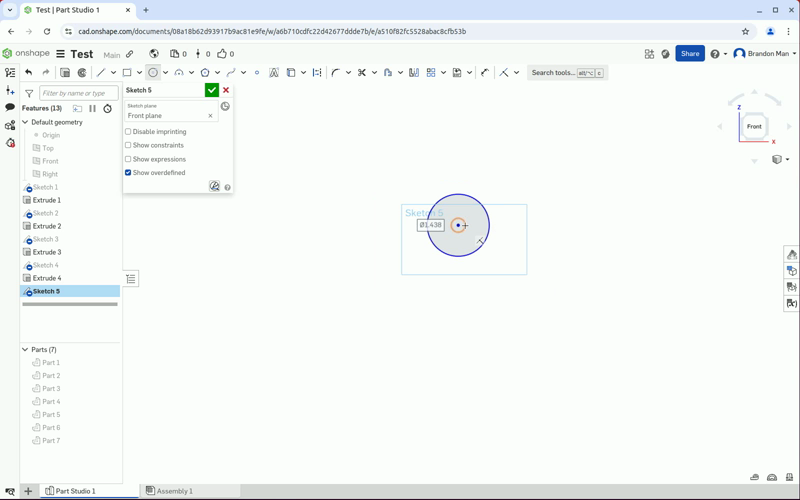
scroll(-6)
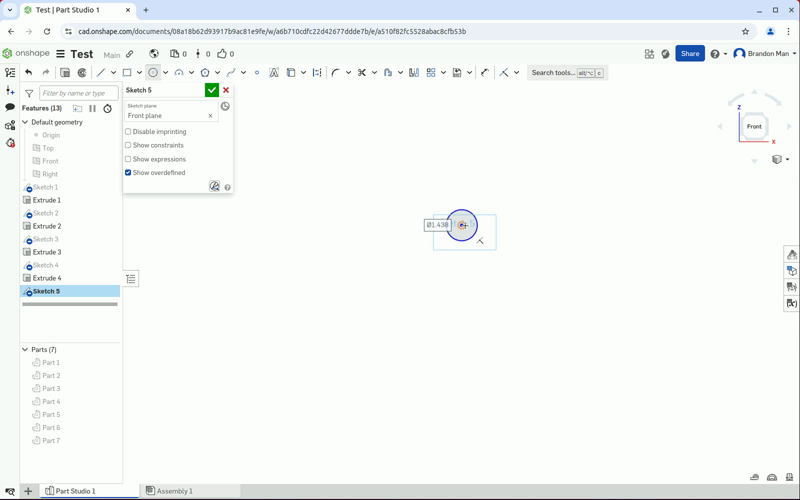
key(esc)
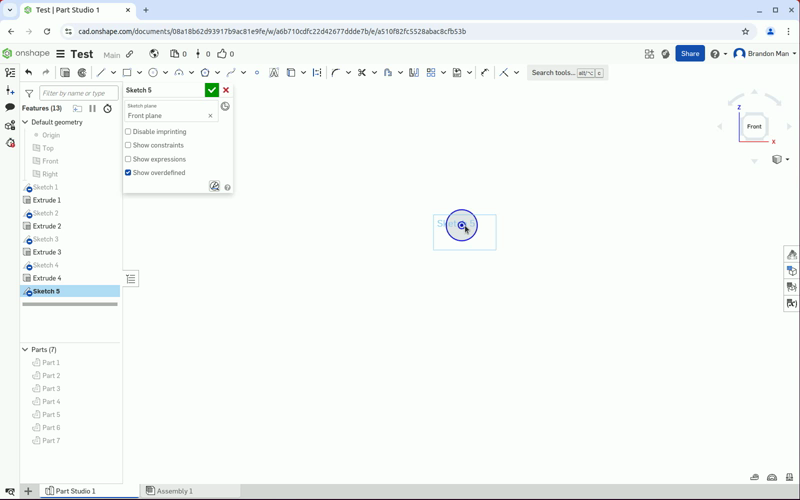
mouse_move(458, 220)
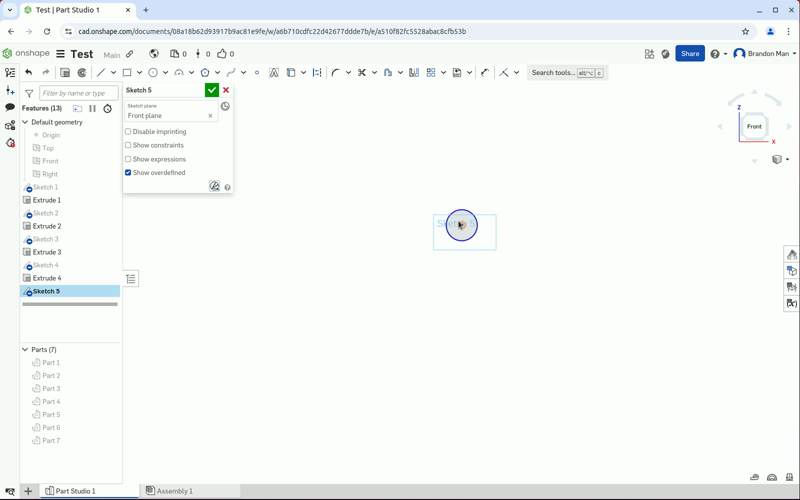
scroll(6)
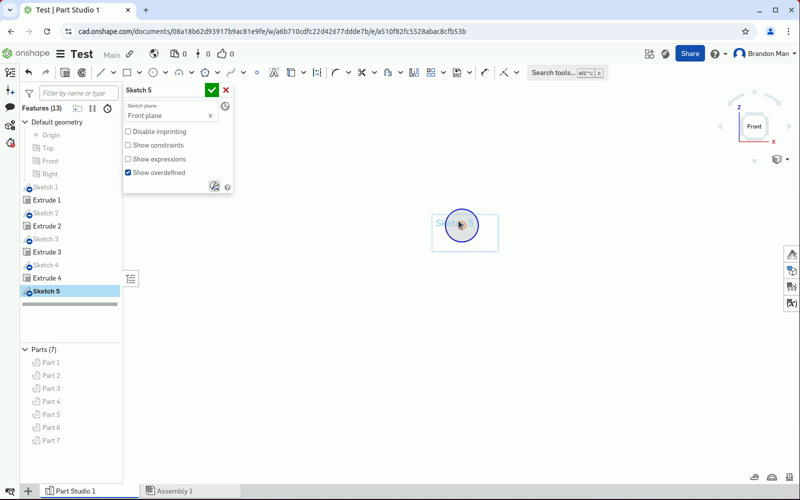
scroll(6)
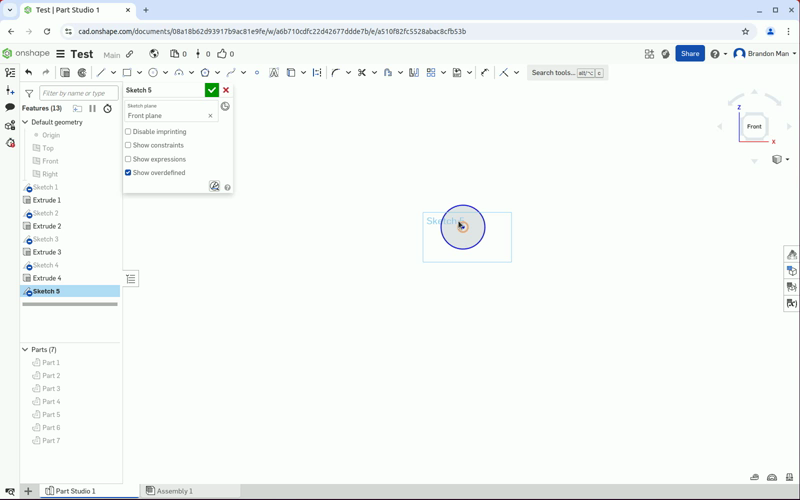
scroll(6)
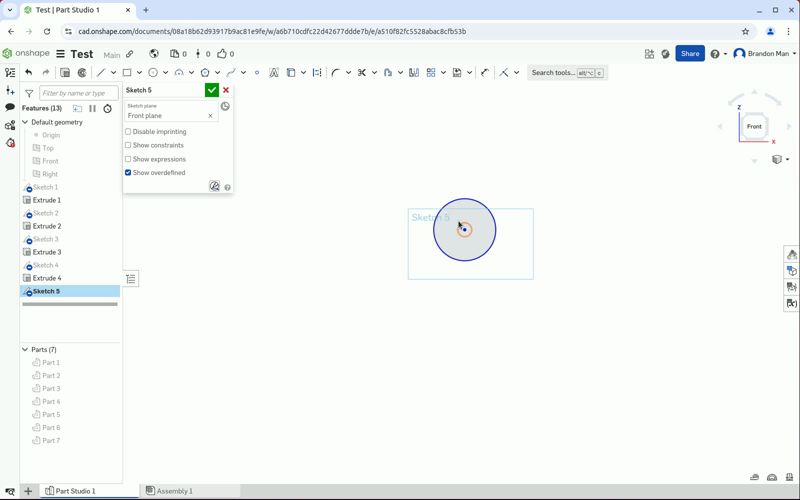
scroll(6)
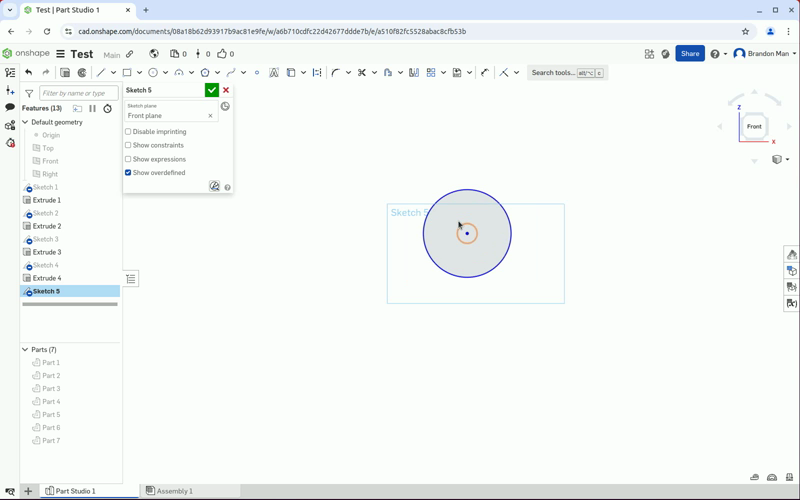
scroll(6)
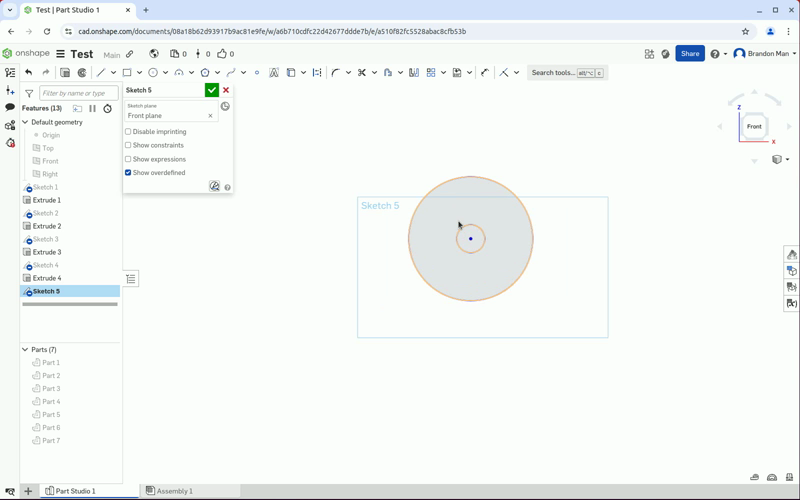
scroll(6)
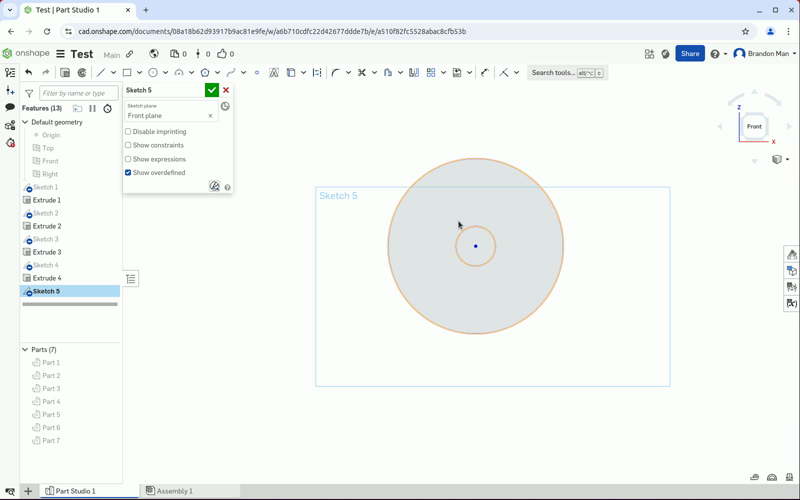
scroll(6)
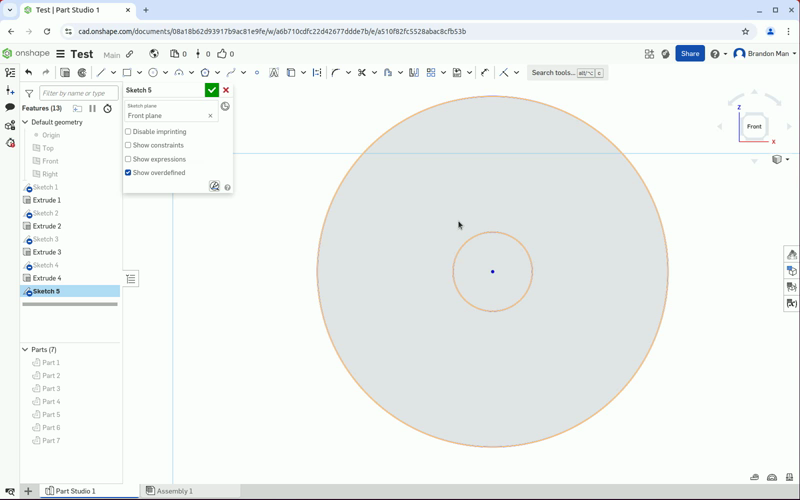
click(458, 220)
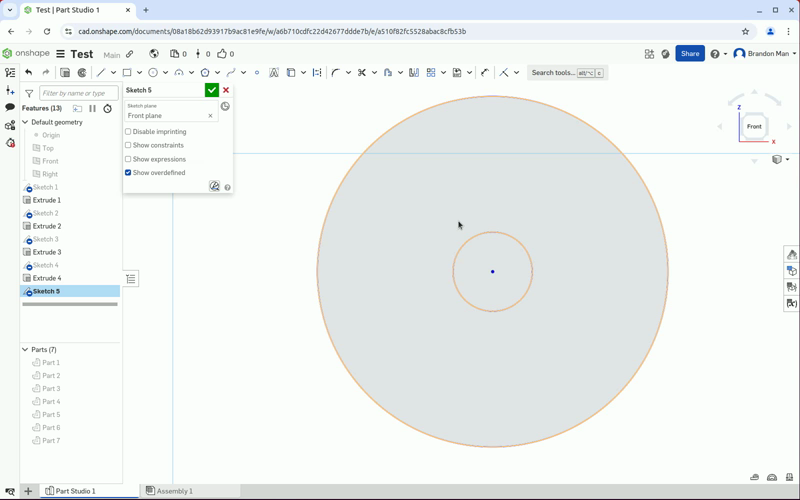
scroll(-6)
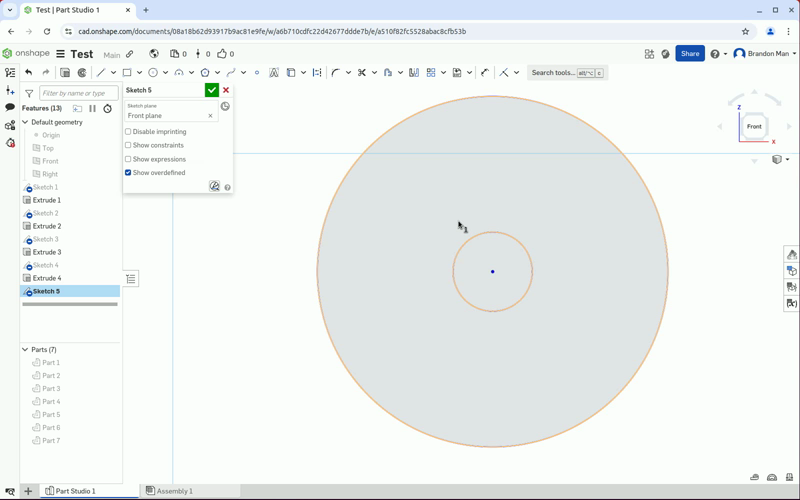
scroll(-6)
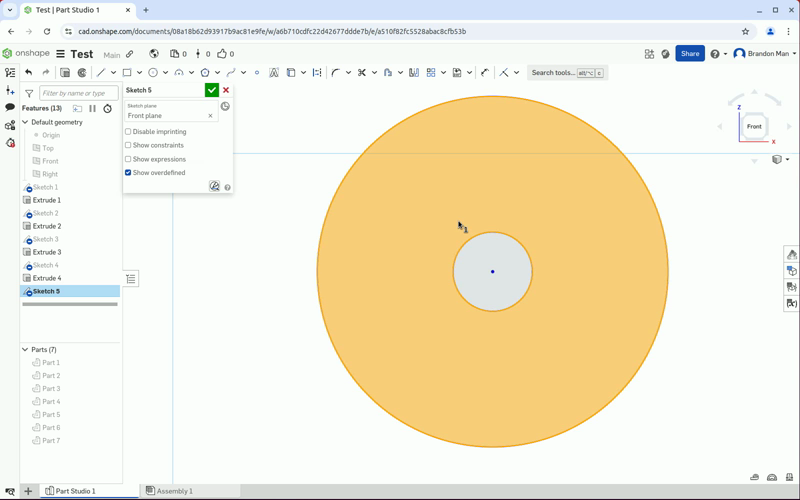
scroll(-6)
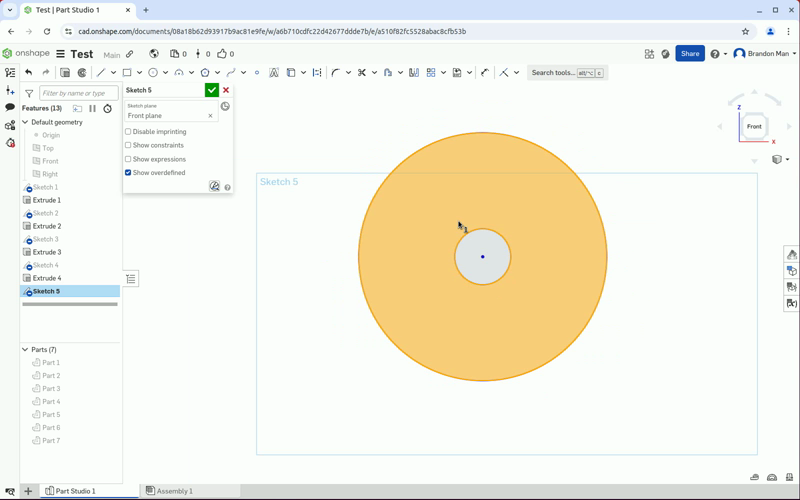
scroll(-6)
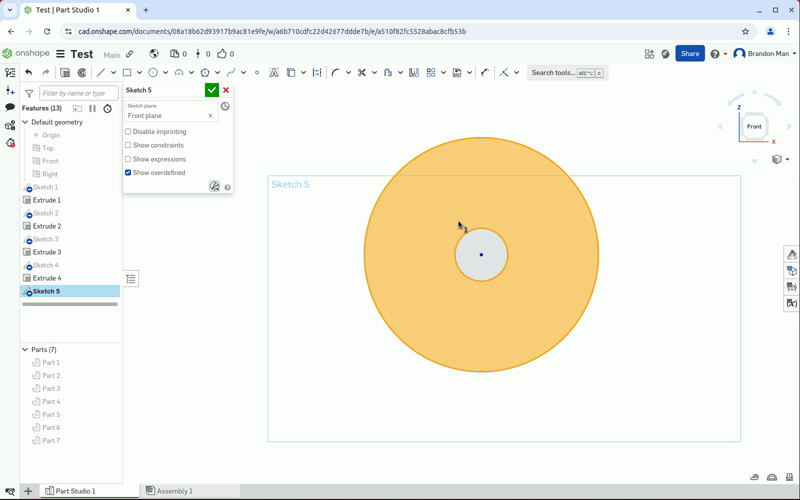
scroll(-6)
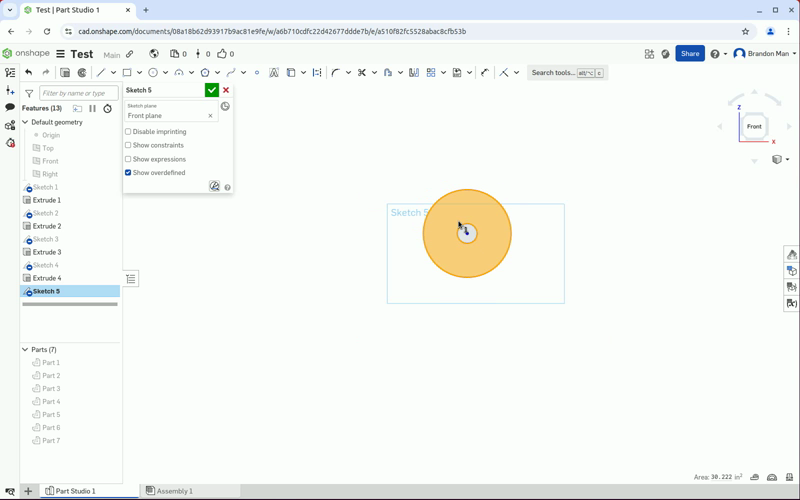
scroll(-6)
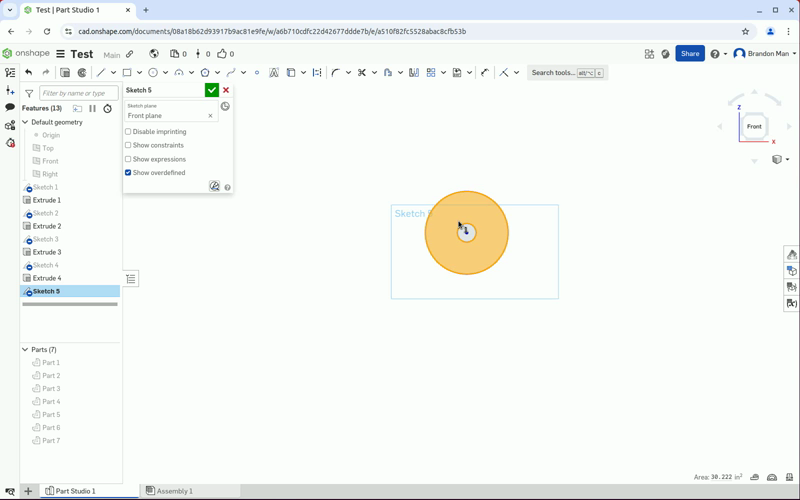
scroll(-6)
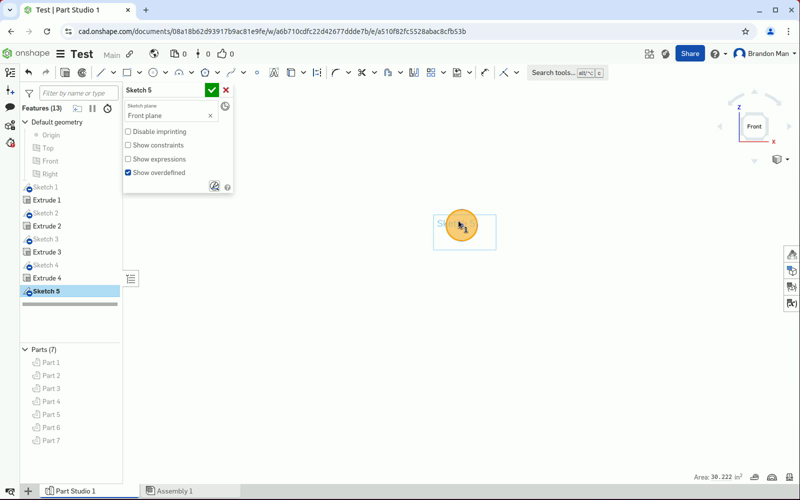
mouse_move(73, 352)
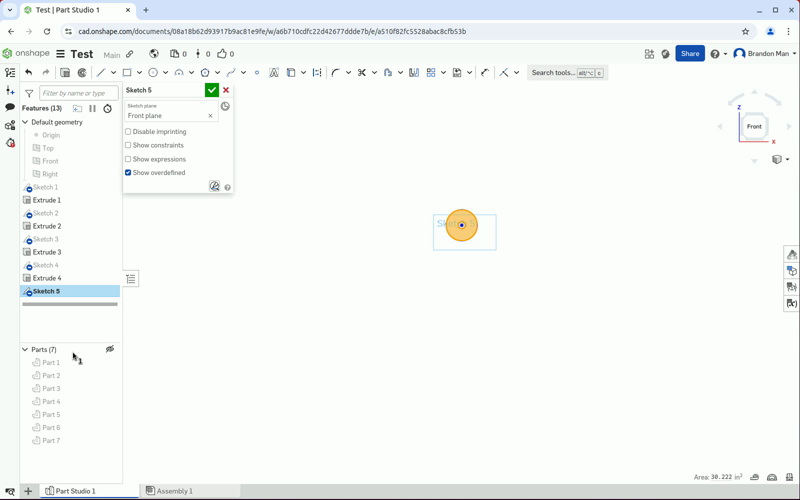
key(shift+y)
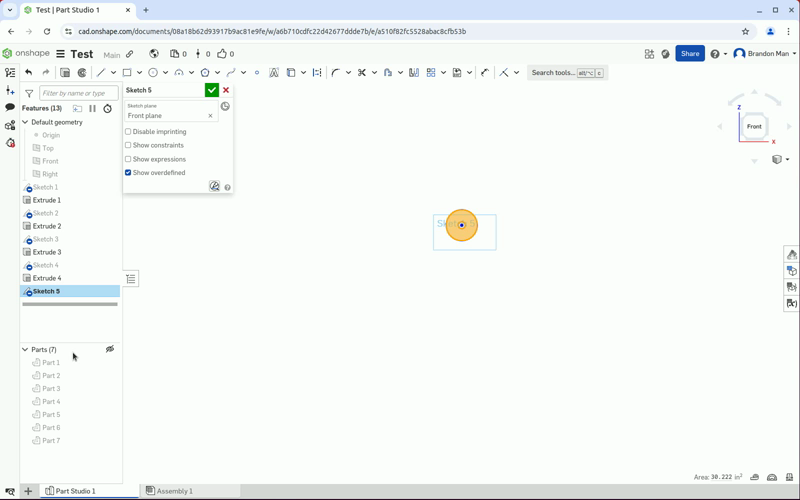
key(shift+e)
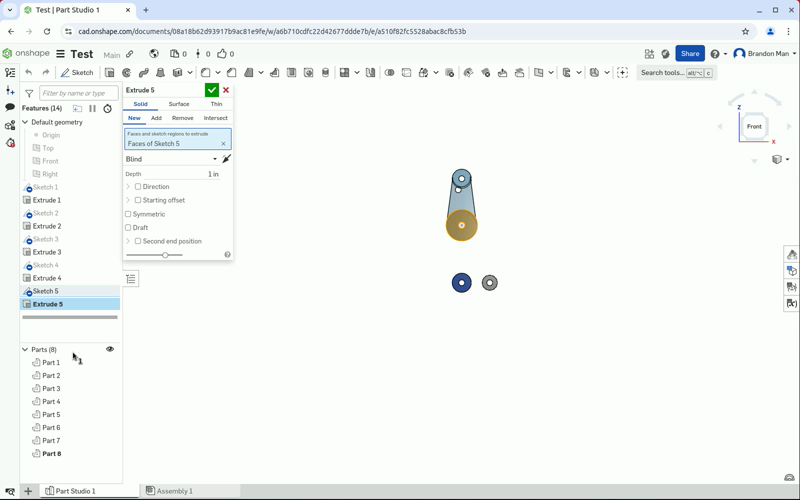
mouse_move(143, 106)
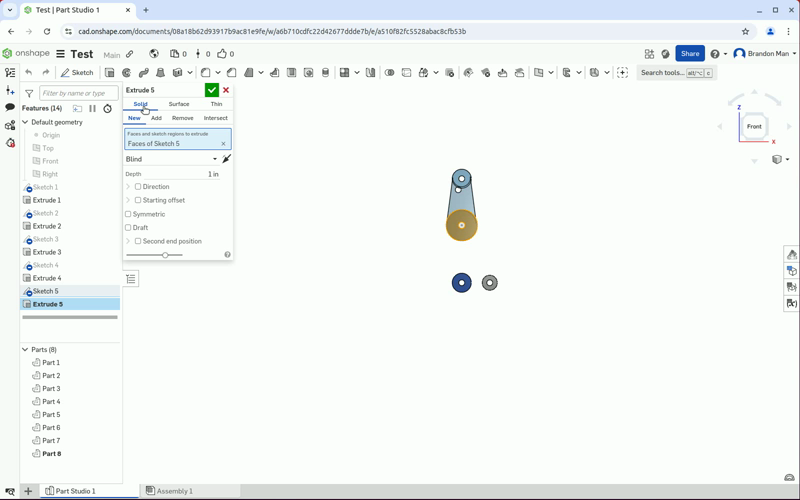
click(143, 106)
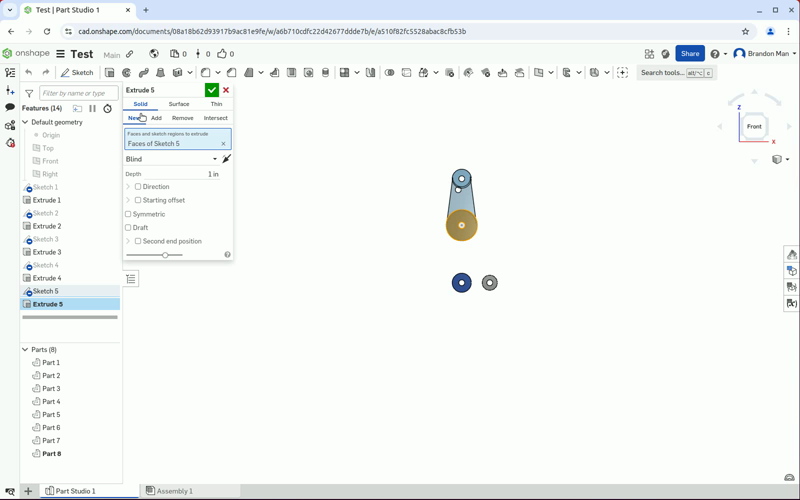
mouse_move(137, 120)
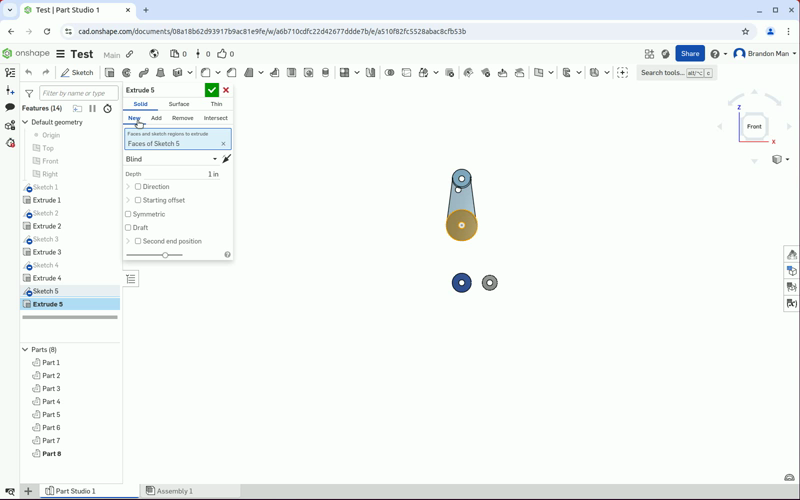
click(137, 120)
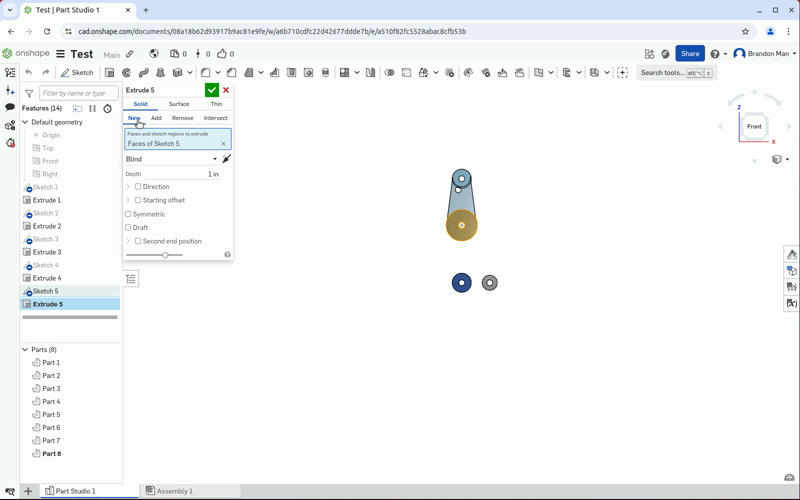
key(tab, 4)
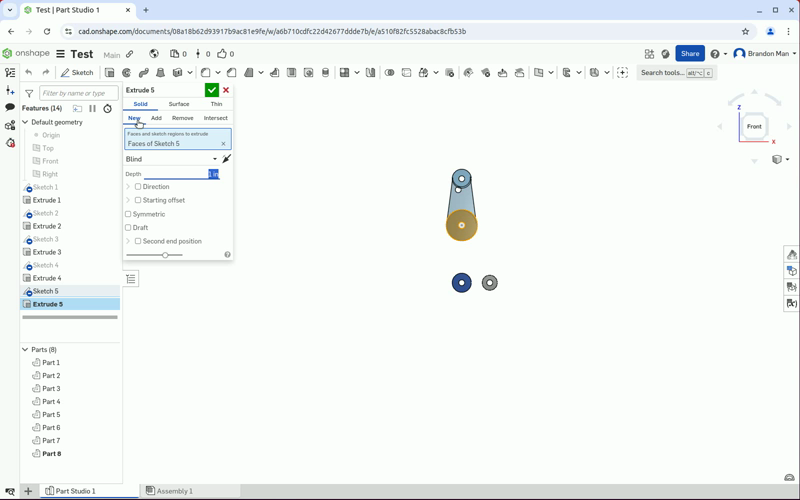
text(0.481)
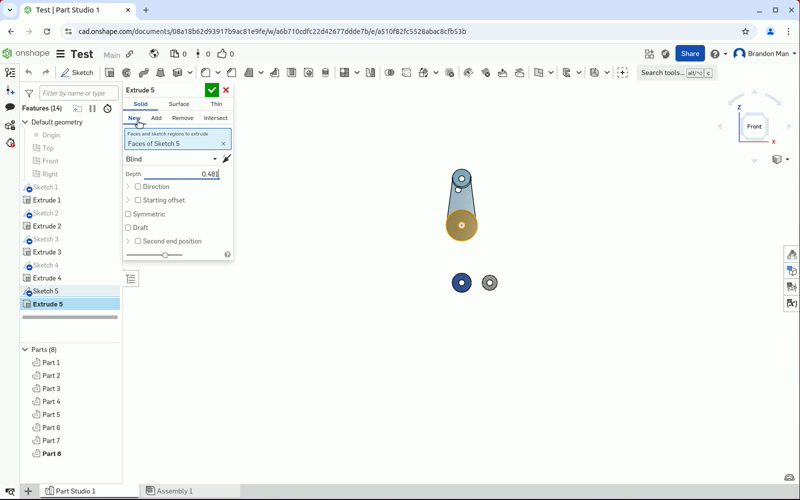
key(enter)
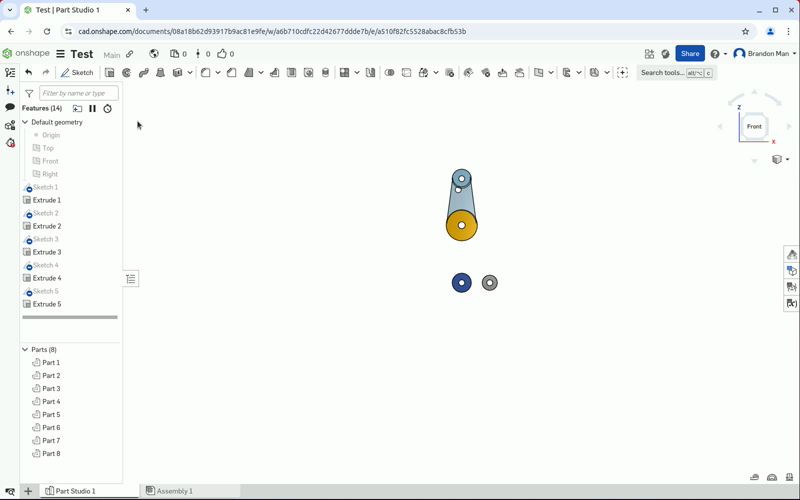
key(shift+h)
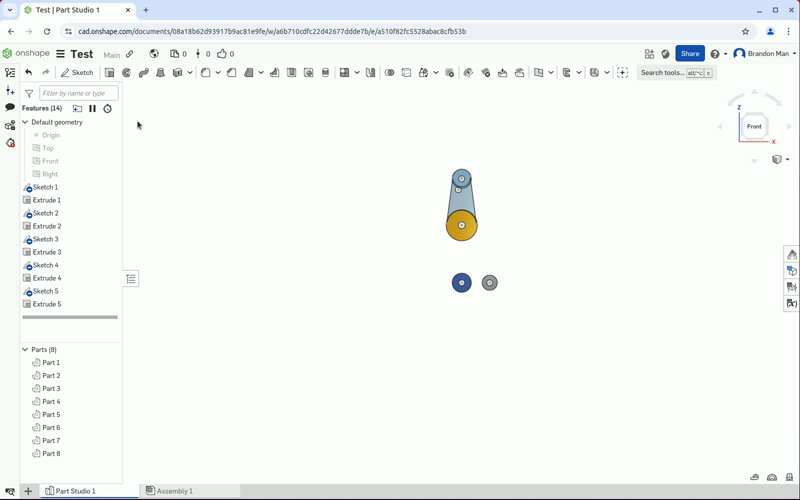
key(shift+h)
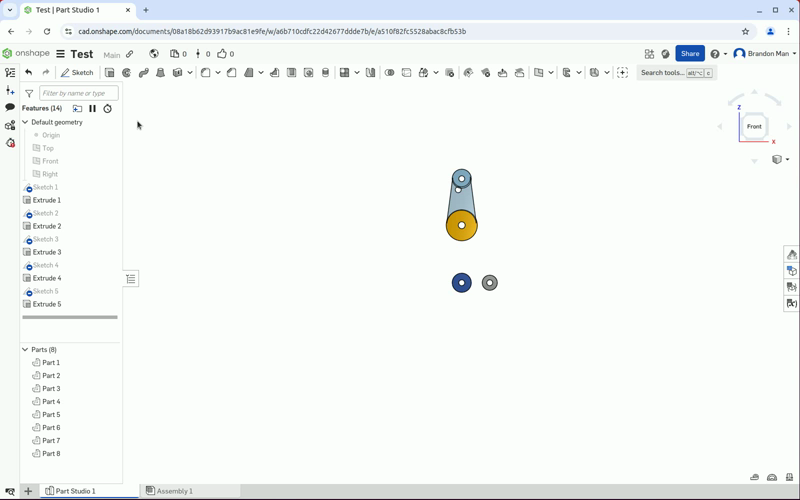
mouse_move(73, 189)
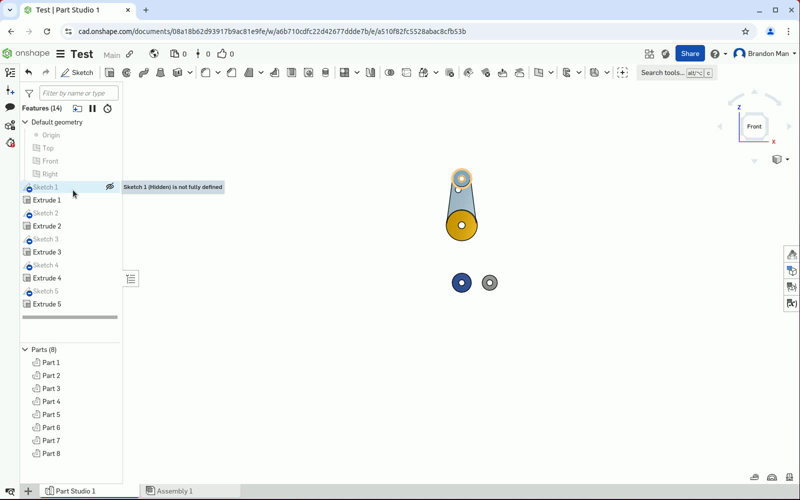
click(73, 189)
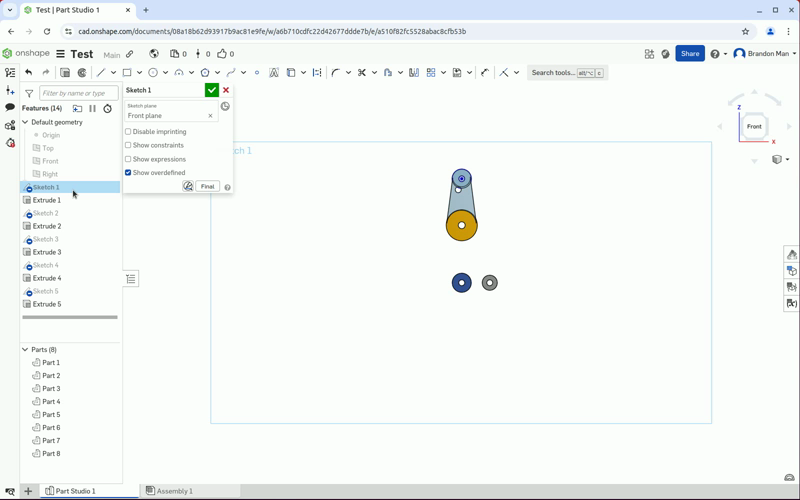
mouse_move(229, 92)
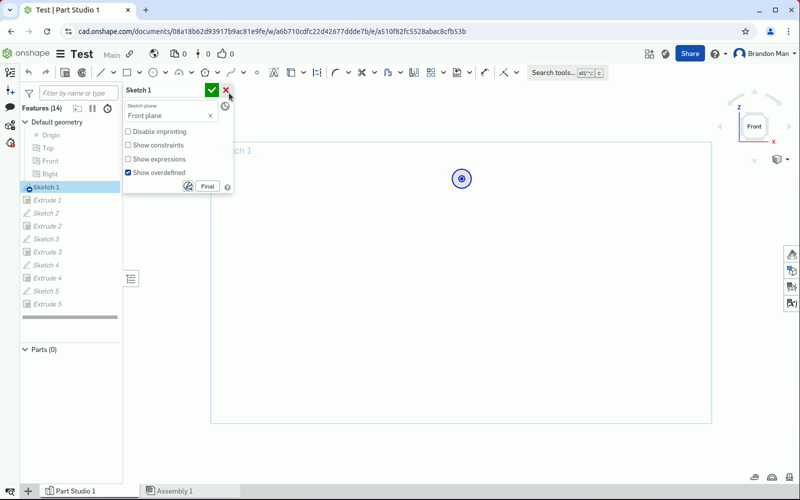
click(229, 92)
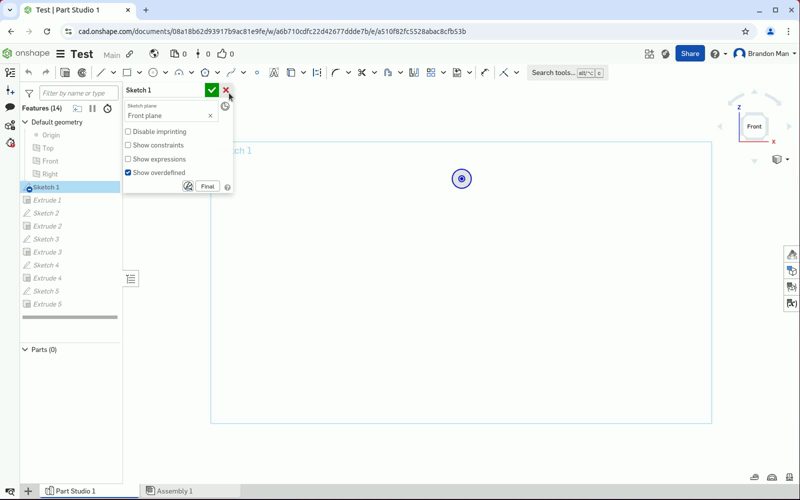
key(shift+s)
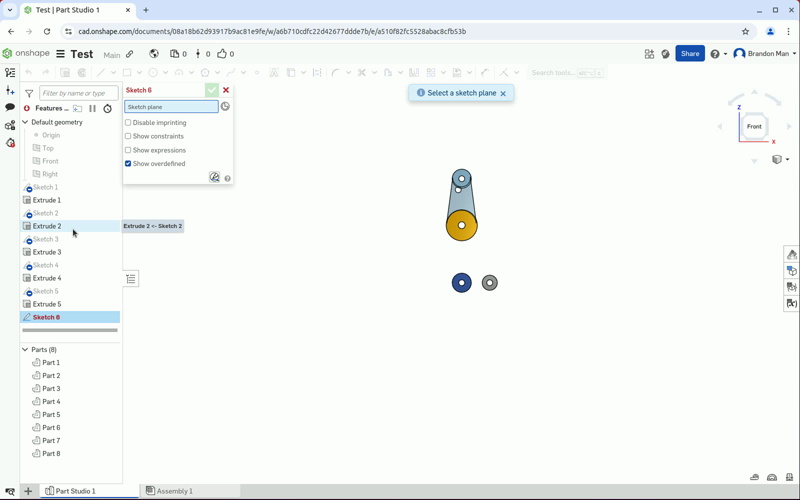
scroll(3)
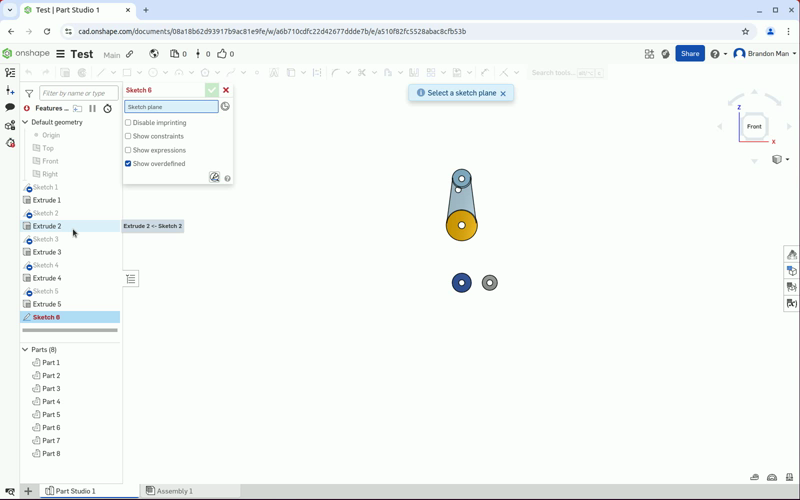
mouse_move(73, 163)
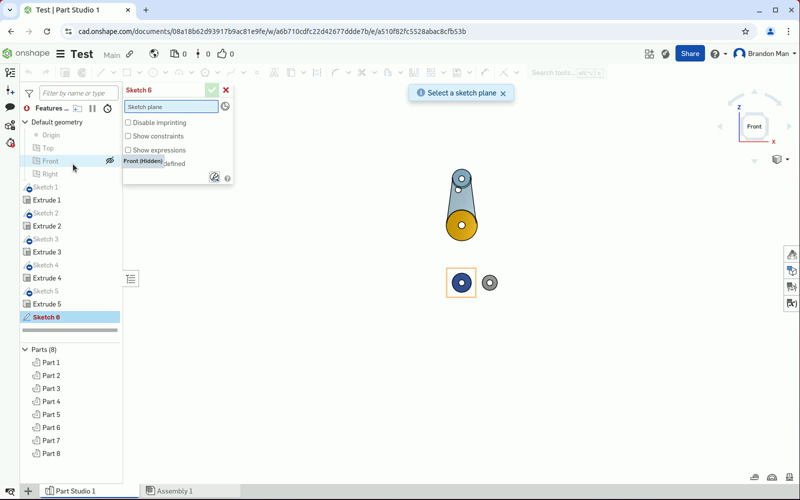
click(73, 163)
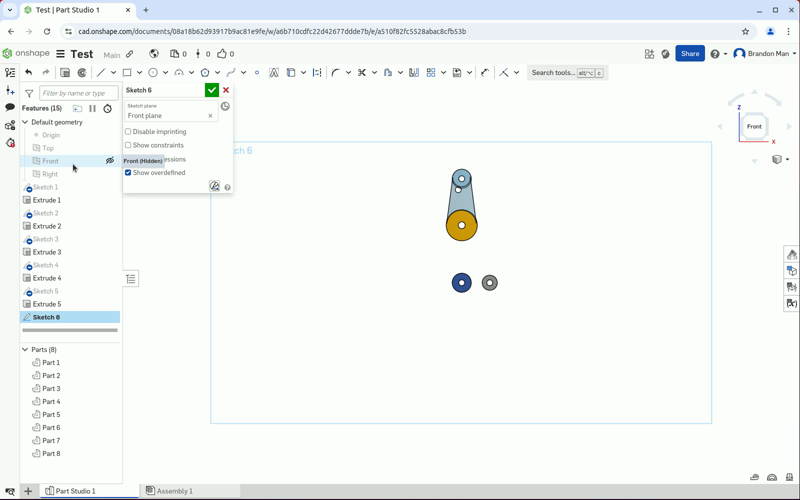
mouse_move(73, 352)
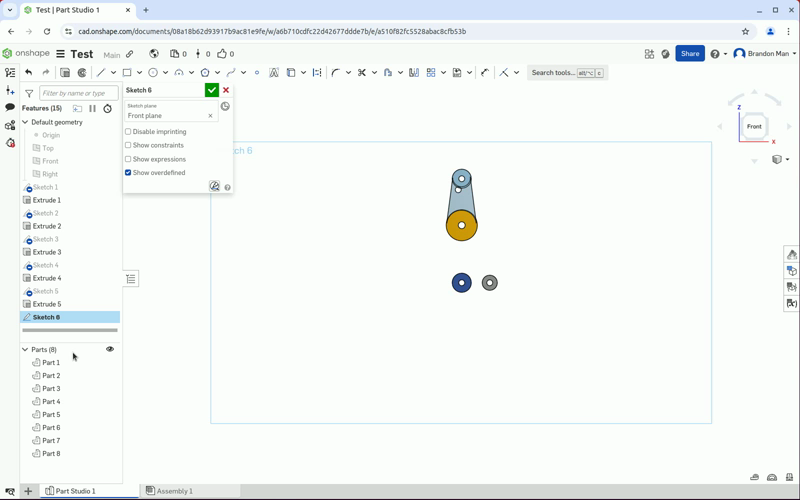
key(y)
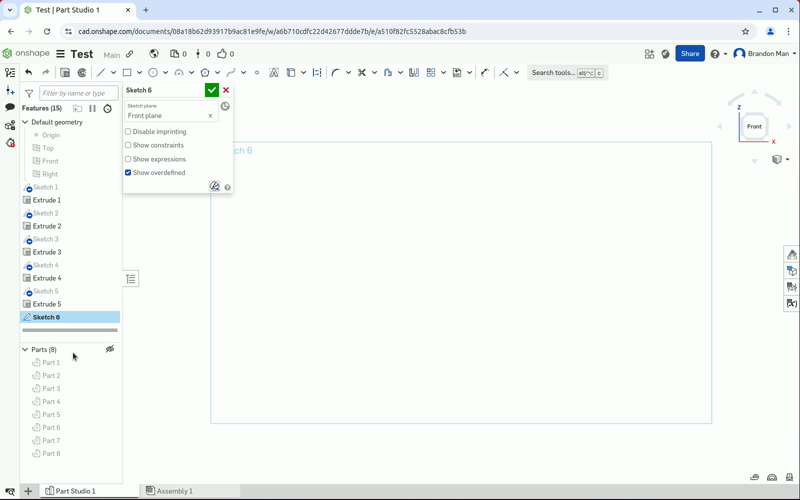
key(l)
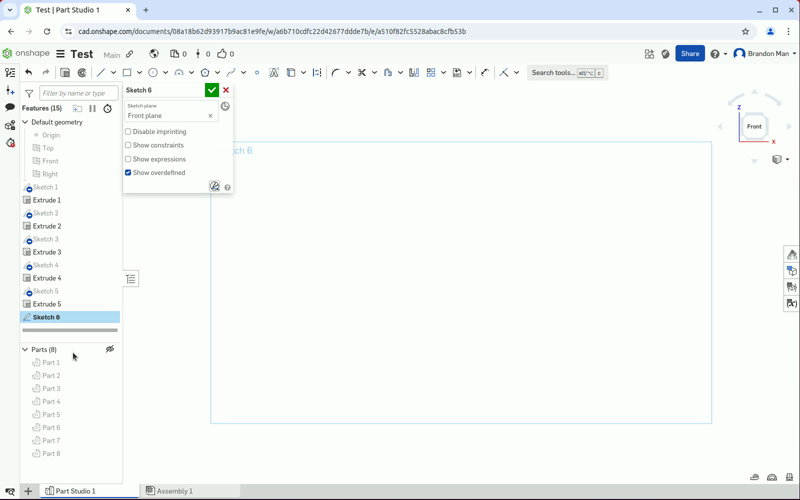
key_down(shift)
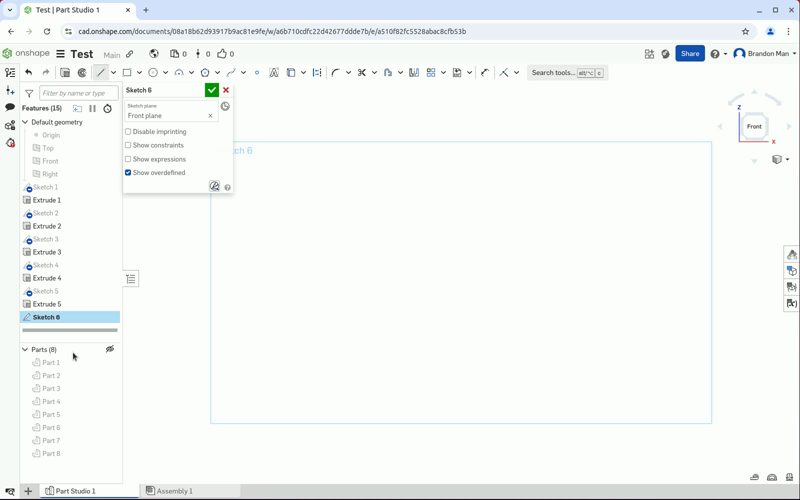
mouse_move(446, 226)
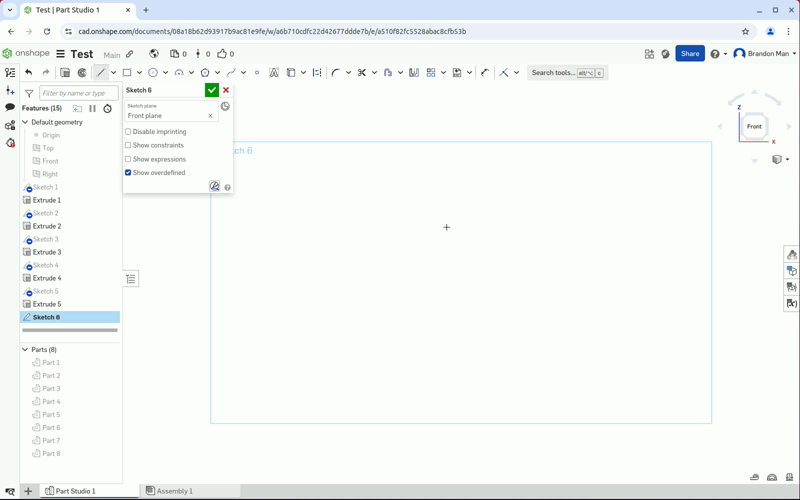
click(446, 226)
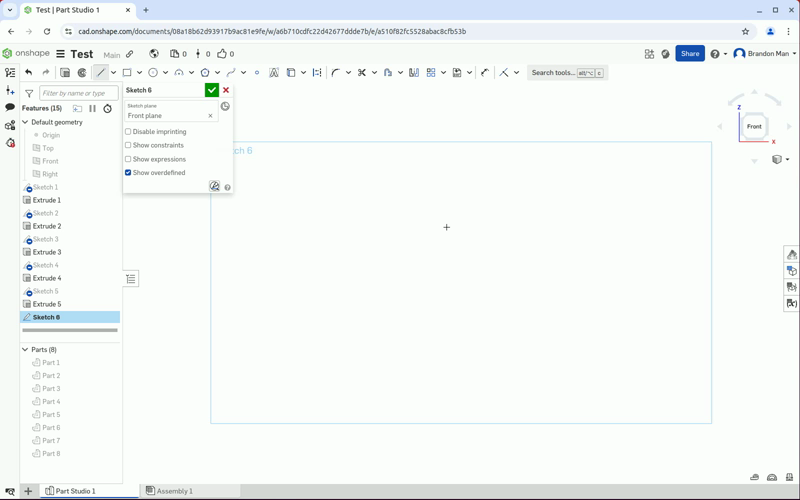
key_up(shift)
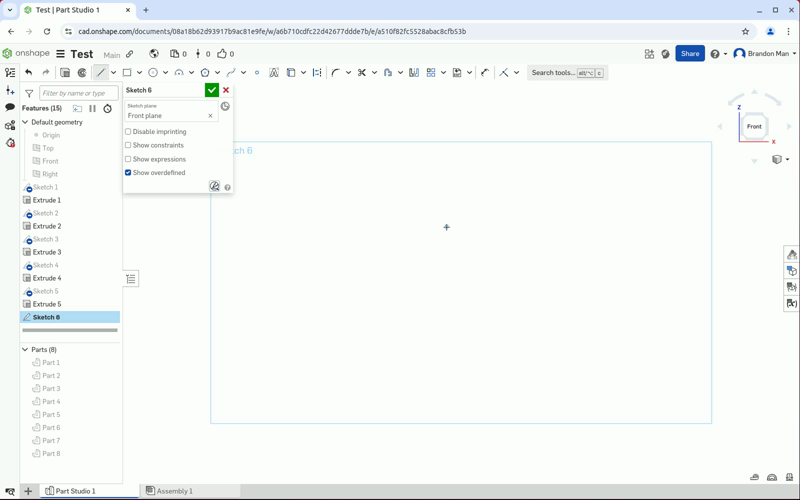
key_down(shift)
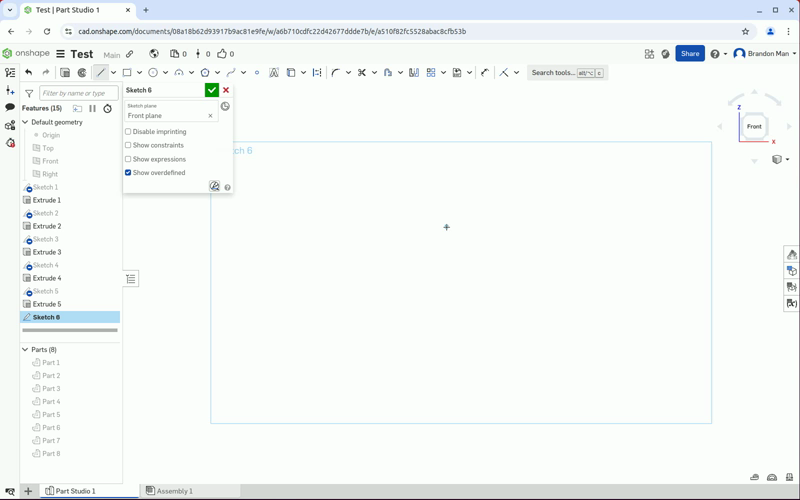
mouse_move(476, 226)
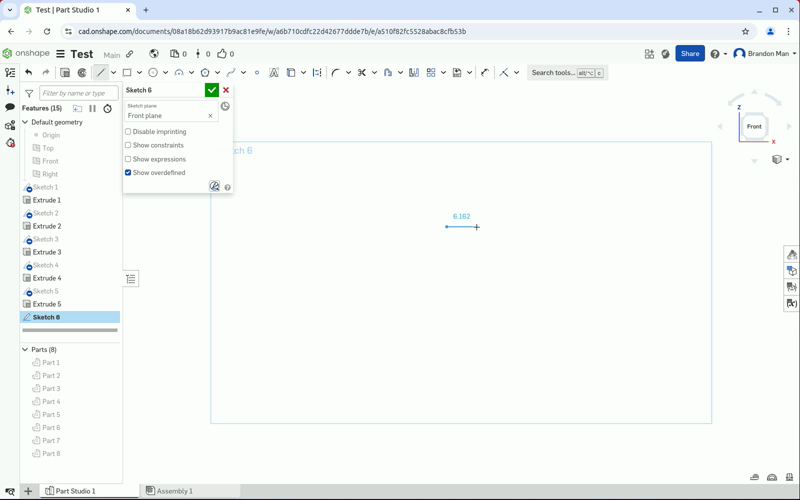
mouse_move(452, 282)
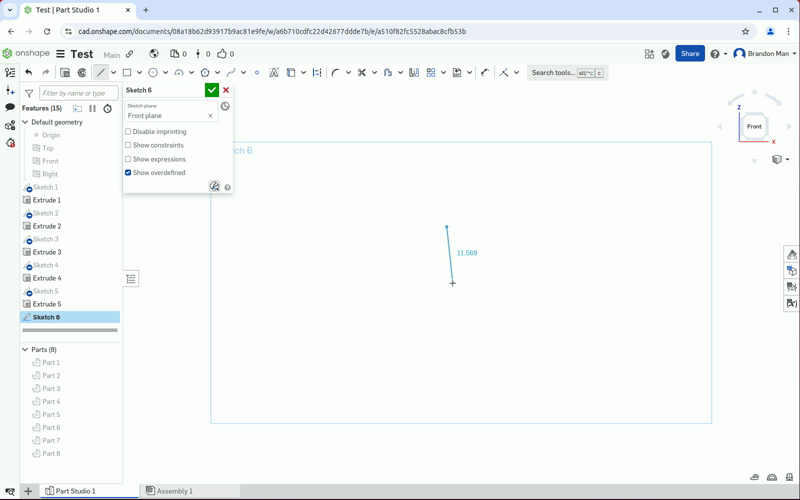
click(452, 282)
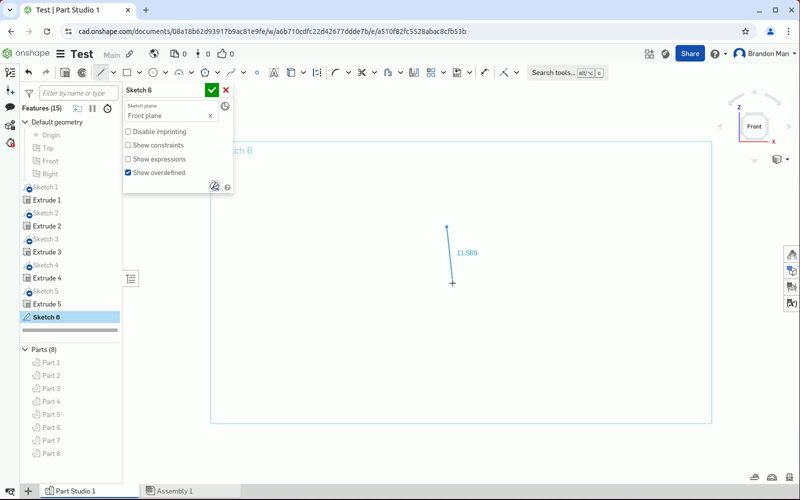
key_up(shift)
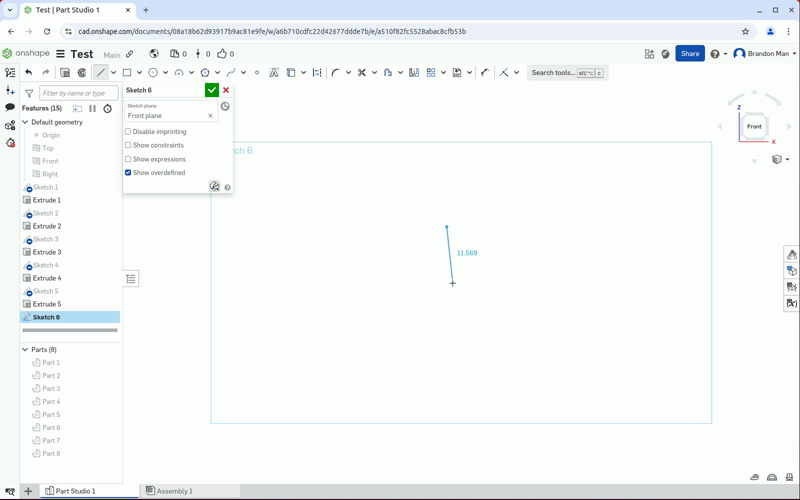
key(esc)
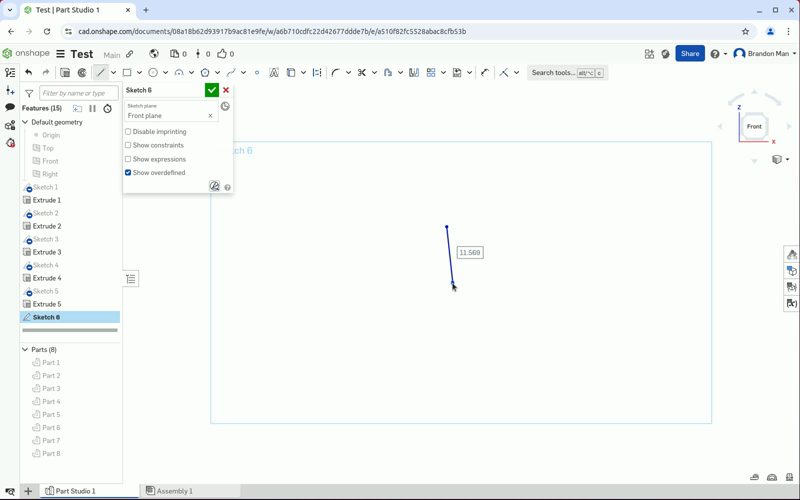
key(a)
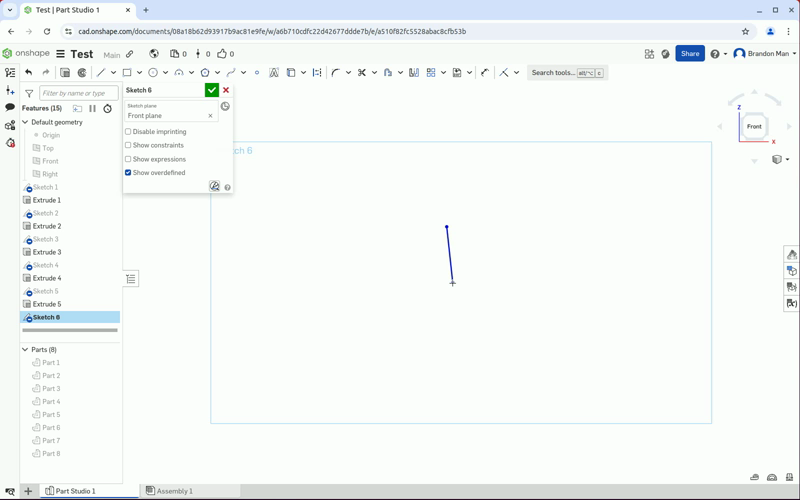
mouse_move(452, 282)
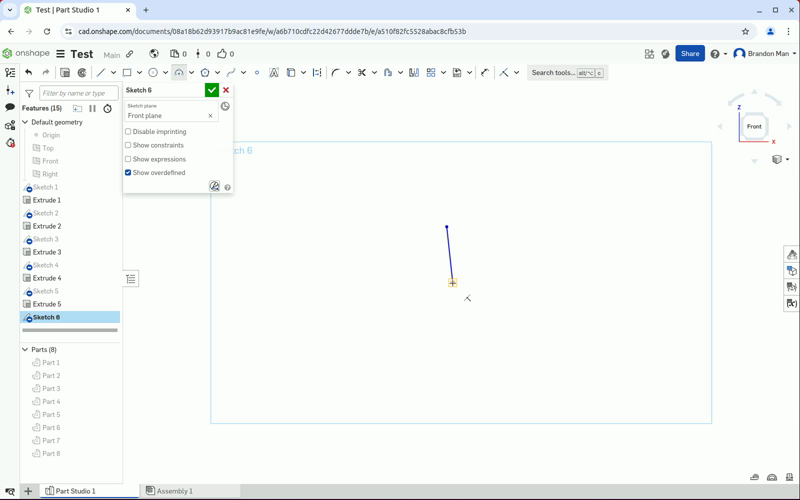
click(452, 282)
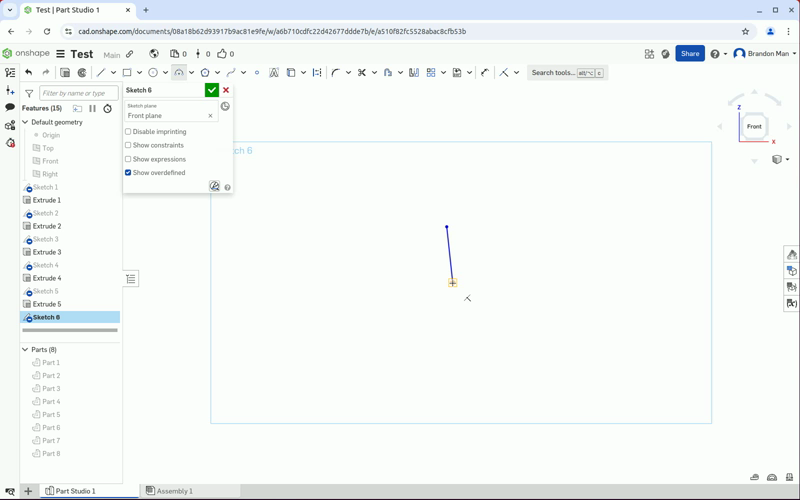
key_down(shift)
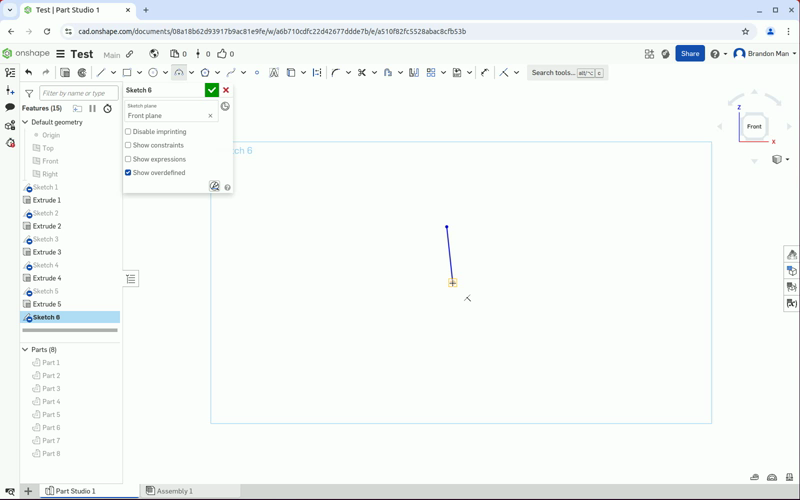
mouse_move(466, 290)
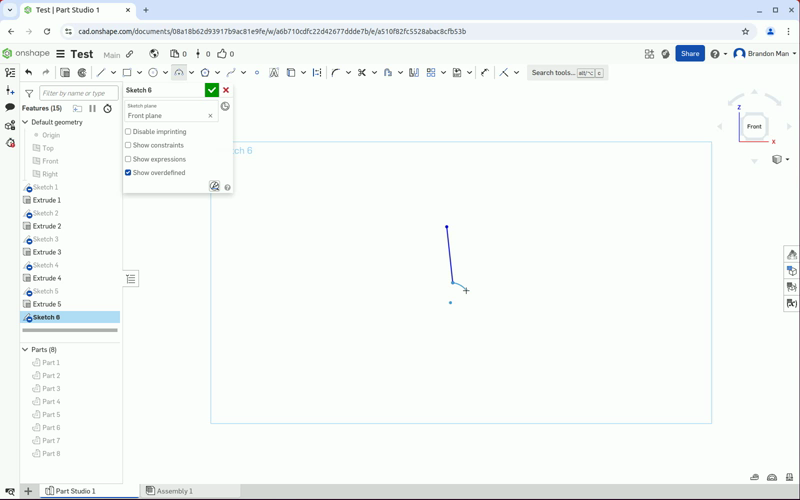
click(466, 290)
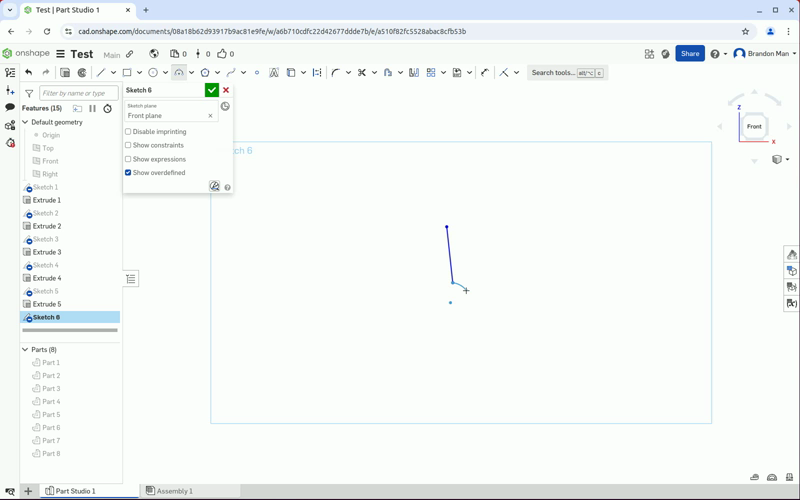
mouse_move(465, 275)
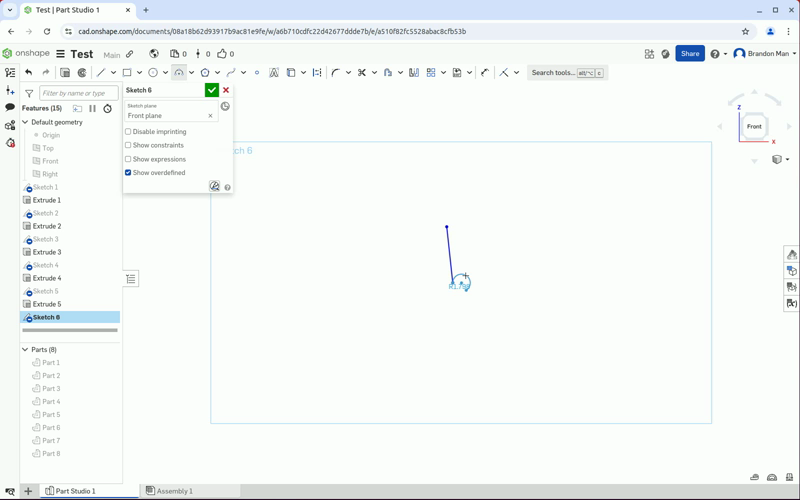
click(465, 275)
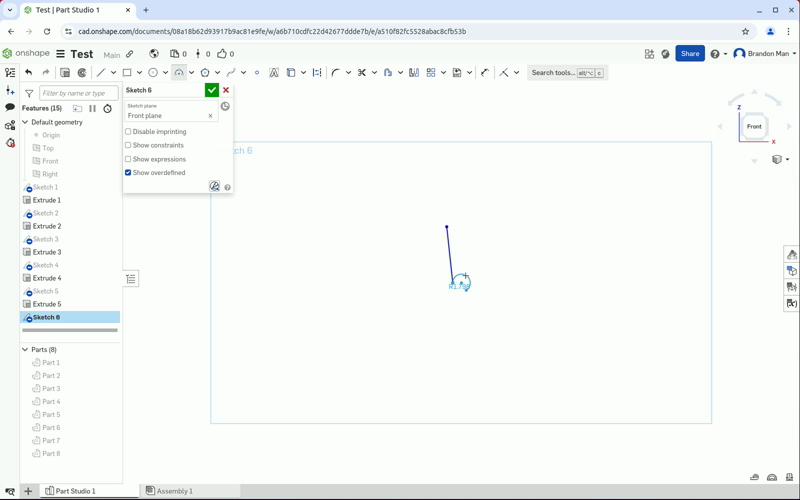
key_up(shift)
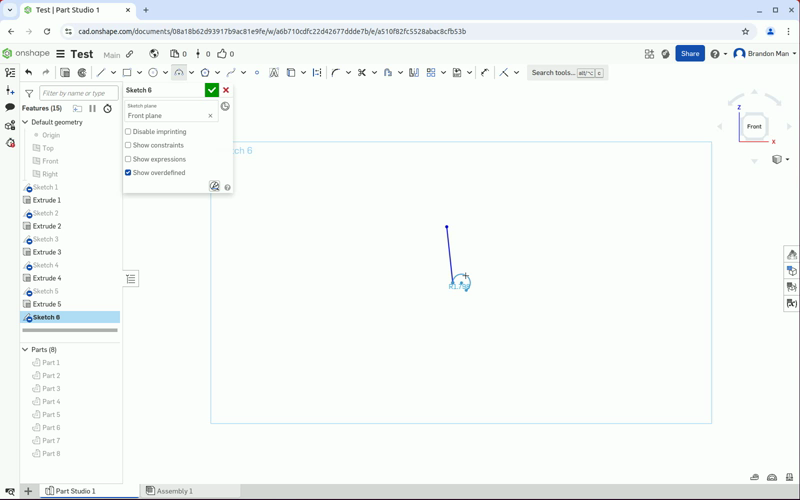
key(esc)
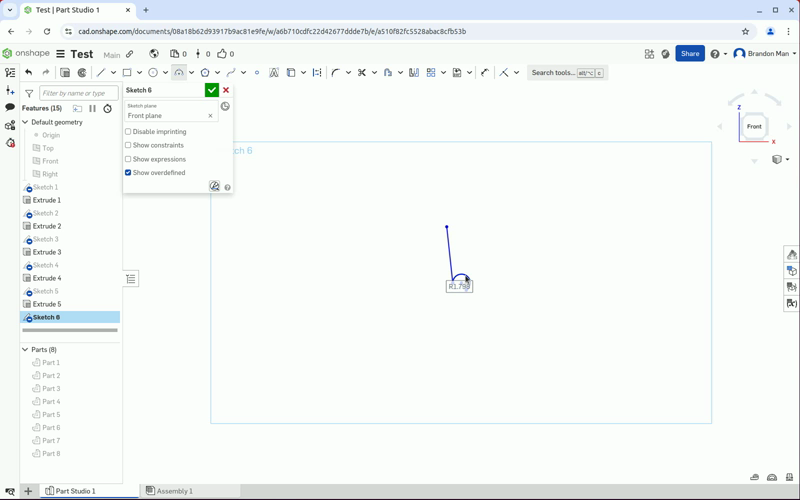
key(l)
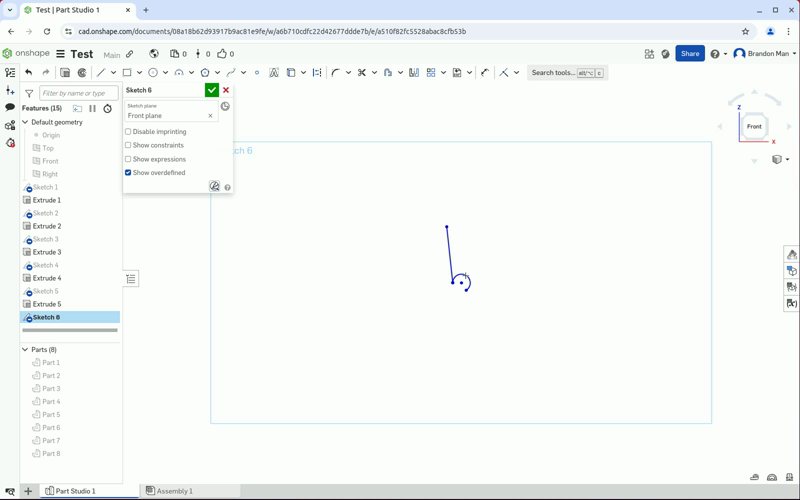
mouse_move(466, 290)
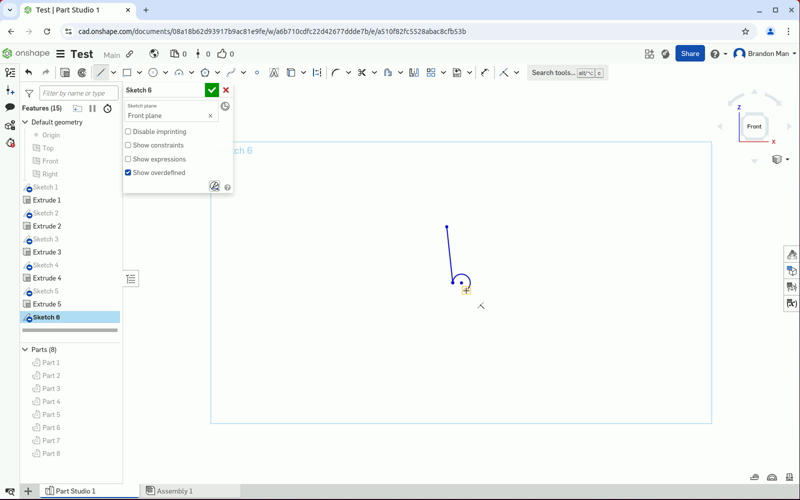
click(466, 290)
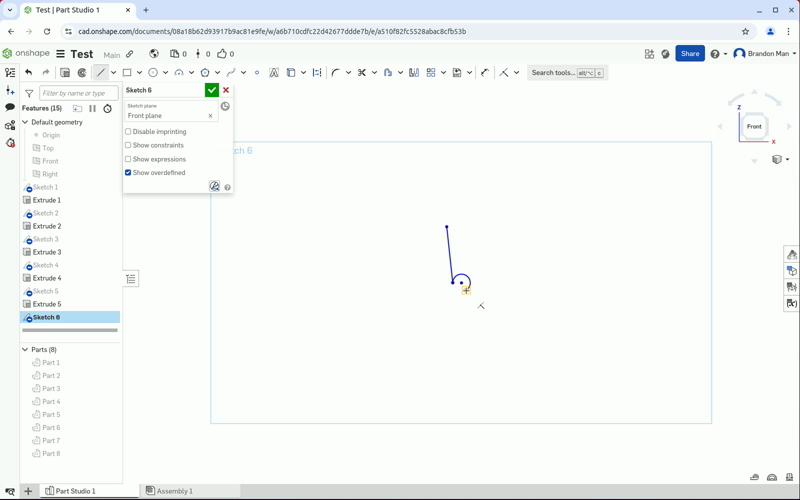
key_down(shift)
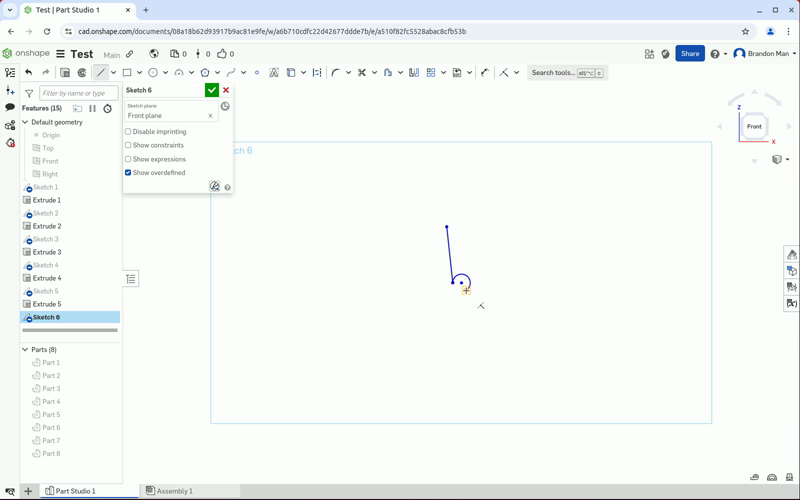
mouse_move(496, 290)
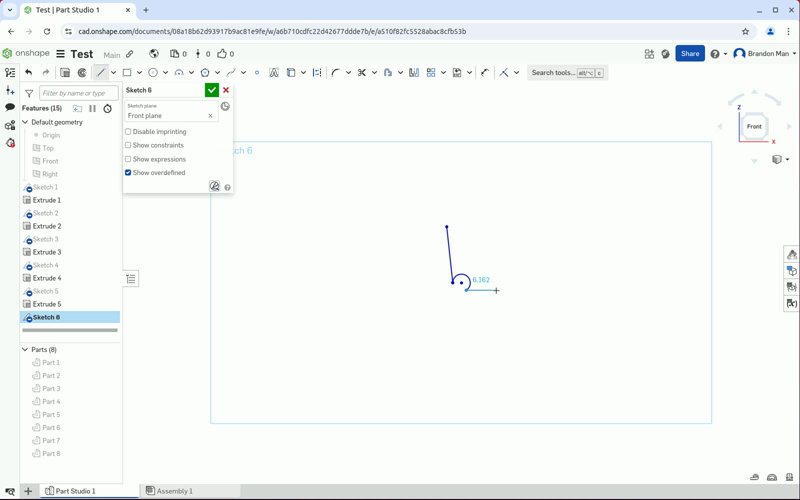
mouse_move(490, 290)
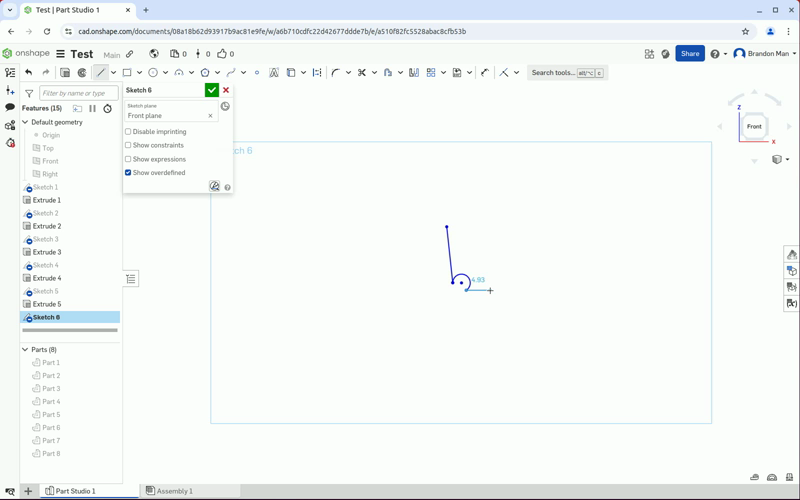
click(490, 290)
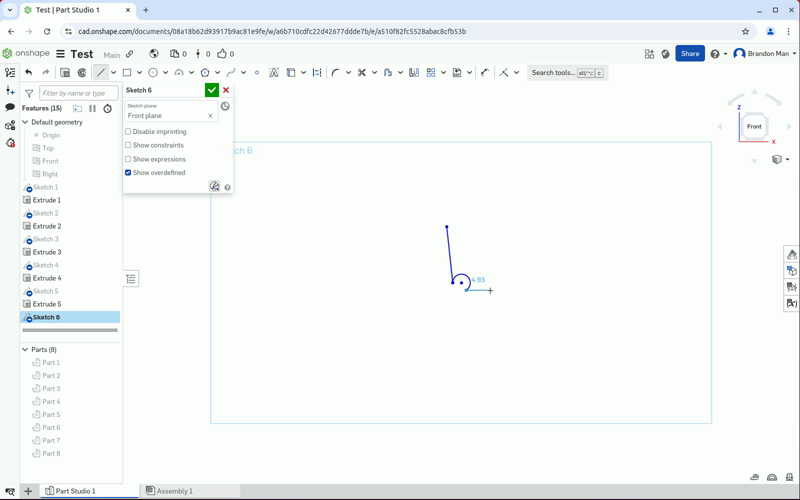
key_up(shift)
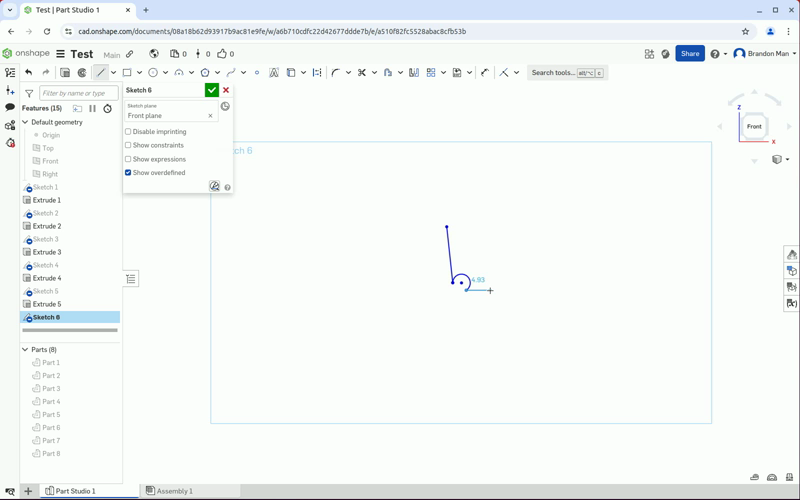
key(esc)
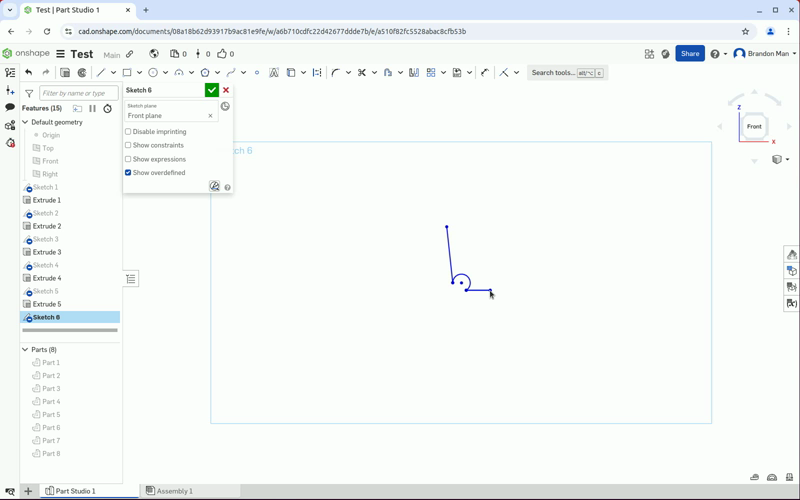
key(a)
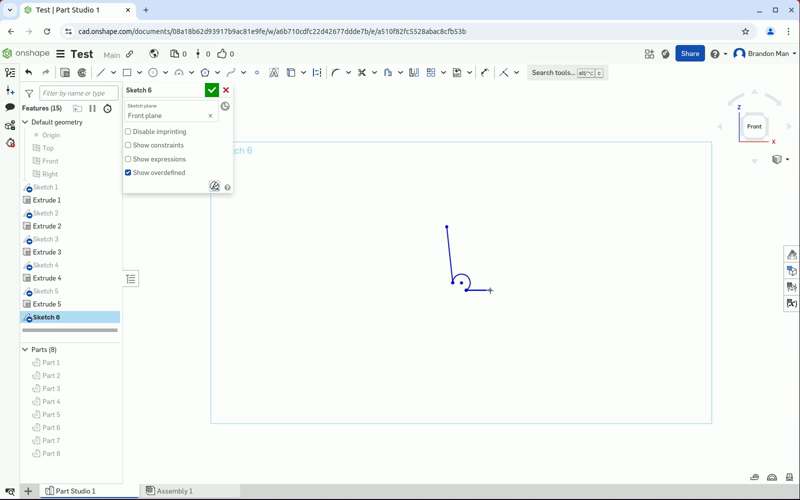
mouse_move(490, 290)
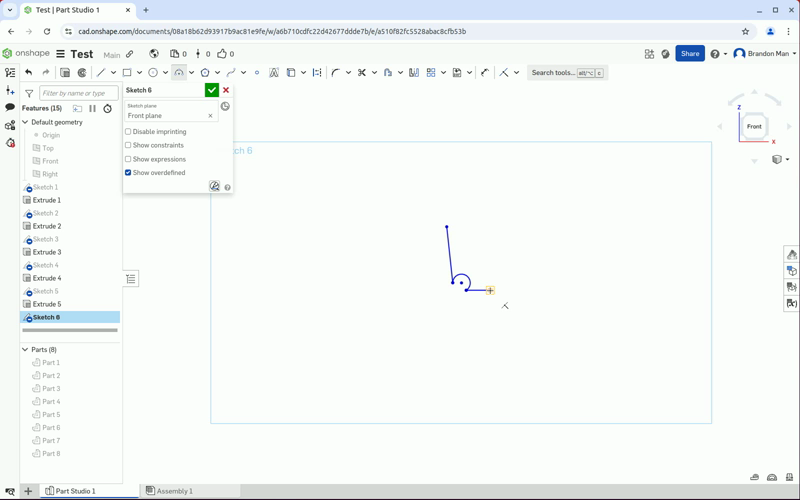
click(490, 290)
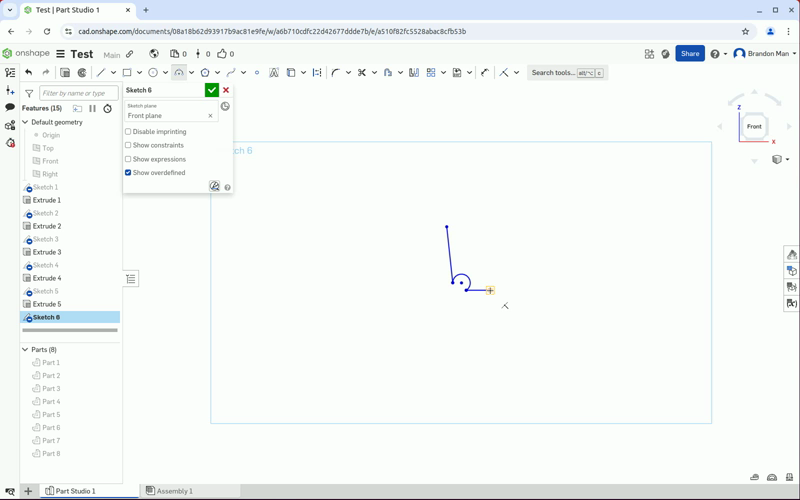
key_down(shift)
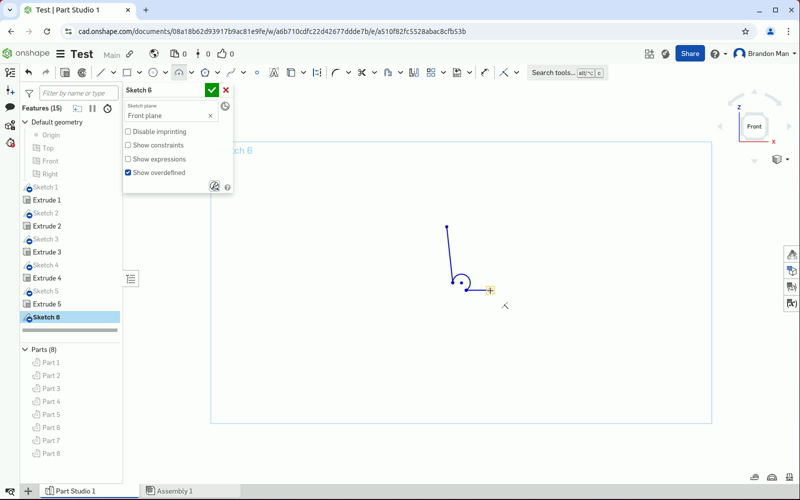
mouse_move(490, 275)
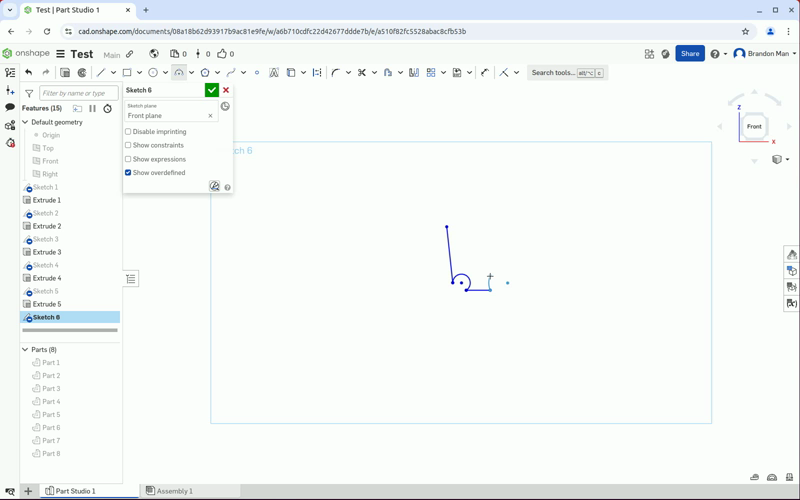
click(490, 275)
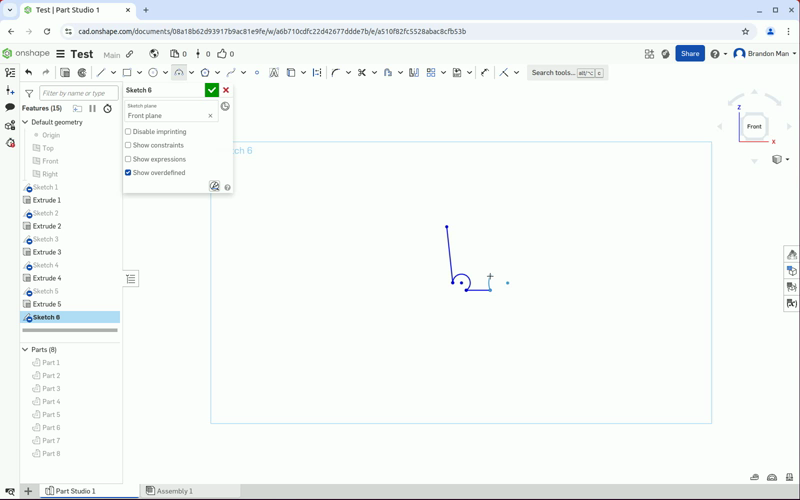
mouse_move(482, 282)
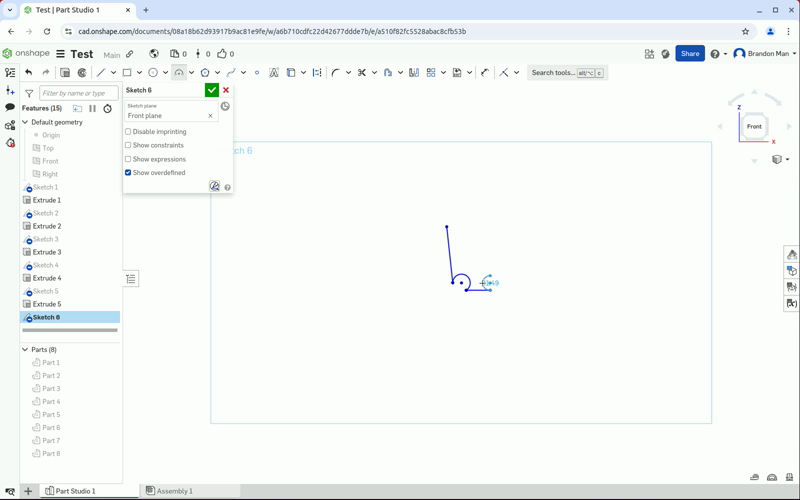
click(482, 282)
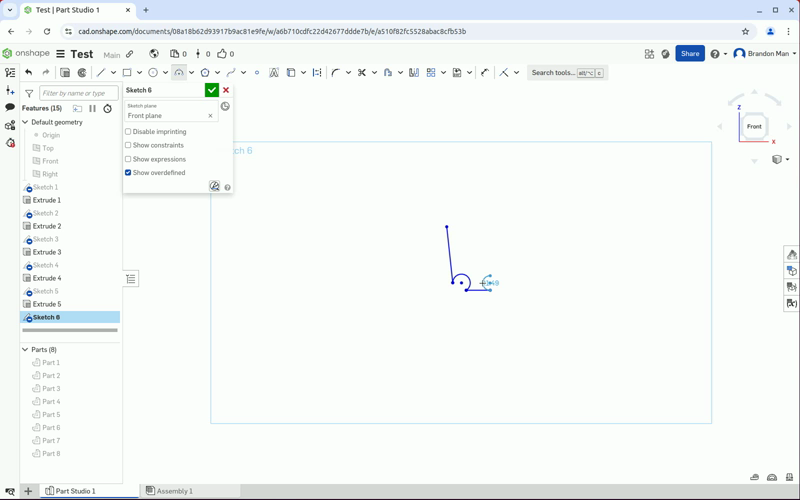
key_up(shift)
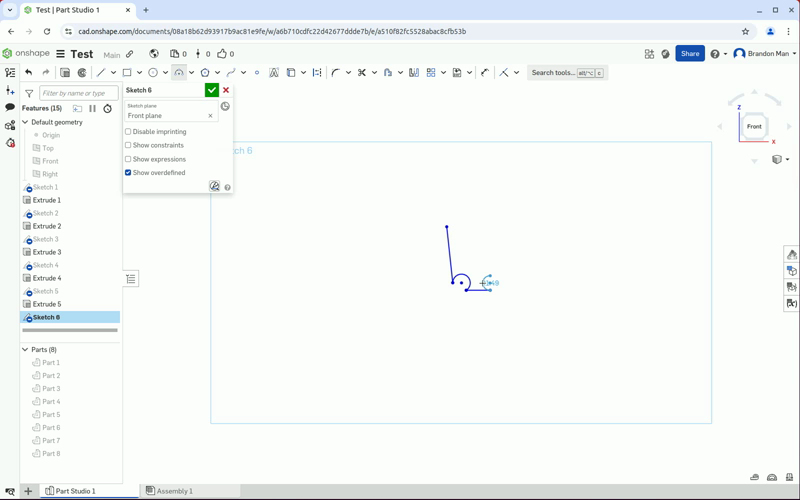
key(esc)
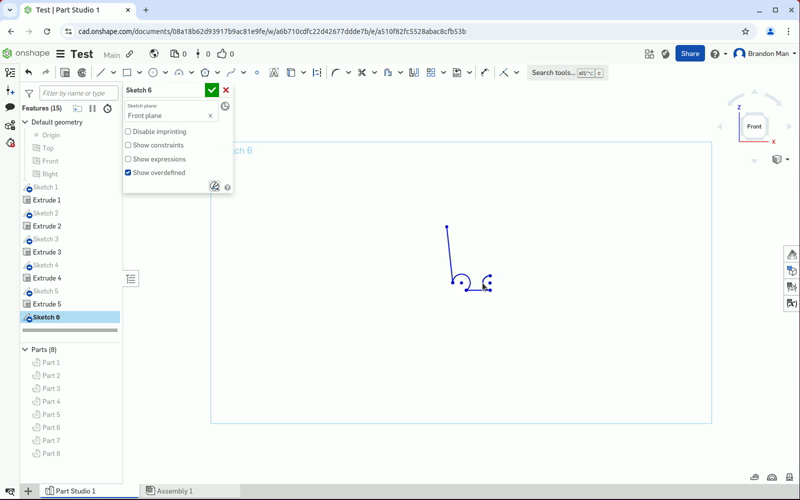
key(l)
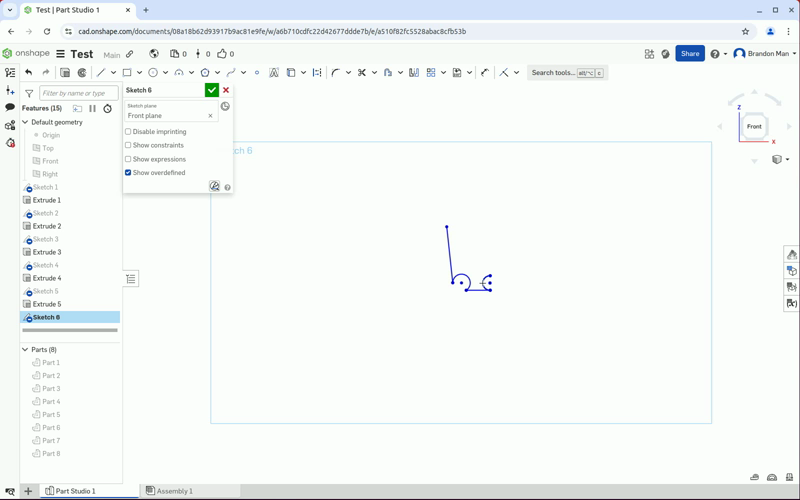
mouse_move(490, 275)
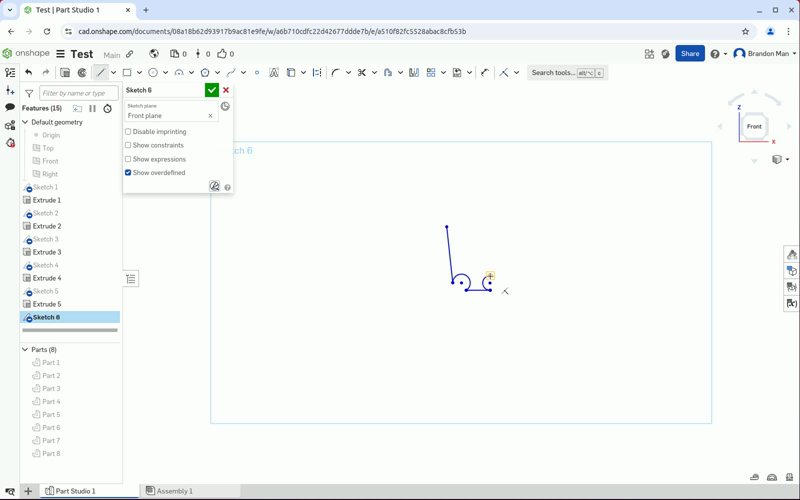
click(490, 275)
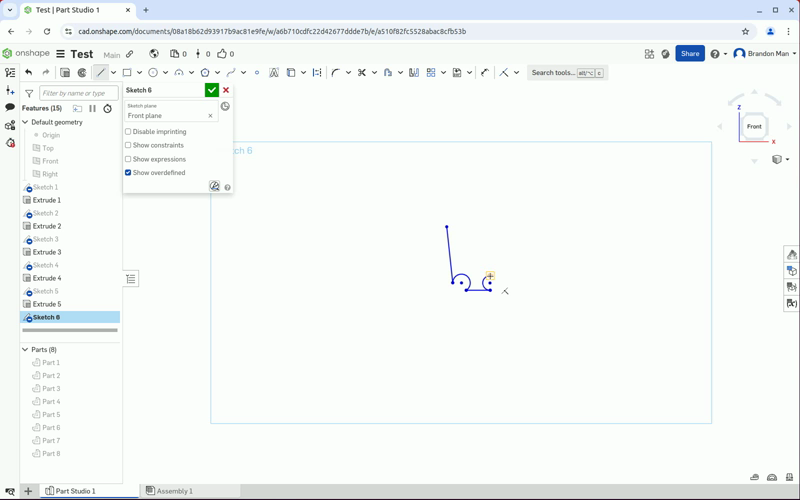
key_down(shift)
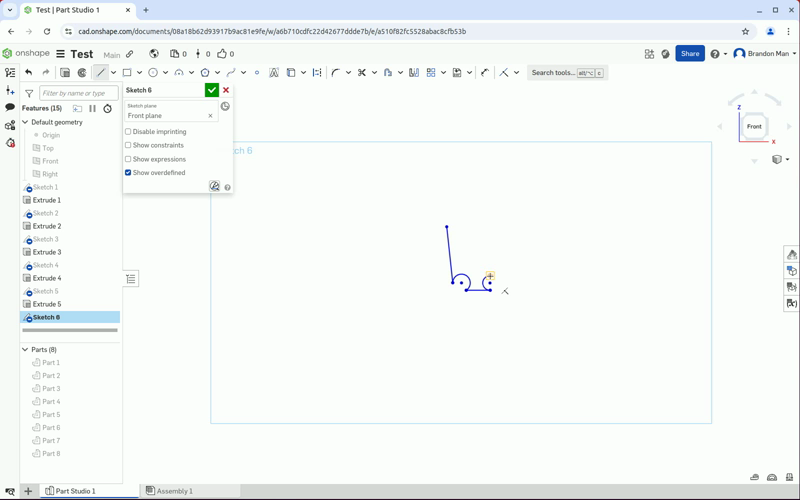
mouse_move(520, 275)
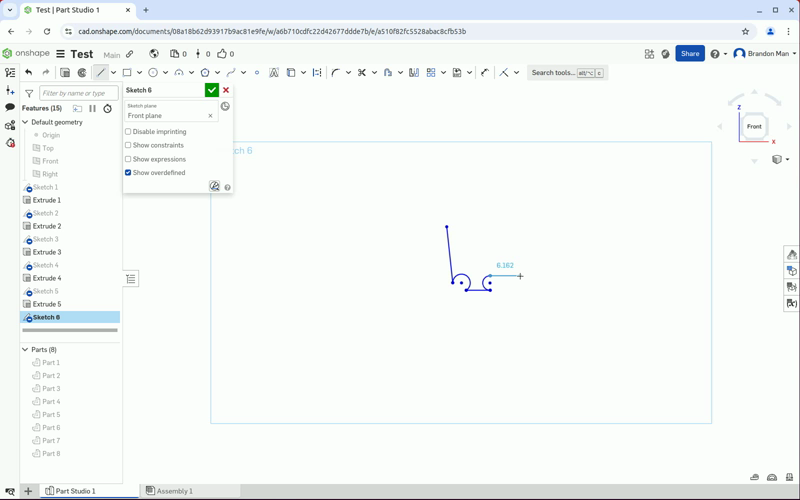
mouse_move(477, 275)
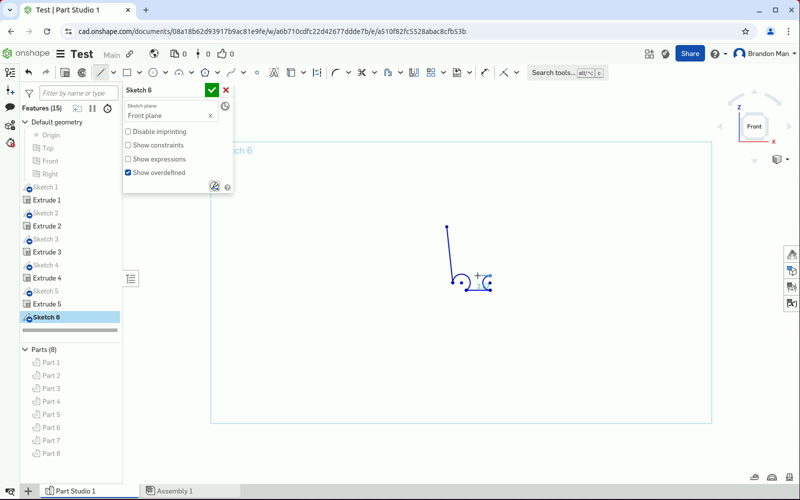
click(477, 275)
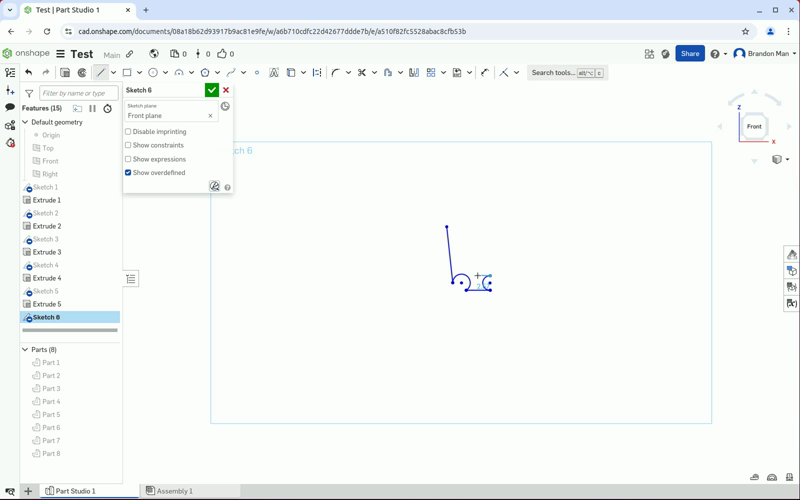
key_up(shift)
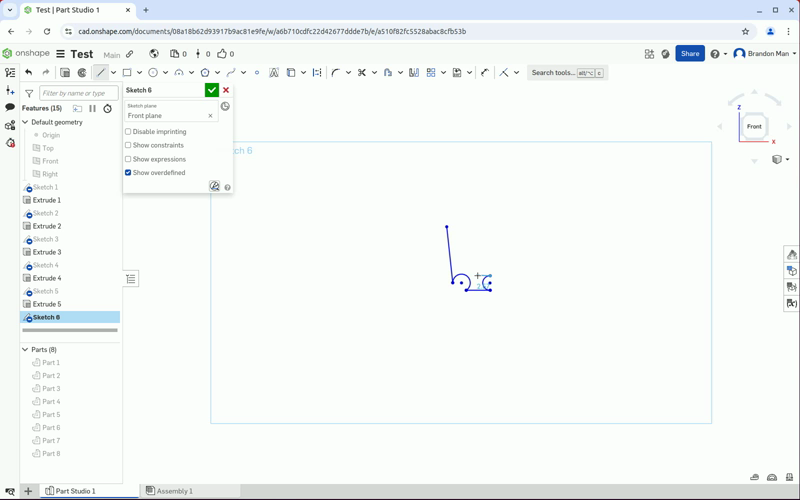
key(esc)
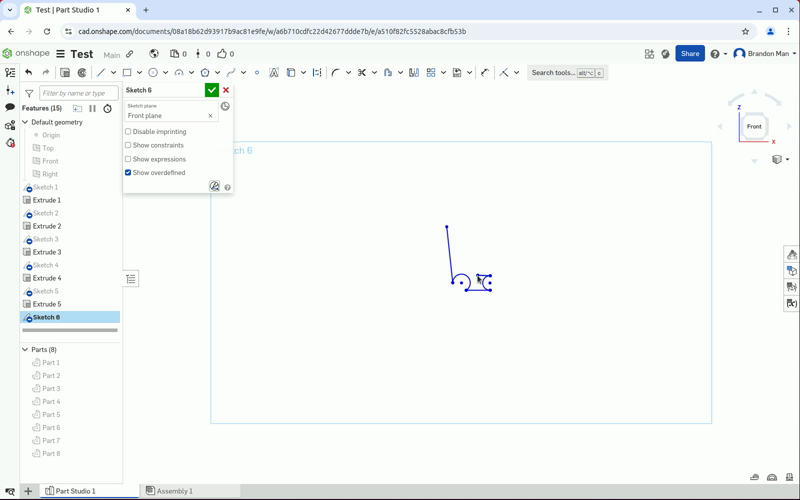
key(a)
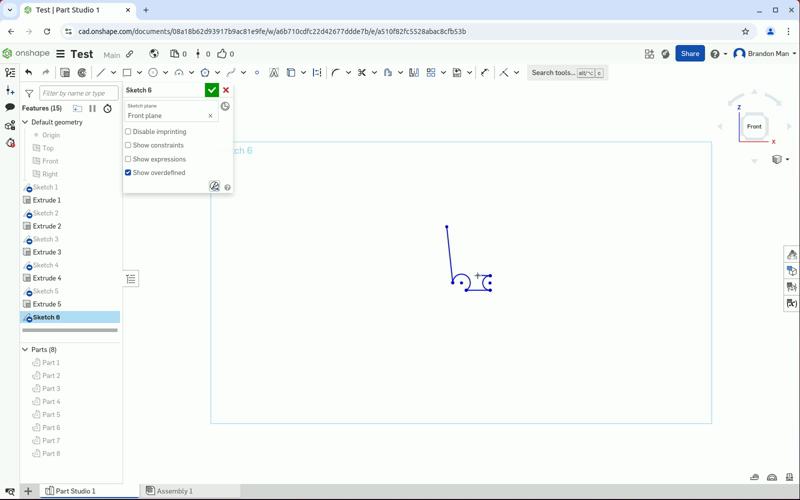
mouse_move(477, 275)
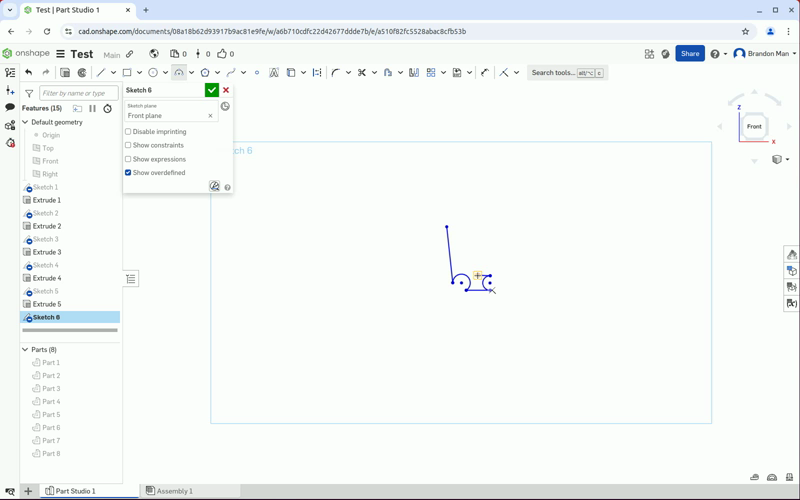
click(477, 275)
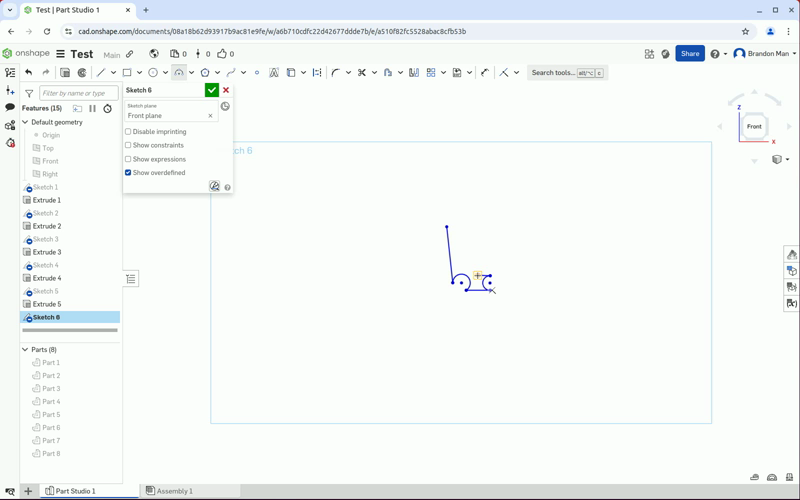
key_down(shift)
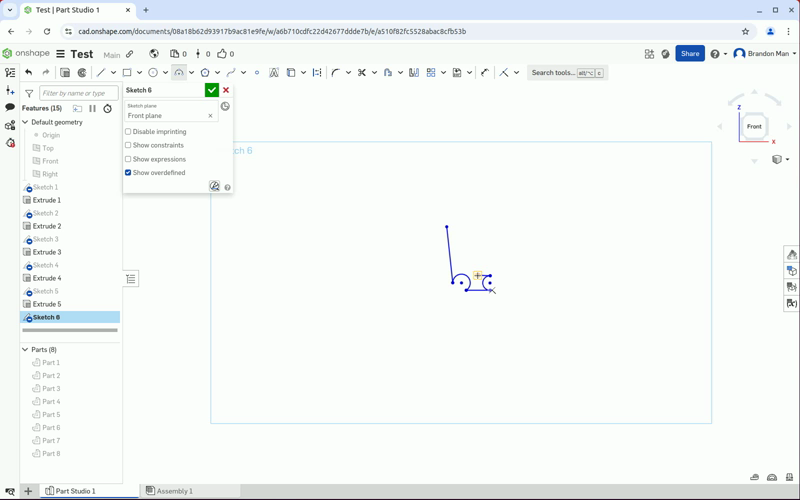
mouse_move(470, 267)
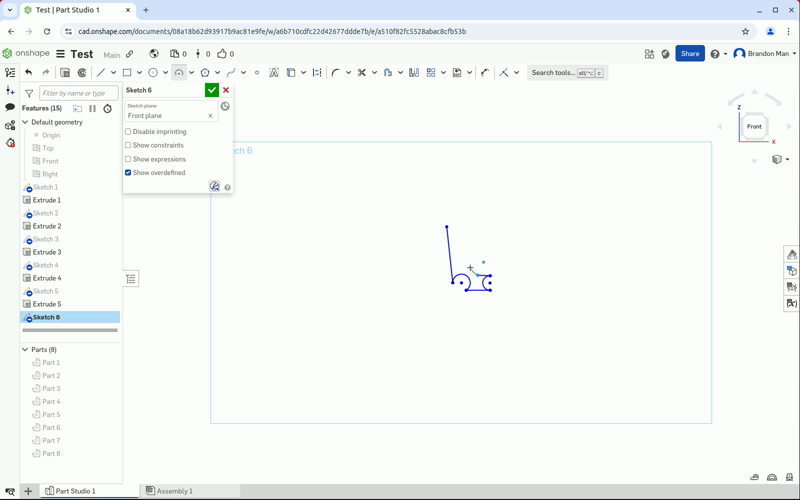
click(470, 267)
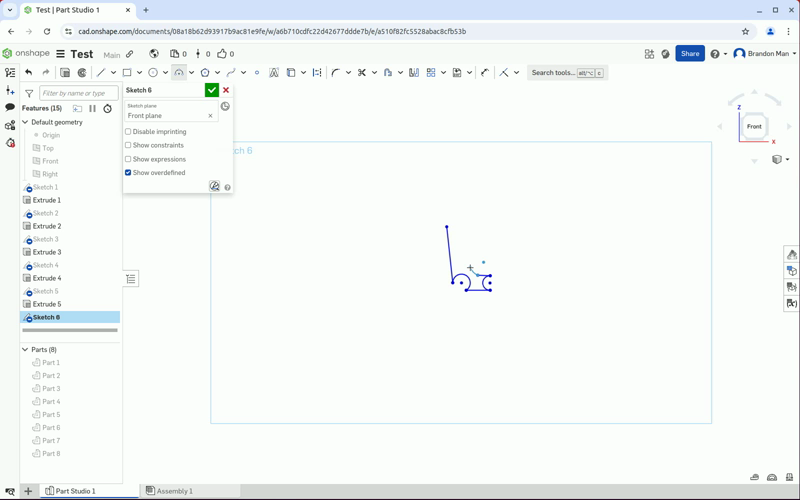
mouse_move(472, 272)
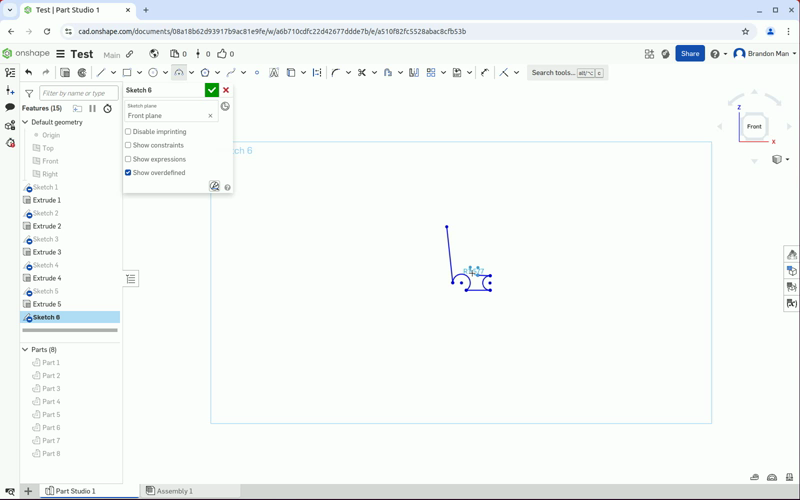
click(472, 272)
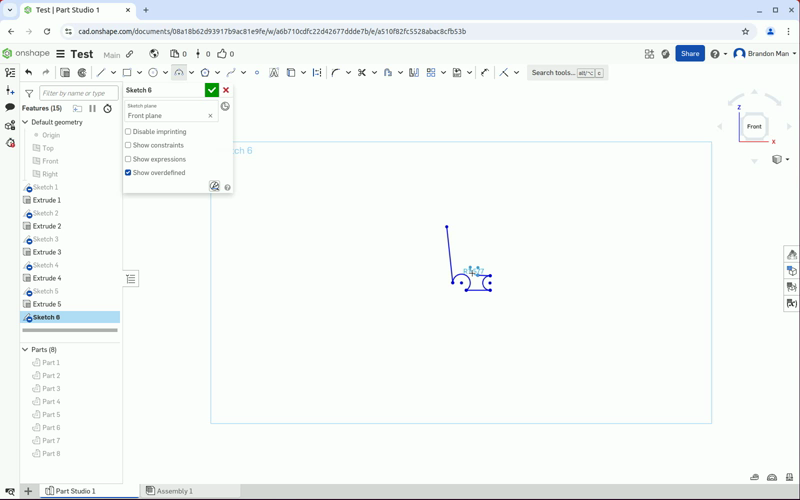
key_up(shift)
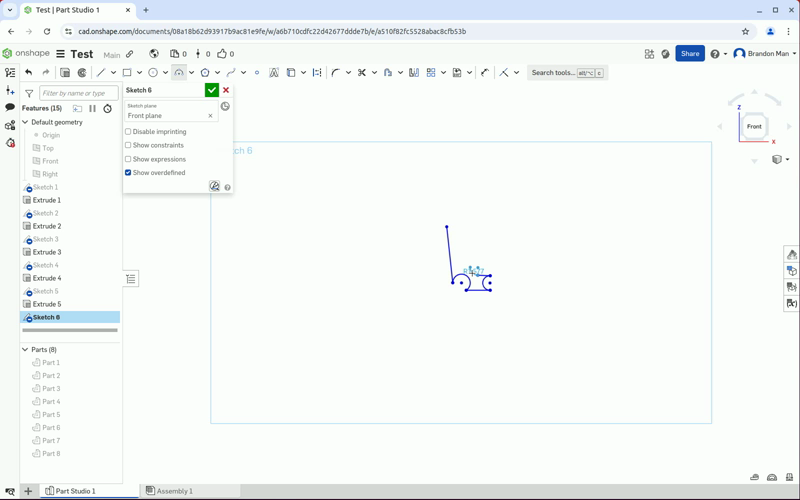
key(esc)
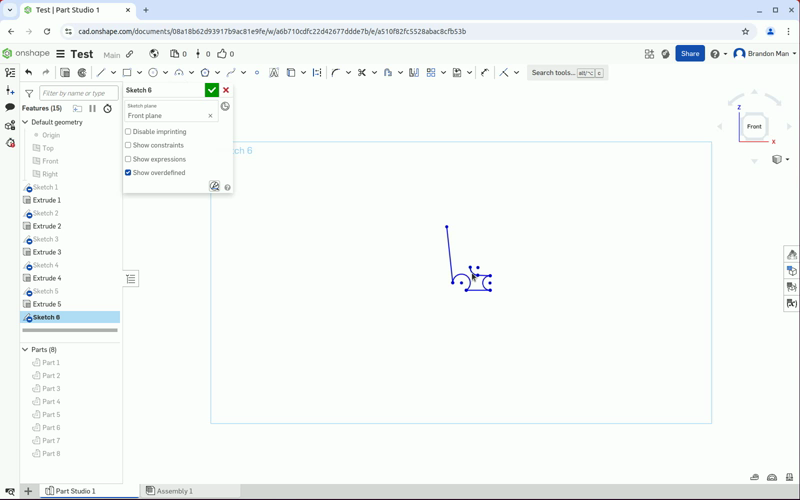
key(l)
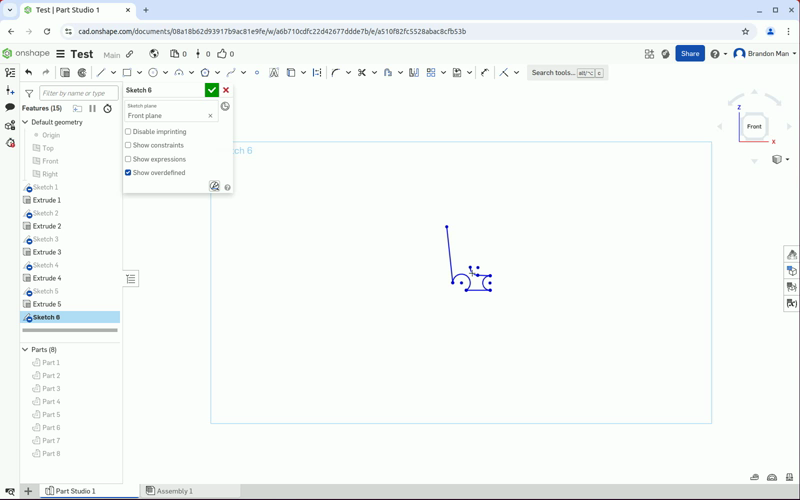
mouse_move(470, 267)
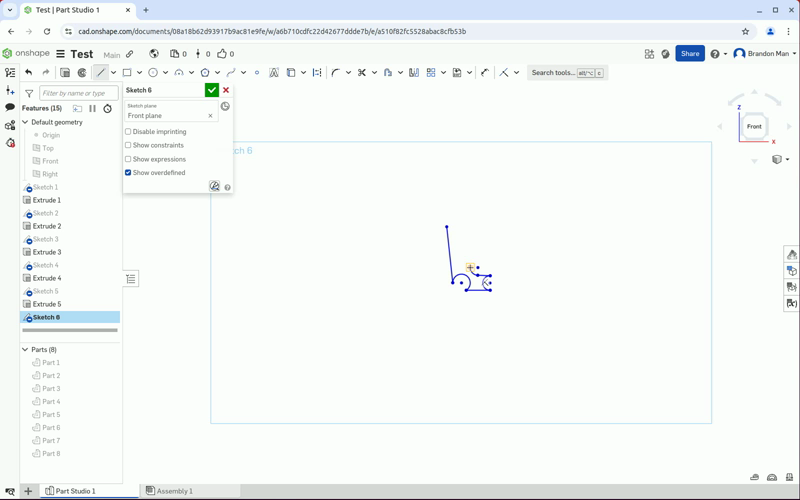
click(470, 267)
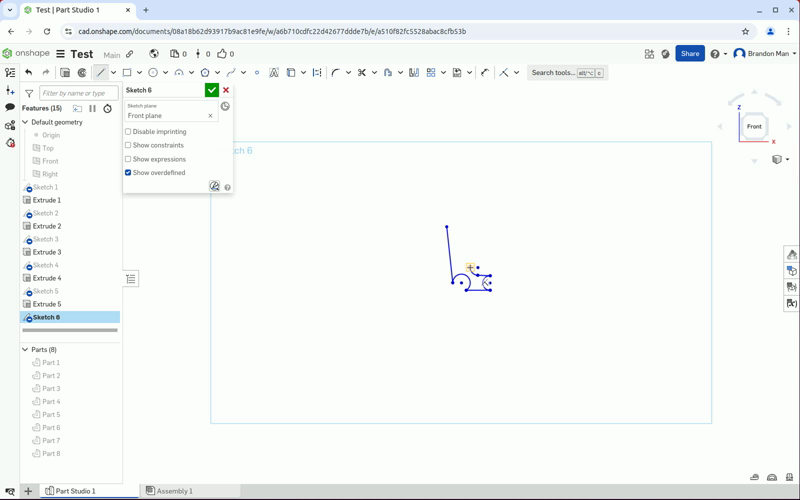
key_down(shift)
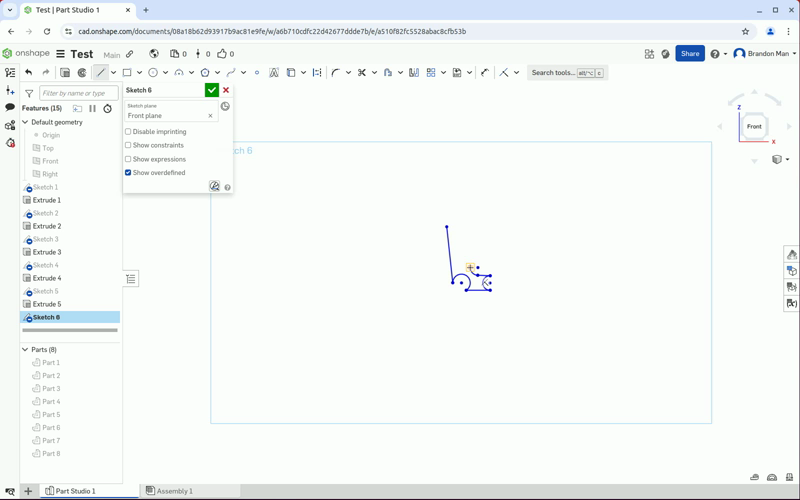
mouse_move(500, 267)
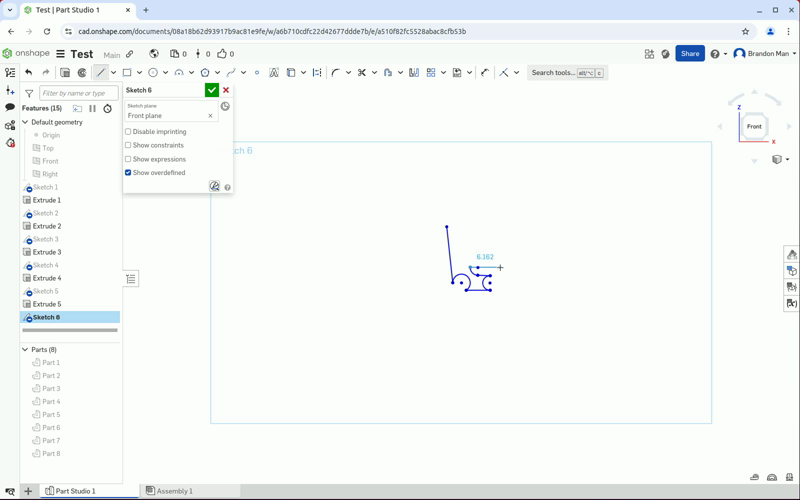
mouse_move(475, 227)
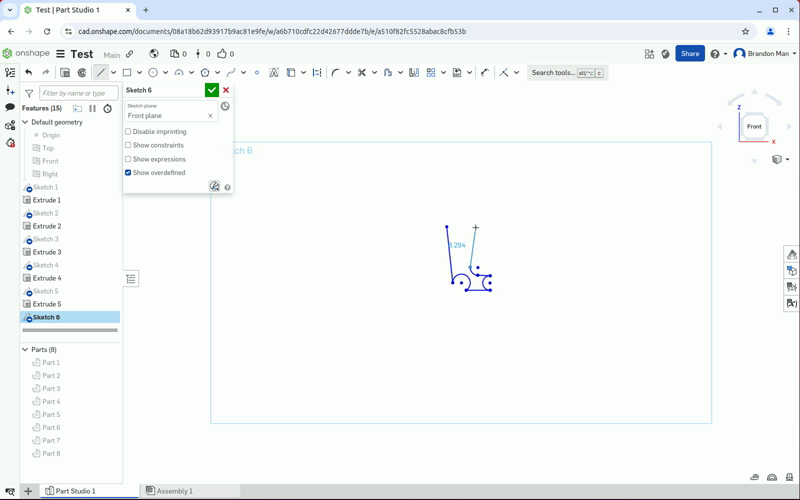
click(475, 227)
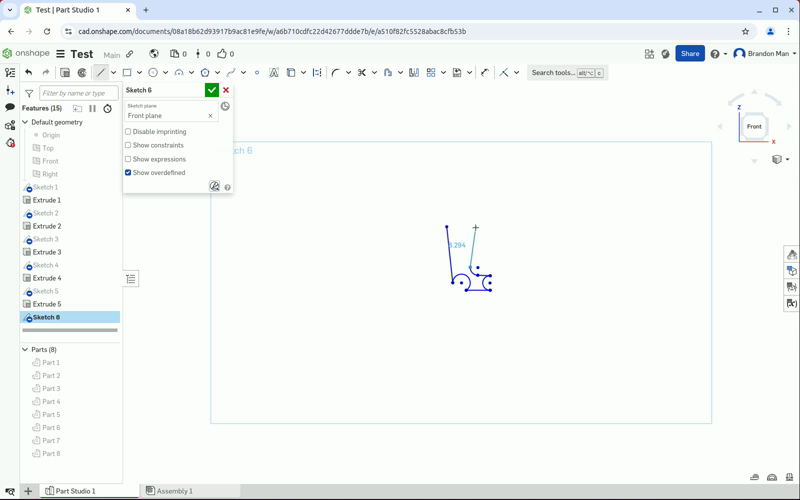
key_up(shift)
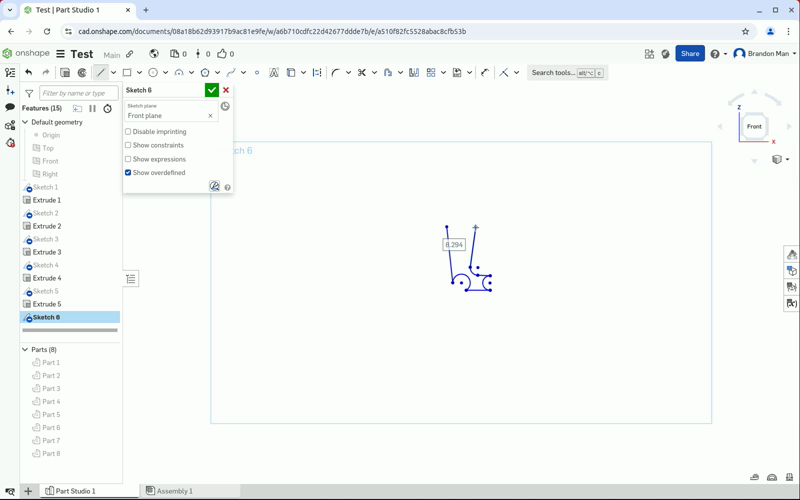
key(esc)
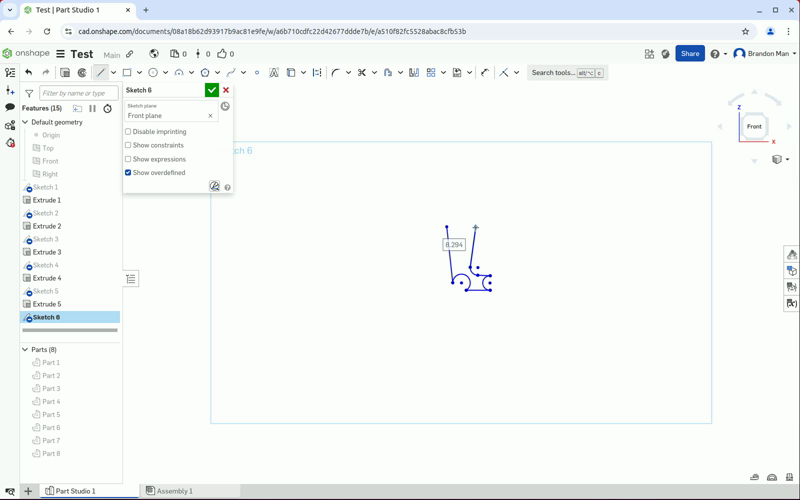
key(a)
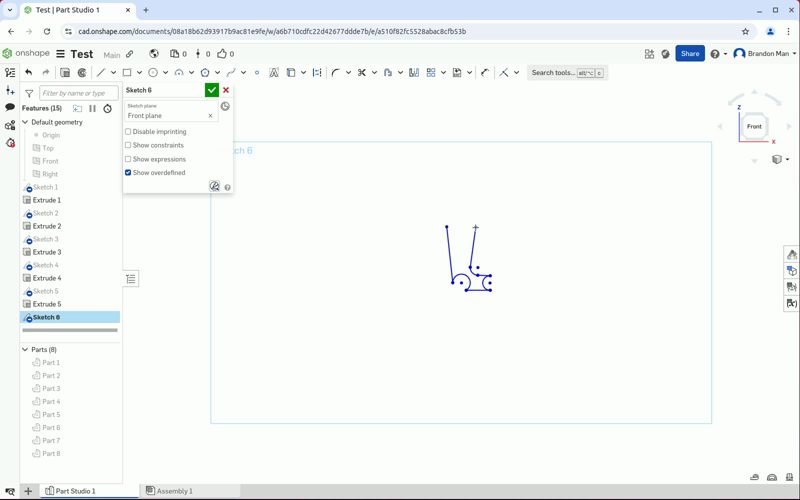
mouse_move(475, 227)
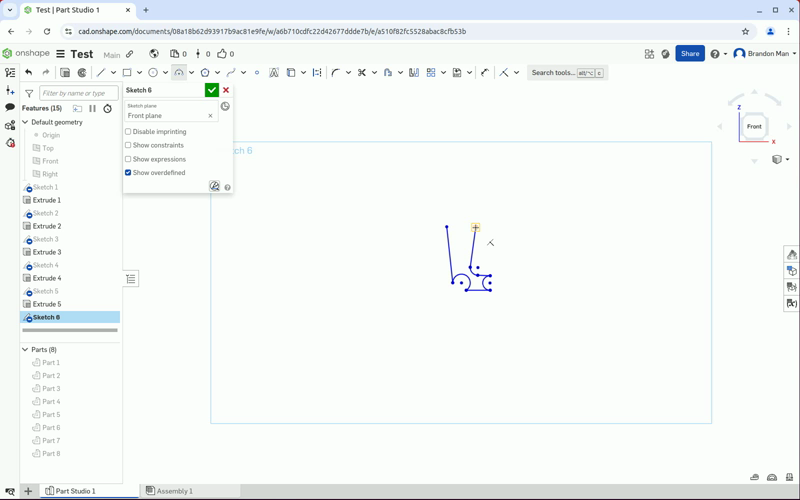
click(475, 227)
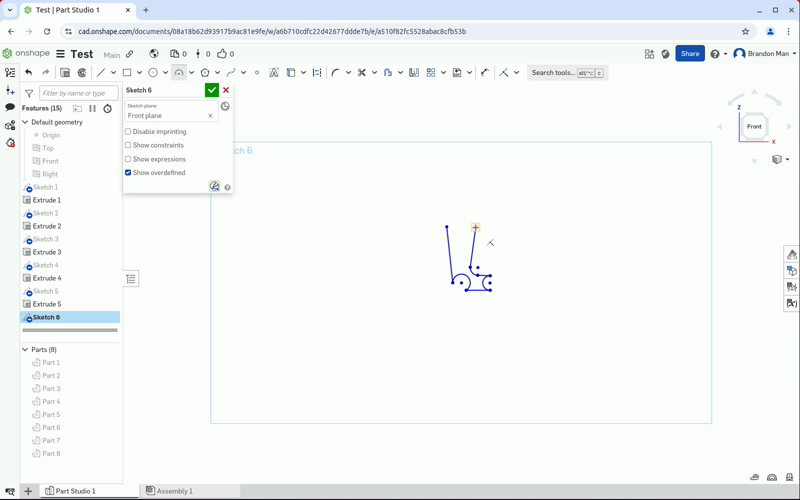
mouse_move(446, 226)
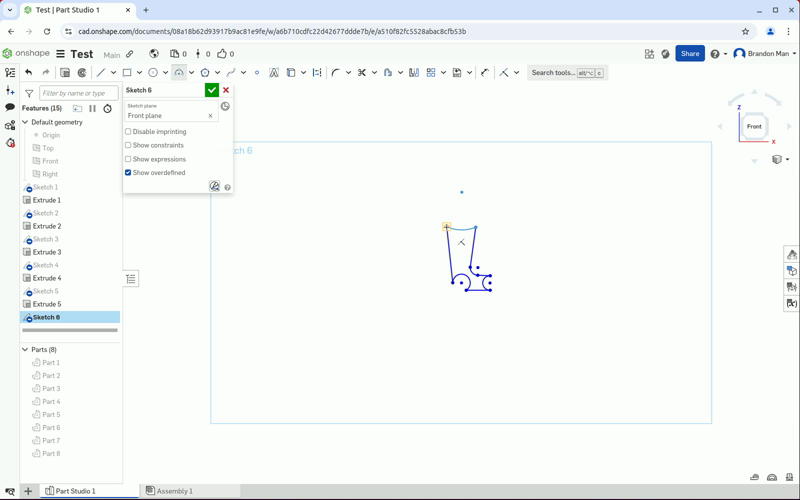
click(446, 226)
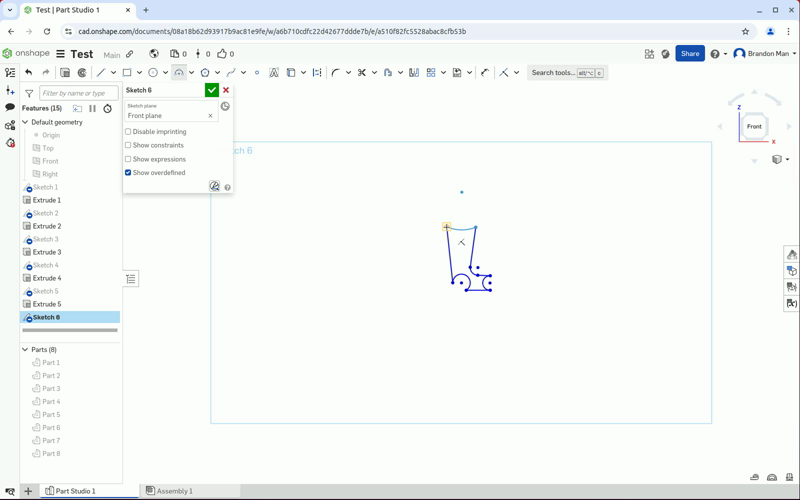
key_down(shift)
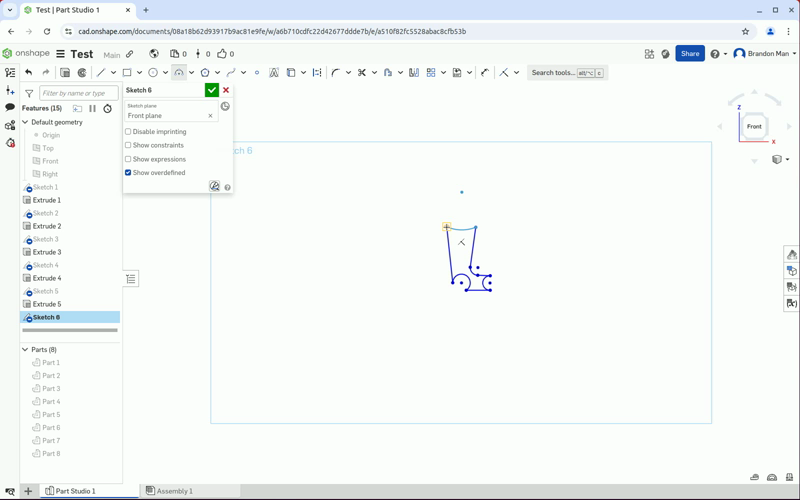
mouse_move(460, 240)
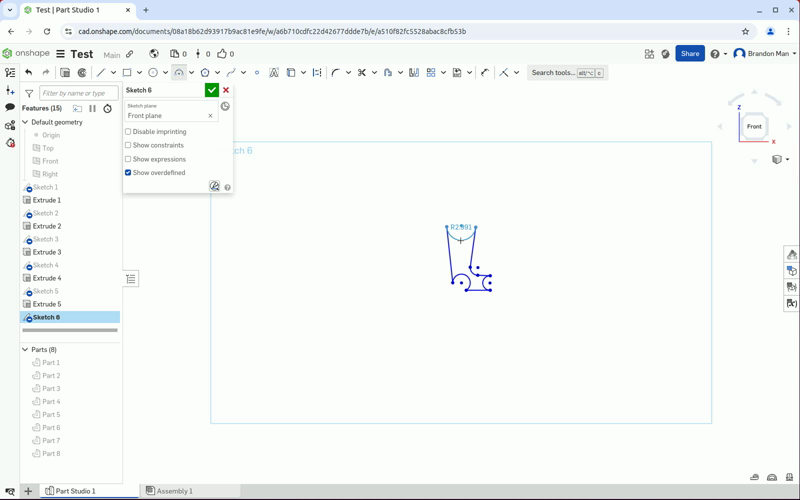
click(460, 240)
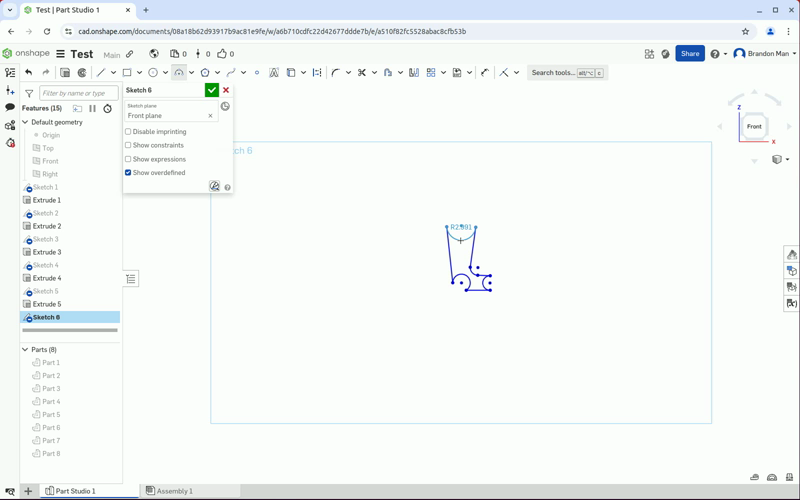
key_up(shift)
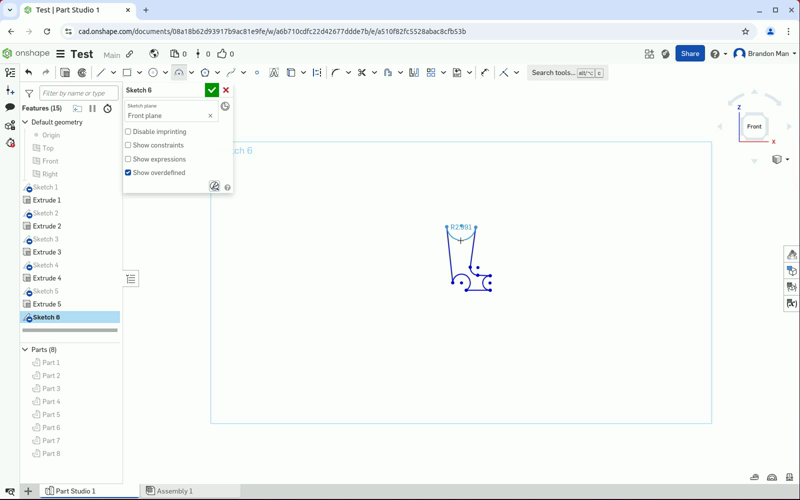
key(esc)
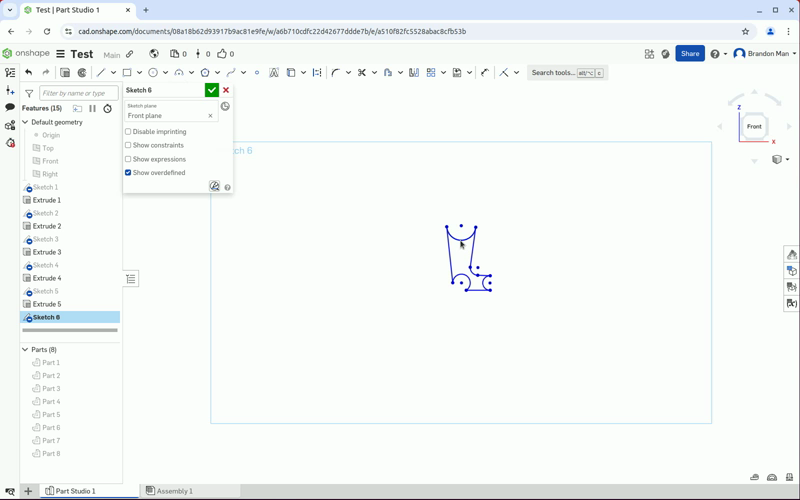
mouse_move(470, 250)
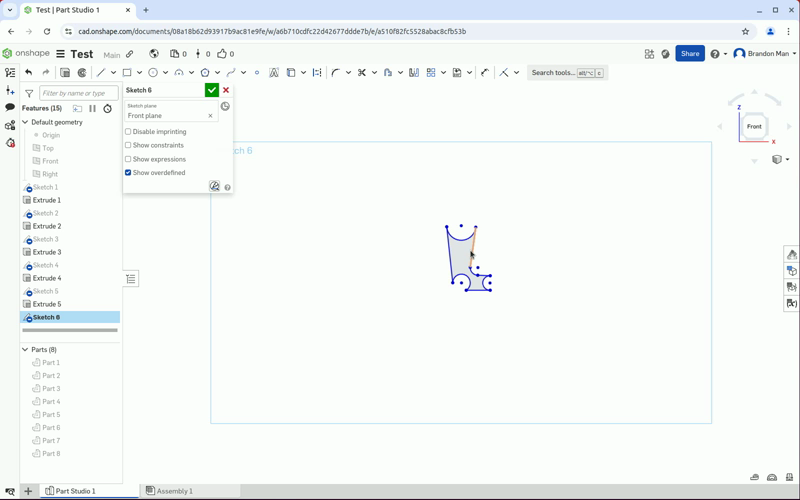
scroll(6)
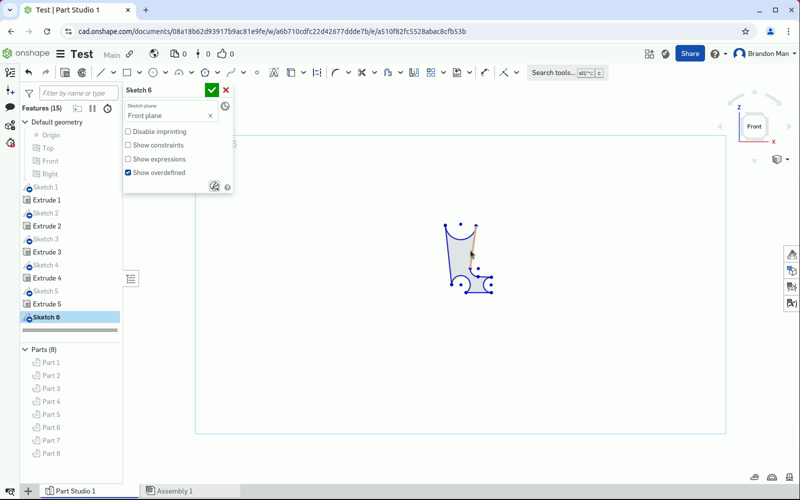
scroll(6)
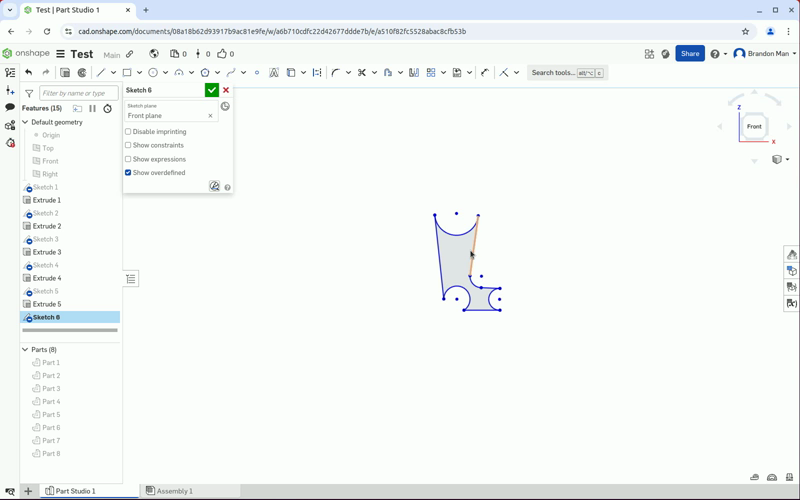
scroll(6)
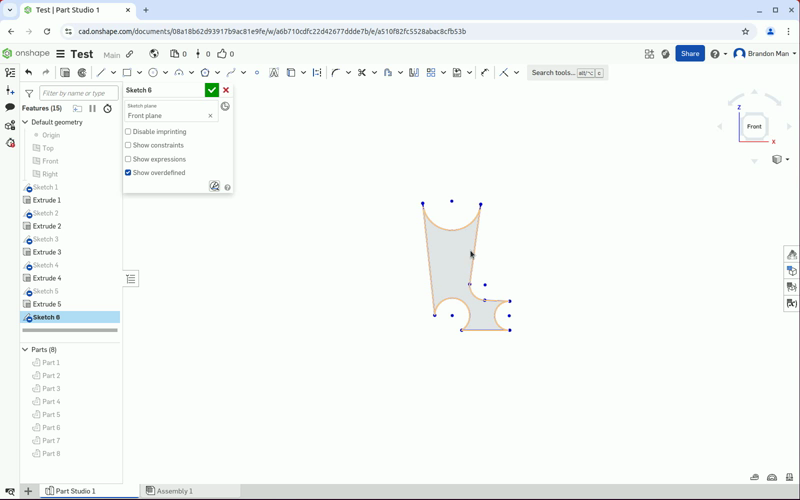
scroll(6)
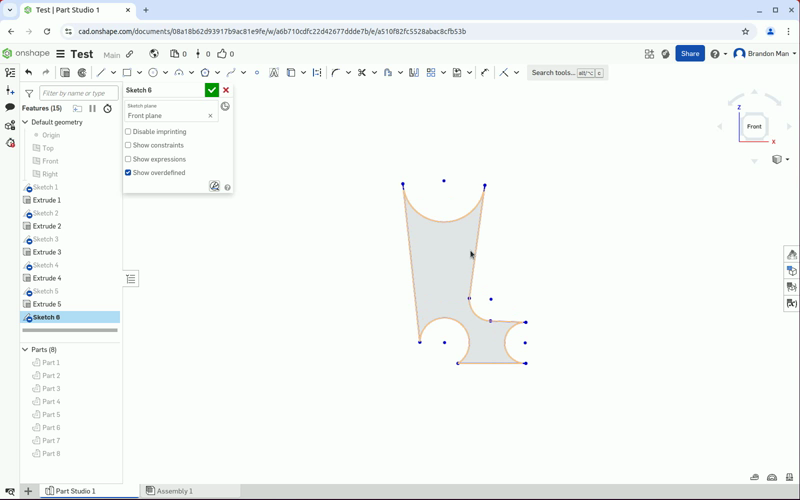
scroll(6)
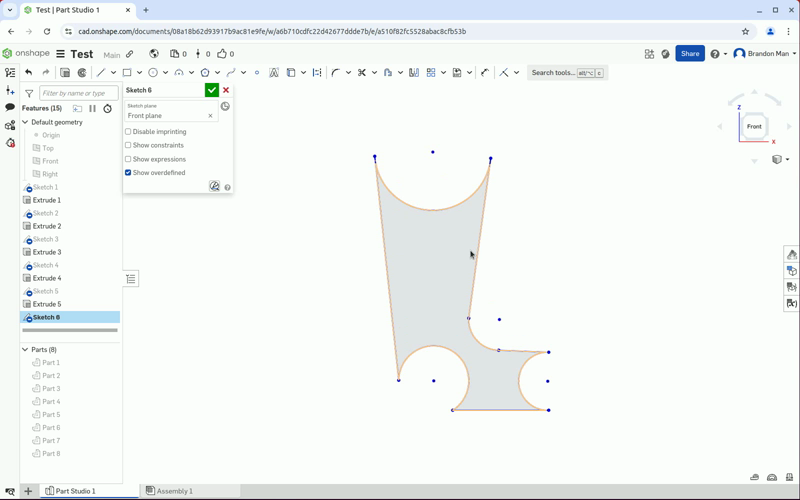
scroll(6)
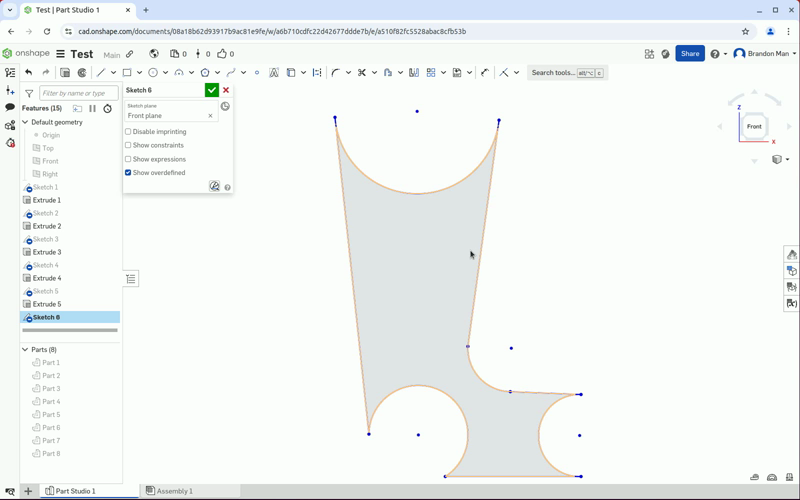
scroll(6)
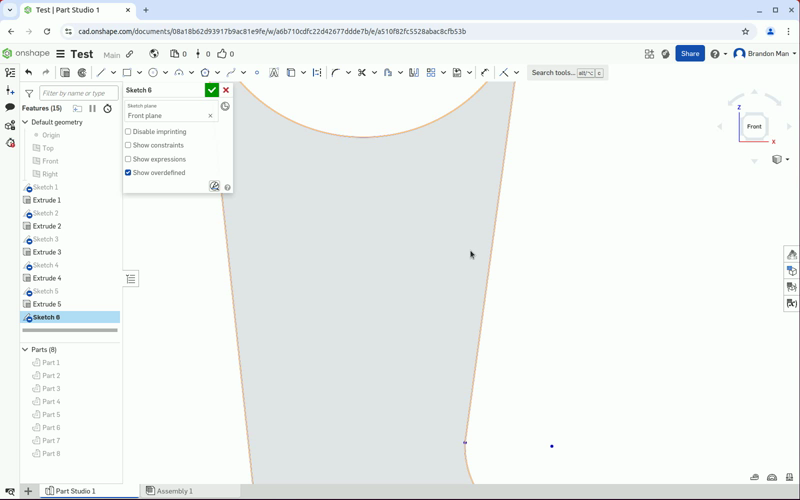
click(470, 250)
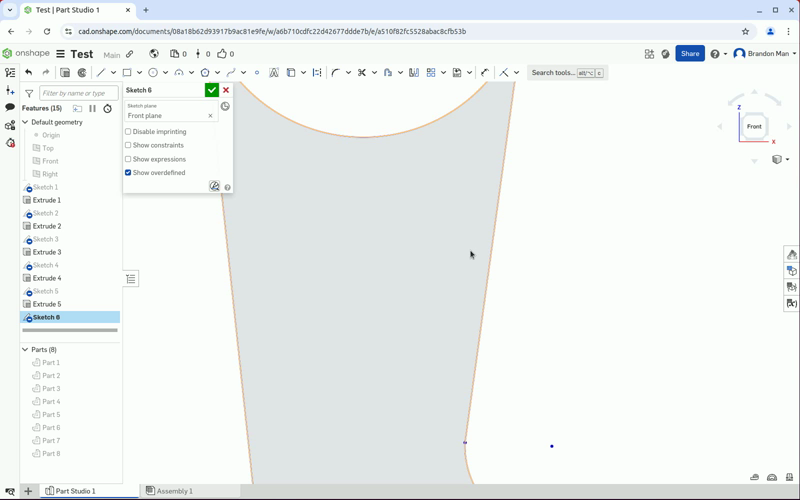
scroll(-6)
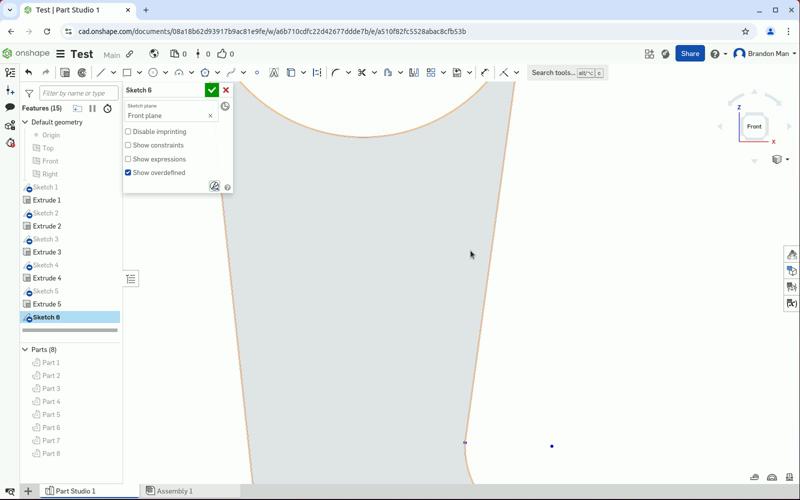
scroll(-6)
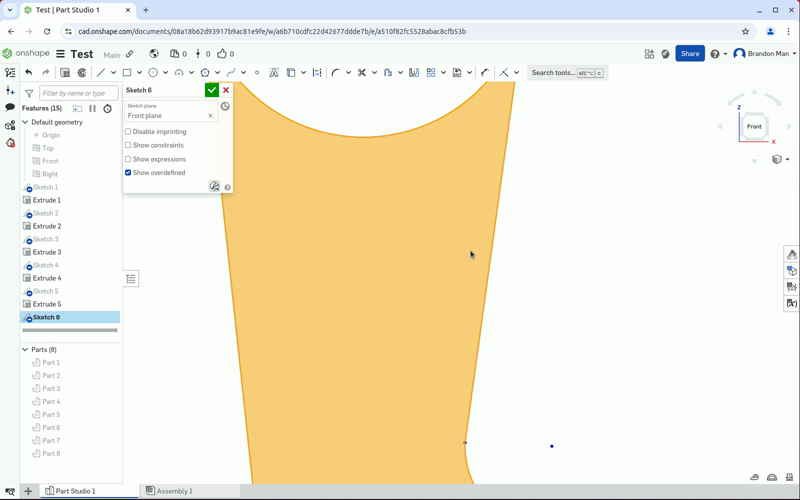
scroll(-6)
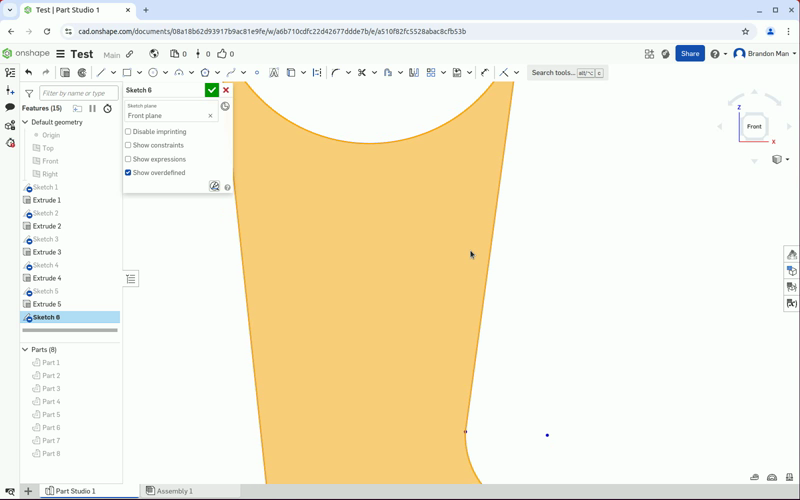
scroll(-6)
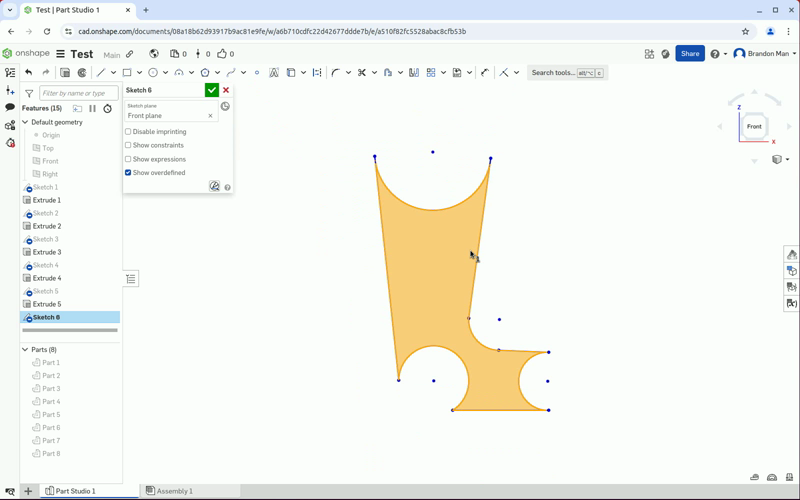
scroll(-6)
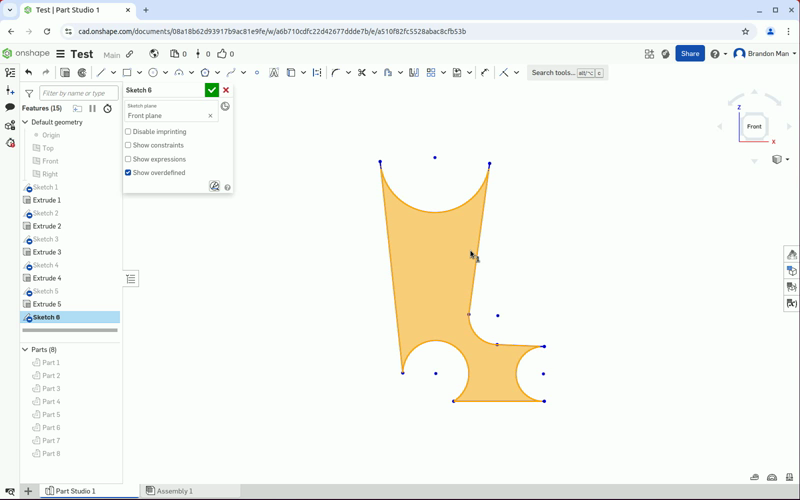
scroll(-6)
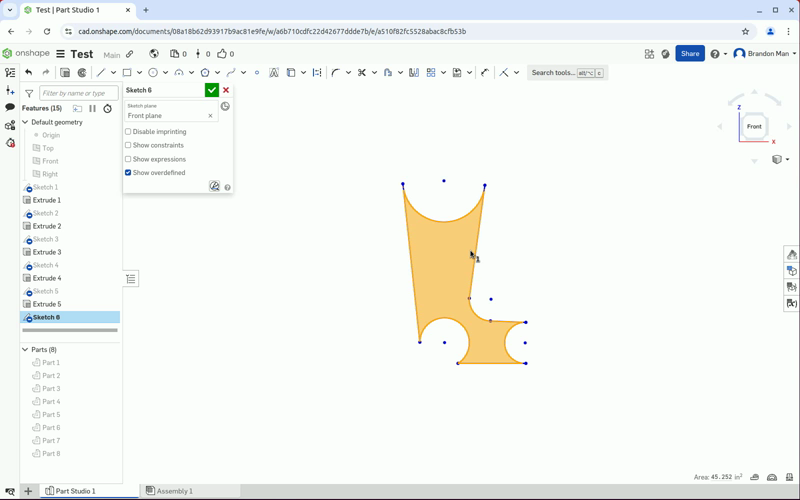
scroll(-6)
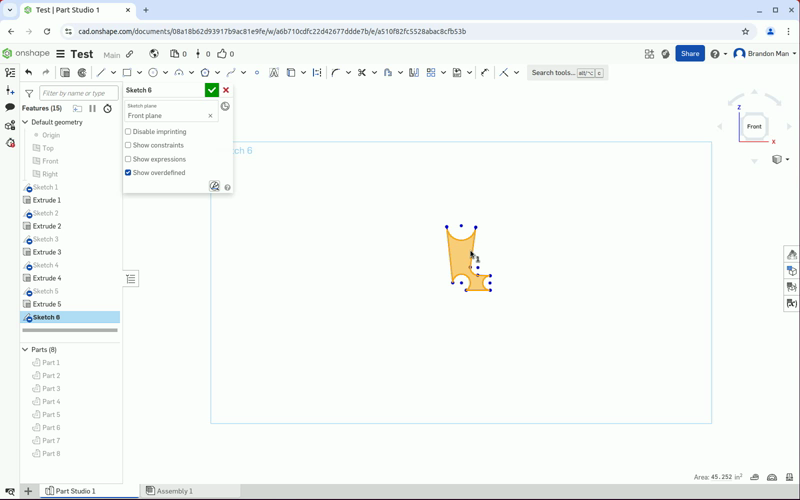
mouse_move(73, 352)
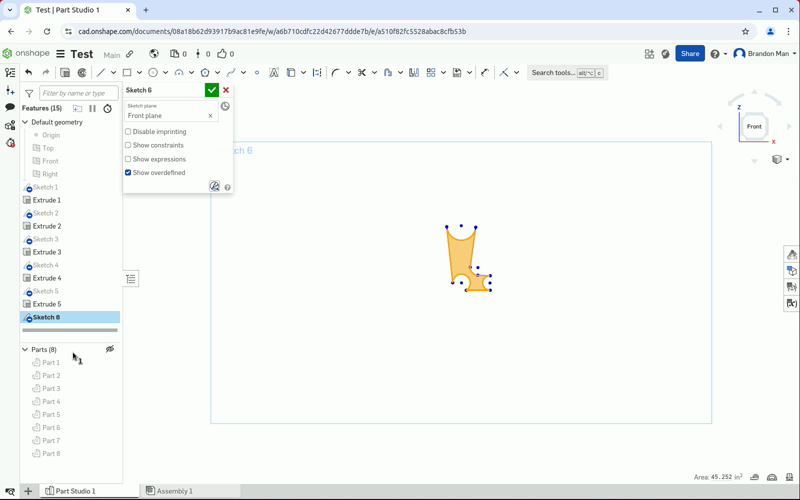
key(shift+y)
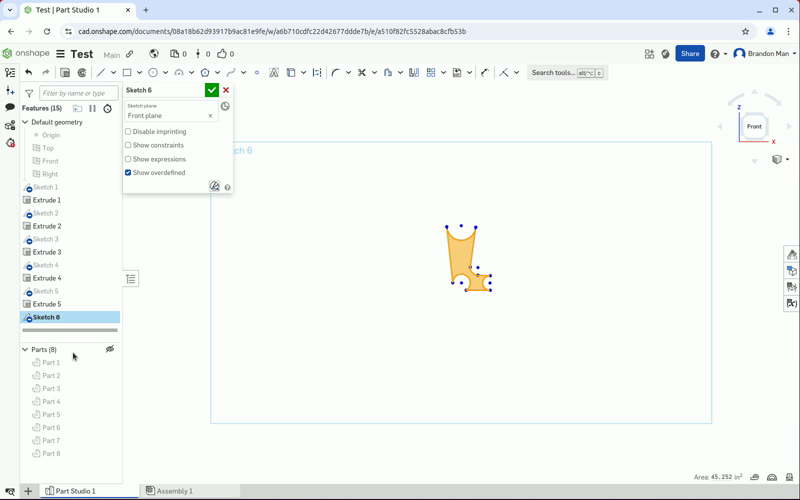
key(shift+e)
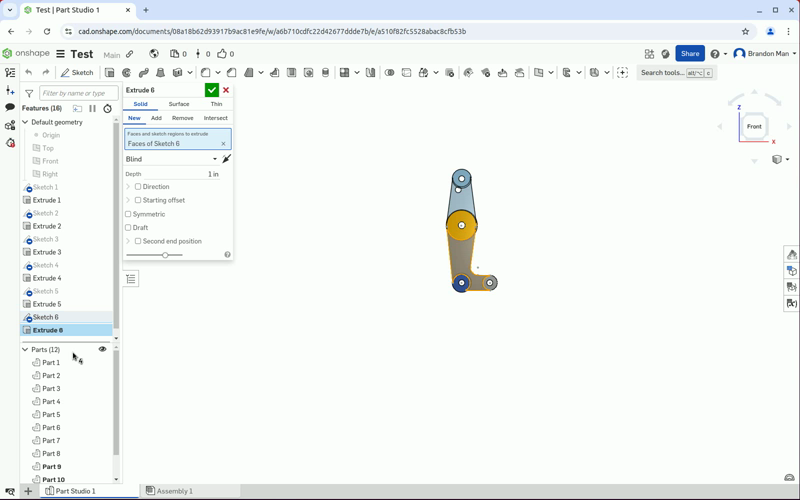
mouse_move(143, 106)
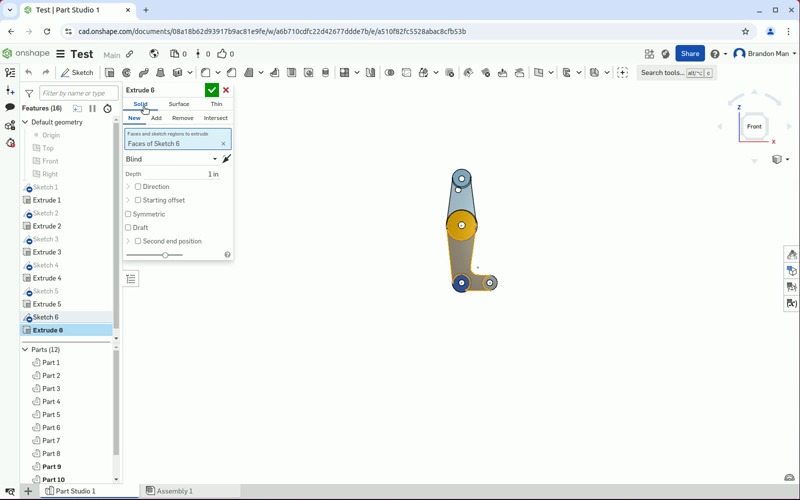
click(143, 106)
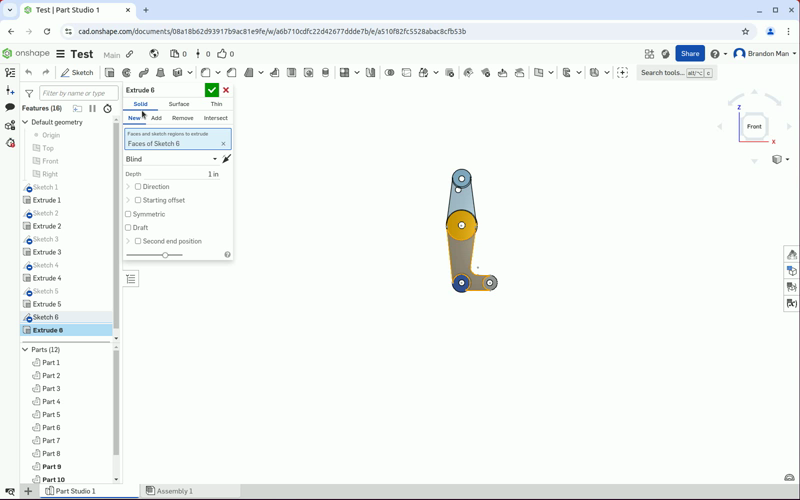
mouse_move(137, 120)
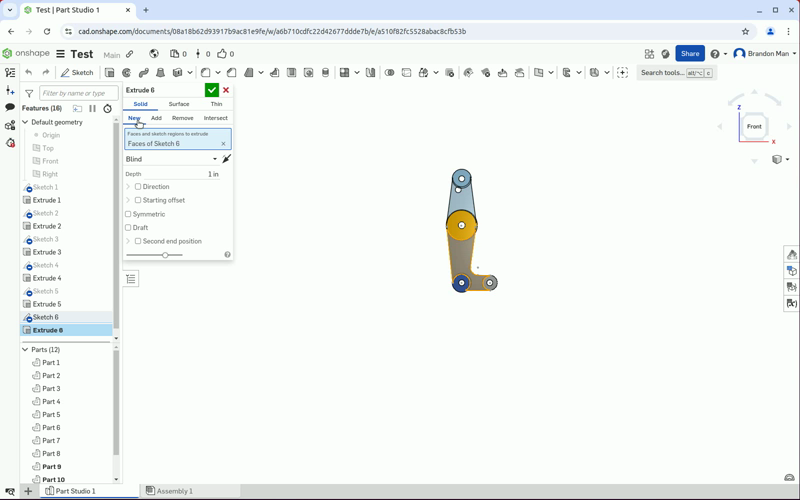
click(137, 120)
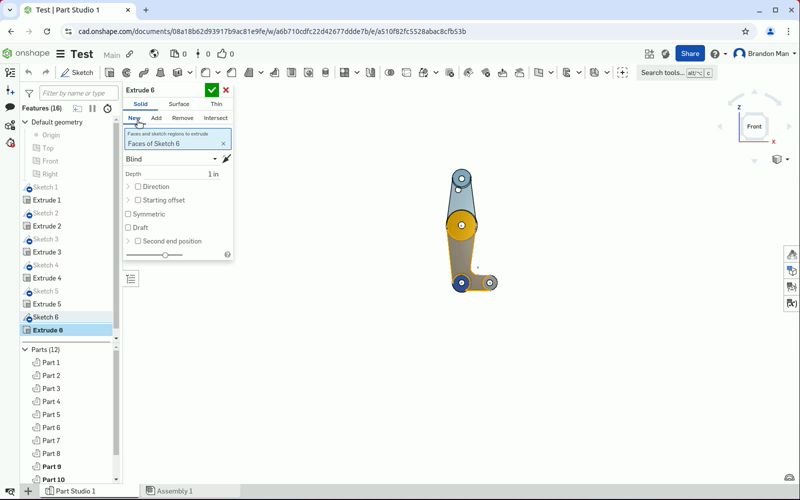
key(tab, 4)
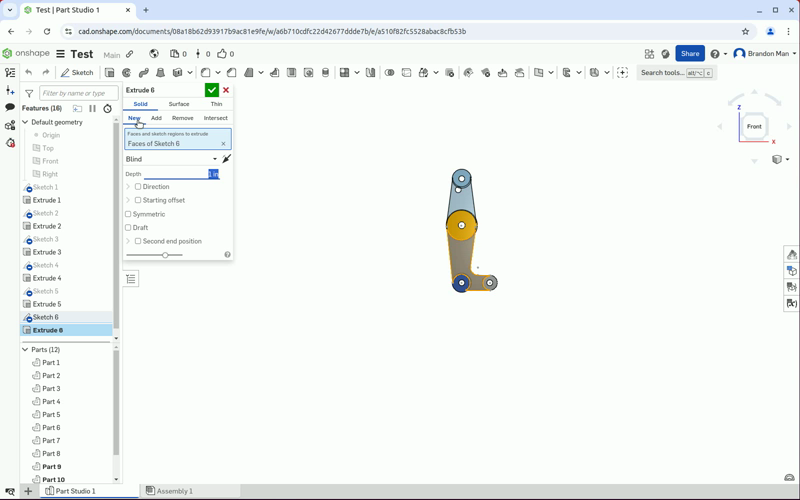
text(0.481)
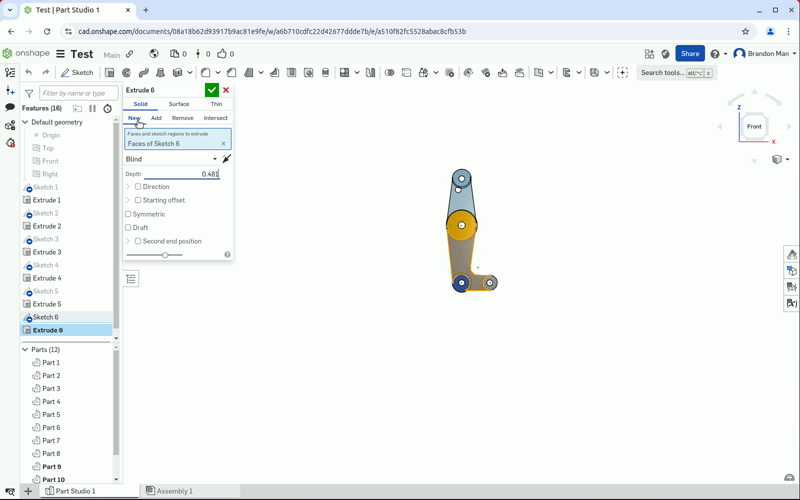
key(enter)
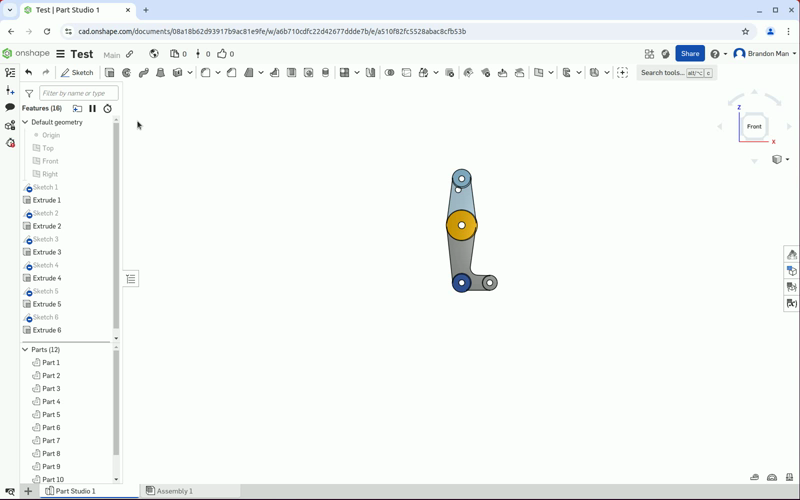
key(shift+h)
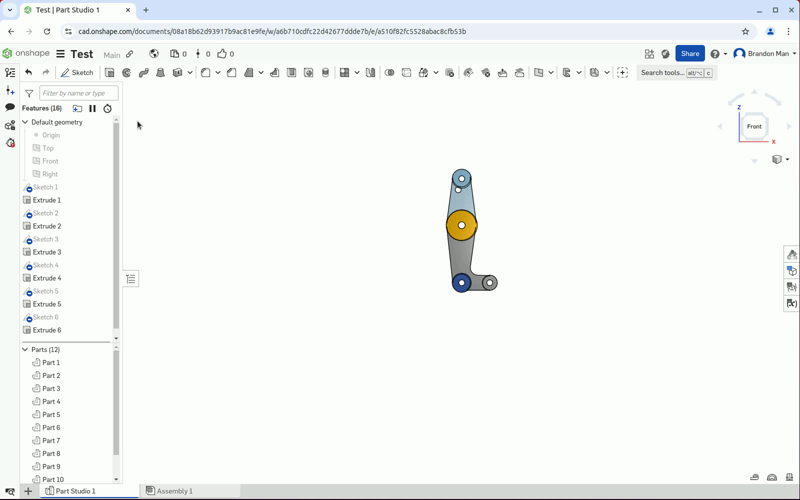
key(shift+h)
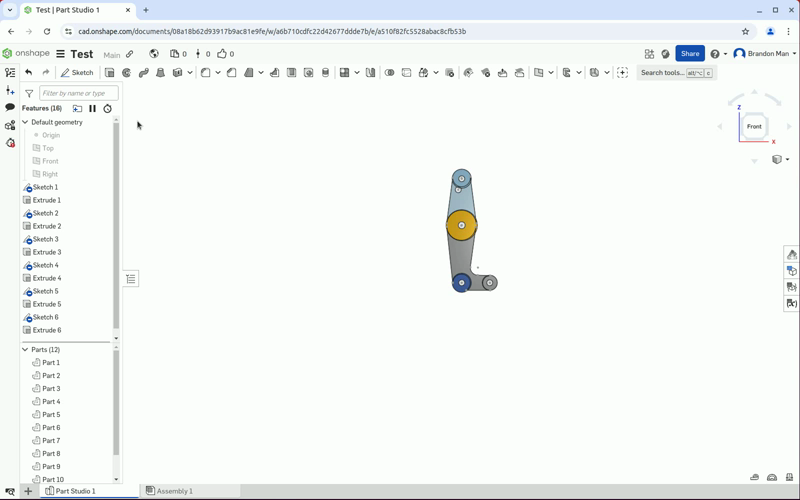
key(shift+7)
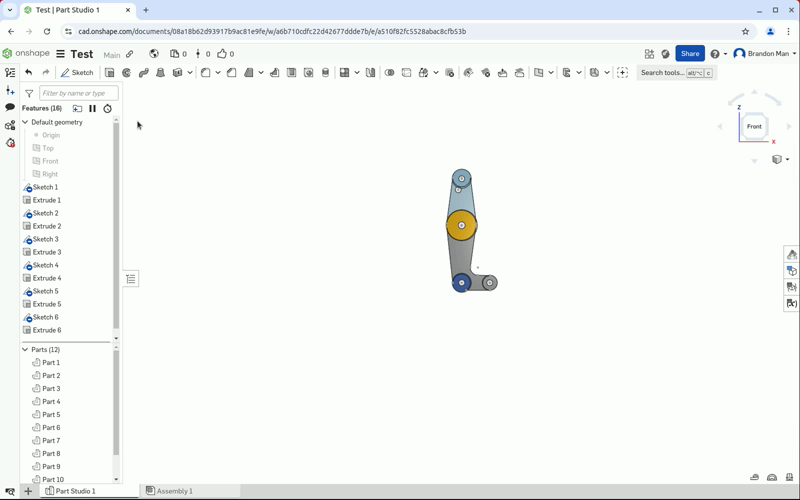
key(left, 2)
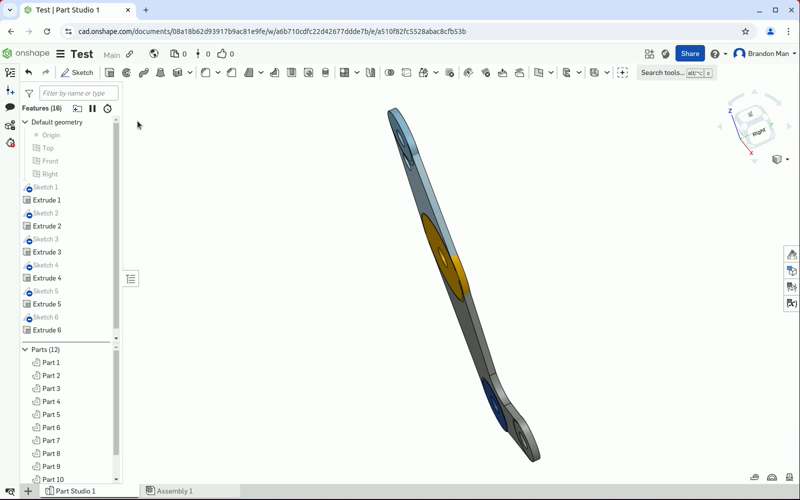
key(down, 2)
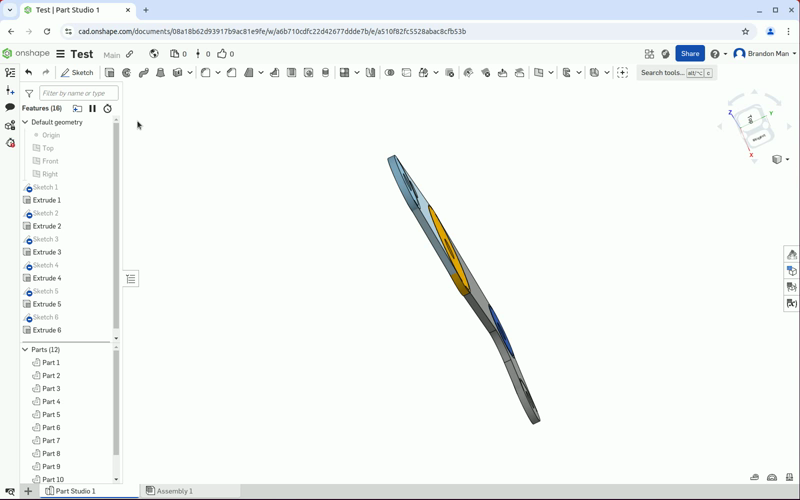
key(up, 2)
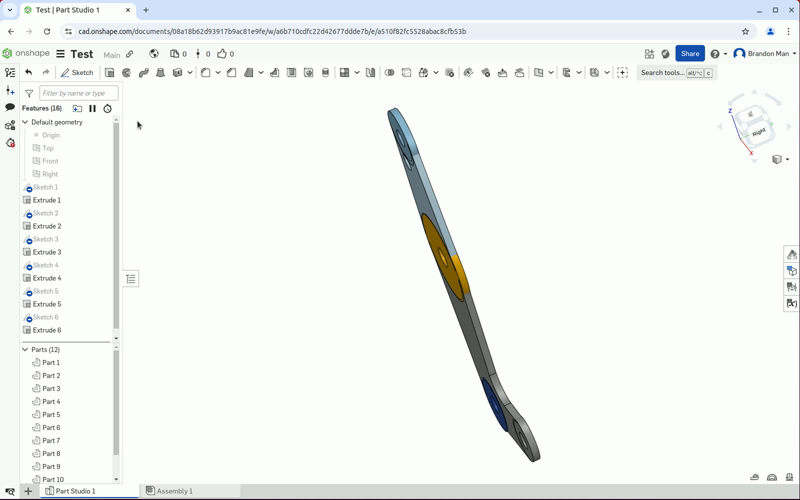
key(right, 2)
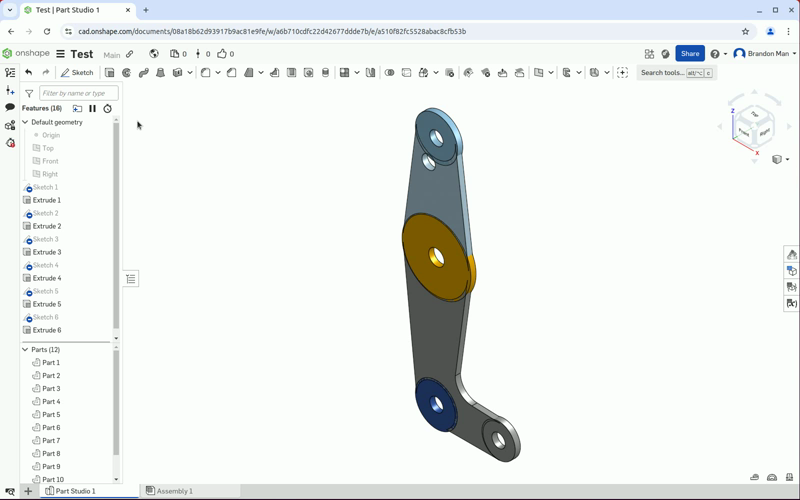
mouse_move(69, 189)
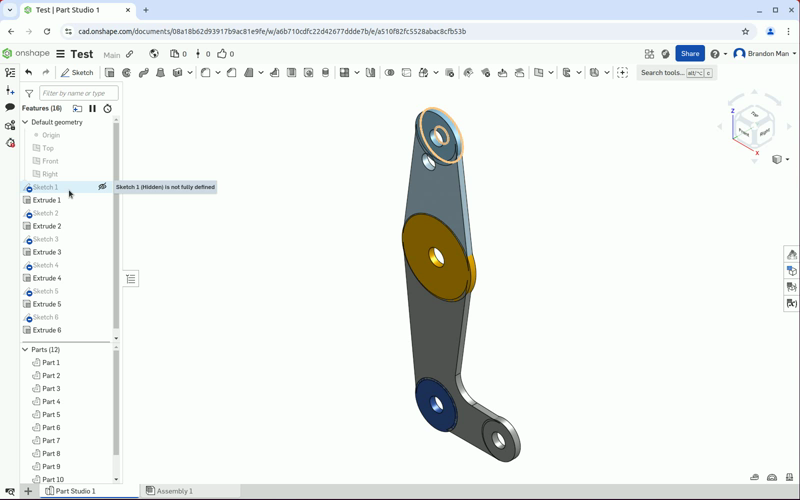
click(69, 189)